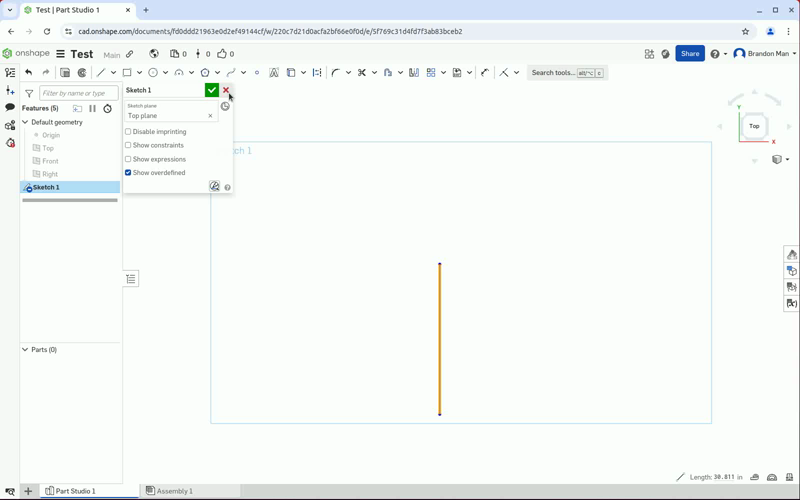
key(shift+h)
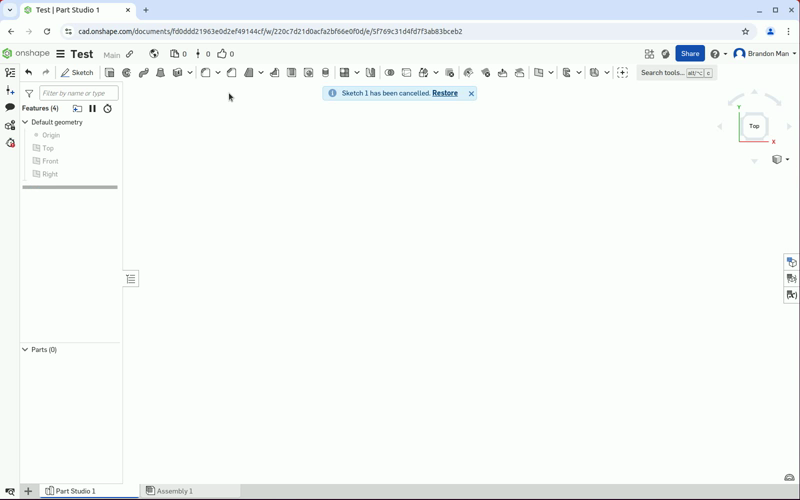
mouse_move(73, 352)
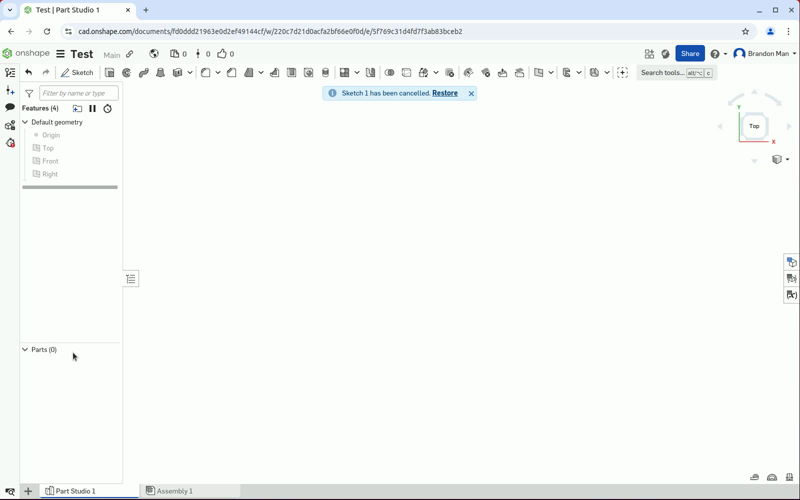
key(y)
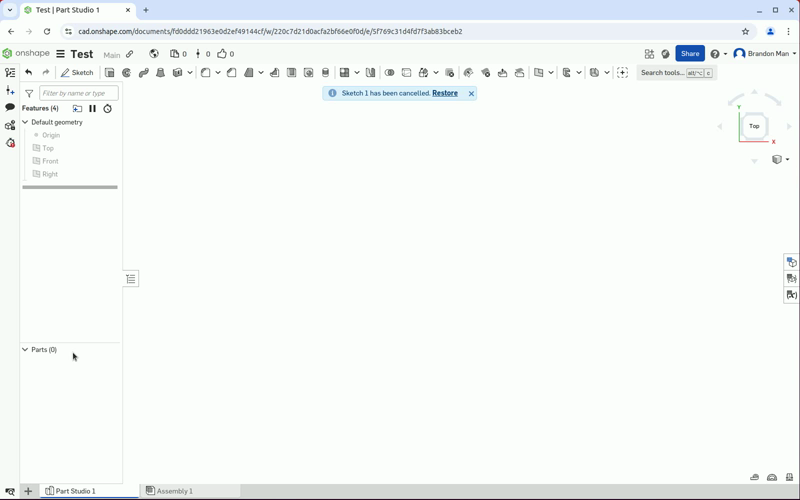
key(shift+p)
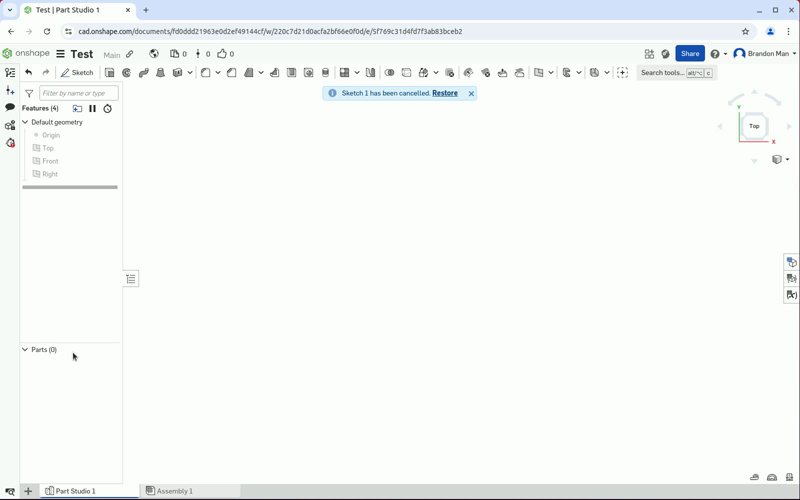
key(space)
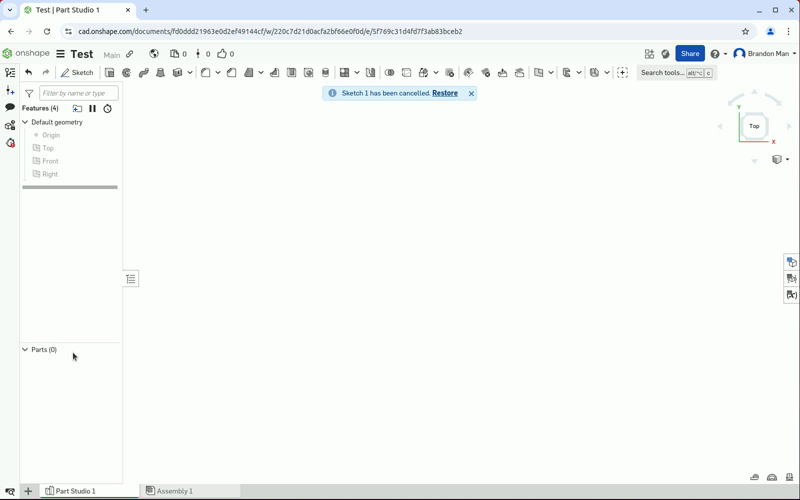
key_down(shift)
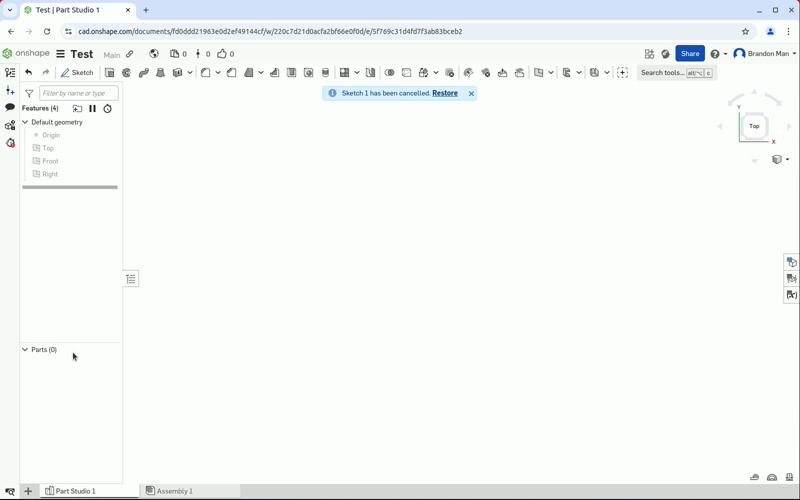
key(up)
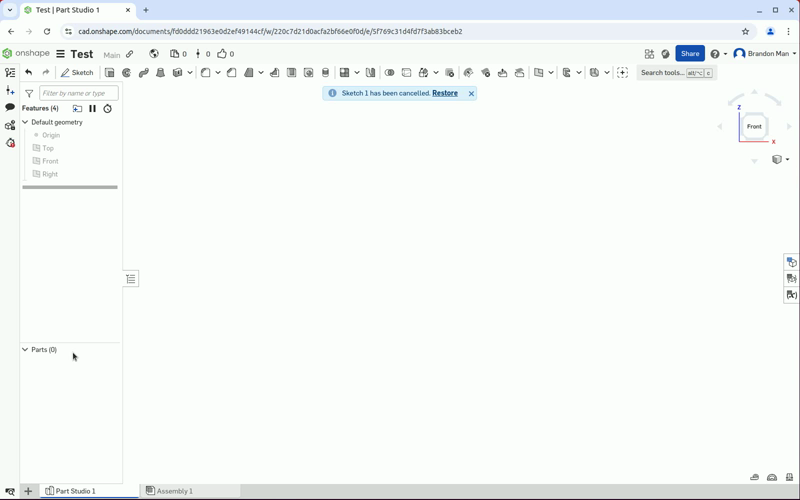
key_up(shift)
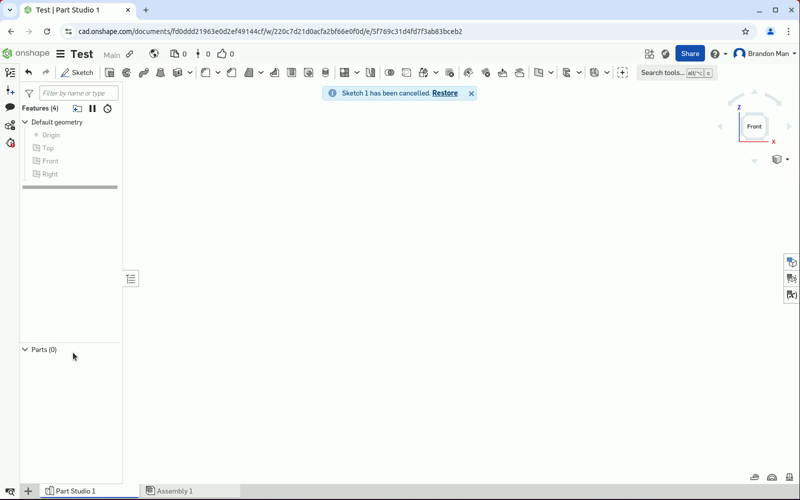
mouse_move(73, 352)
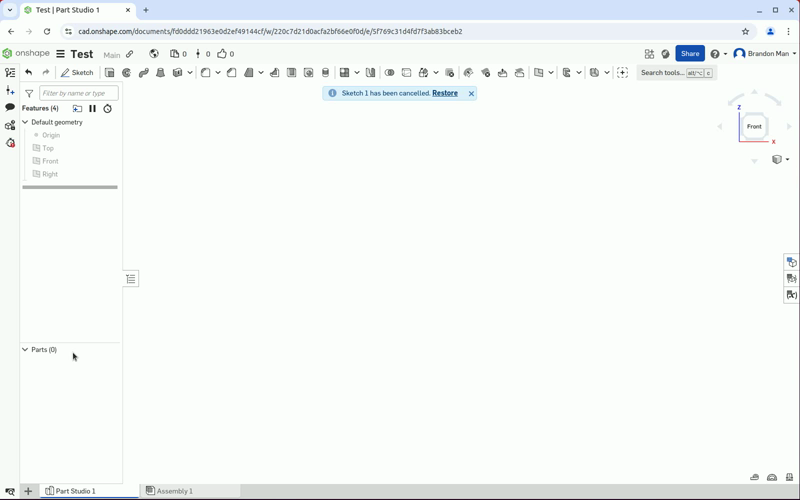
key(shift+y)
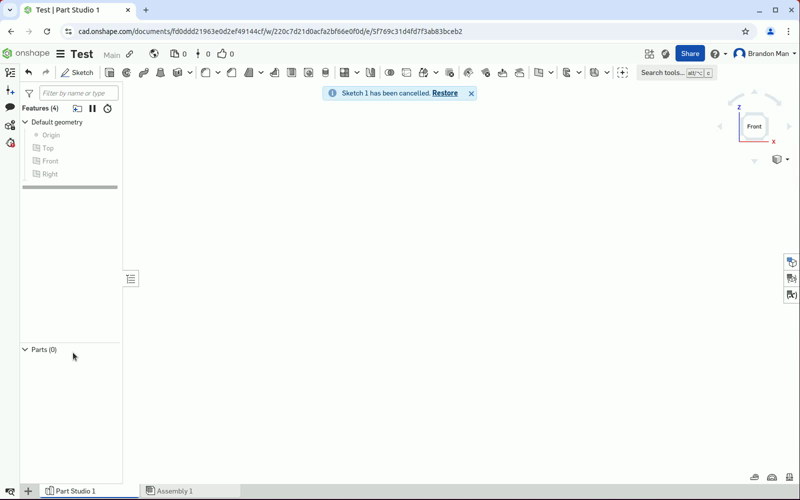
key(shift+s)
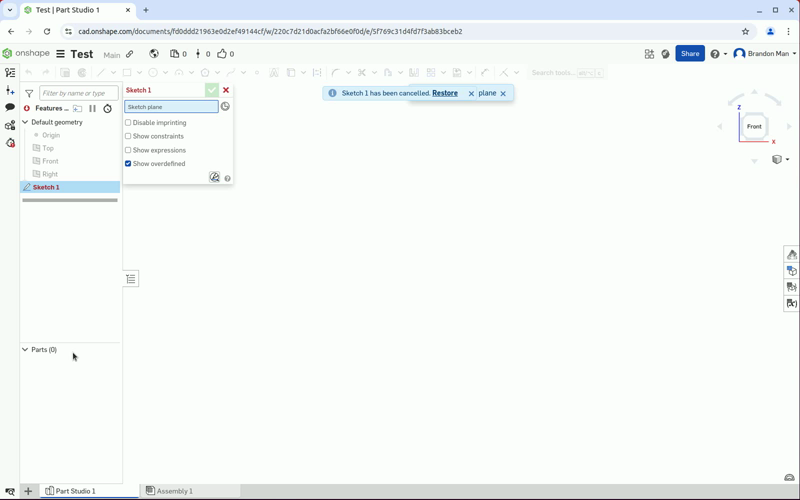
mouse_move(73, 163)
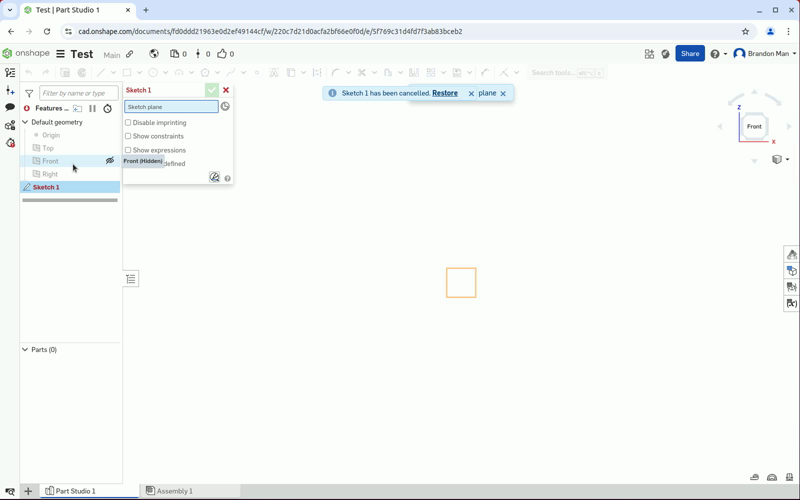
click(73, 163)
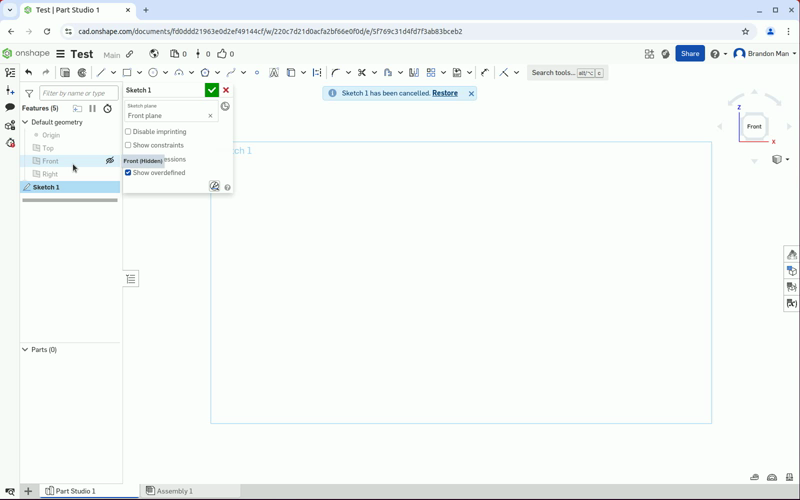
mouse_move(73, 352)
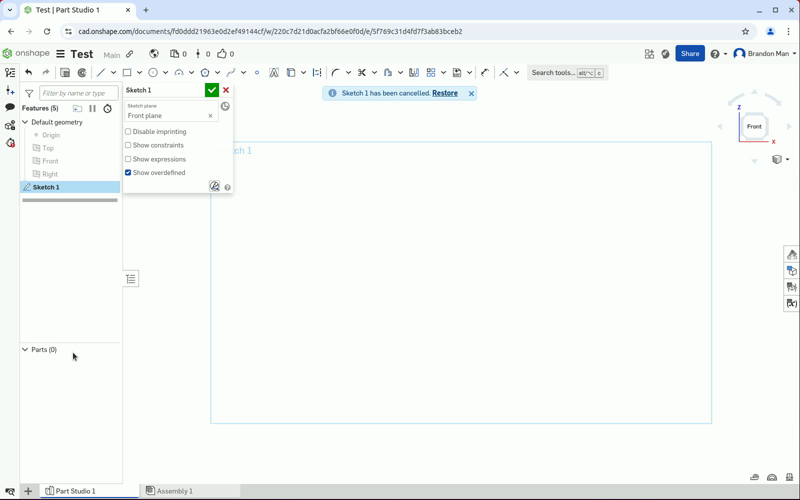
key(y)
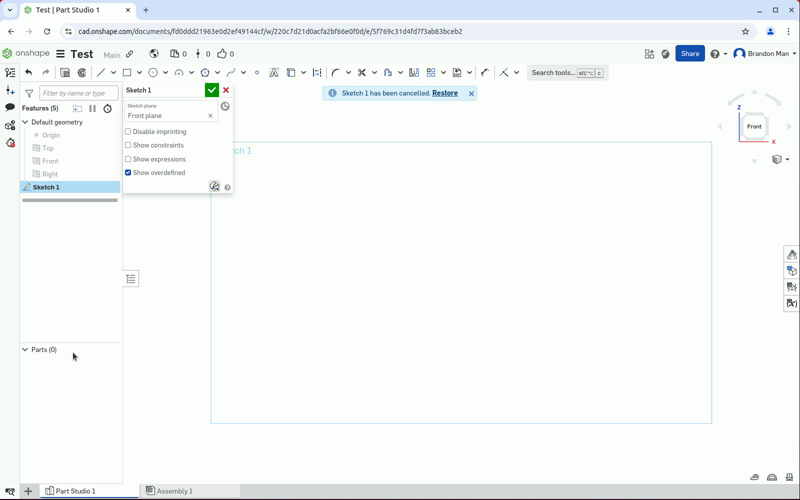
key(l)
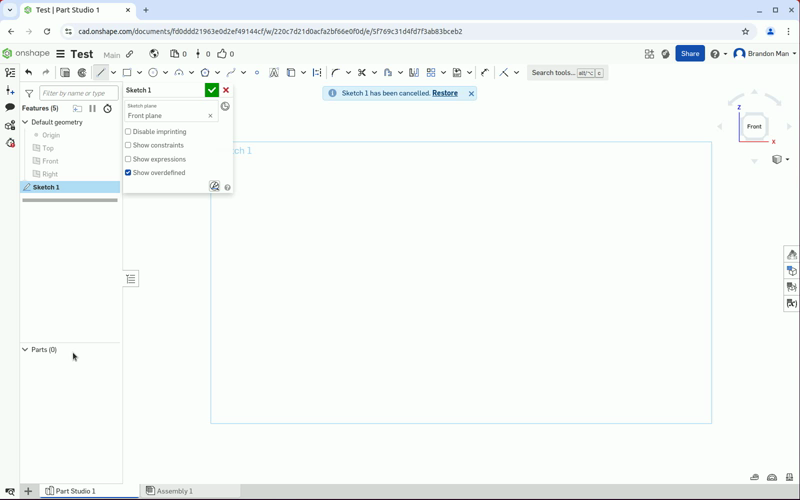
key_down(shift)
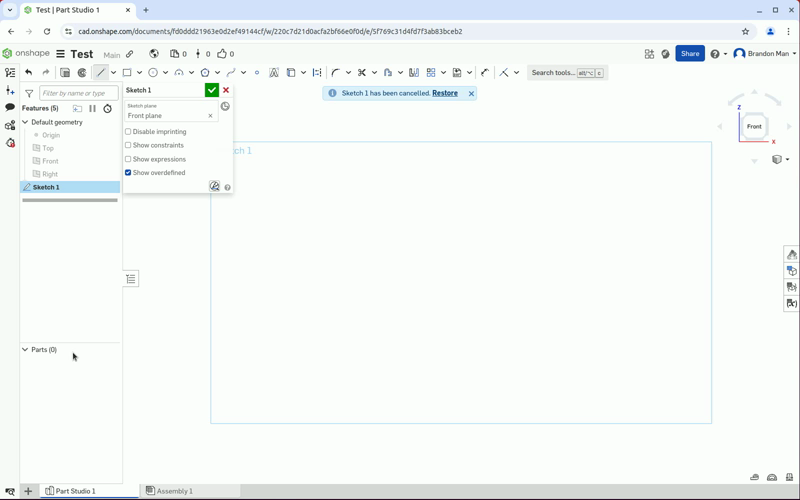
mouse_move(453, 287)
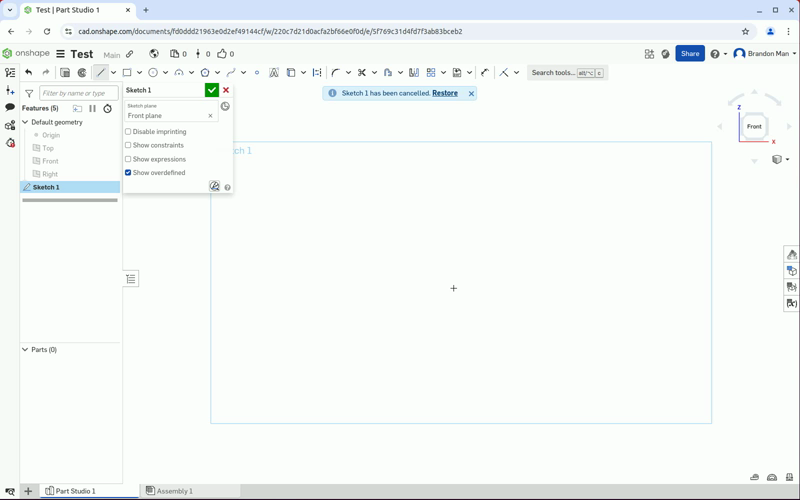
click(453, 287)
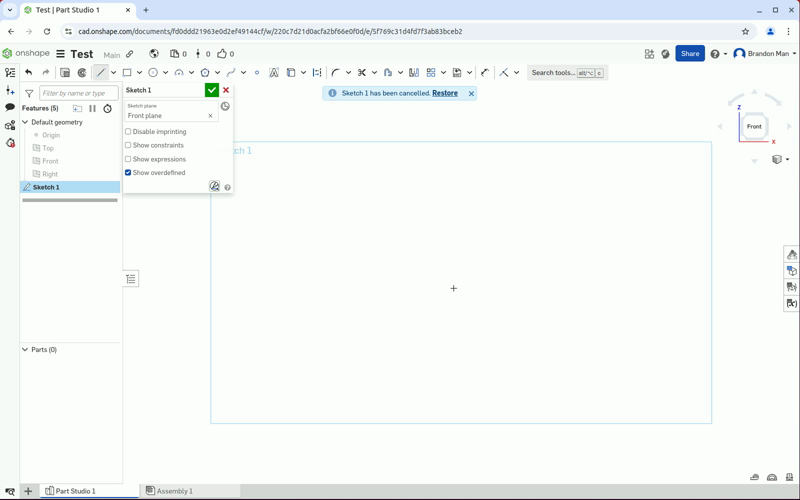
key_up(shift)
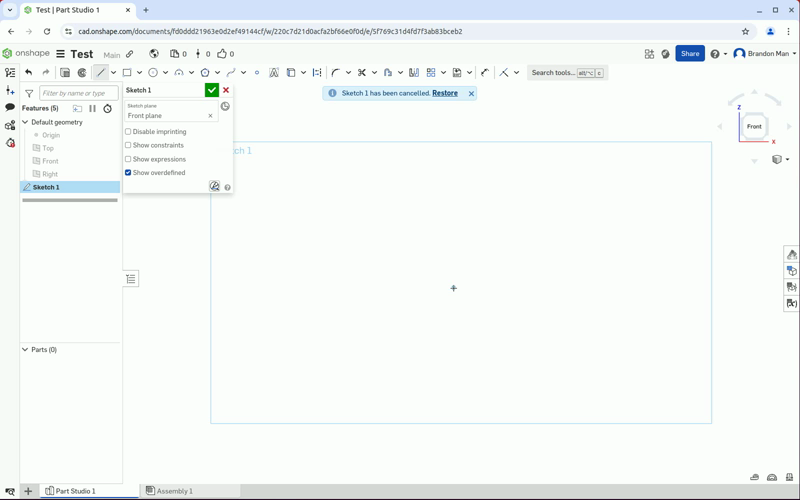
key_down(shift)
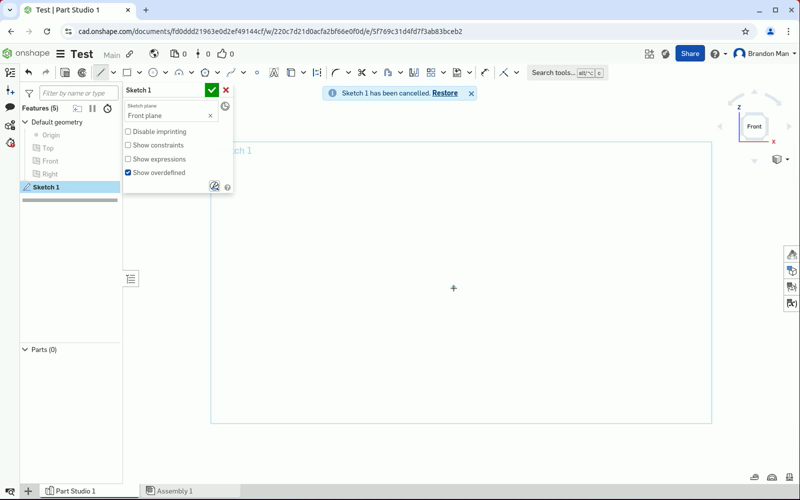
mouse_move(483, 287)
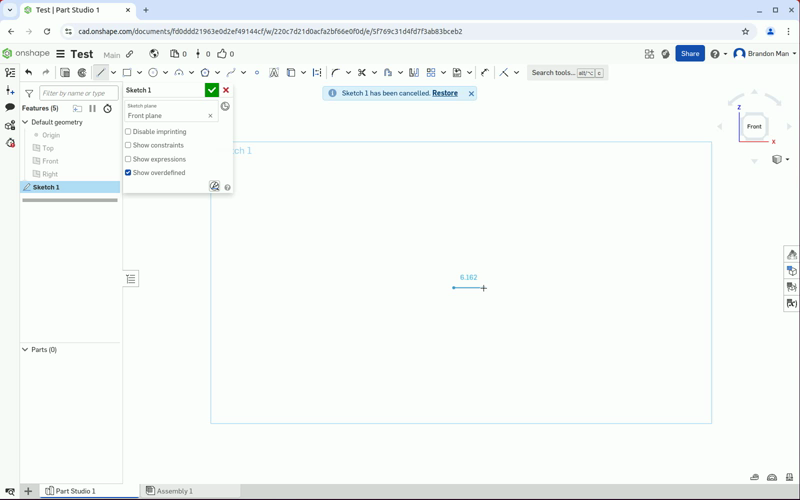
mouse_move(461, 292)
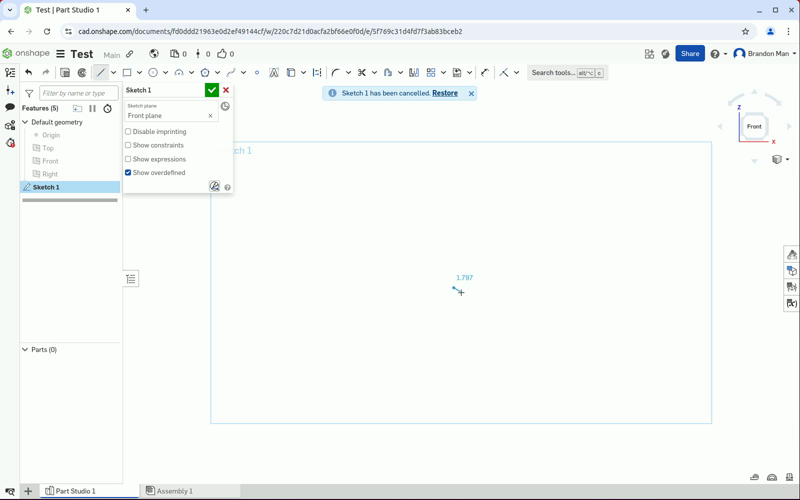
click(461, 292)
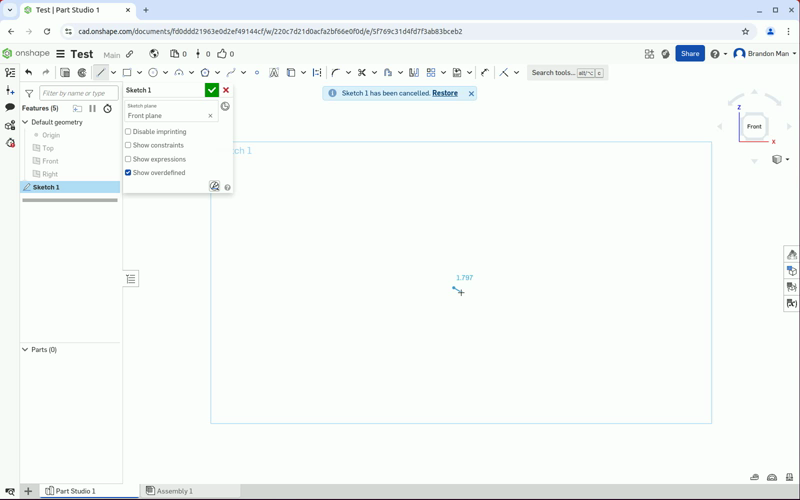
key_up(shift)
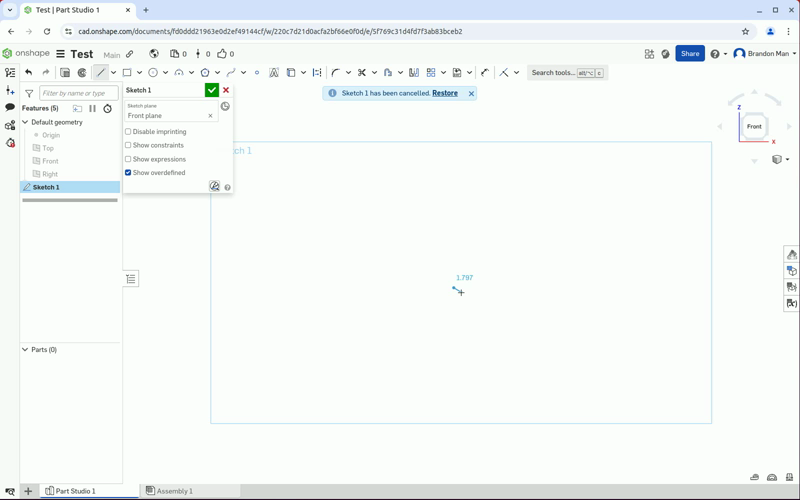
key_down(shift)
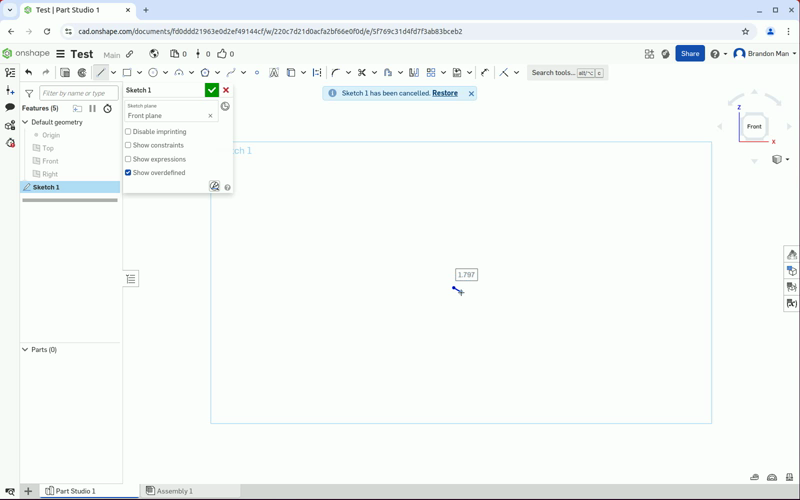
mouse_move(491, 292)
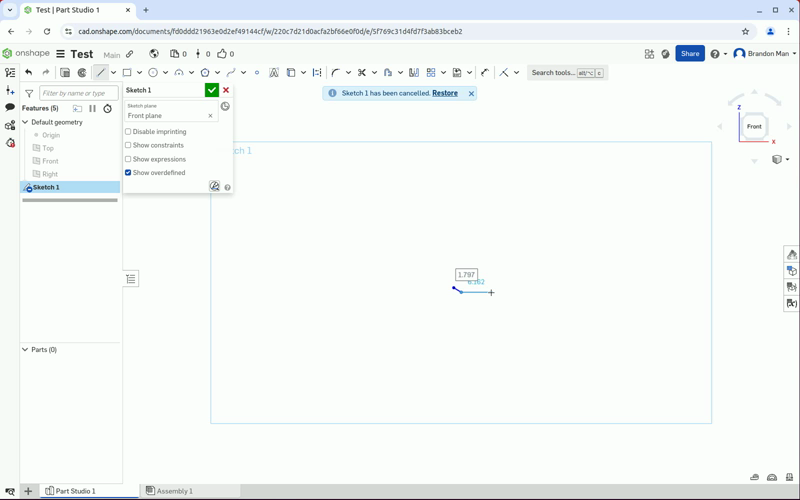
mouse_move(461, 293)
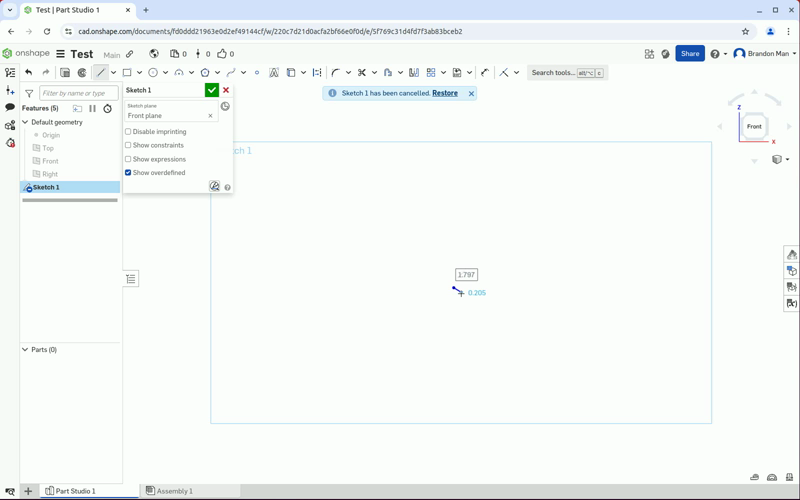
scroll(6)
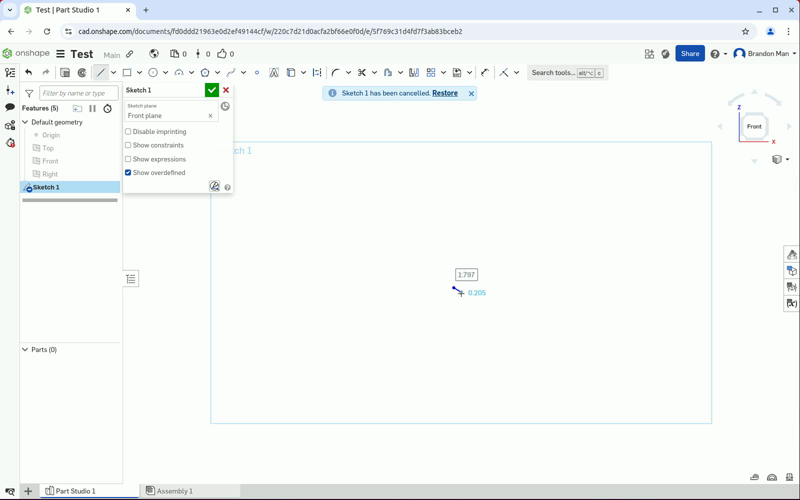
scroll(6)
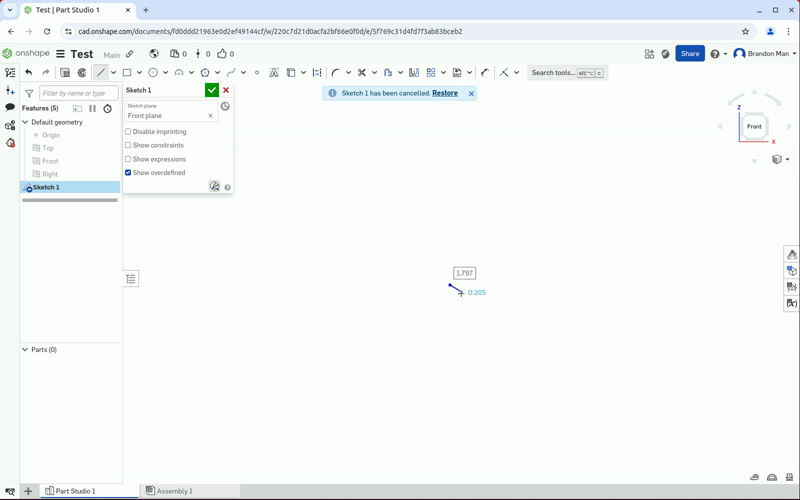
scroll(6)
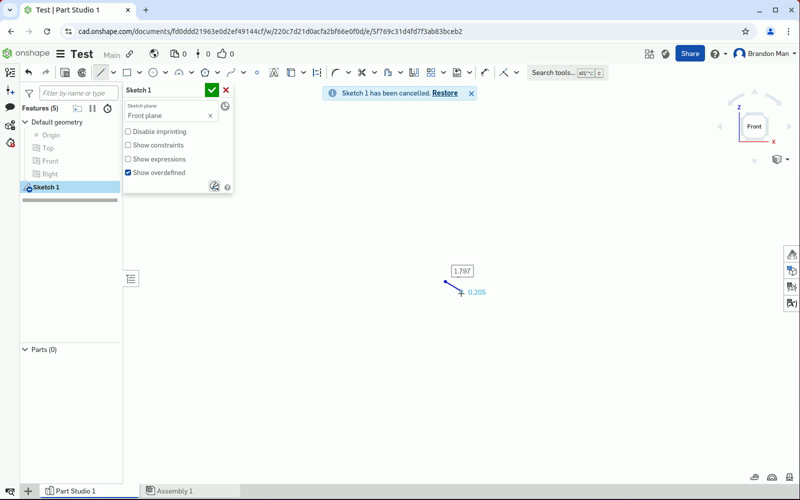
scroll(6)
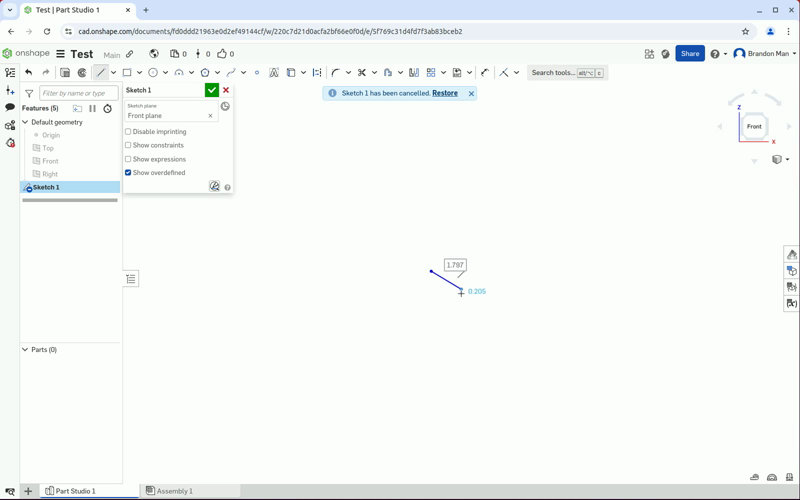
scroll(6)
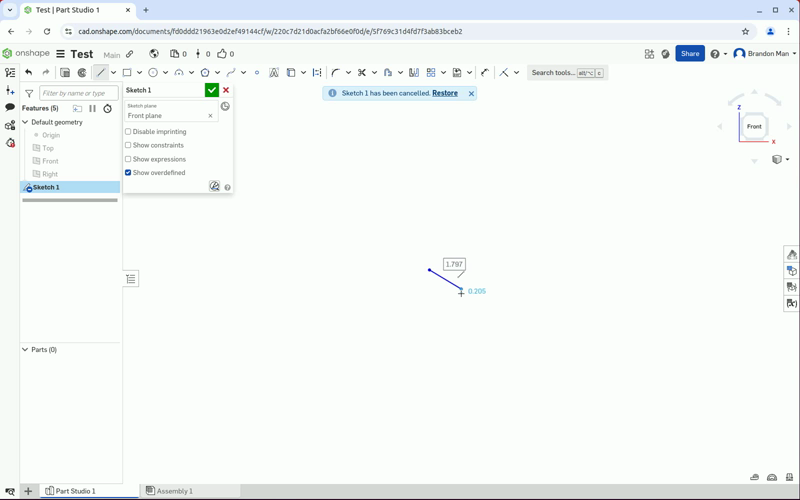
scroll(6)
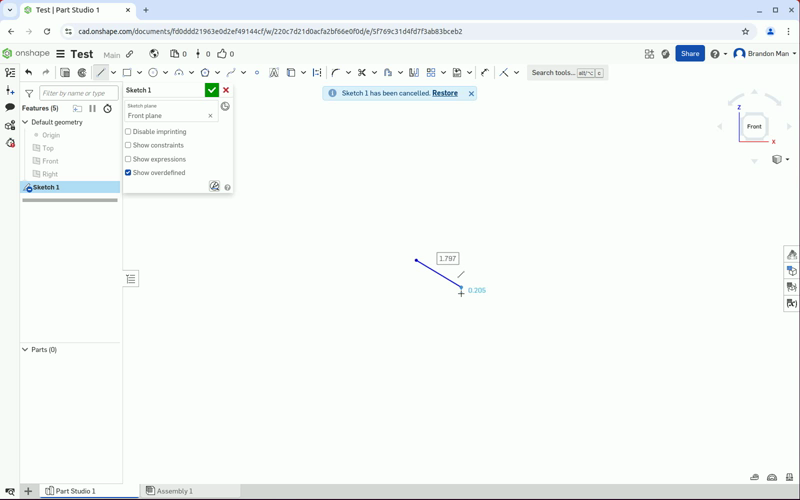
scroll(6)
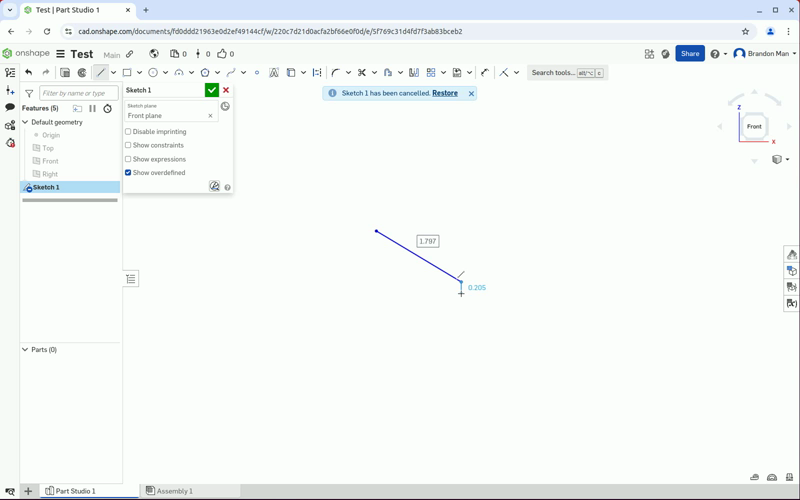
click(461, 293)
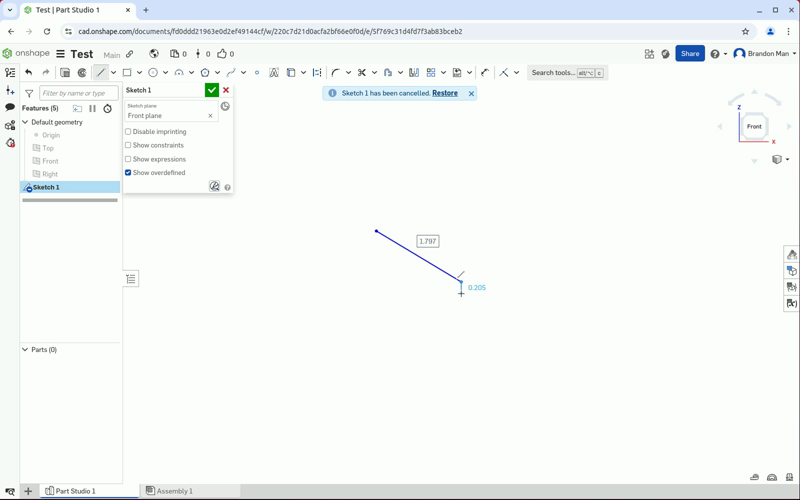
scroll(-6)
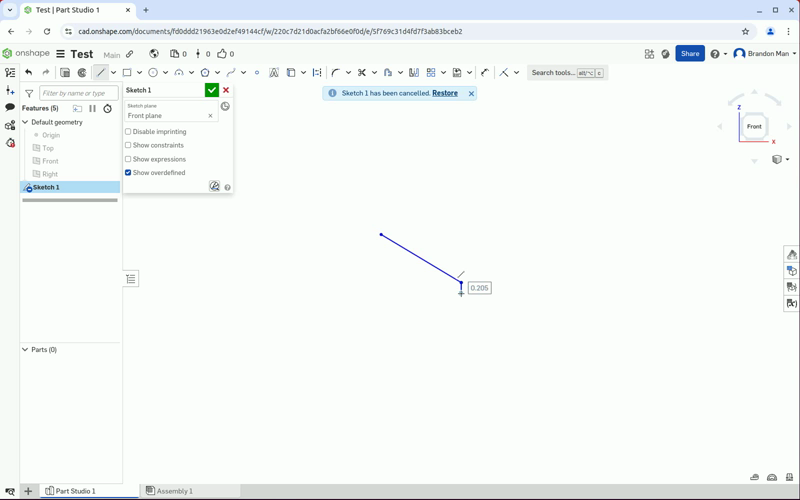
scroll(-6)
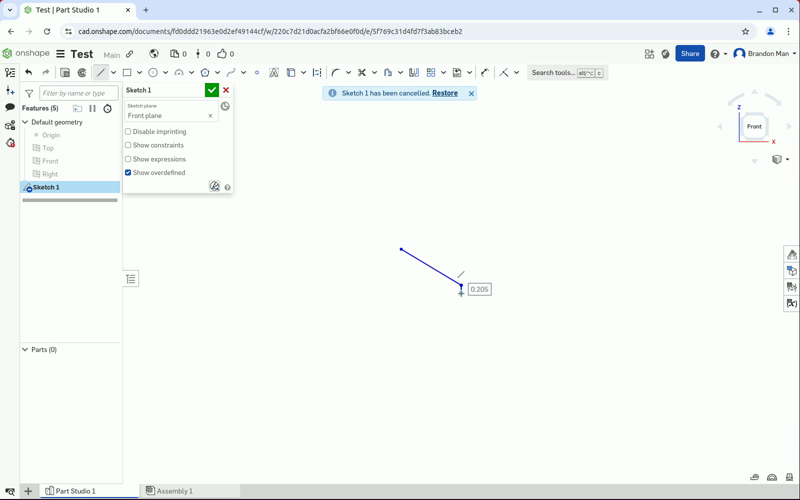
scroll(-6)
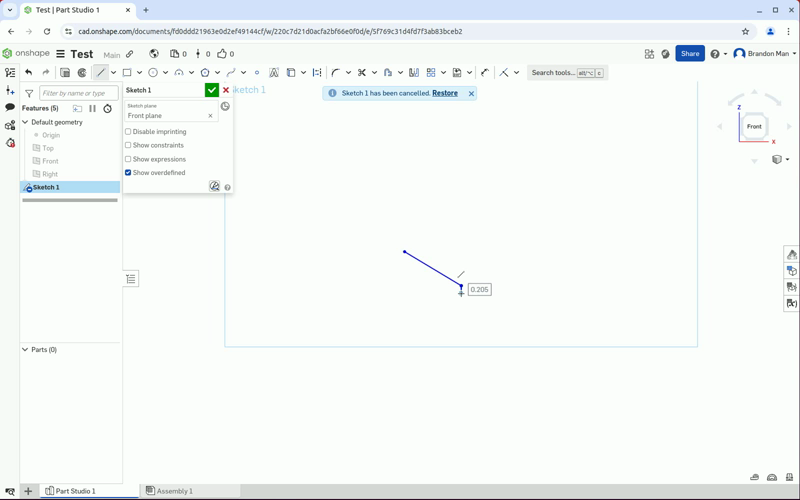
scroll(-6)
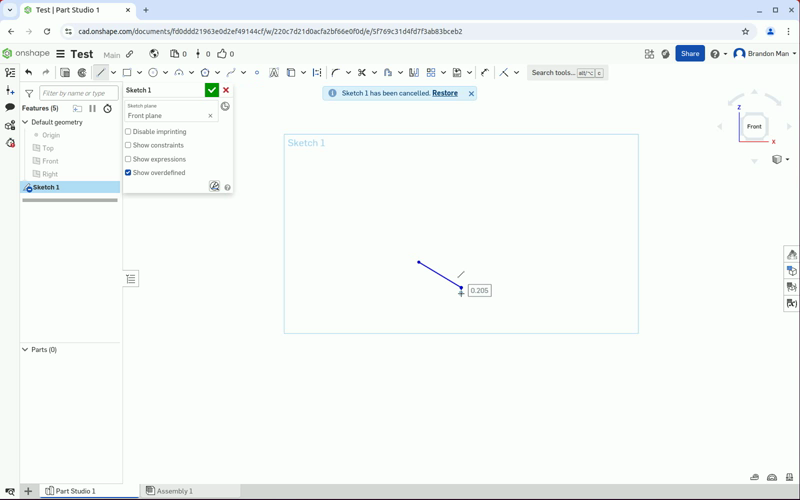
scroll(-6)
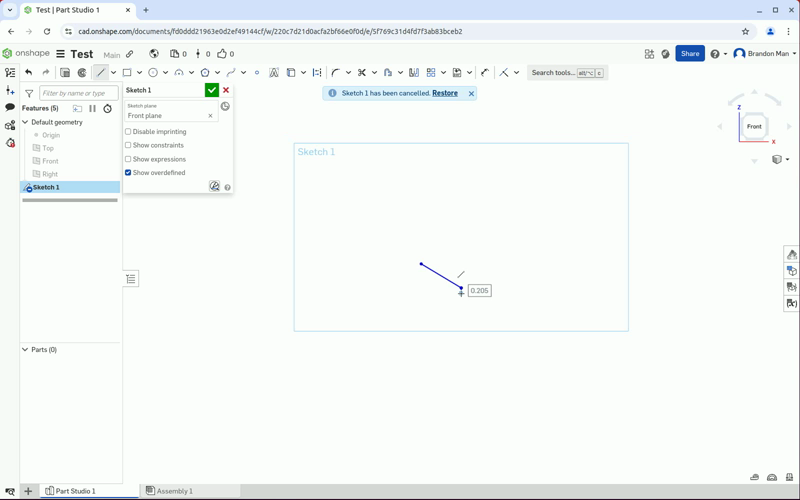
scroll(-6)
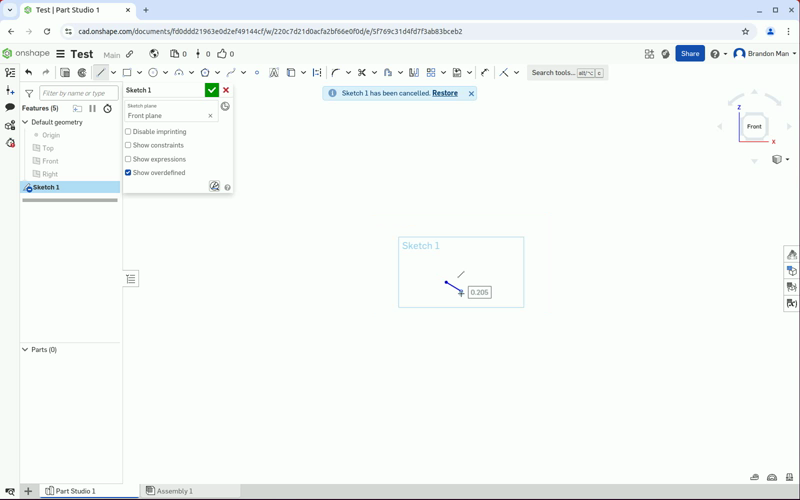
scroll(-6)
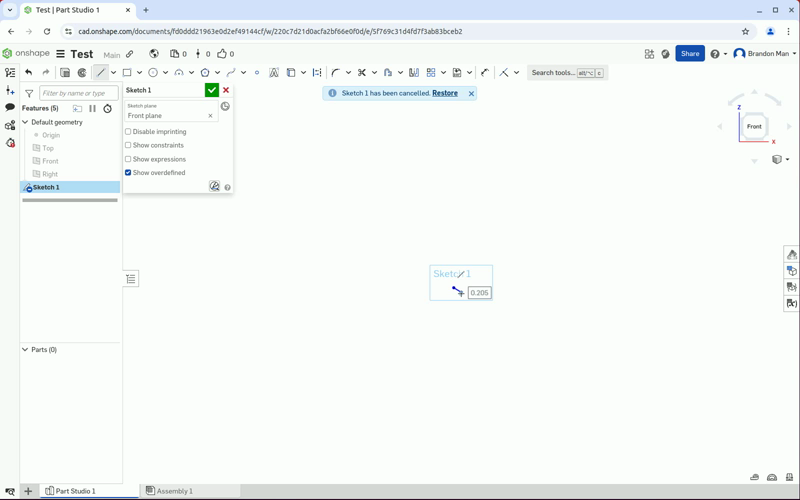
key_up(shift)
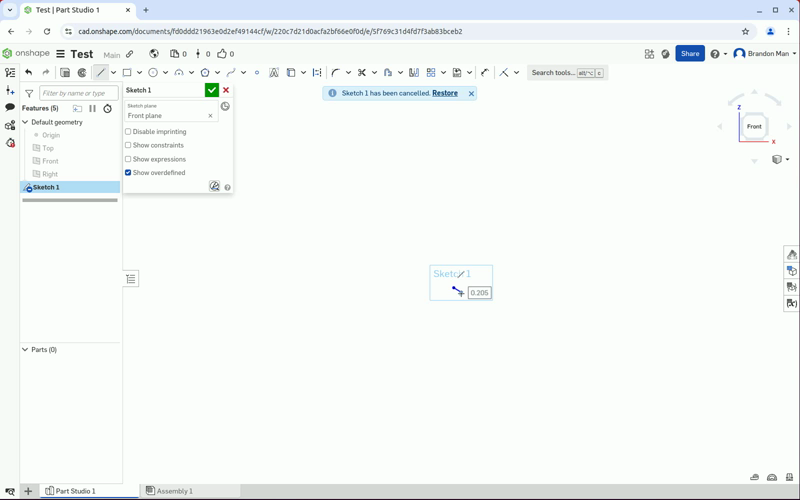
key_down(shift)
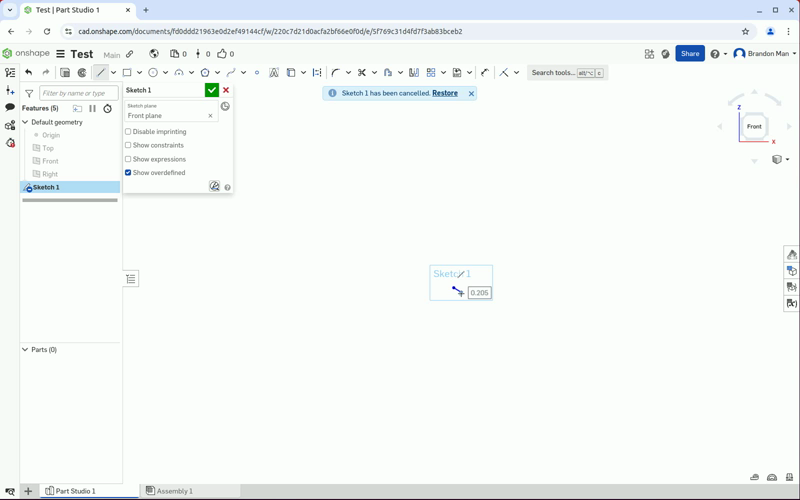
mouse_move(491, 293)
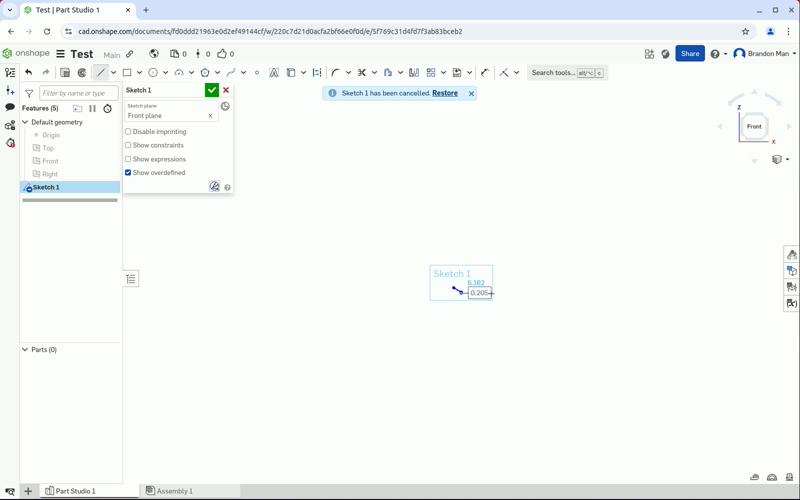
mouse_move(461, 298)
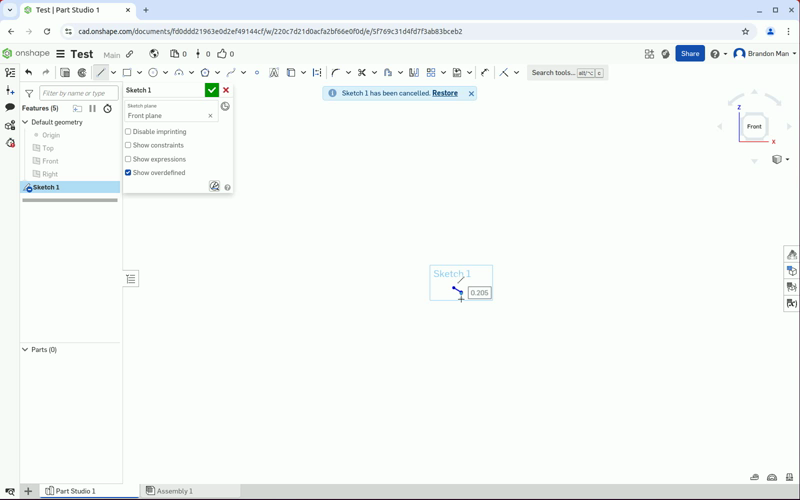
scroll(6)
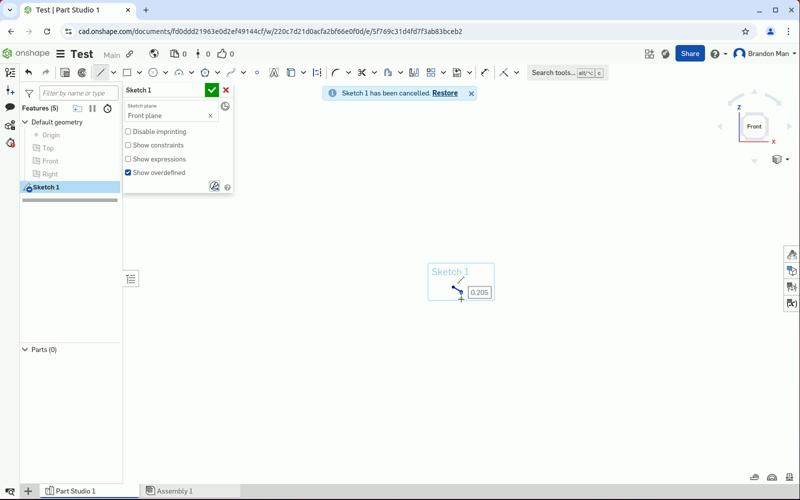
scroll(6)
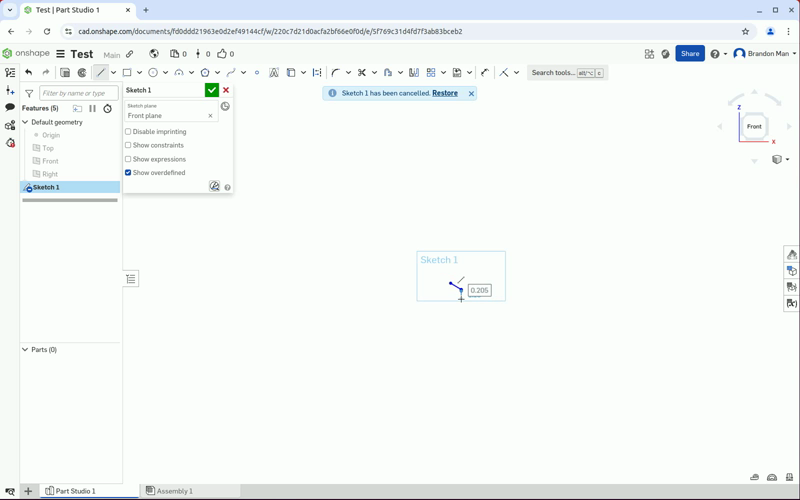
scroll(6)
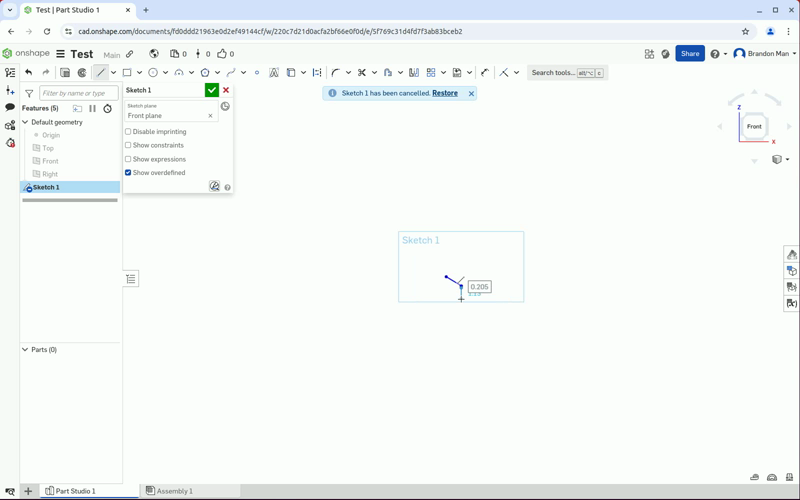
scroll(6)
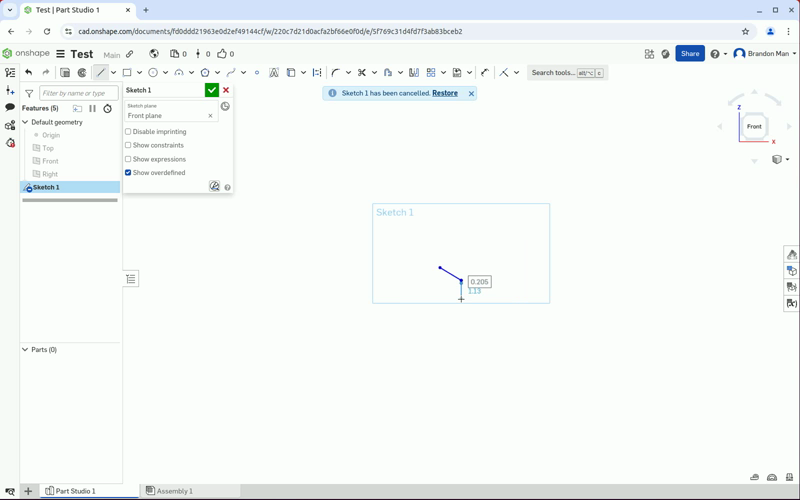
scroll(6)
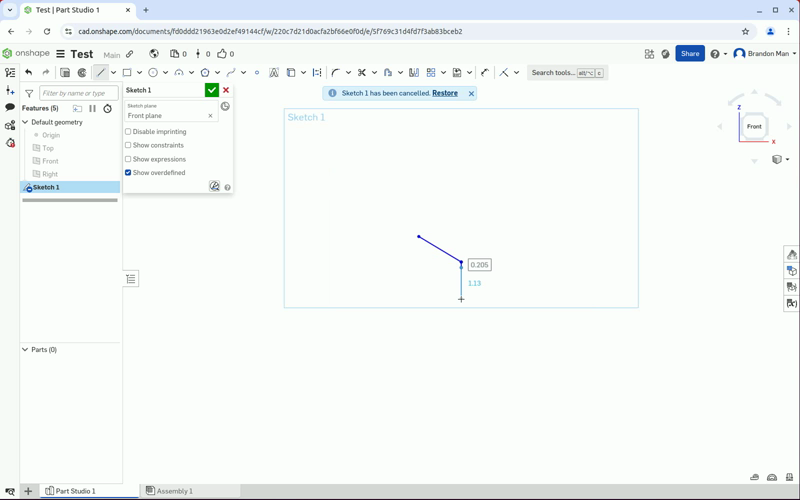
scroll(6)
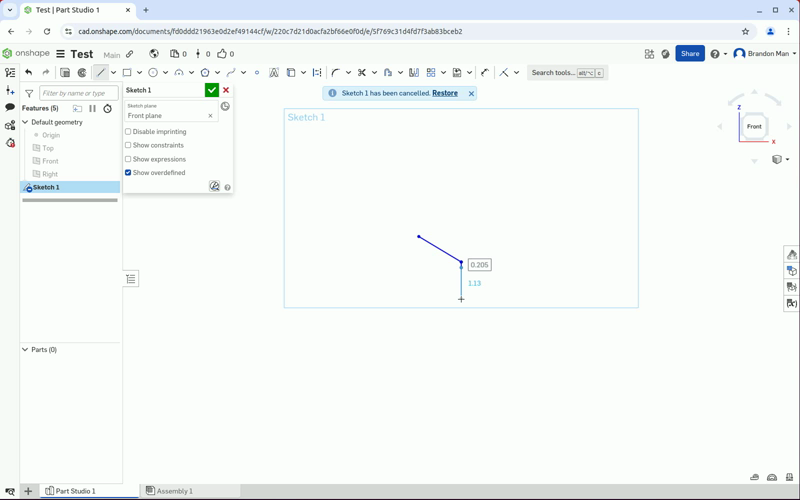
scroll(6)
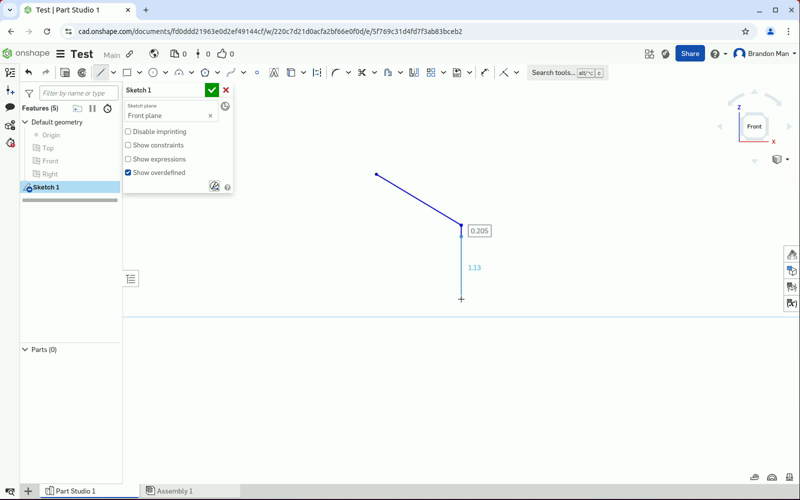
click(461, 298)
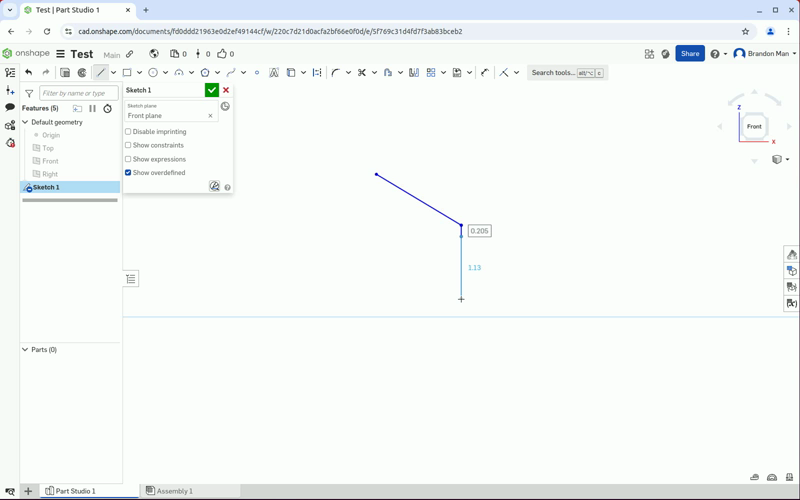
scroll(-6)
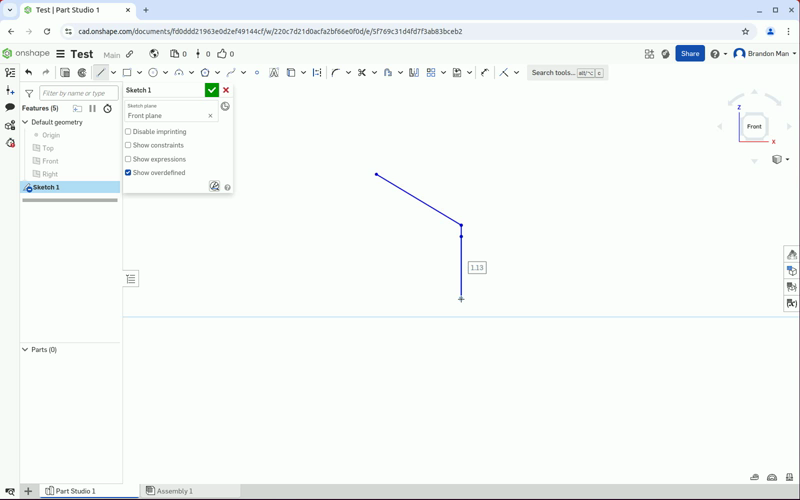
scroll(-6)
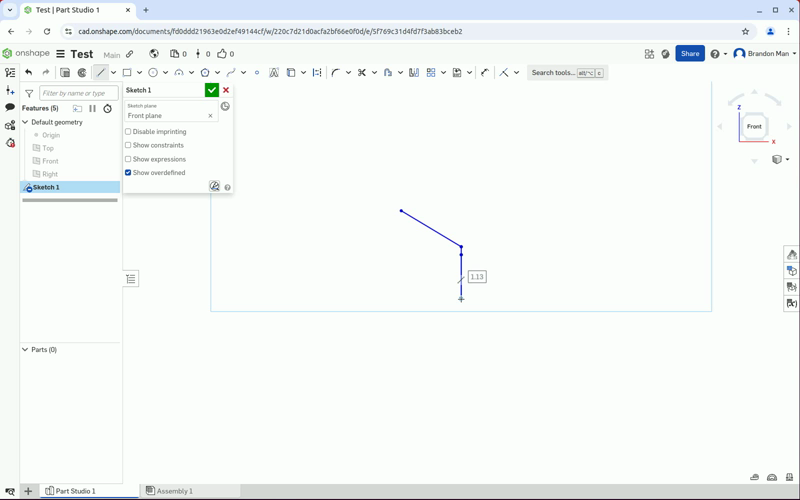
scroll(-6)
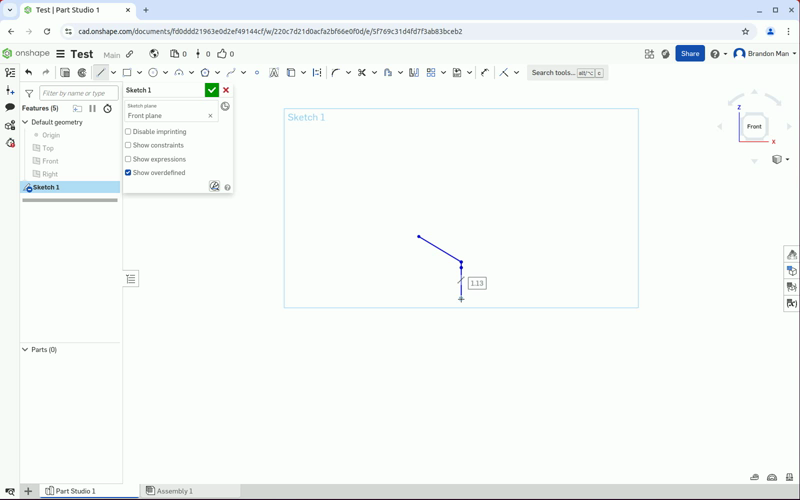
scroll(-6)
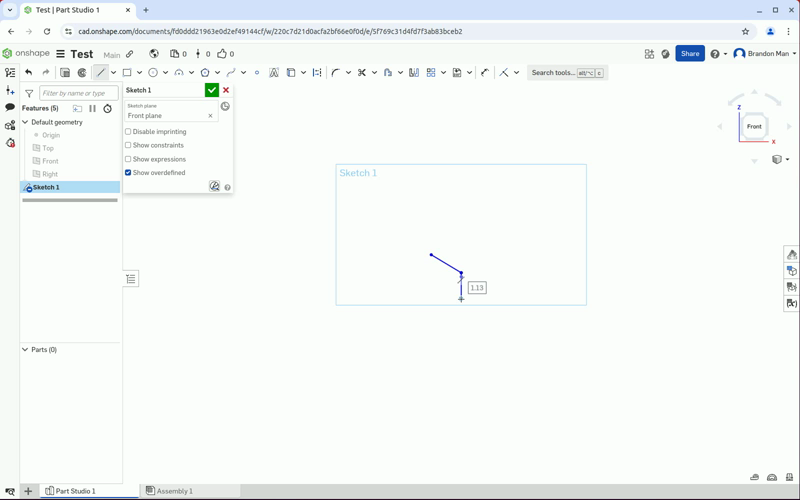
scroll(-6)
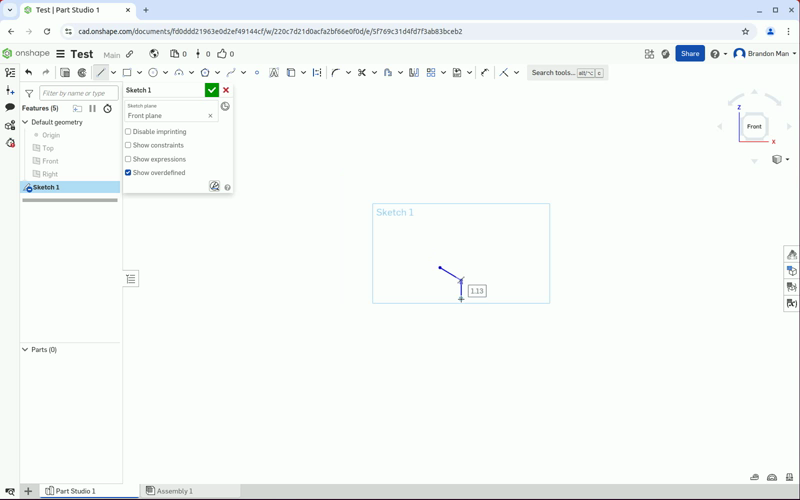
scroll(-6)
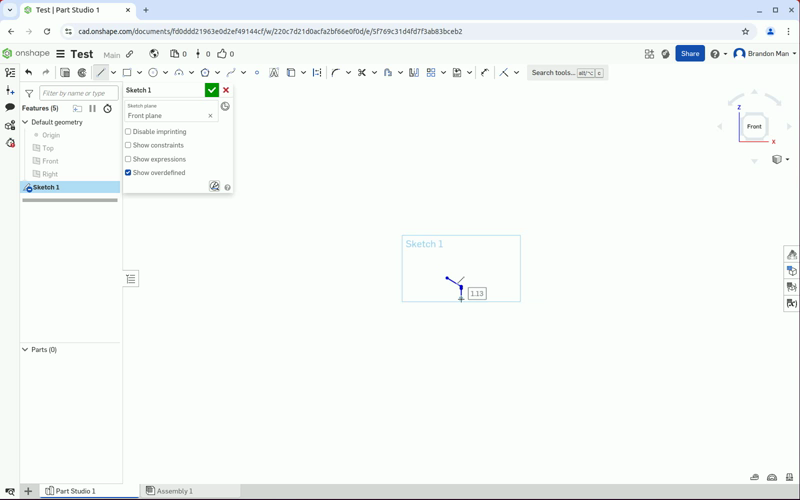
scroll(-6)
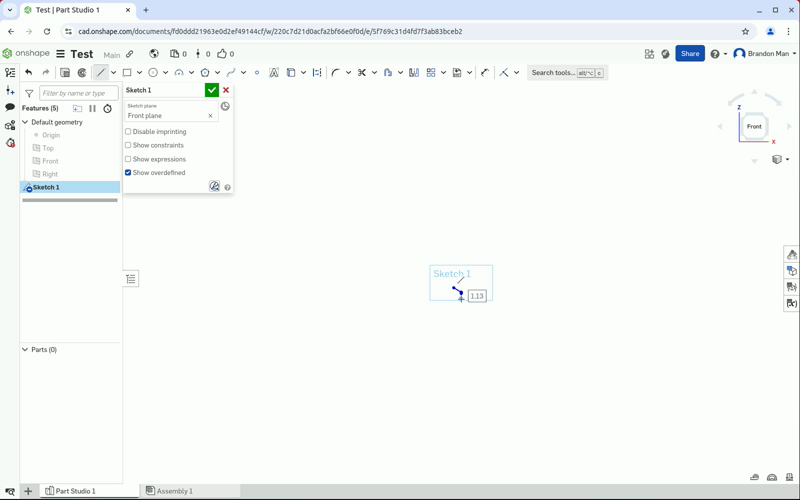
key_up(shift)
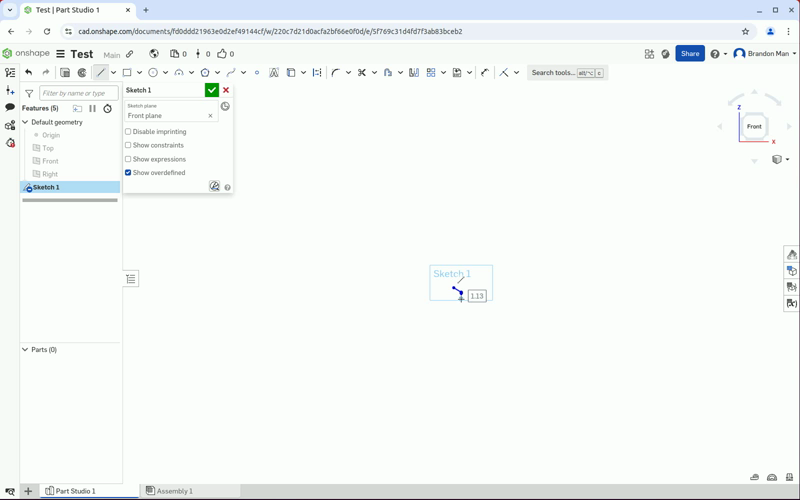
key_down(shift)
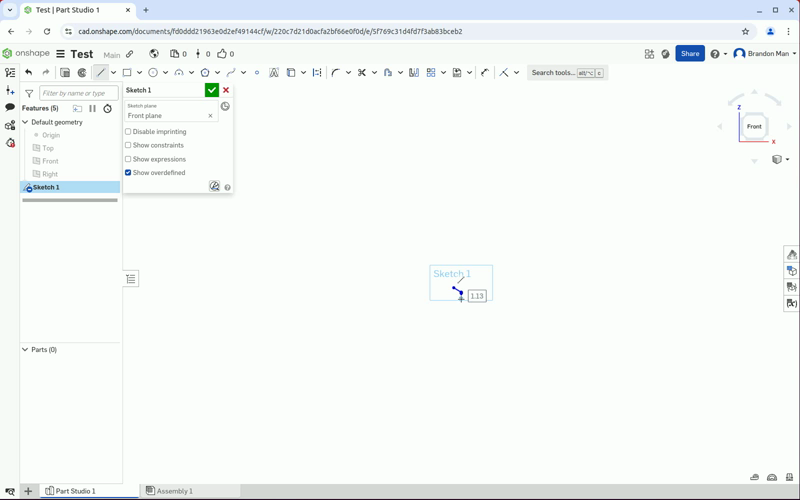
mouse_move(491, 298)
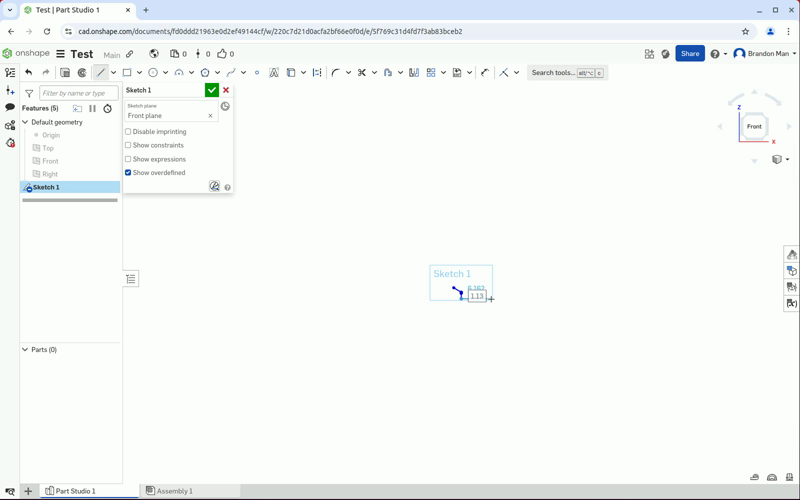
mouse_move(496, 298)
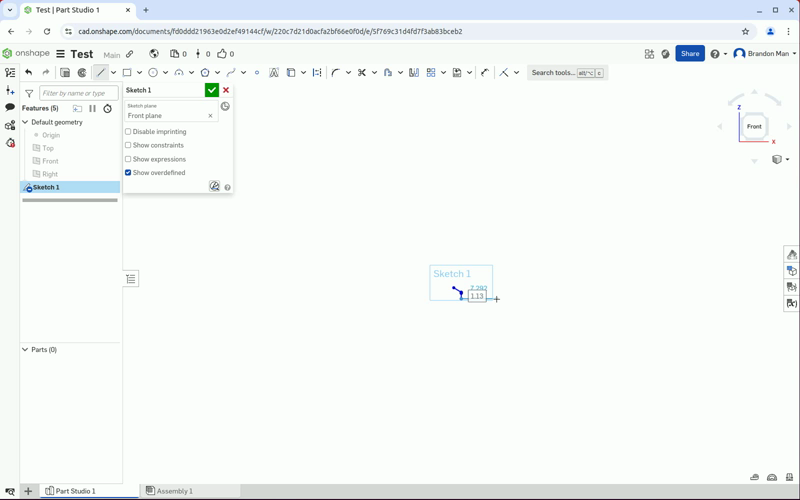
click(496, 298)
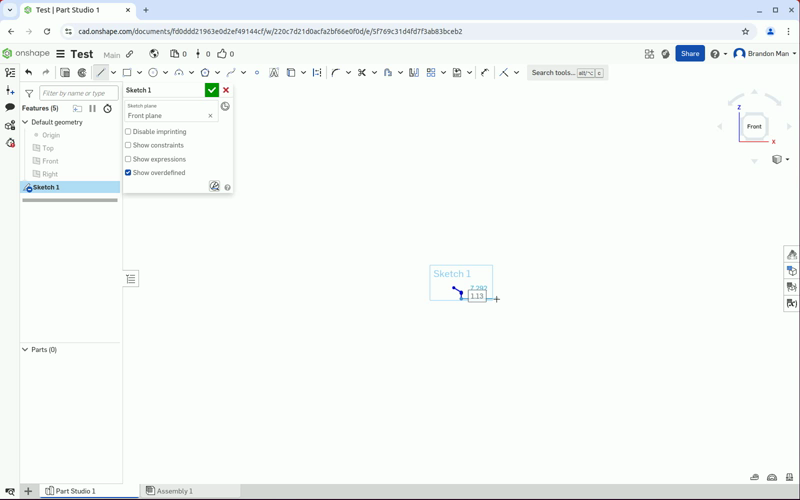
key_up(shift)
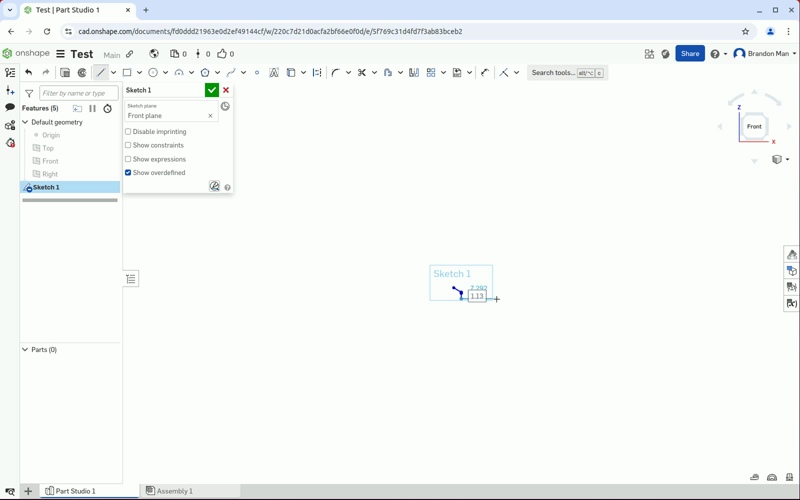
key_down(shift)
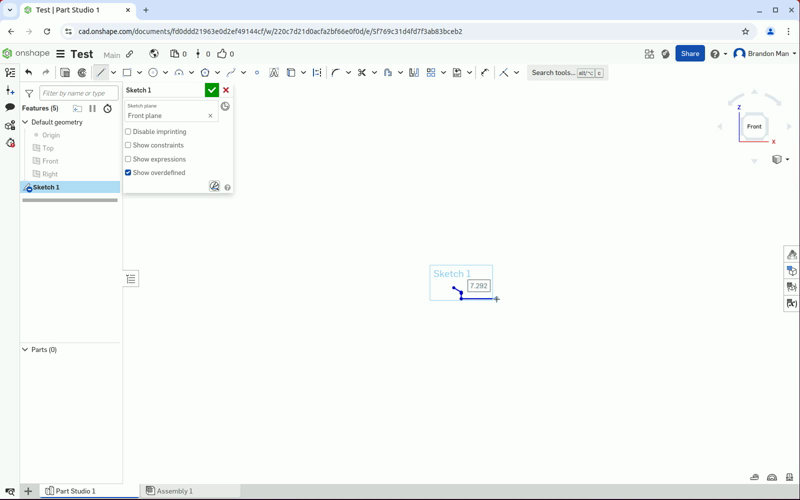
mouse_move(526, 298)
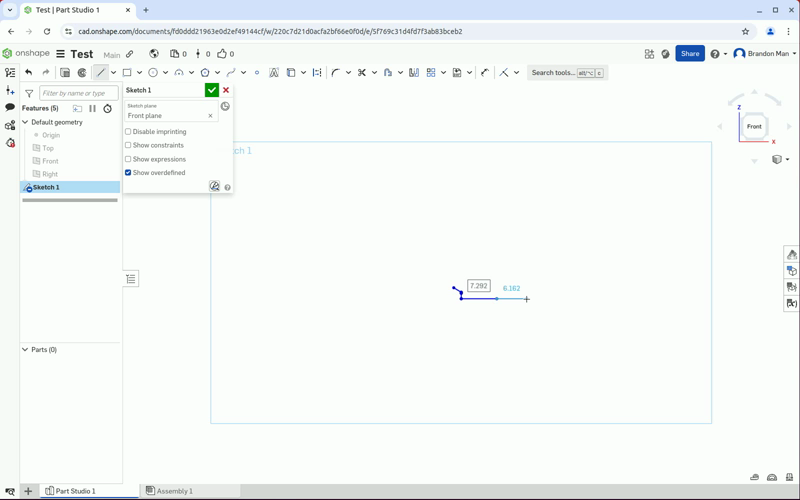
mouse_move(496, 282)
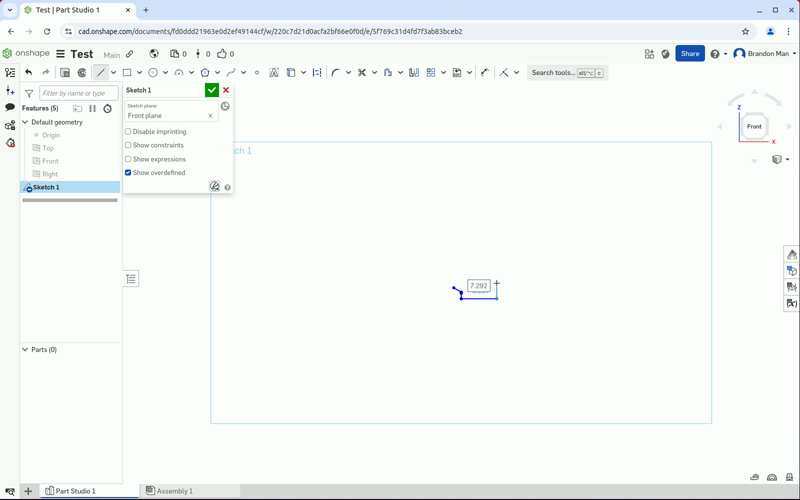
click(496, 282)
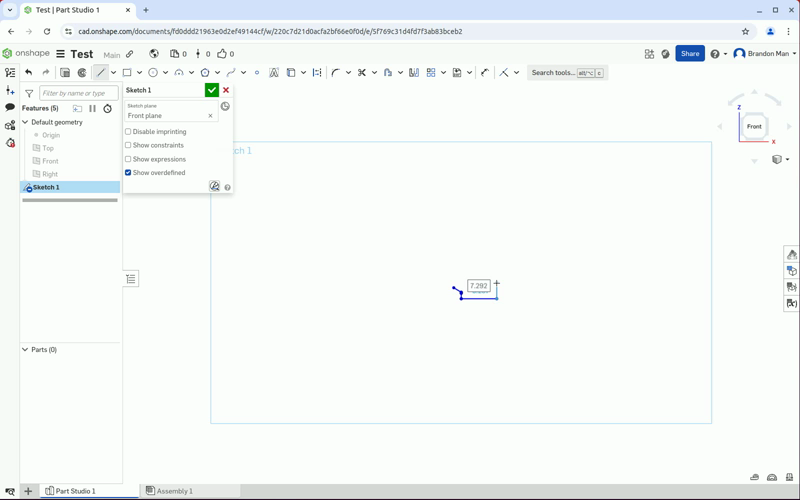
key_up(shift)
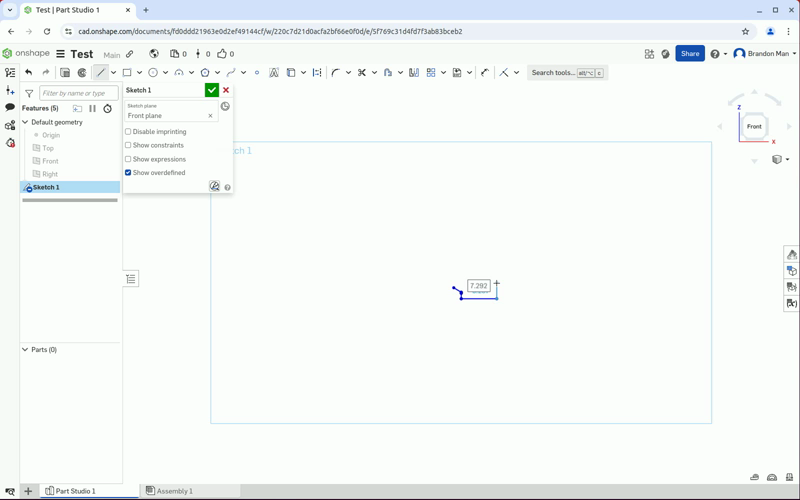
key_down(shift)
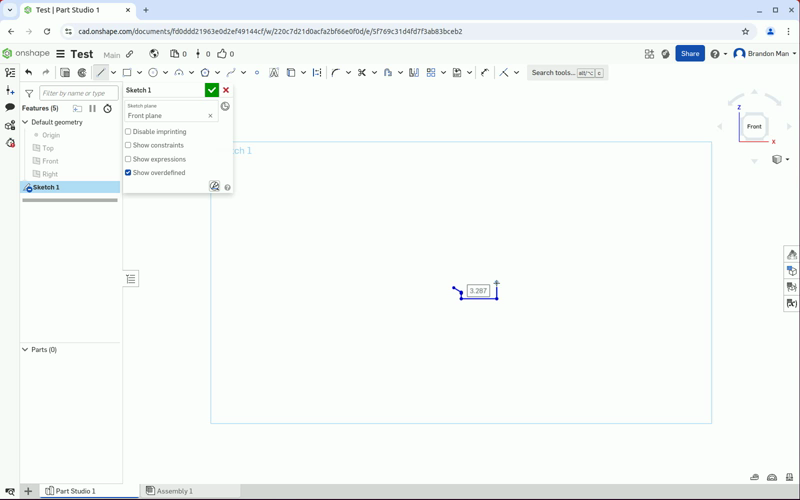
mouse_move(526, 282)
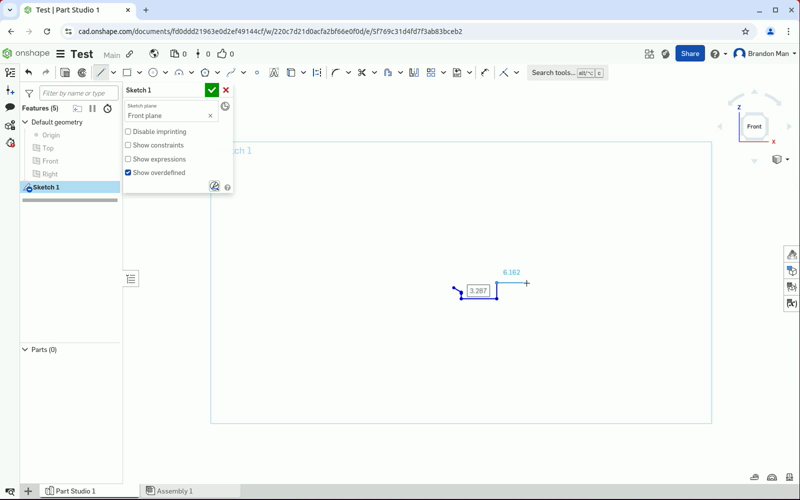
mouse_move(461, 282)
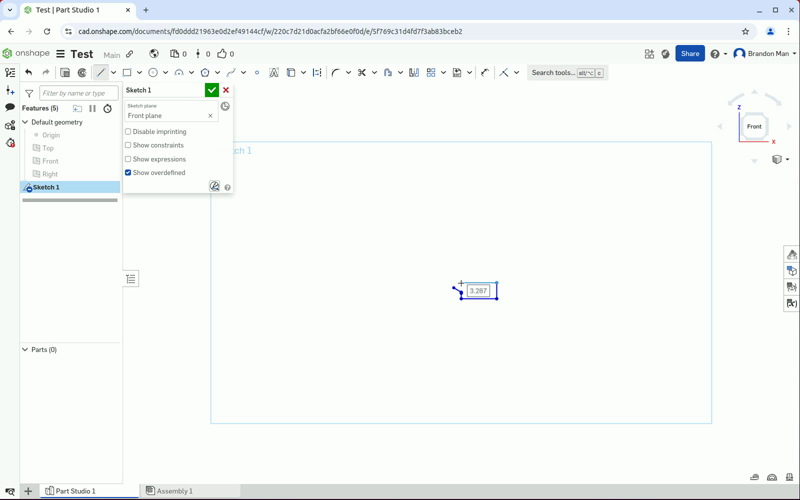
click(461, 282)
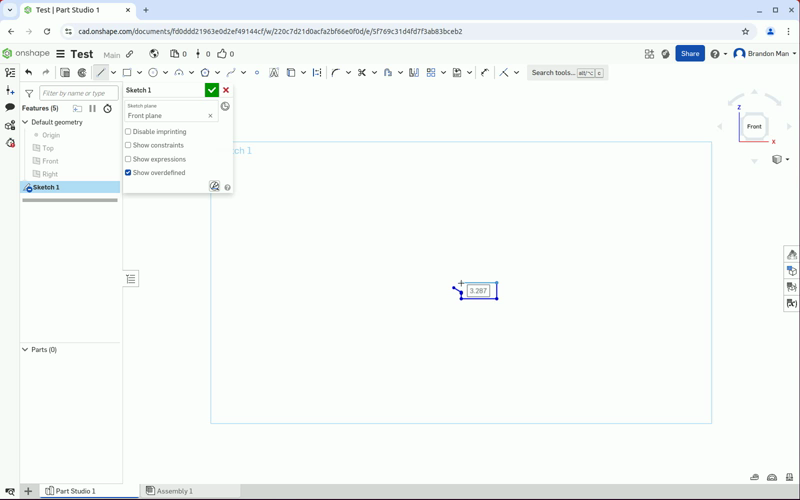
key_up(shift)
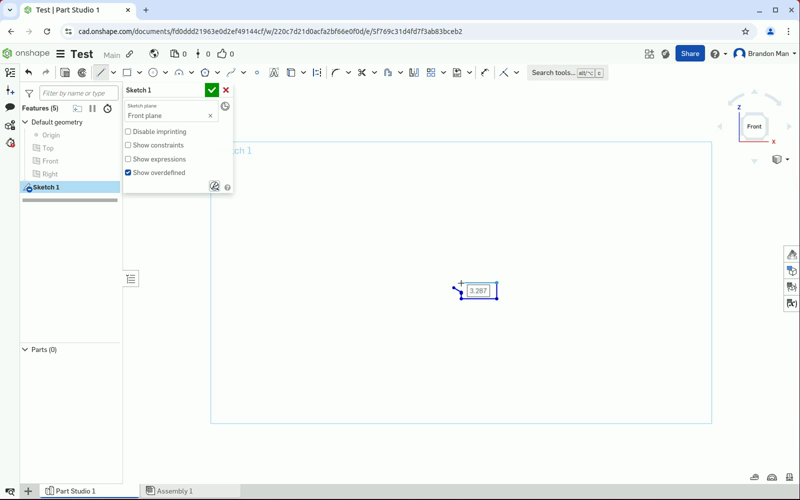
key_down(shift)
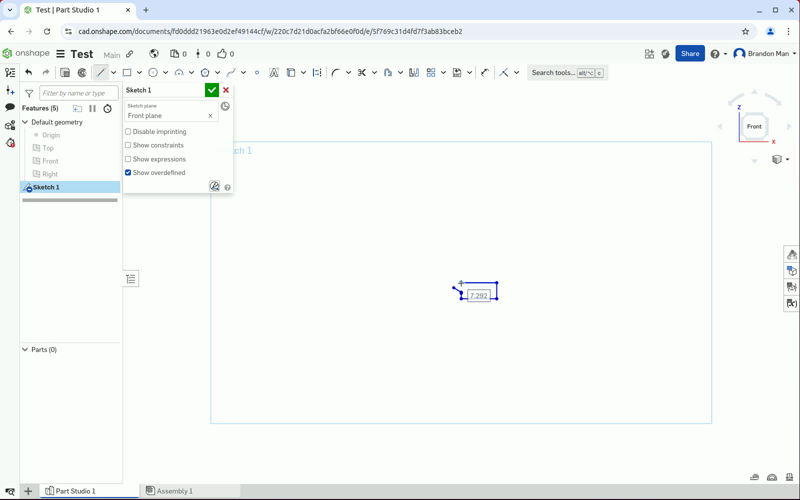
mouse_move(491, 282)
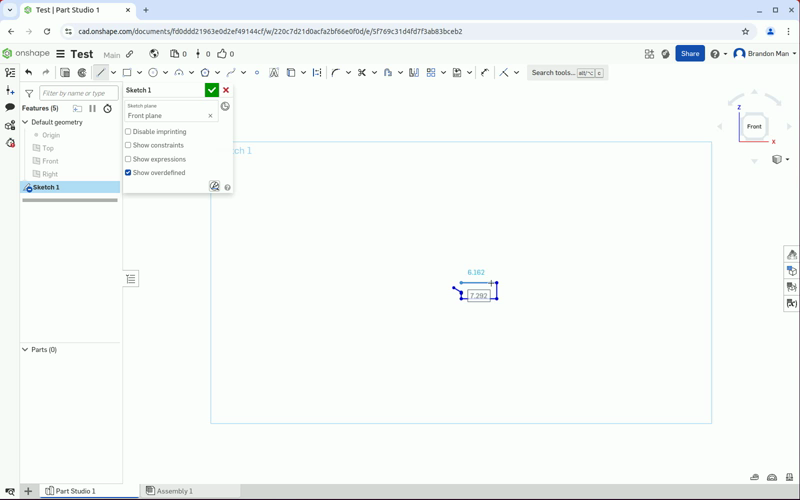
mouse_move(461, 285)
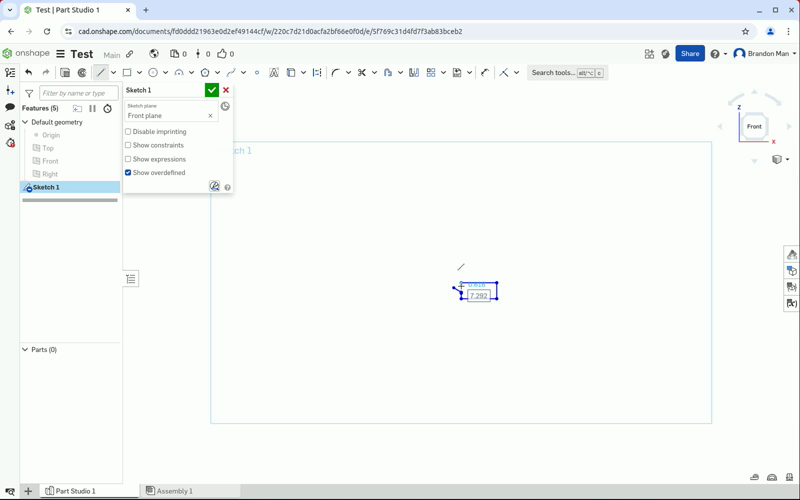
scroll(6)
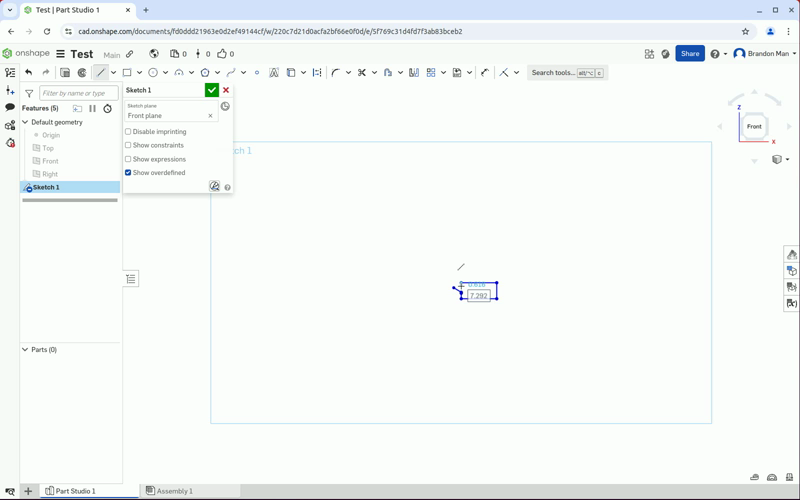
scroll(6)
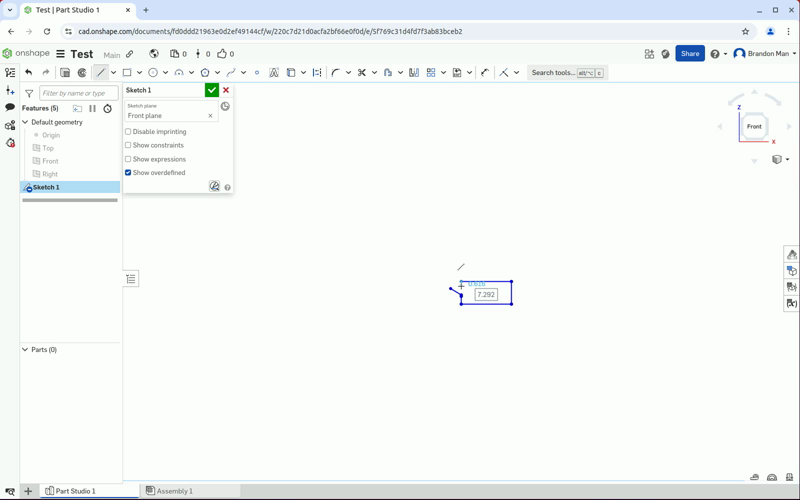
scroll(6)
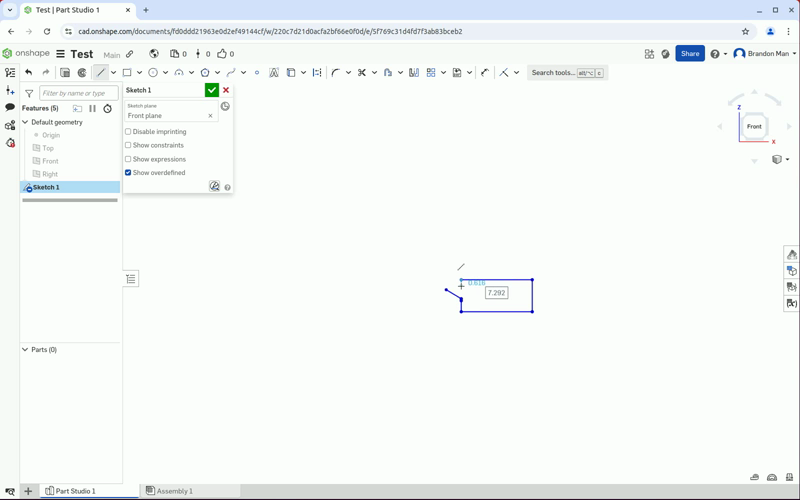
scroll(6)
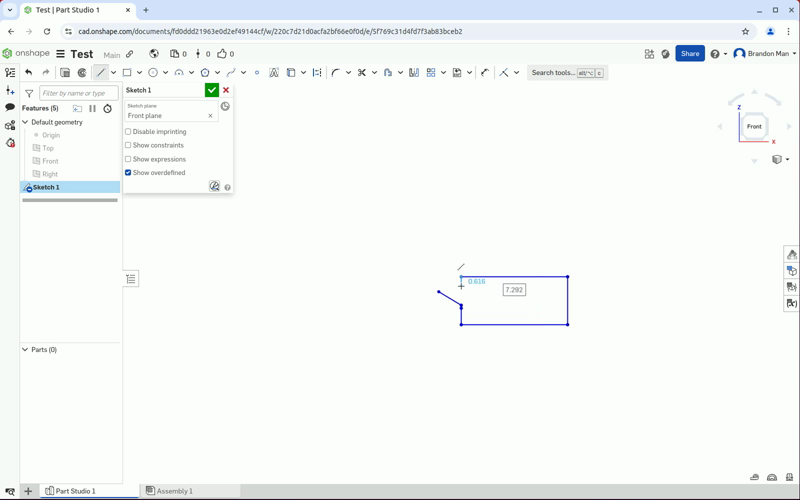
scroll(6)
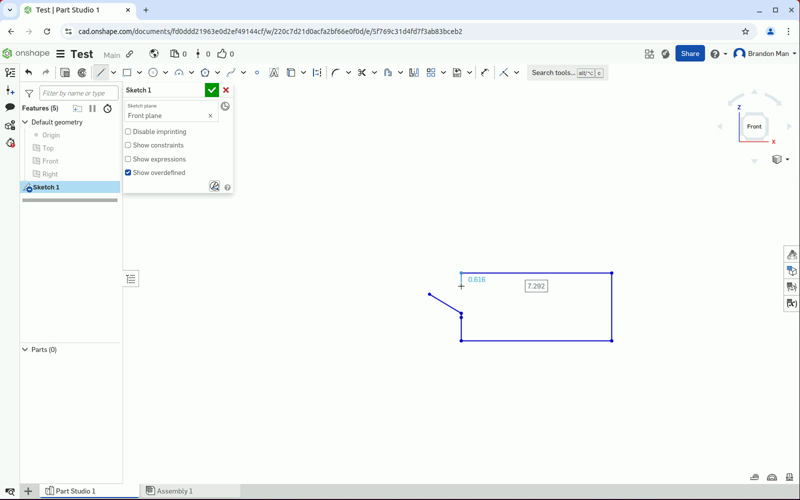
scroll(6)
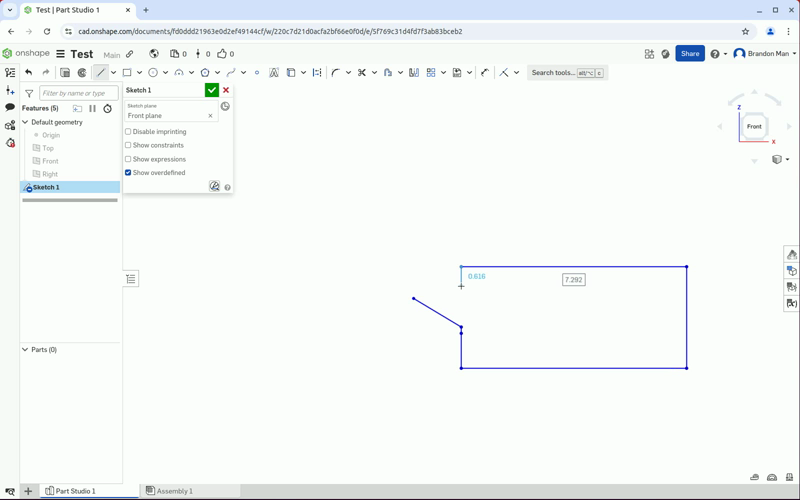
scroll(6)
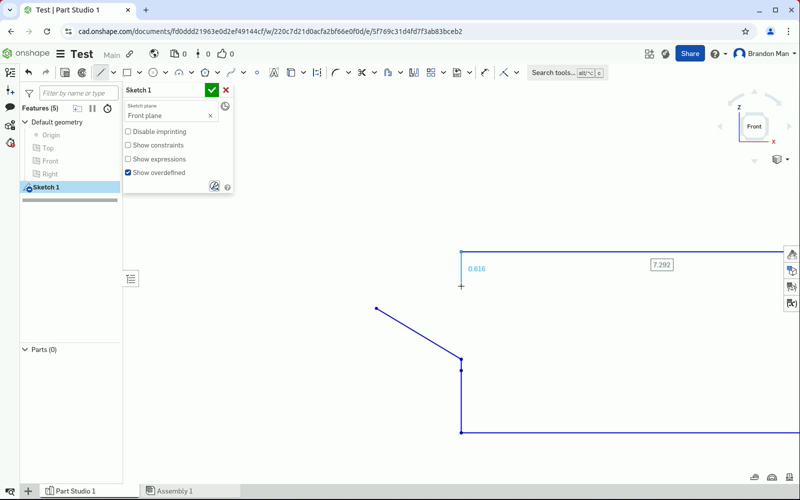
click(461, 285)
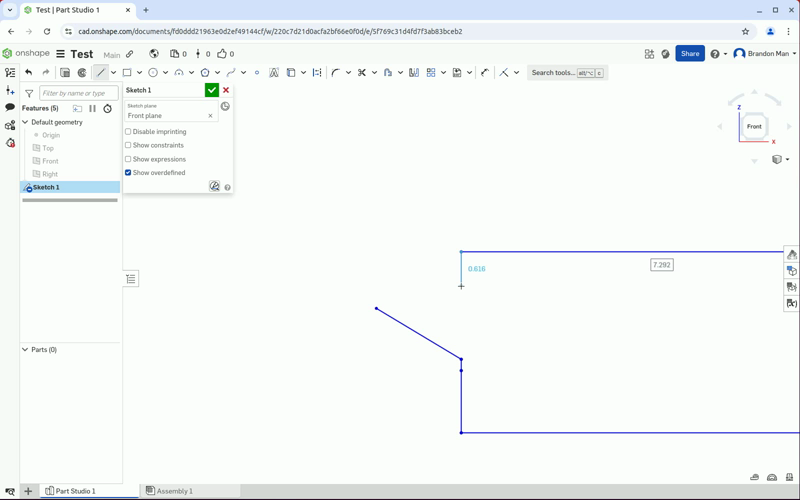
scroll(-6)
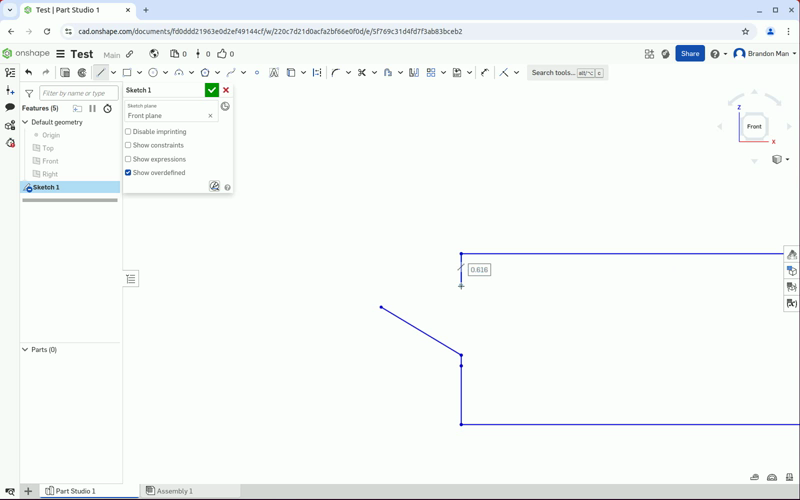
scroll(-6)
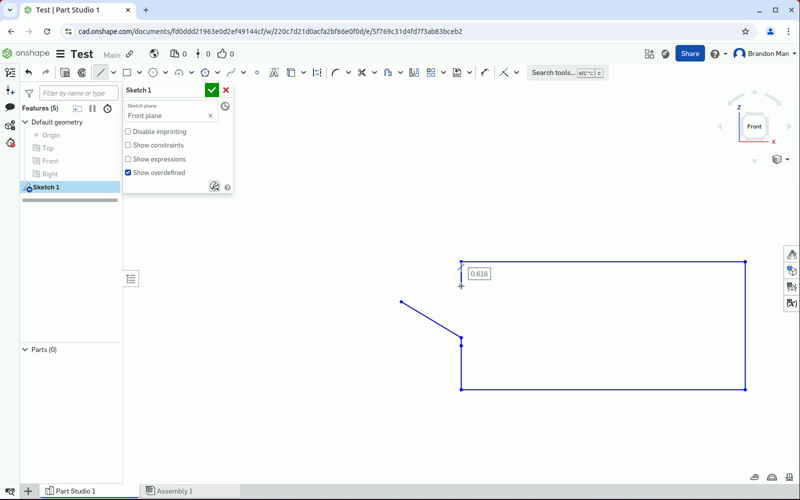
scroll(-6)
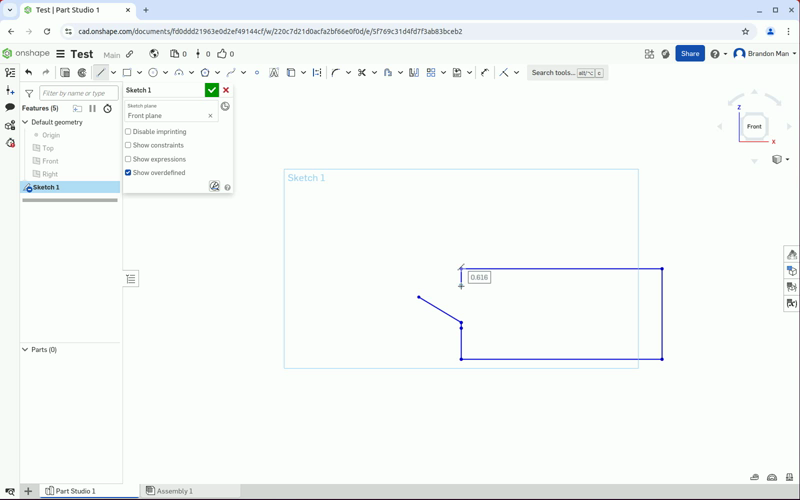
scroll(-6)
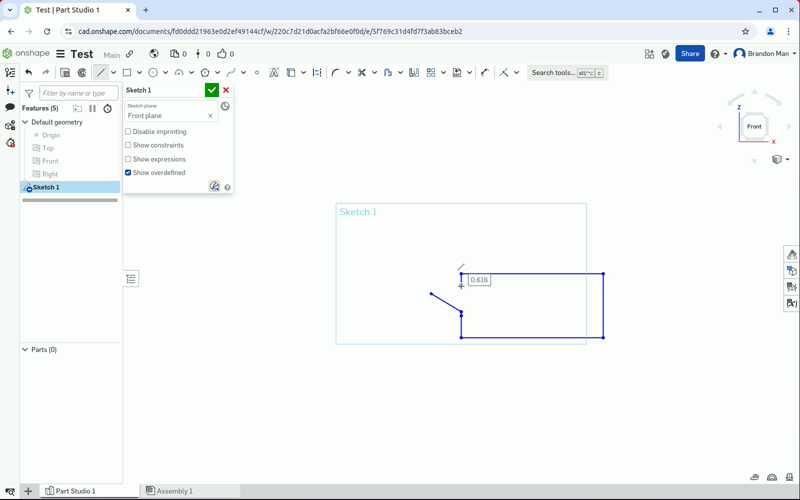
scroll(-6)
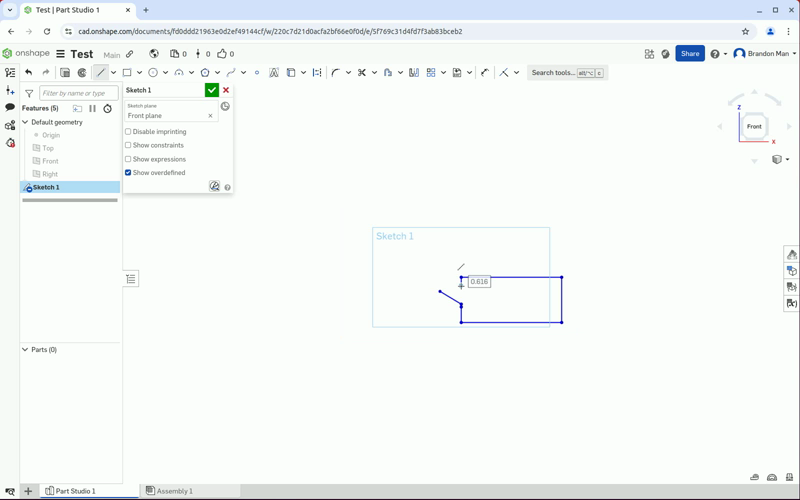
scroll(-6)
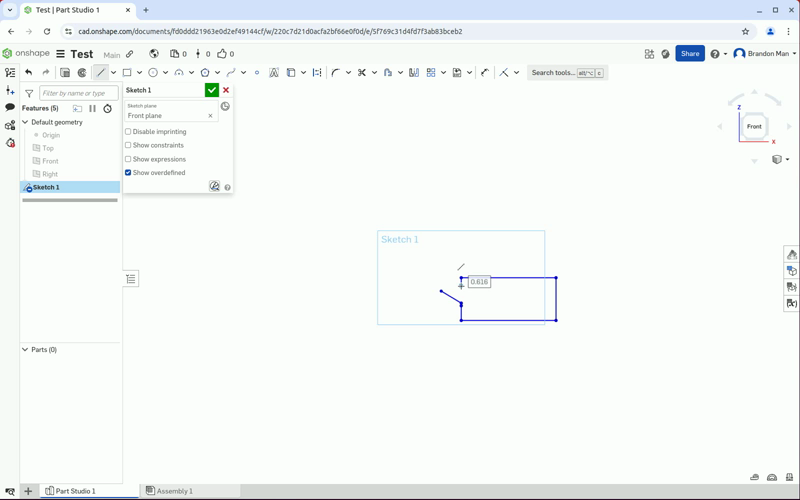
scroll(-6)
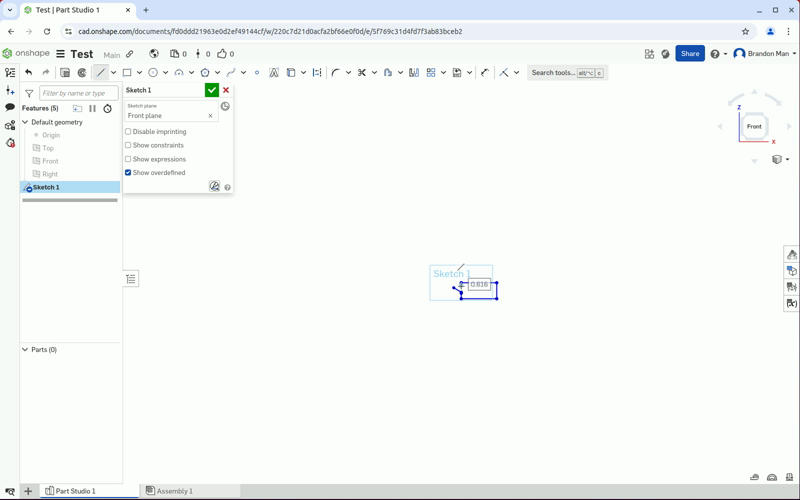
key_up(shift)
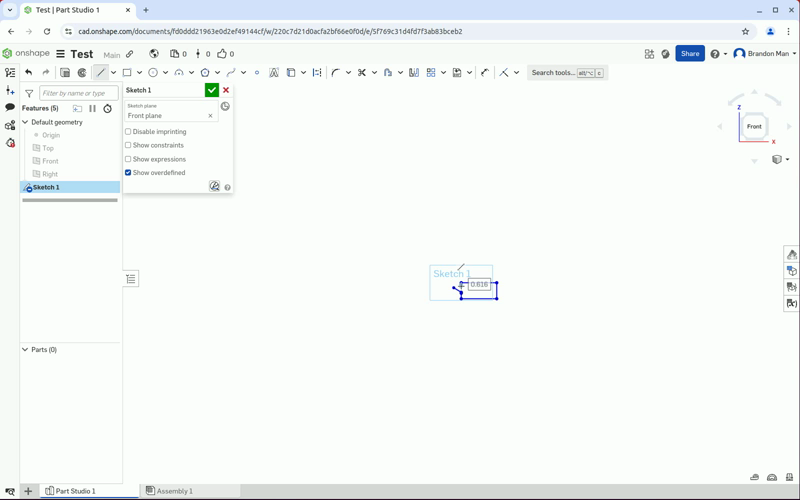
key_down(shift)
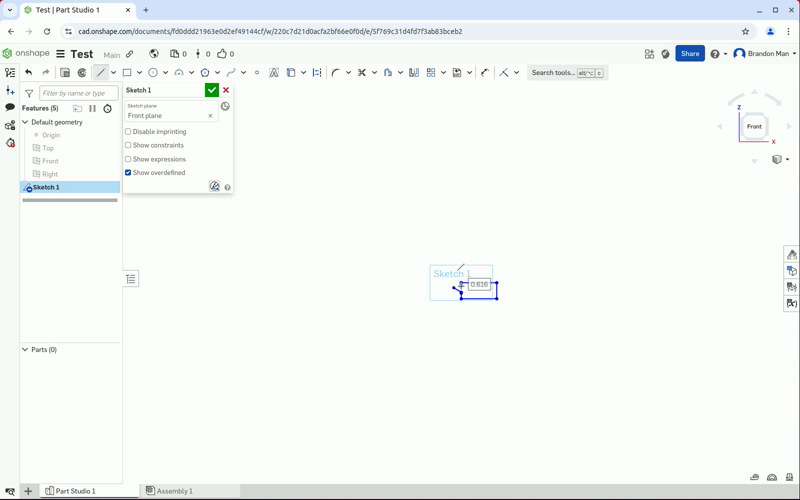
mouse_move(491, 285)
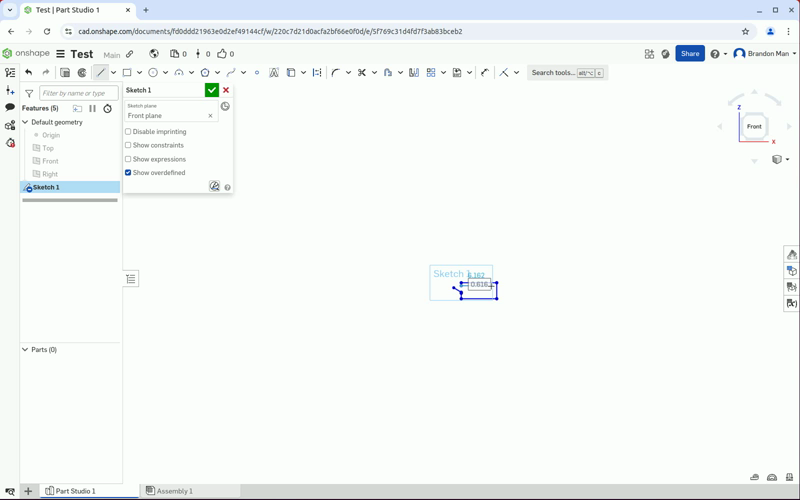
mouse_move(453, 285)
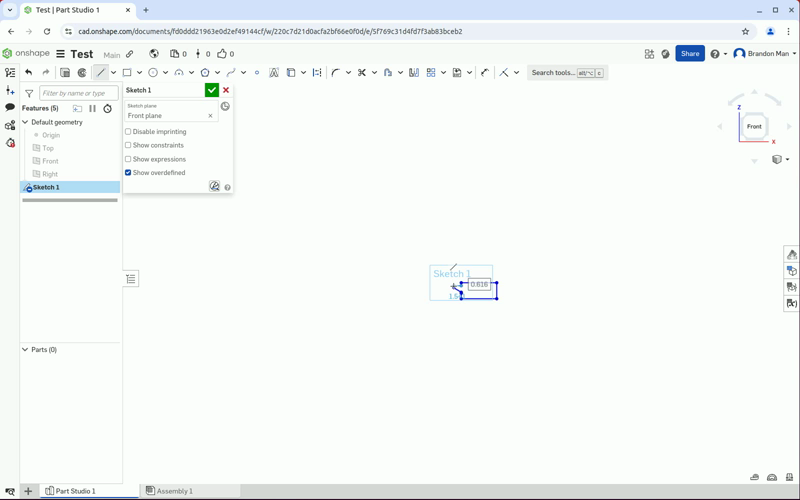
scroll(6)
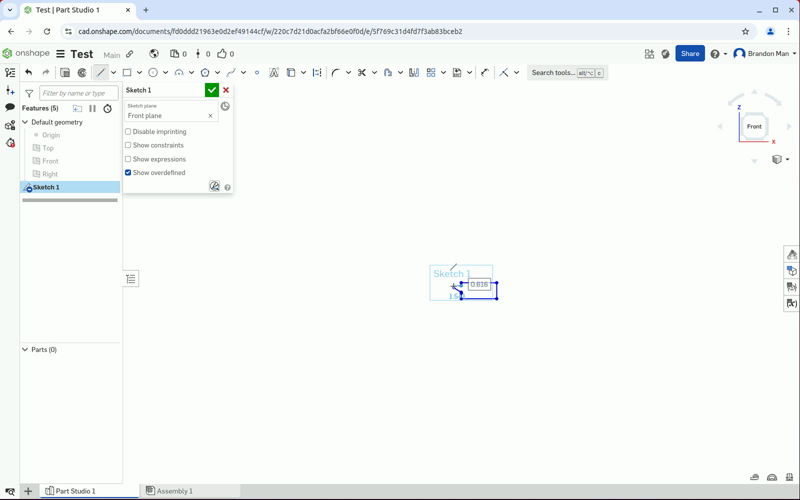
scroll(6)
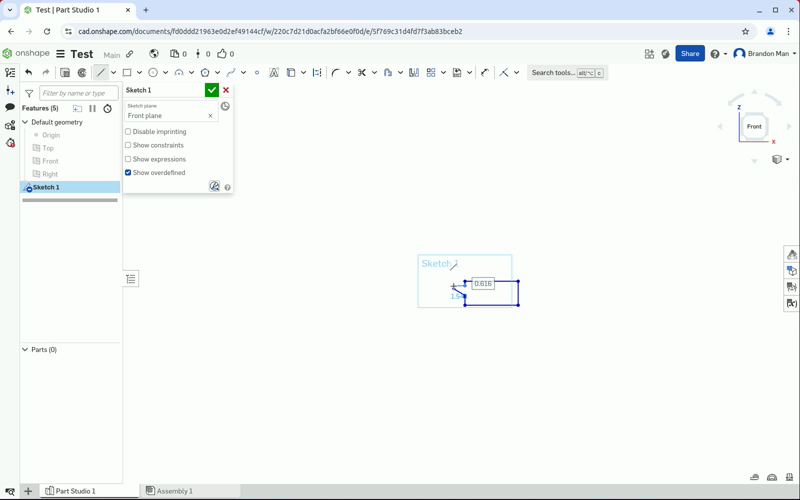
scroll(6)
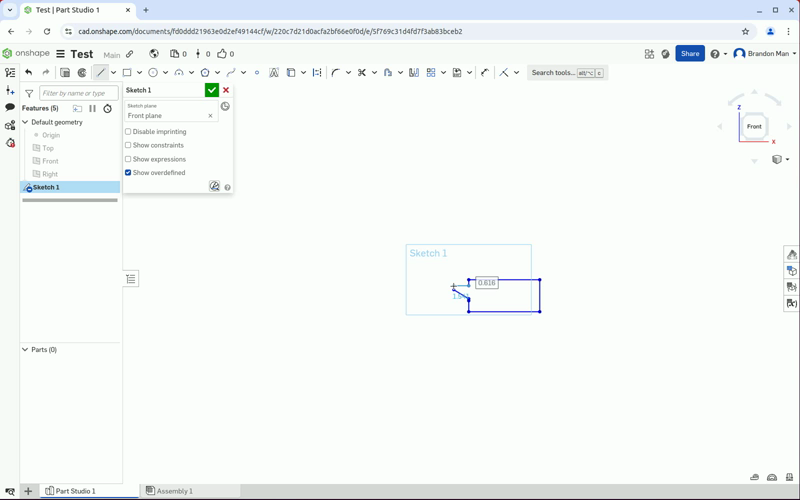
scroll(6)
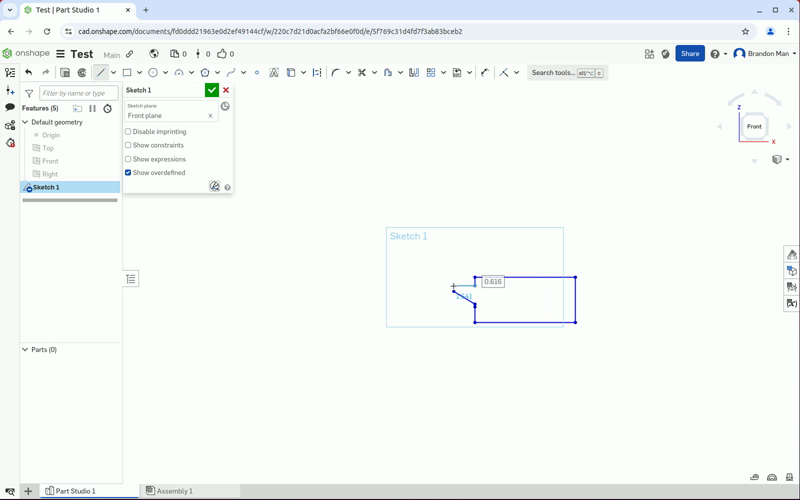
scroll(6)
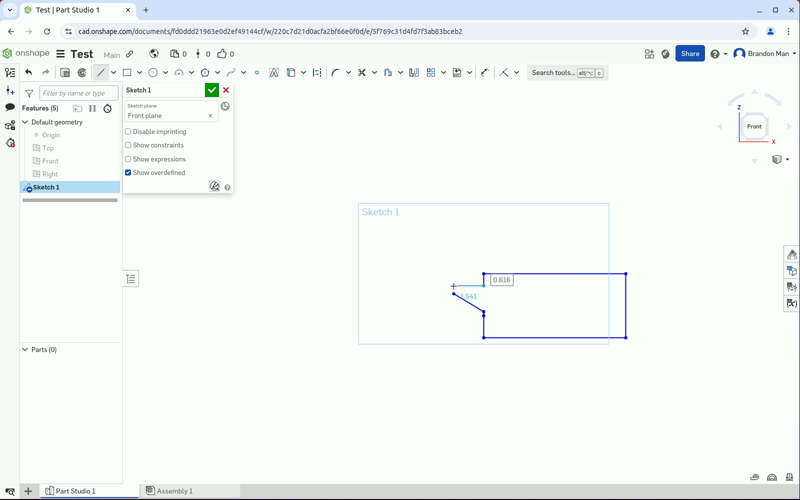
scroll(6)
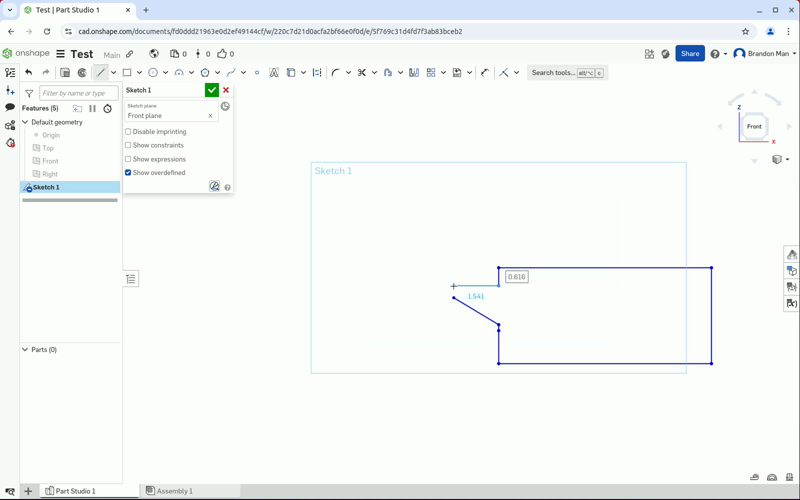
scroll(6)
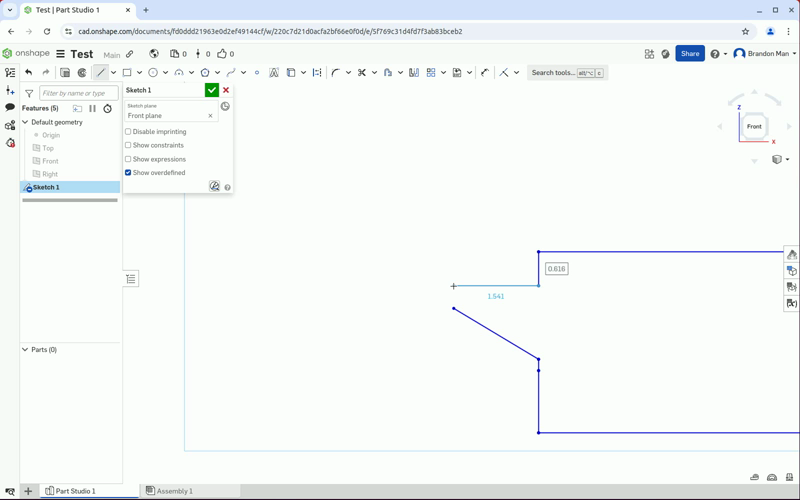
click(453, 285)
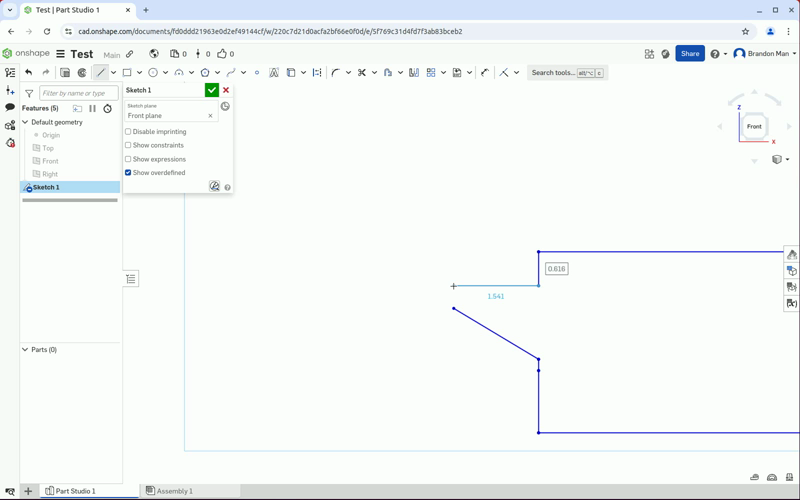
scroll(-6)
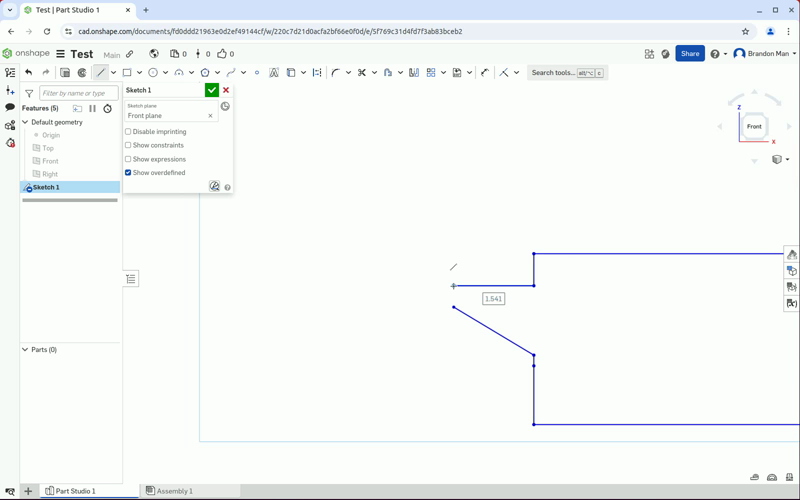
scroll(-6)
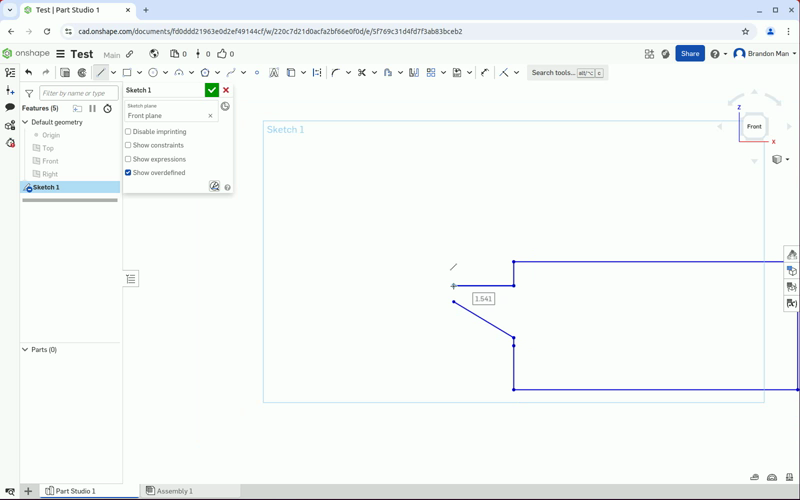
scroll(-6)
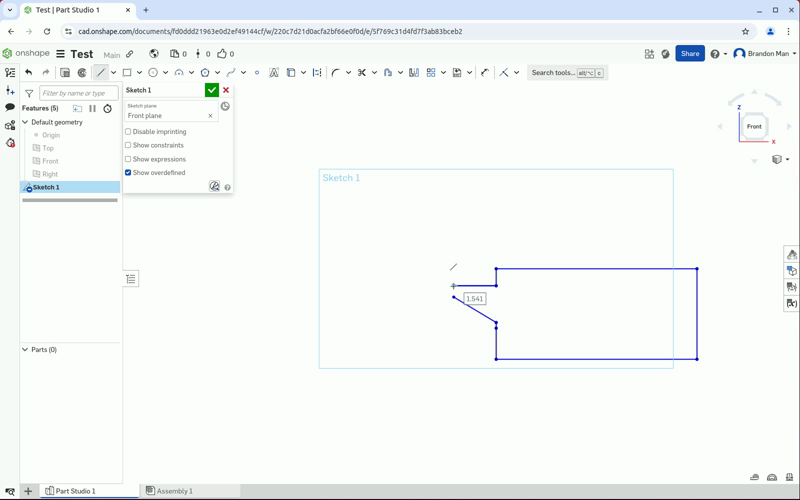
scroll(-6)
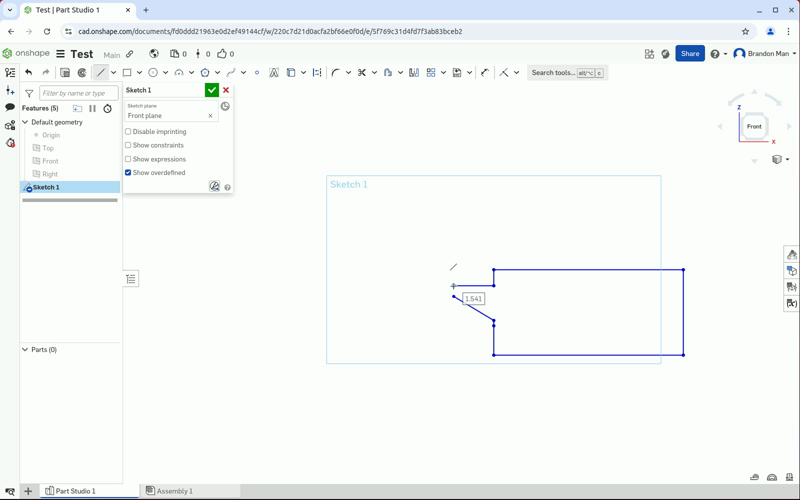
scroll(-6)
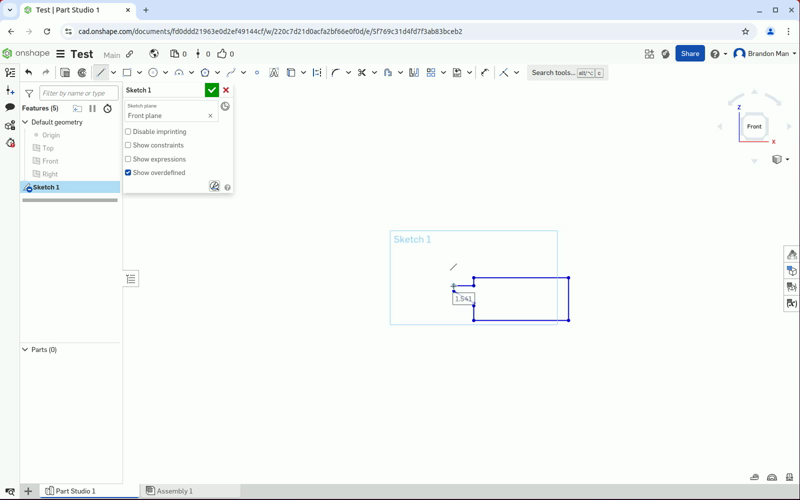
scroll(-6)
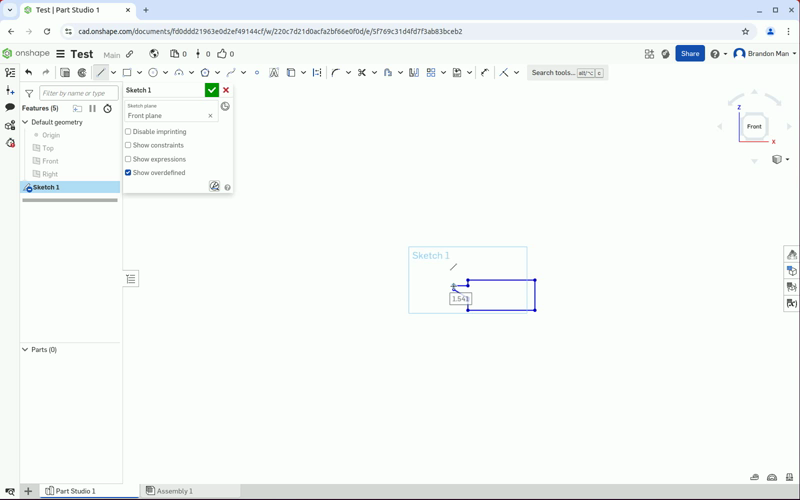
scroll(-6)
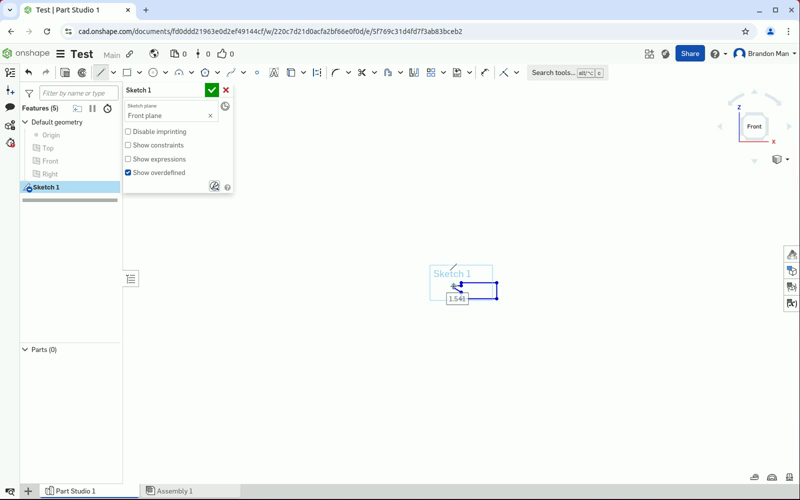
key_up(shift)
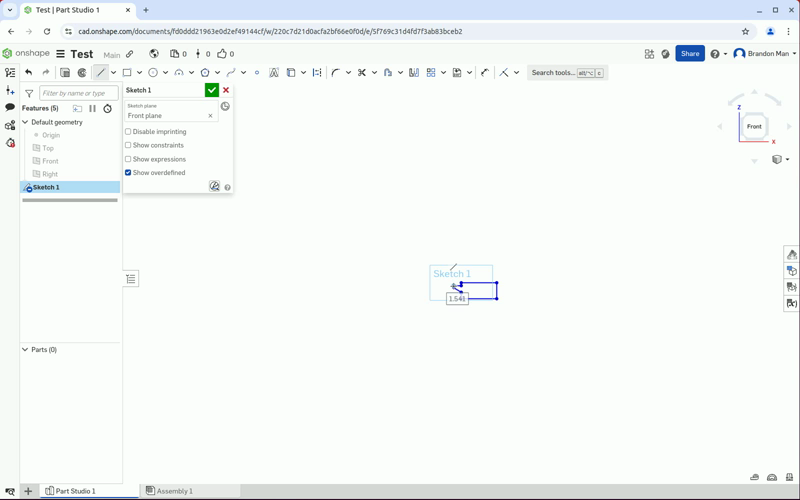
mouse_move(483, 285)
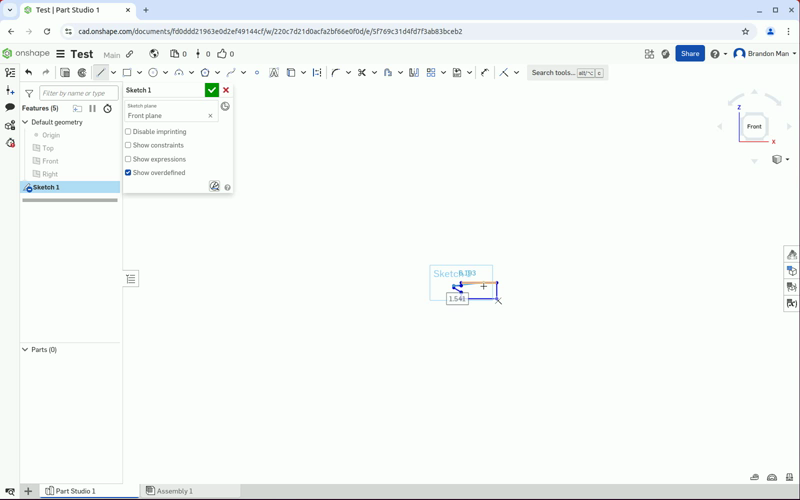
key_down(shift)
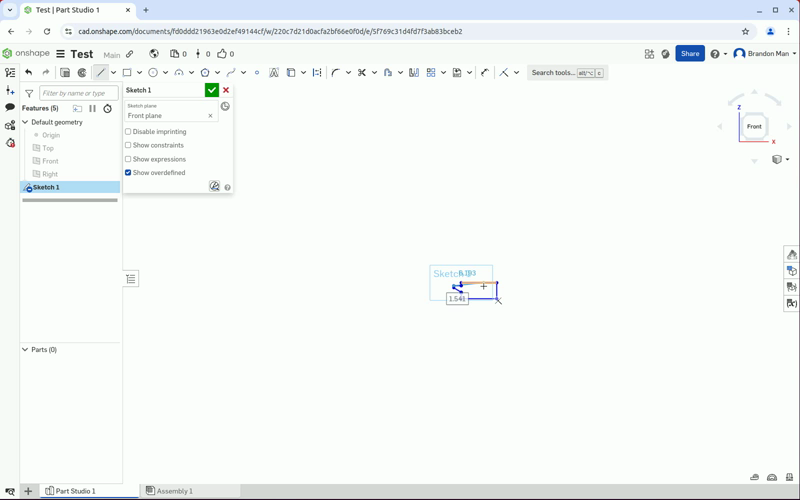
mouse_move(453, 287)
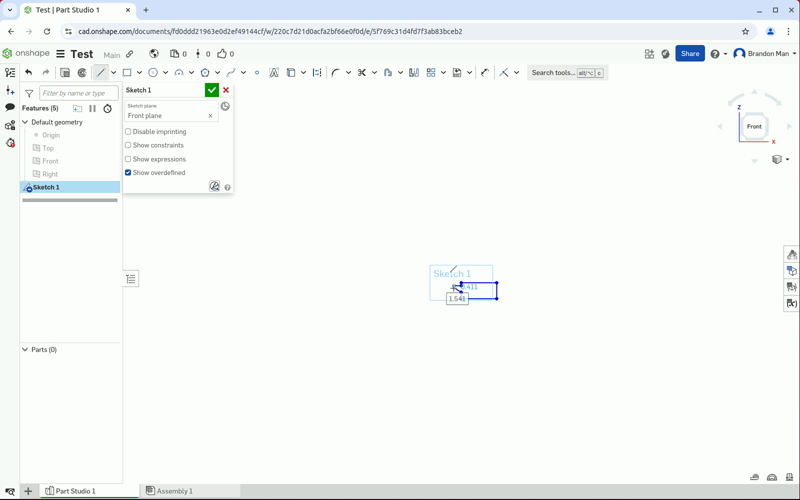
scroll(6)
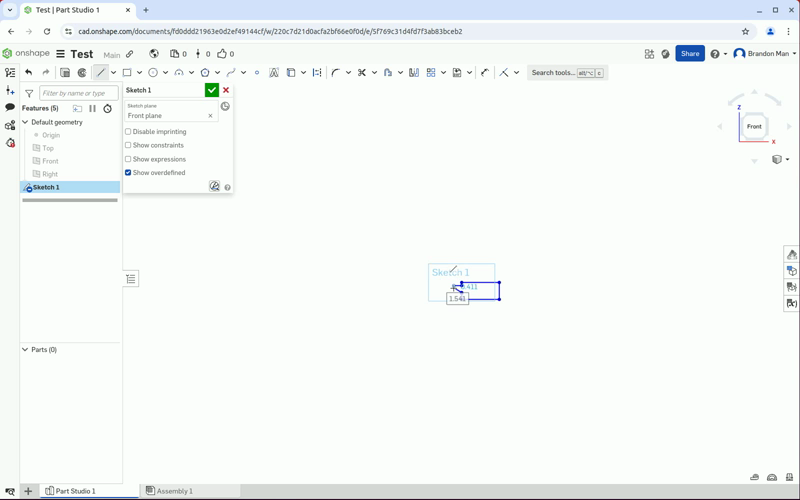
scroll(6)
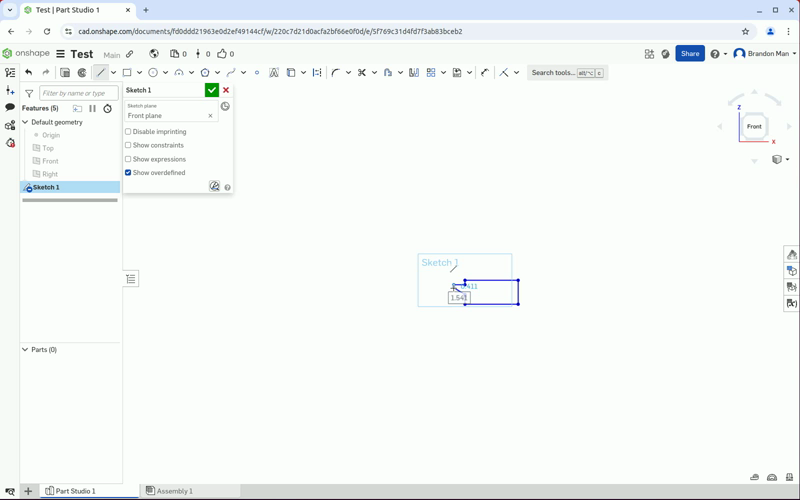
scroll(6)
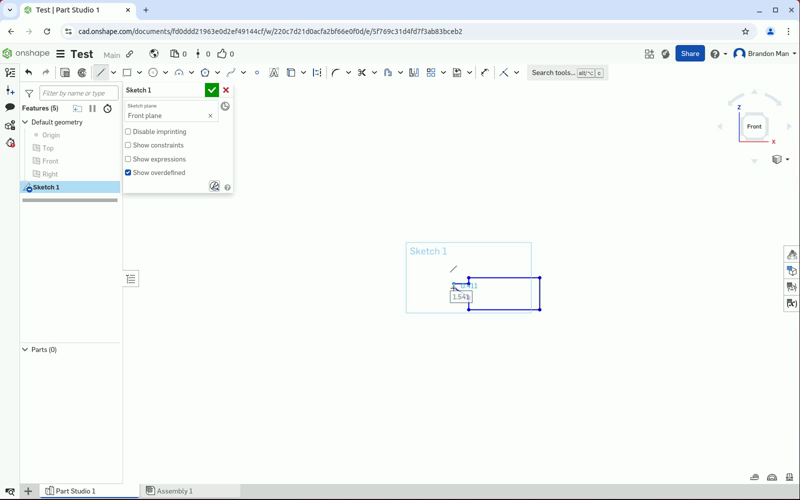
scroll(6)
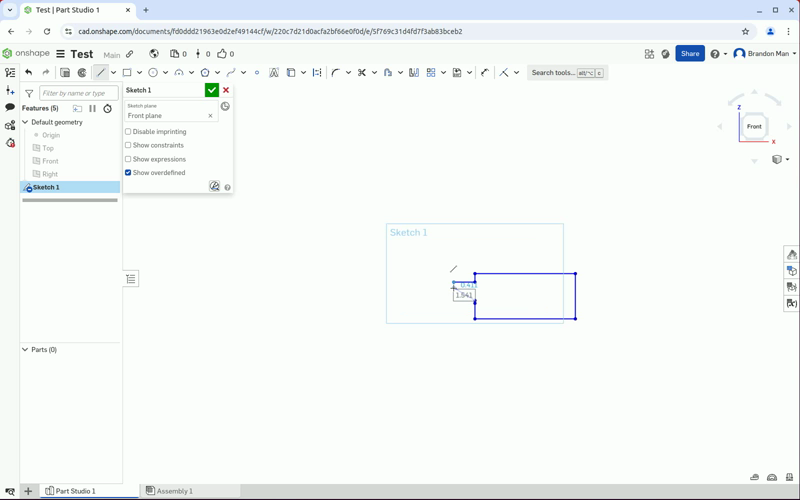
scroll(6)
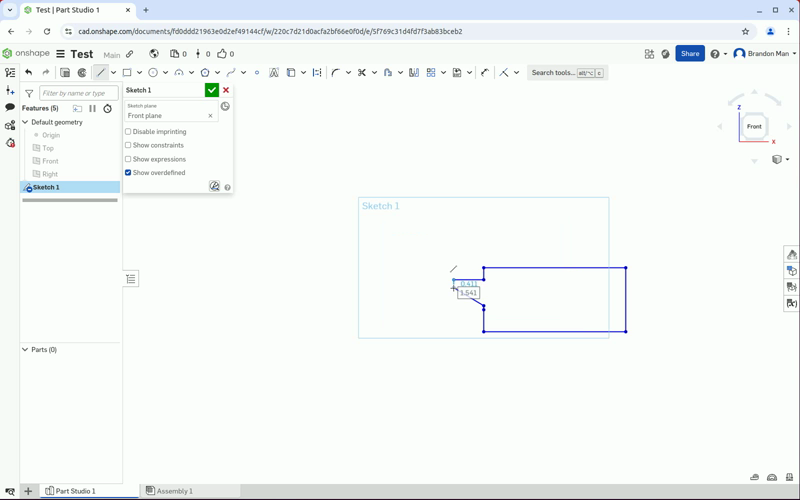
scroll(6)
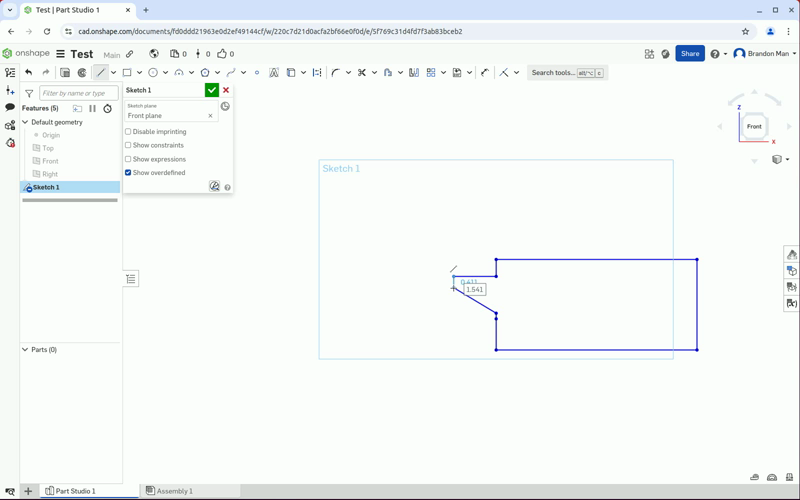
scroll(6)
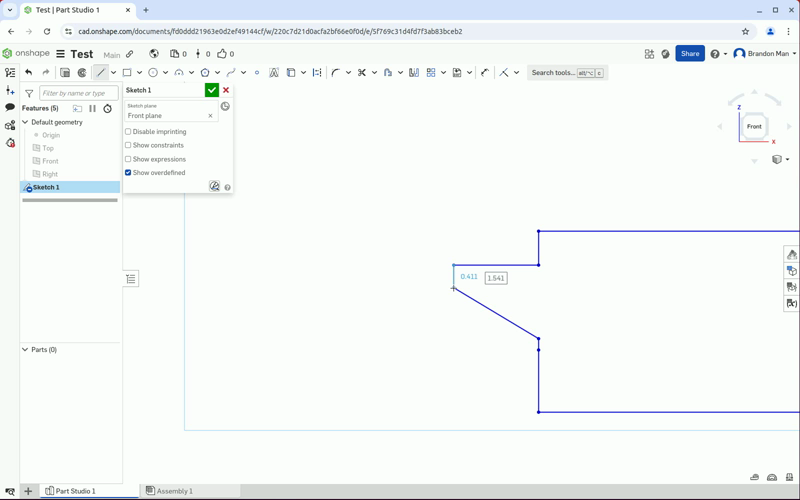
key_up(shift)
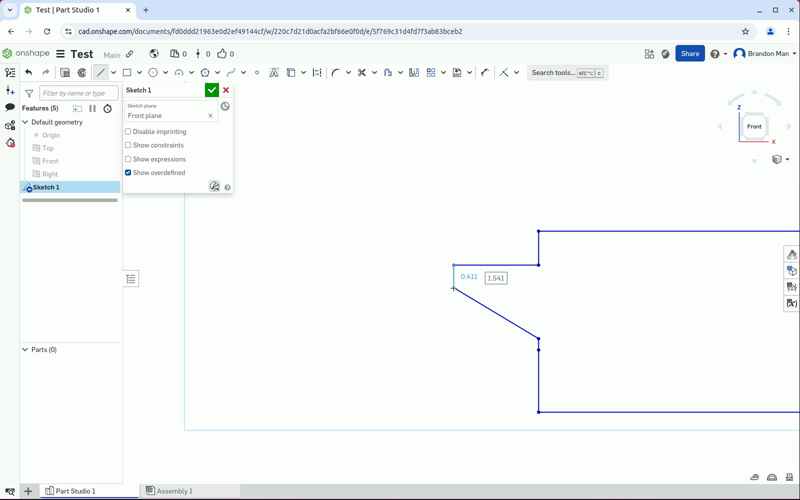
click(453, 287)
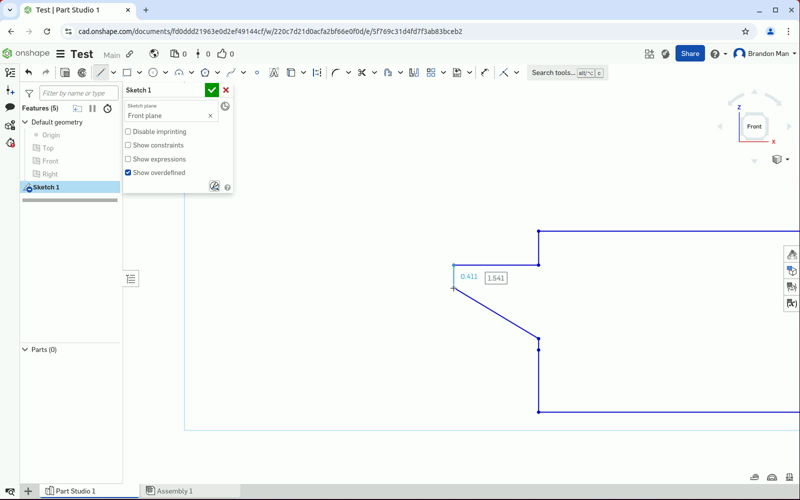
scroll(-6)
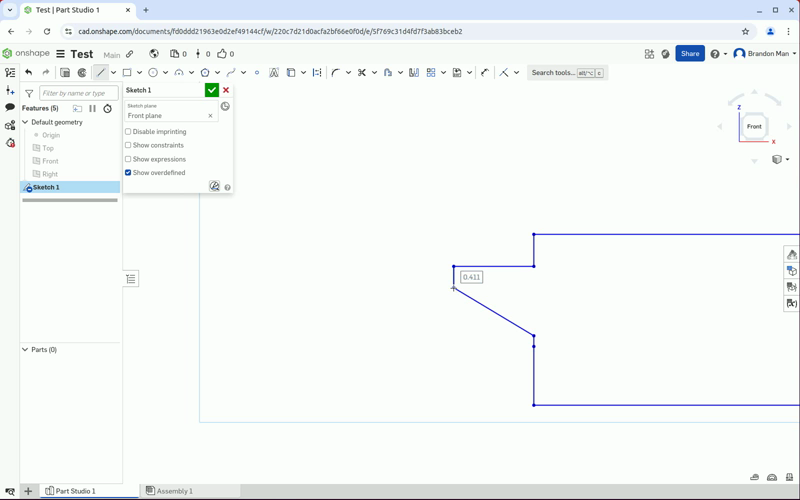
scroll(-6)
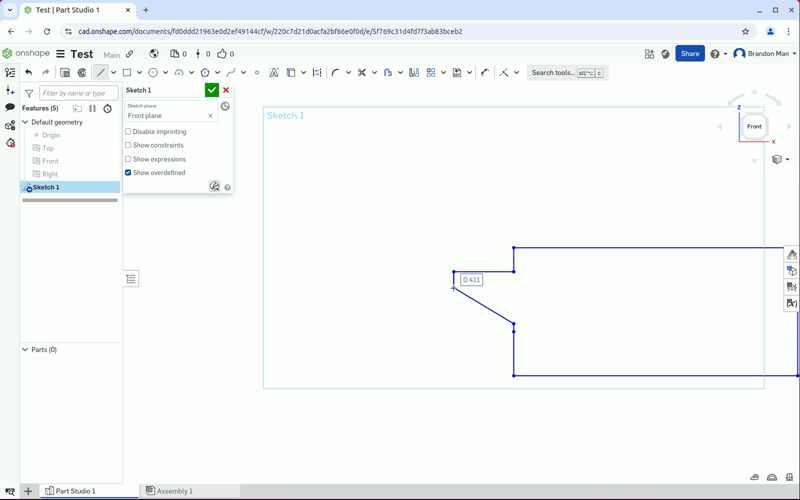
scroll(-6)
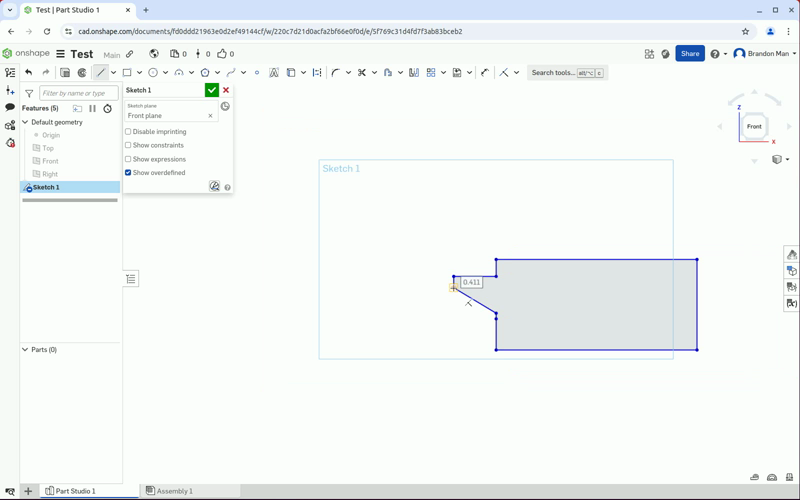
scroll(-6)
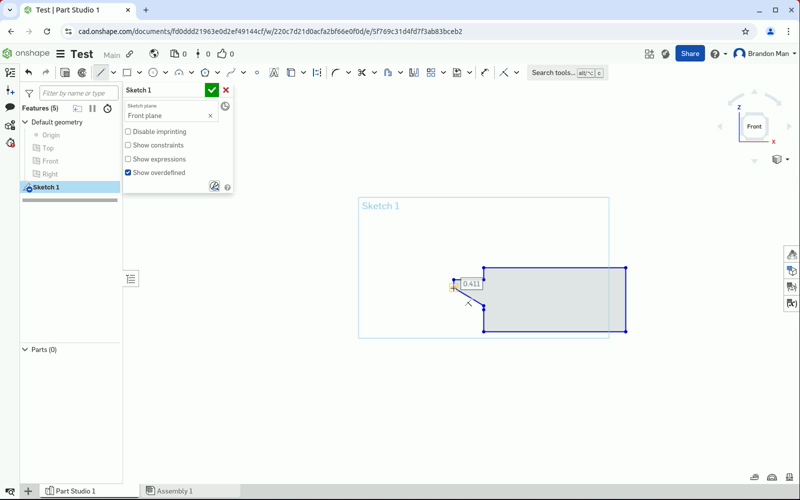
scroll(-6)
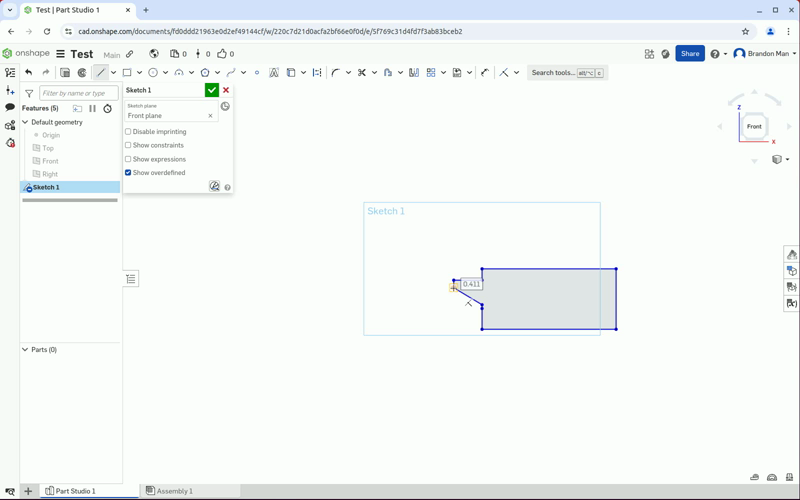
scroll(-6)
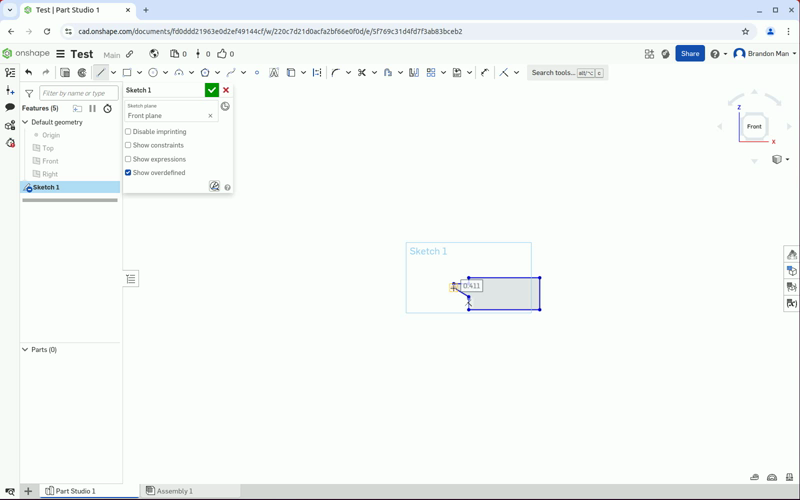
scroll(-6)
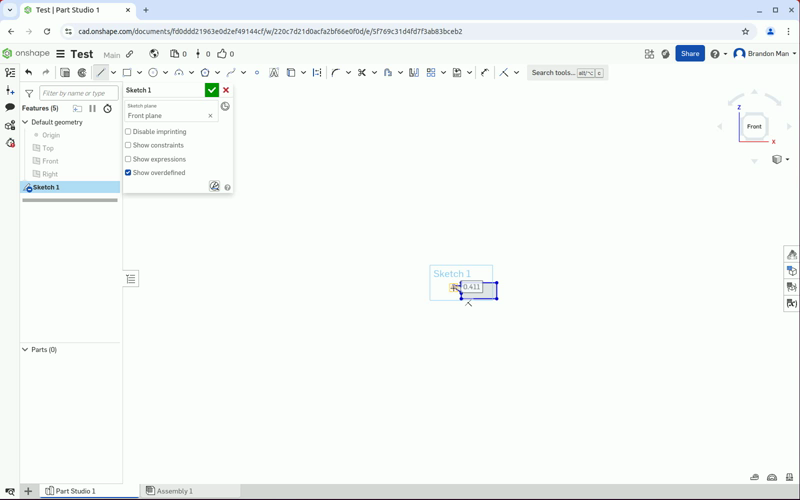
key(esc)
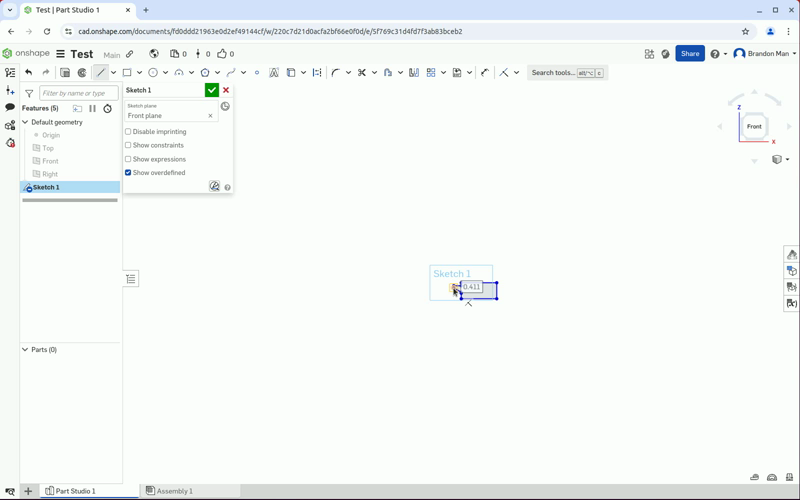
mouse_move(487, 294)
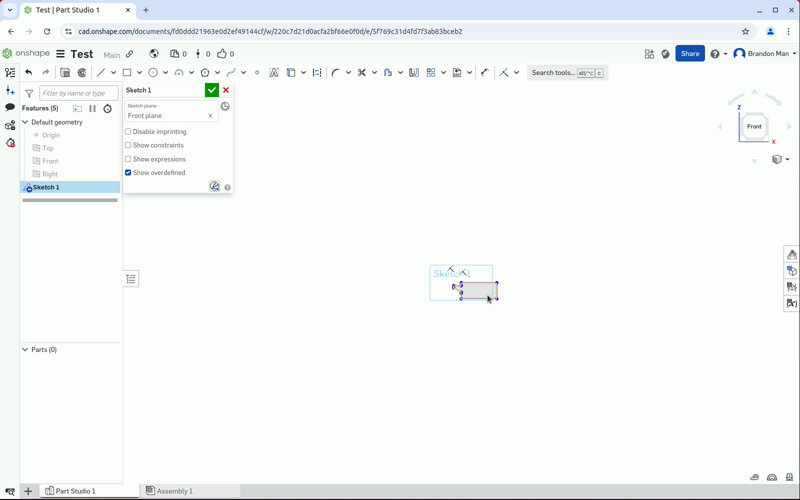
scroll(6)
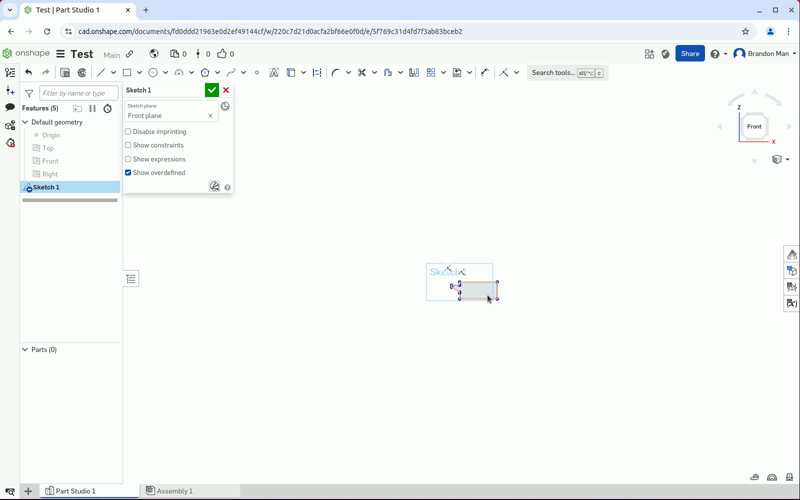
scroll(6)
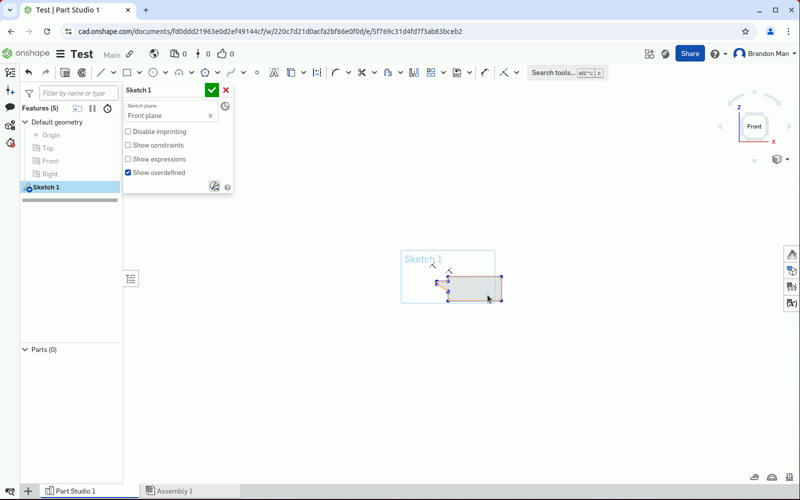
scroll(6)
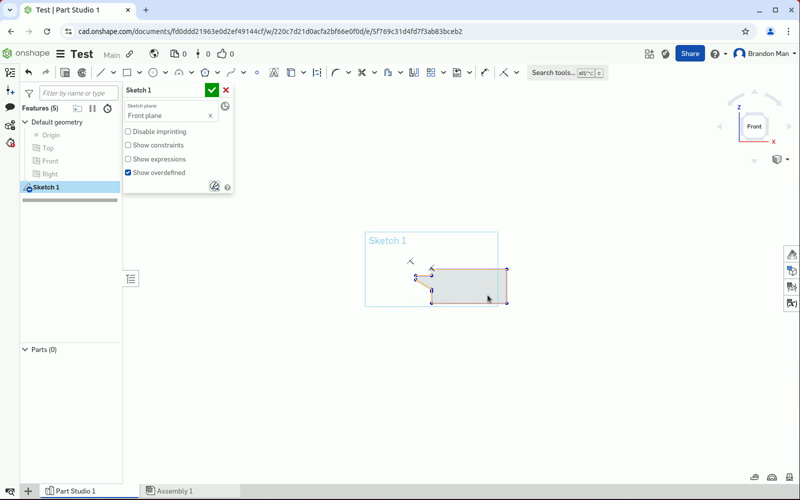
scroll(6)
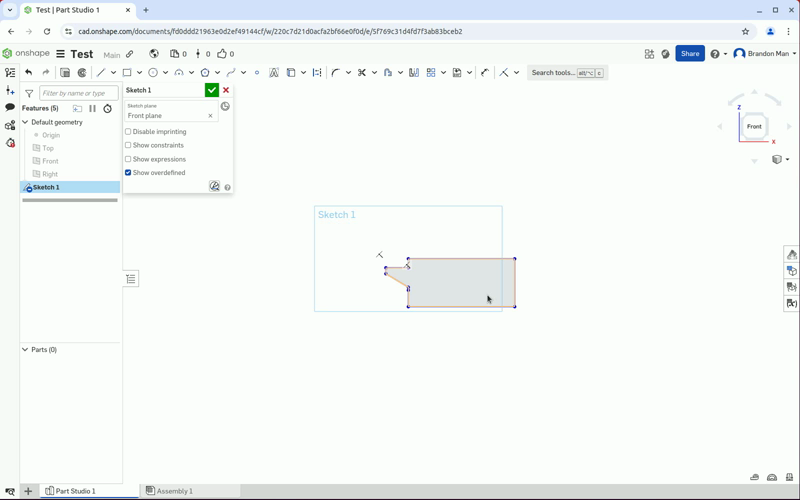
scroll(6)
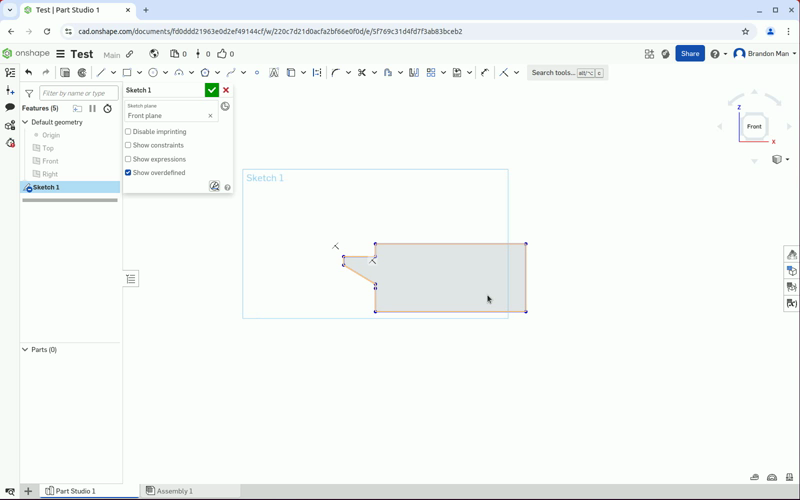
scroll(6)
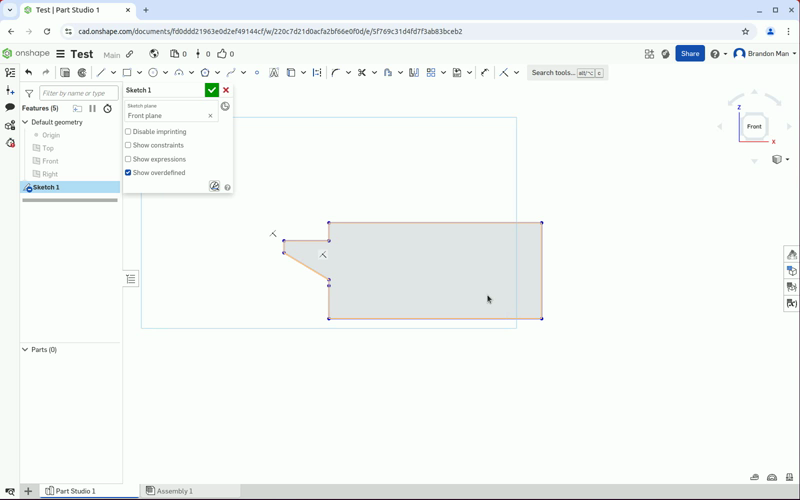
scroll(6)
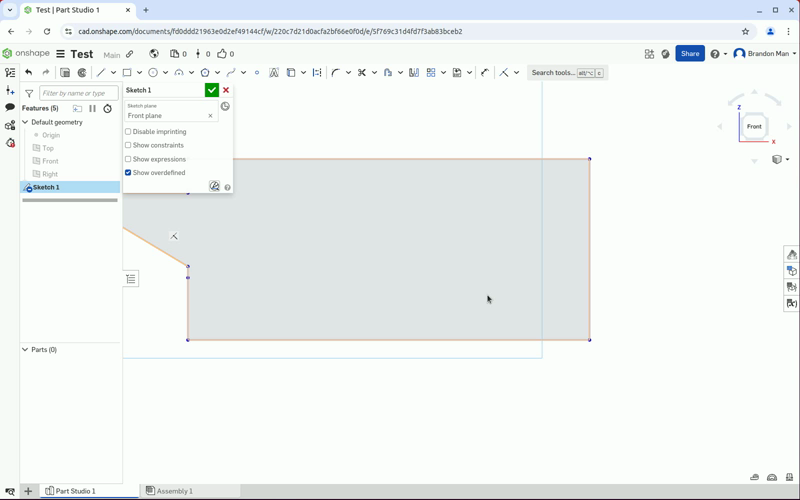
click(487, 294)
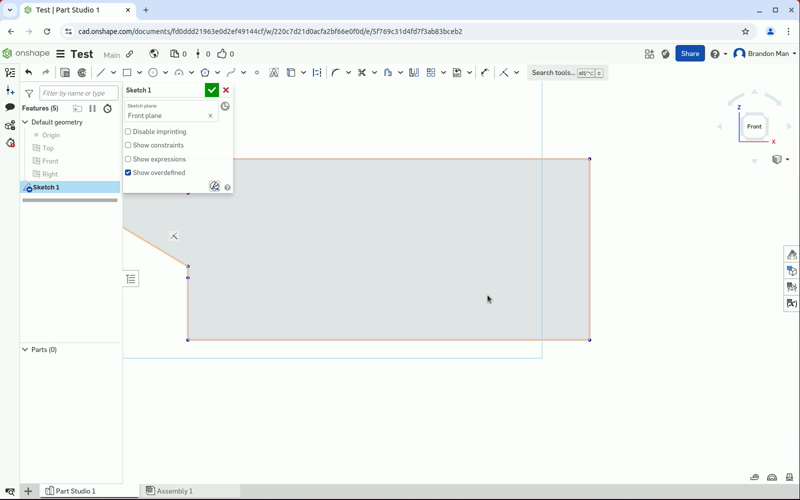
scroll(-6)
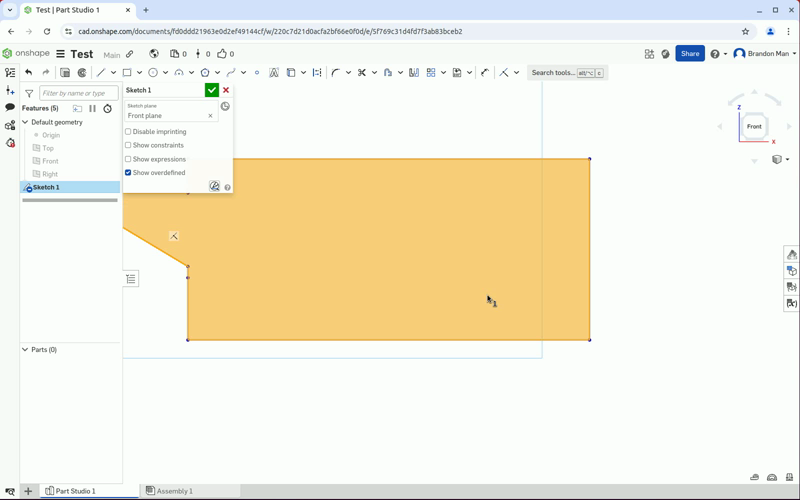
scroll(-6)
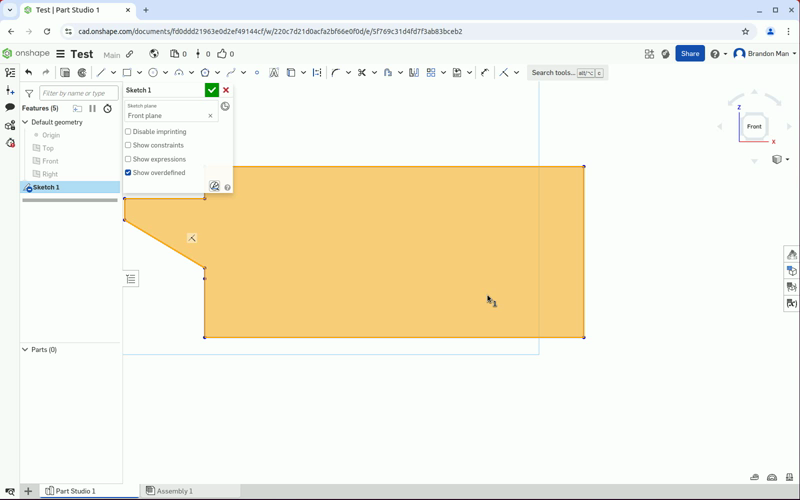
scroll(-6)
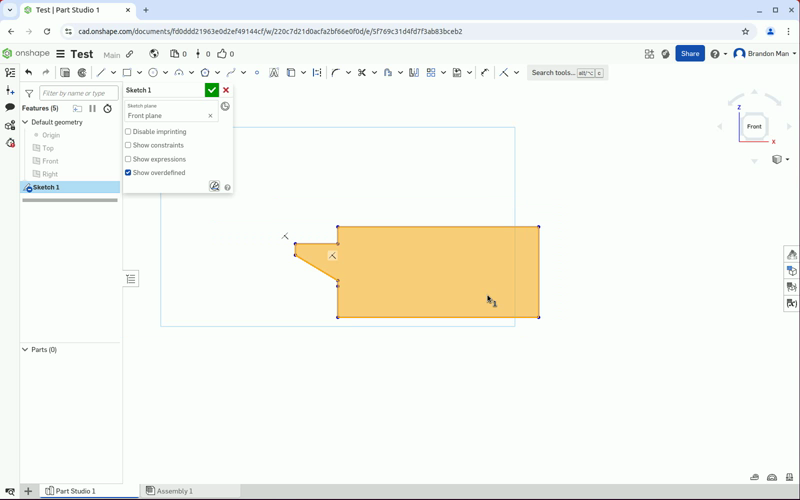
scroll(-6)
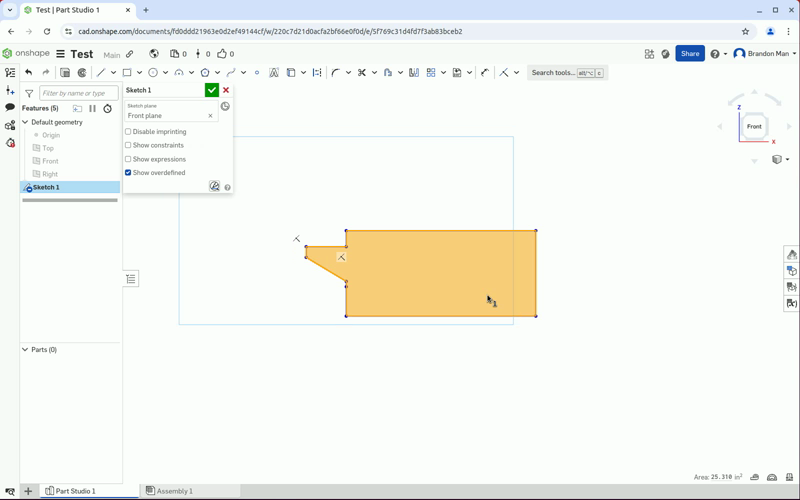
scroll(-6)
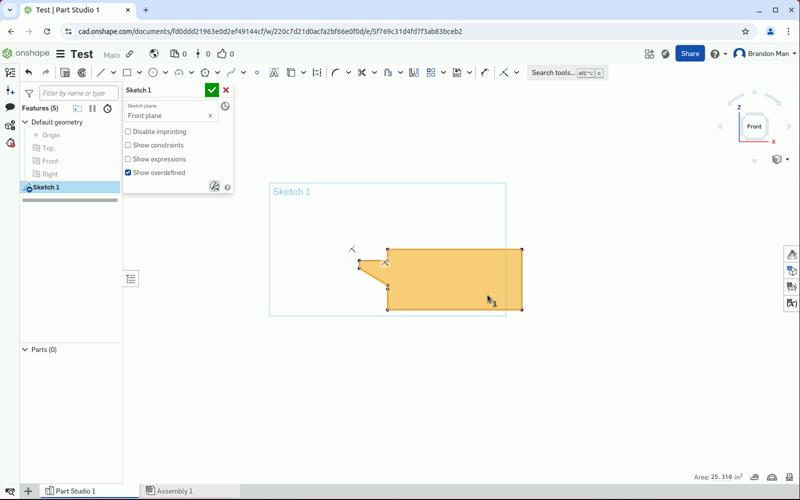
scroll(-6)
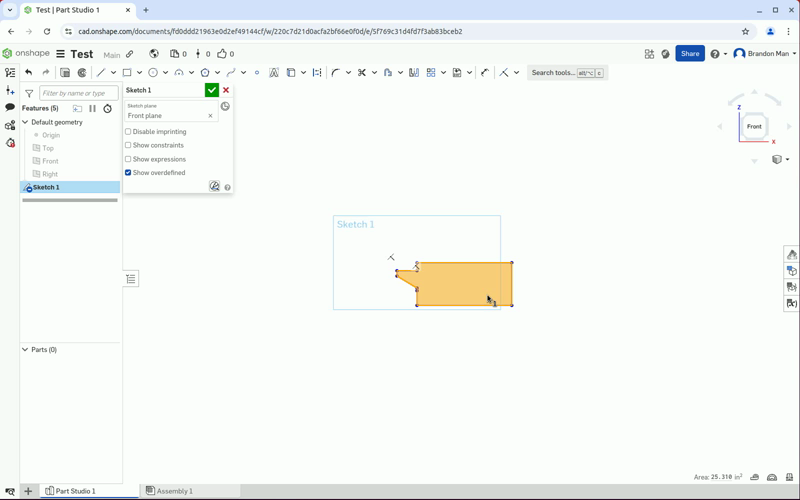
scroll(-6)
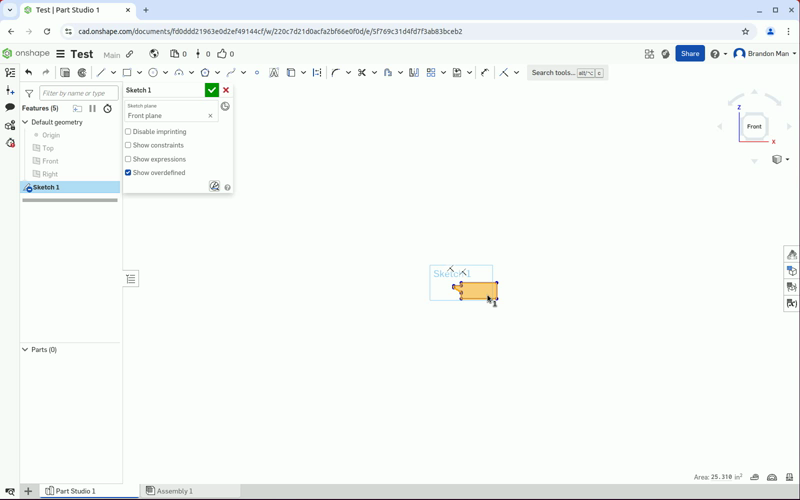
mouse_move(73, 352)
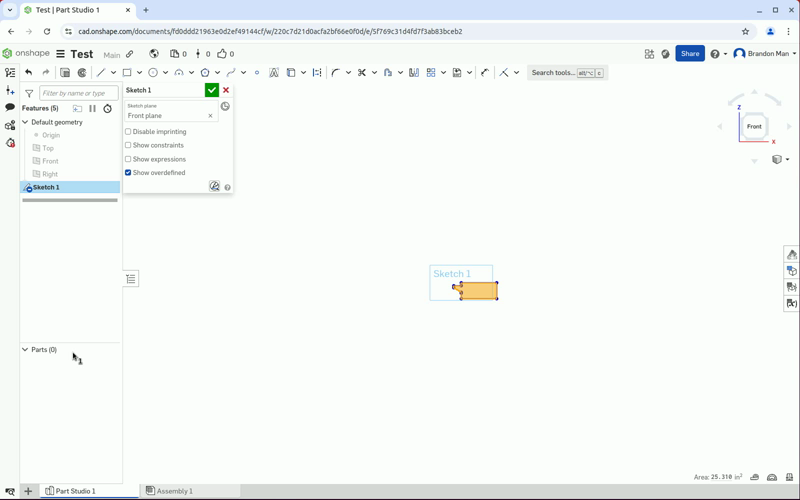
key(shift+y)
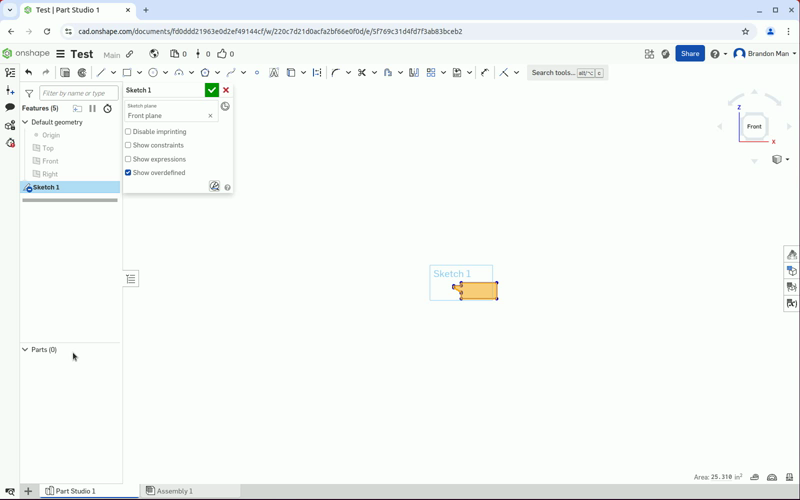
key(shift+e)
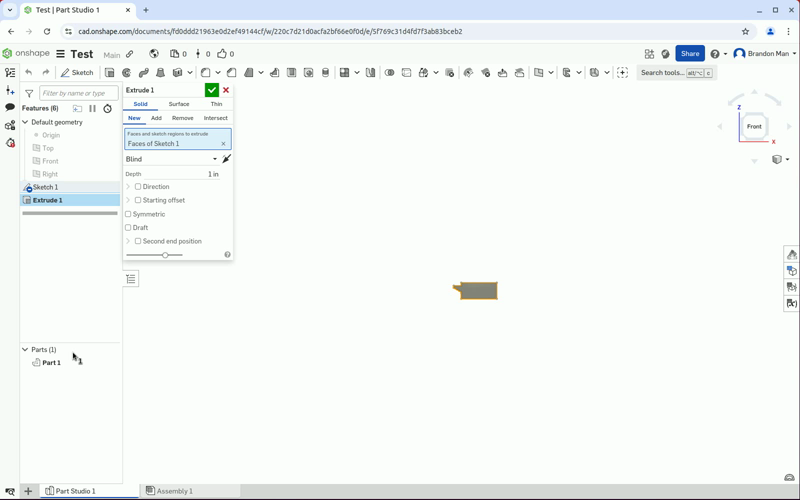
mouse_move(143, 106)
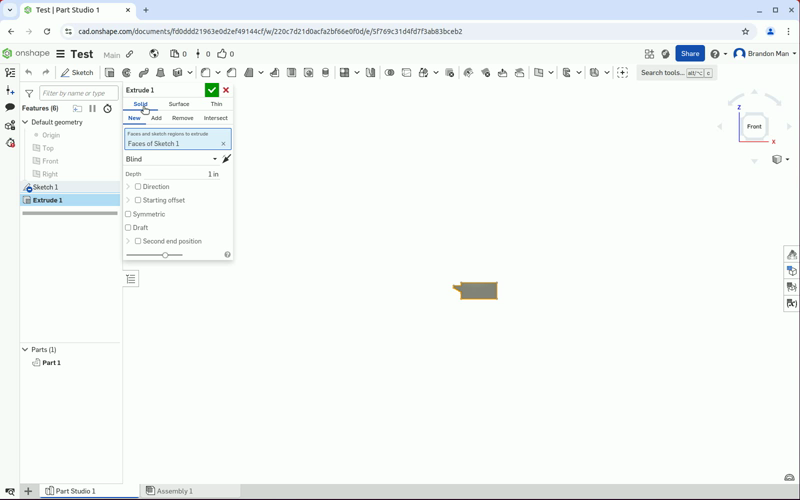
click(143, 106)
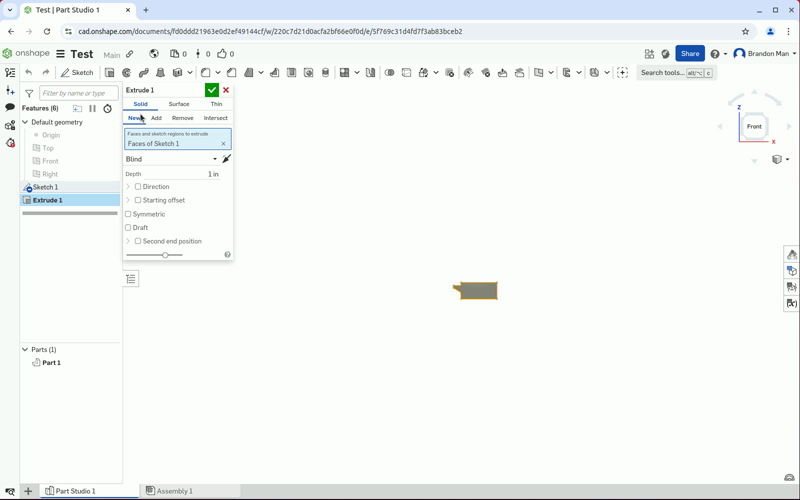
mouse_move(137, 120)
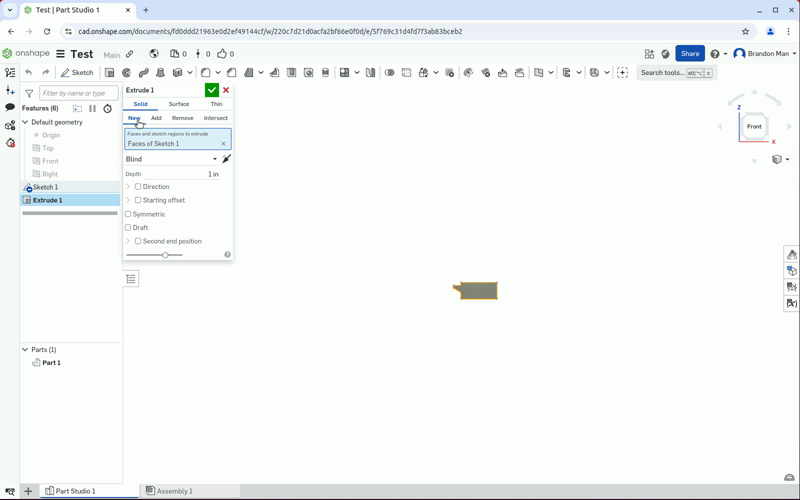
click(137, 120)
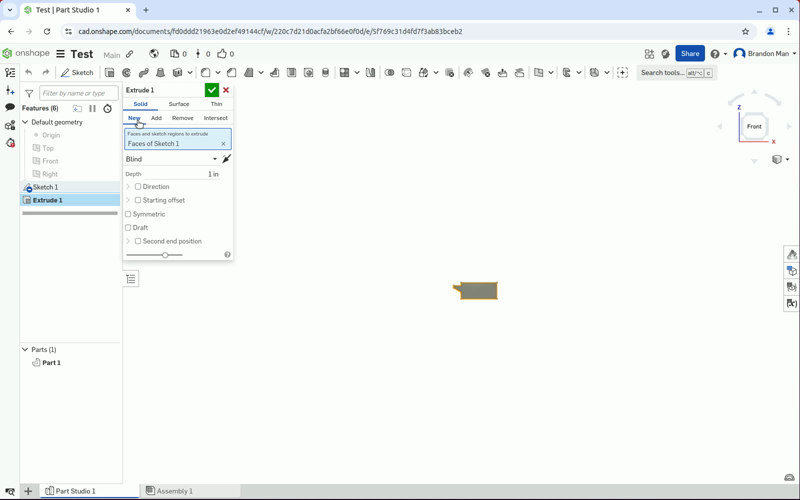
key(tab, 4)
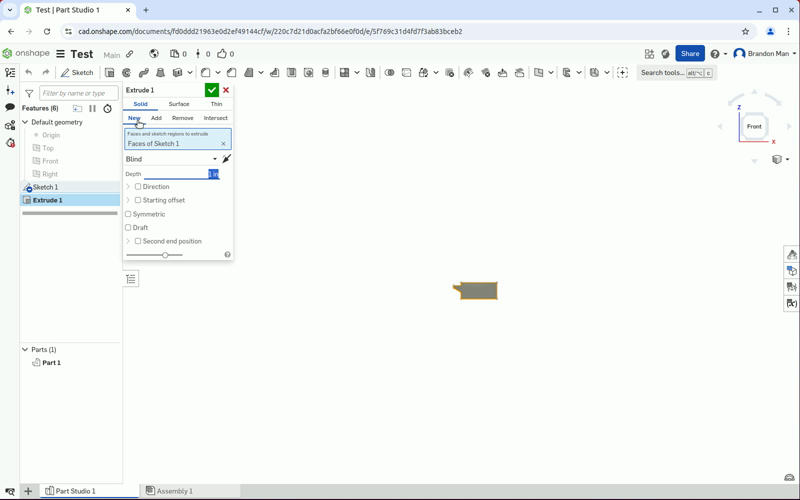
text(23.108)
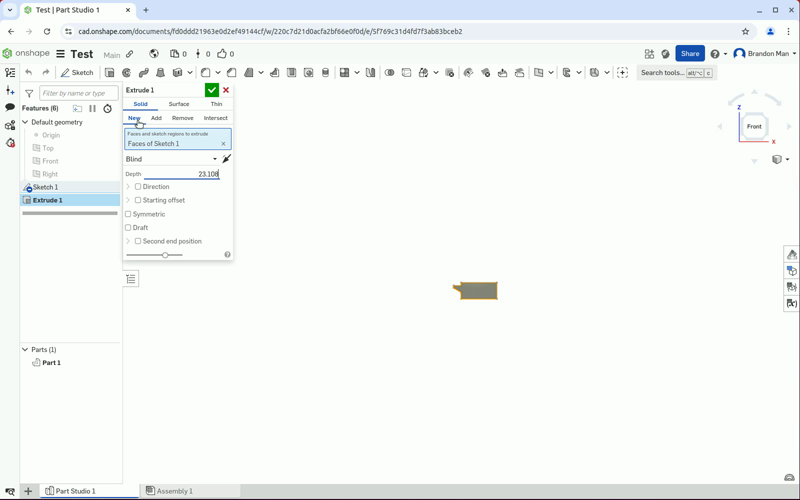
key(enter)
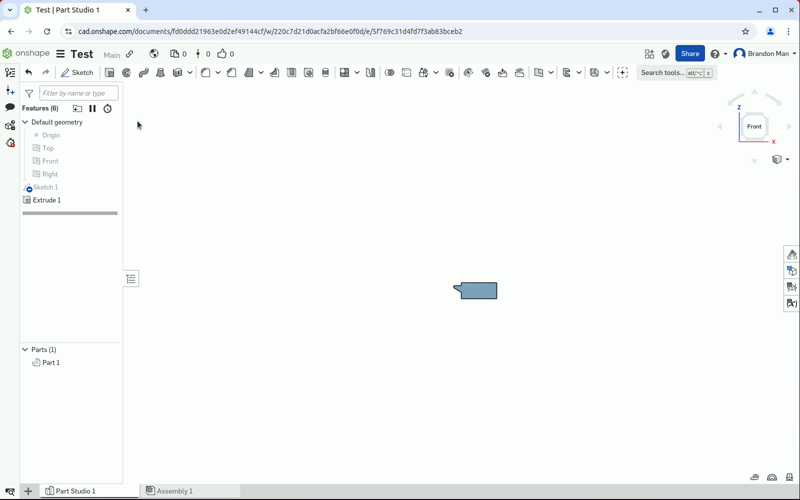
key(shift+h)
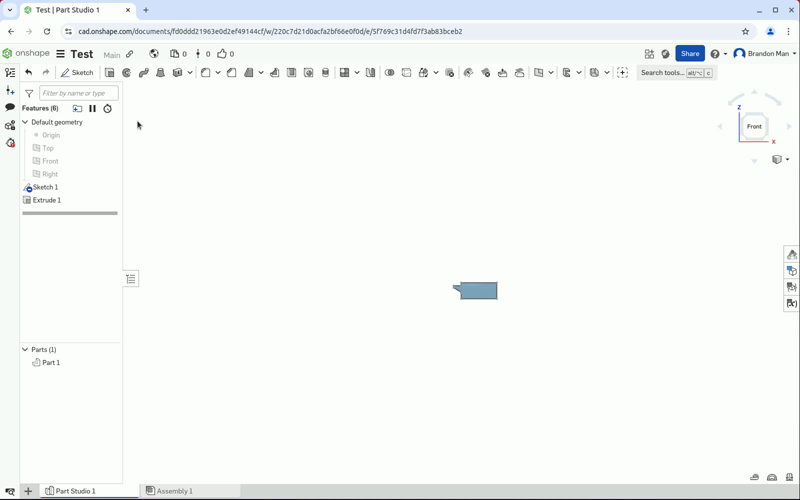
key(shift+h)
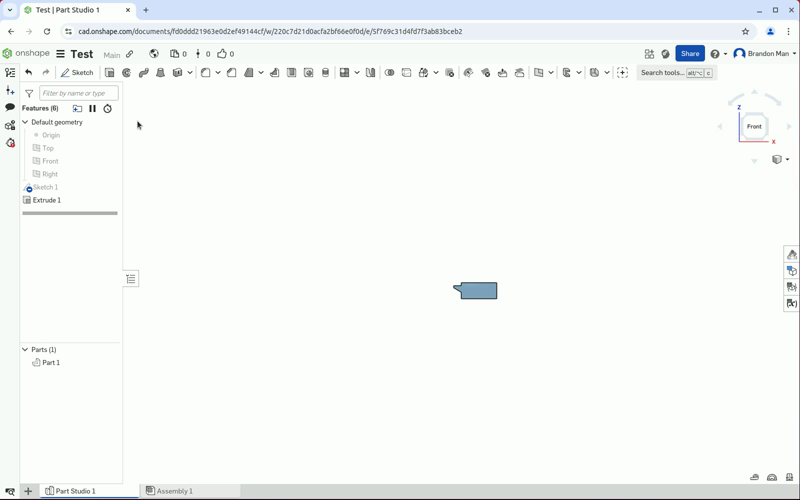
mouse_move(73, 189)
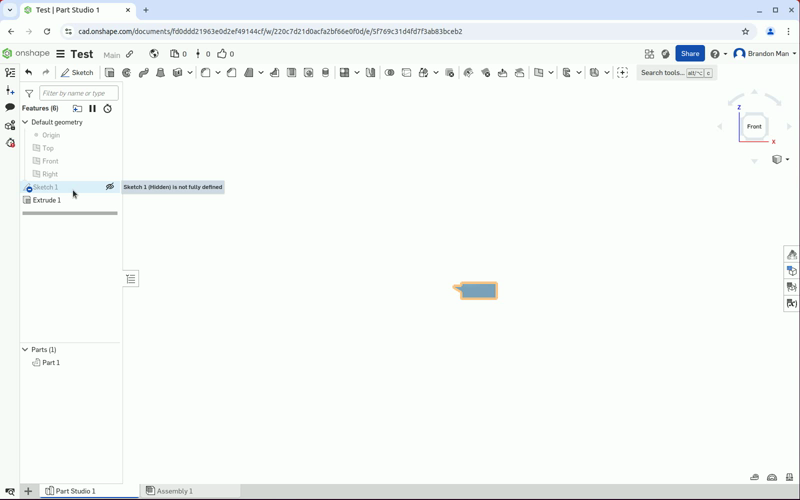
click(73, 189)
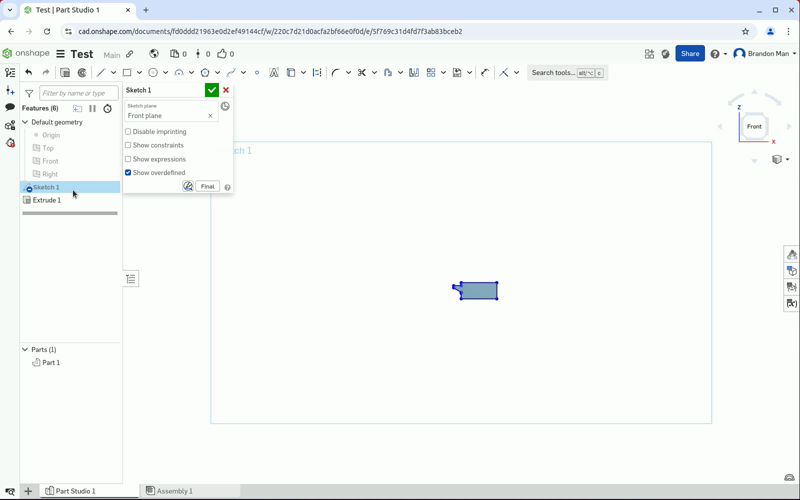
mouse_move(229, 92)
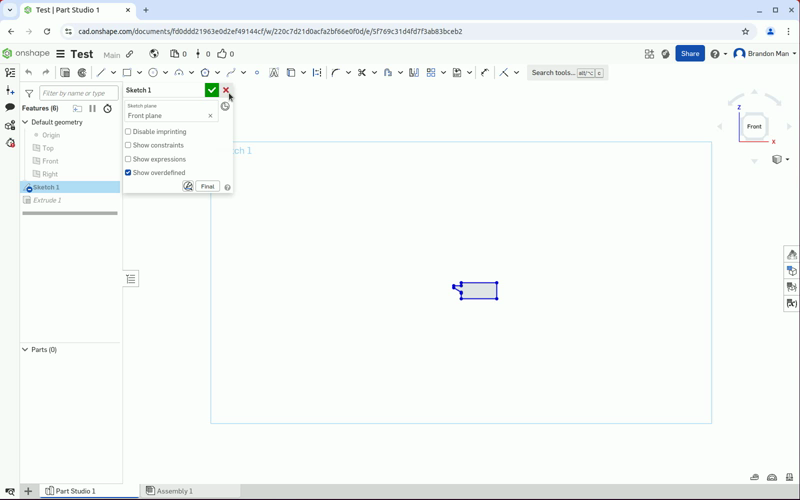
click(229, 92)
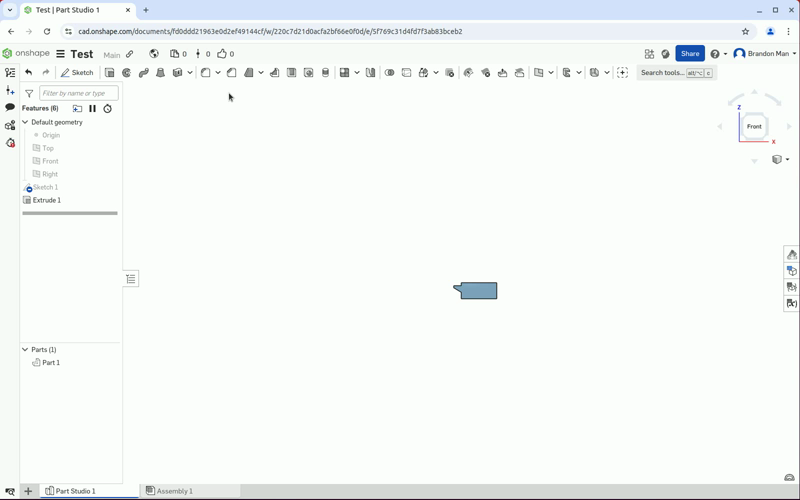
mouse_move(73, 352)
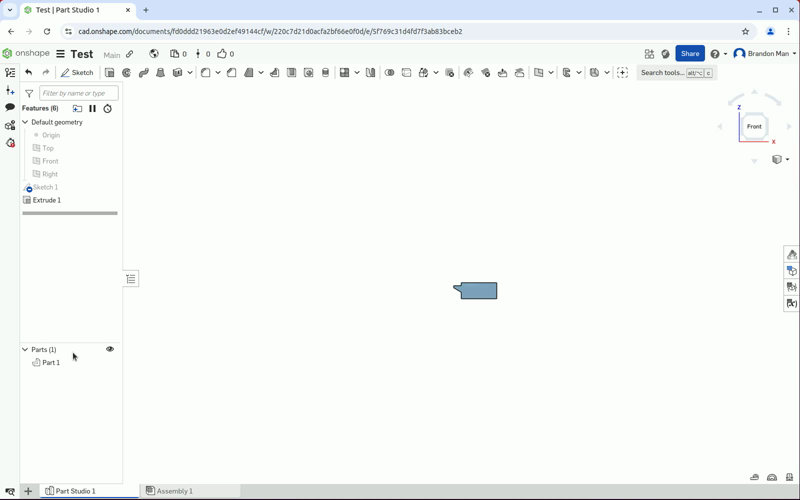
key(y)
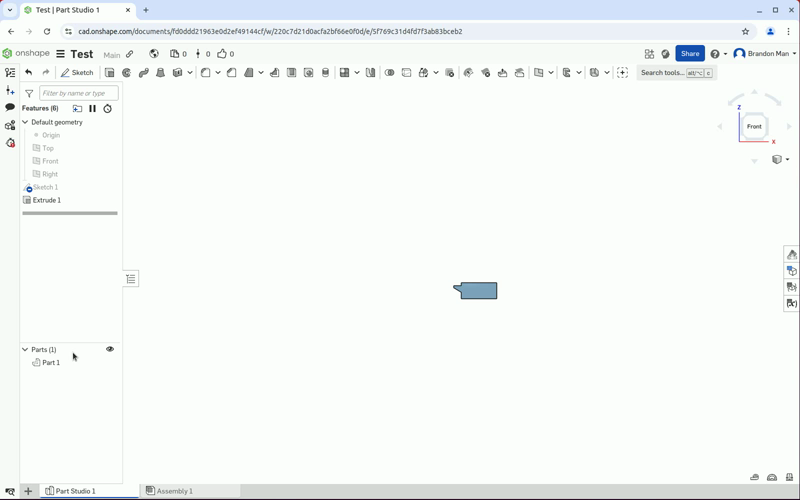
key(shift+p)
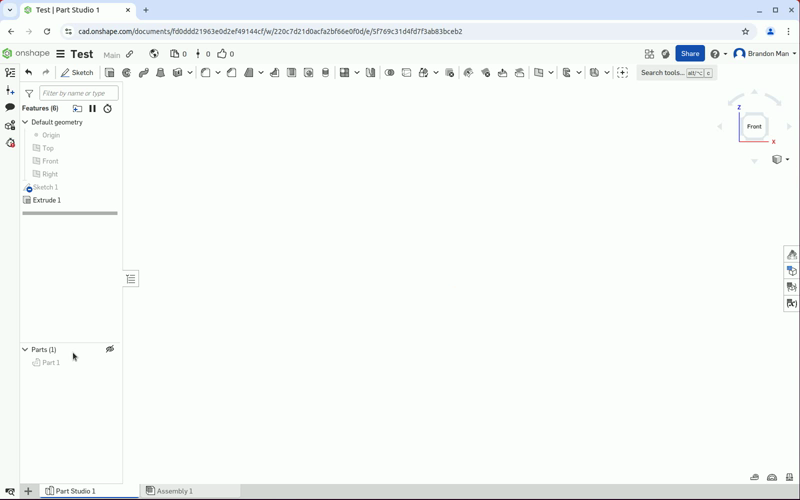
key(space)
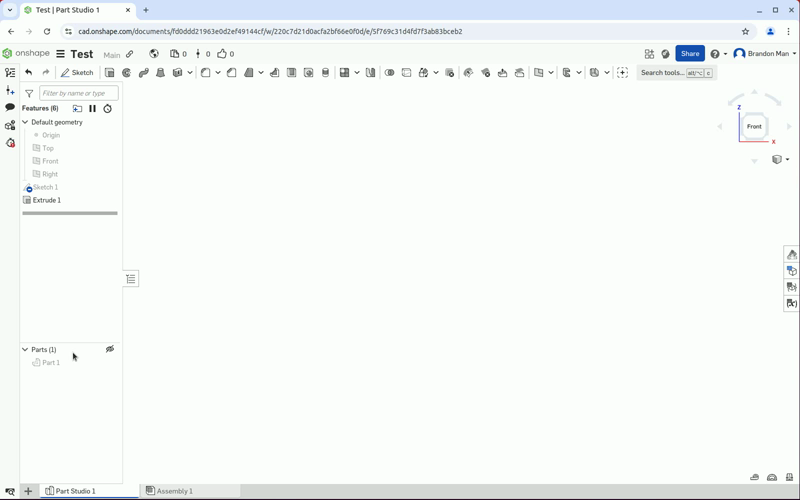
key_down(shift)
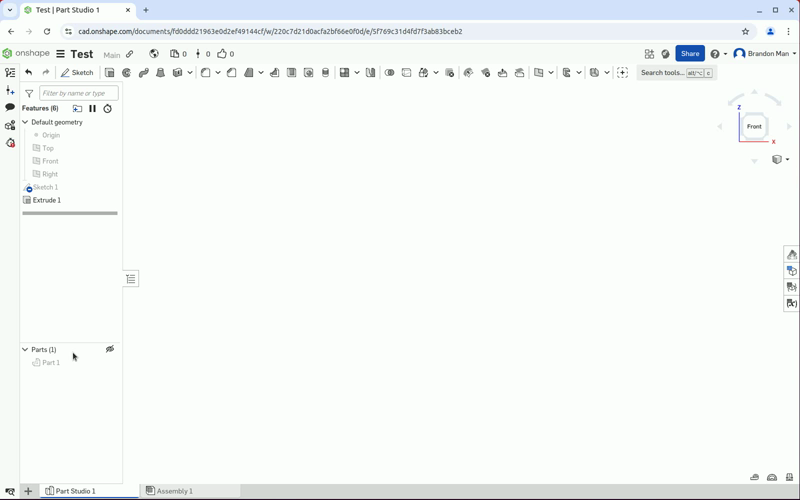
key(down)
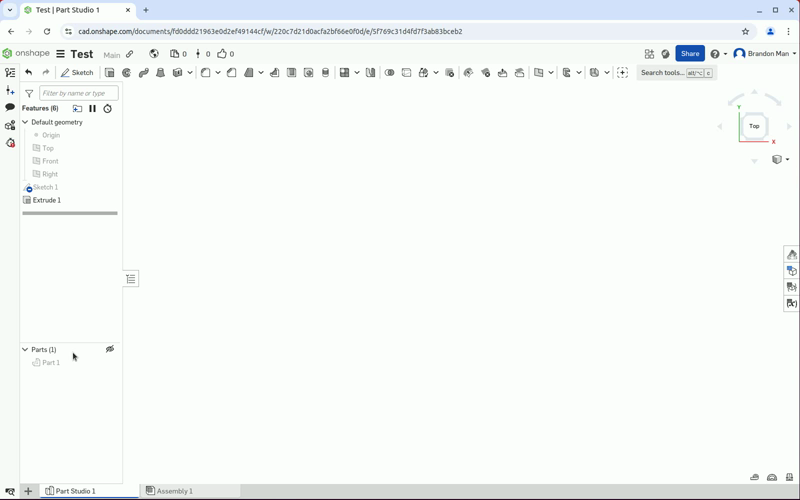
key_up(shift)
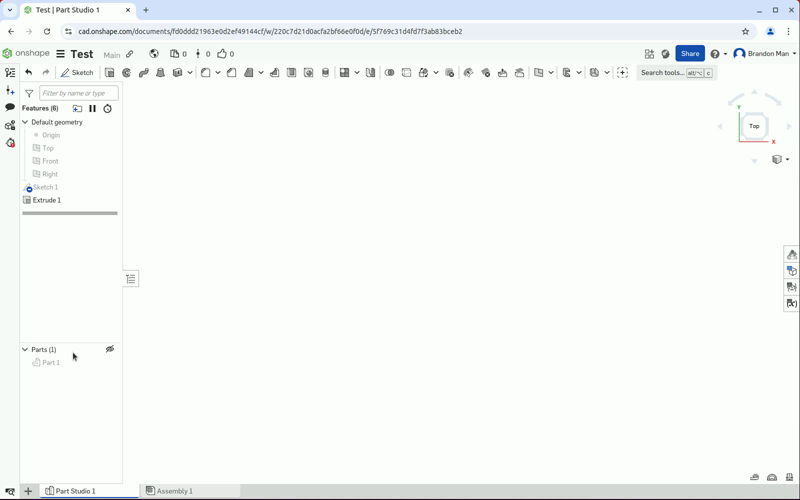
mouse_move(73, 352)
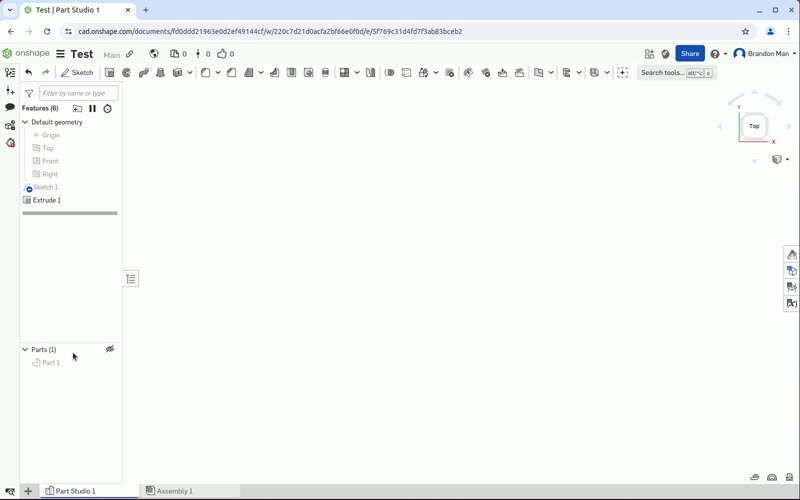
key(shift+y)
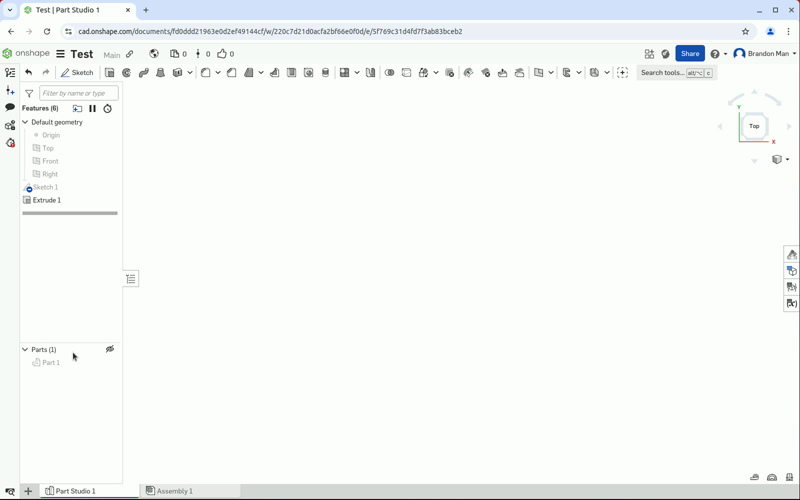
key(shift+s)
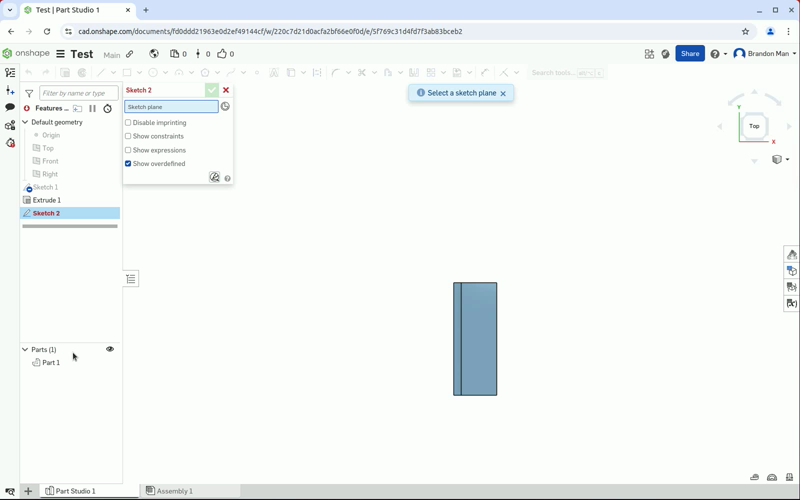
mouse_move(73, 150)
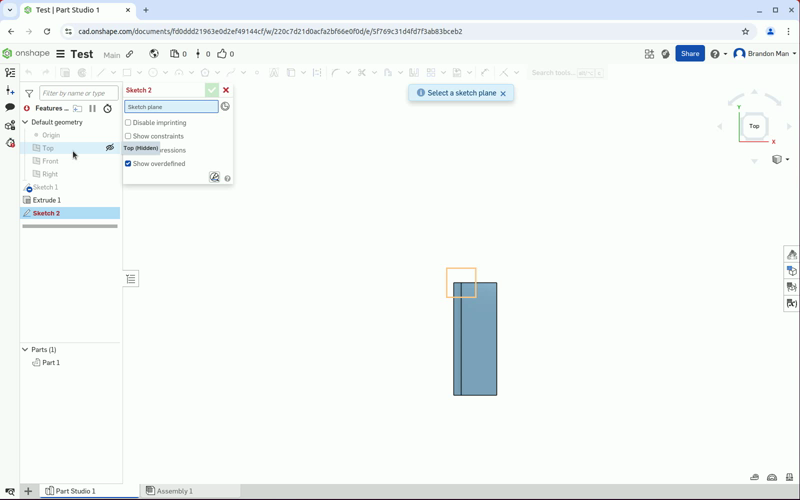
click(73, 150)
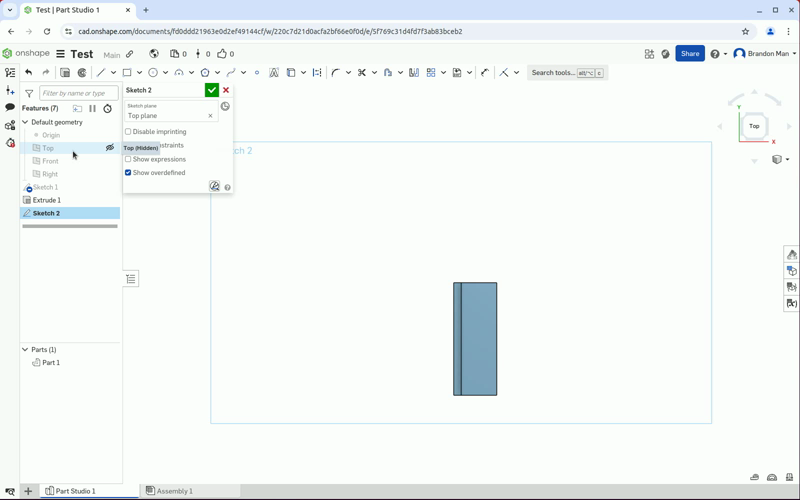
mouse_move(73, 352)
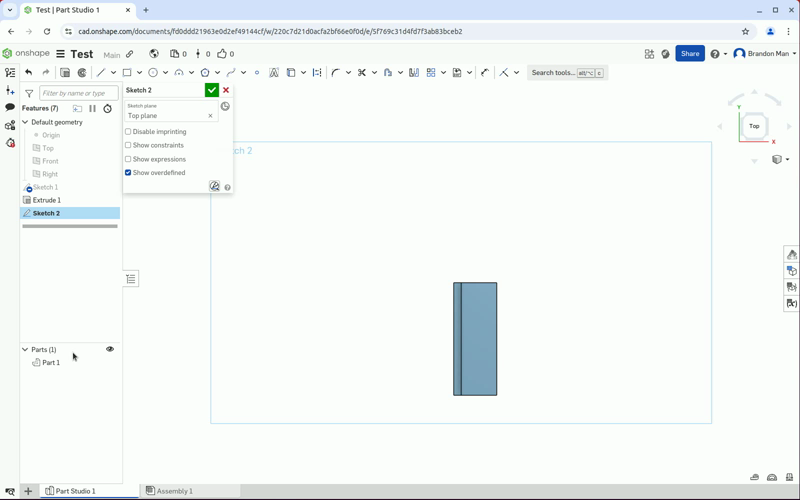
key(y)
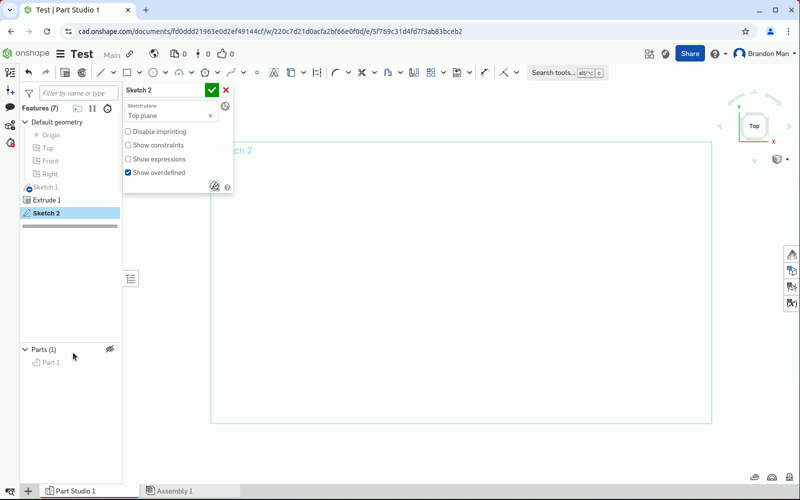
key(l)
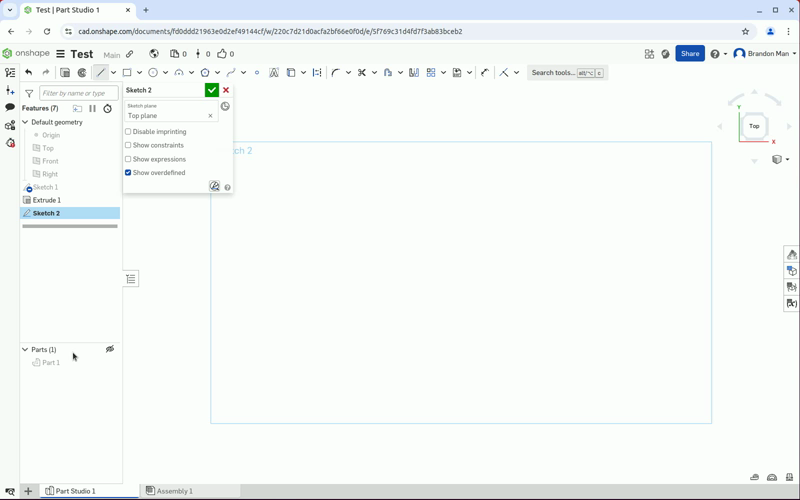
key_down(shift)
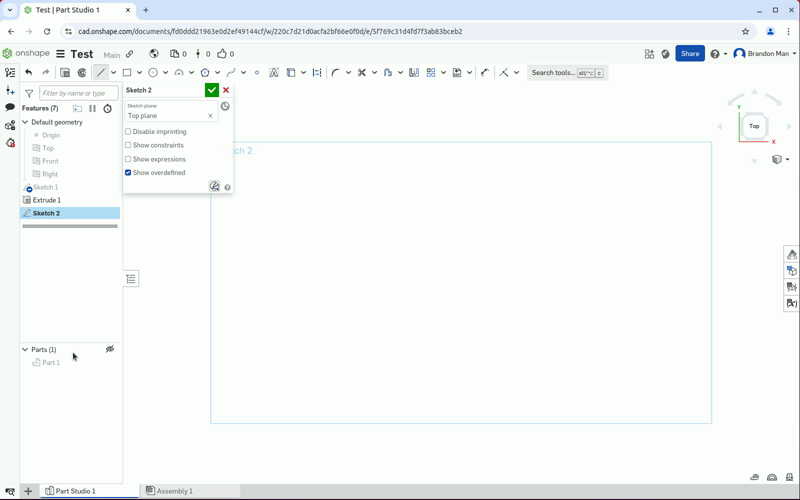
mouse_move(468, 386)
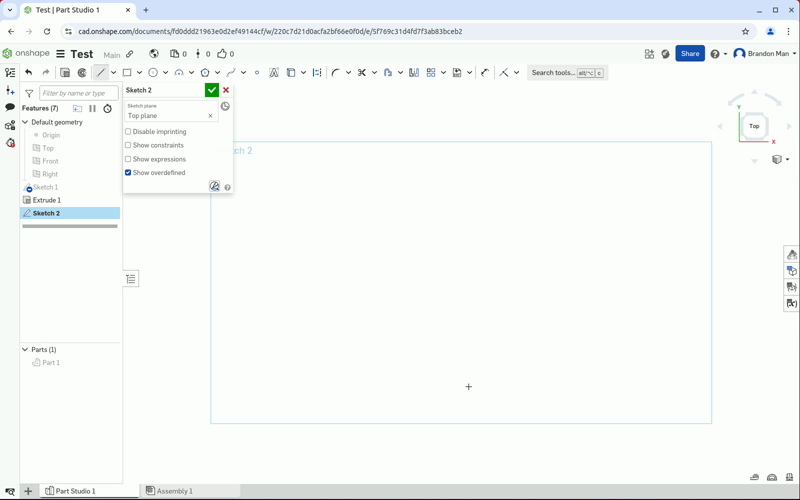
click(468, 386)
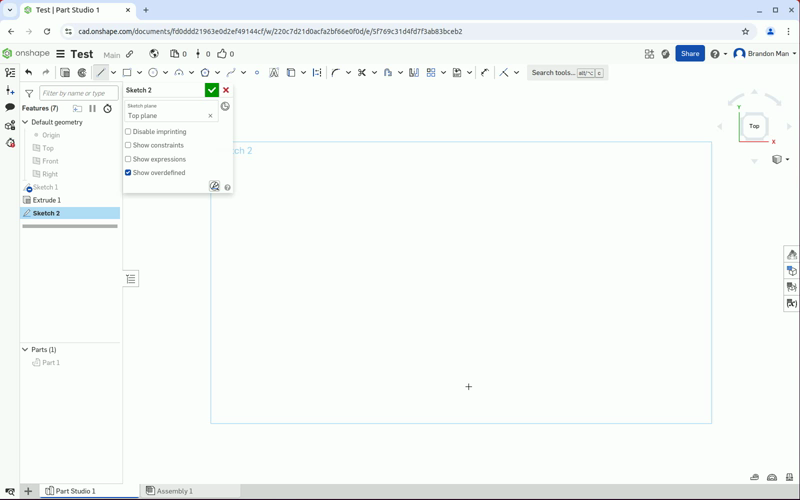
key_up(shift)
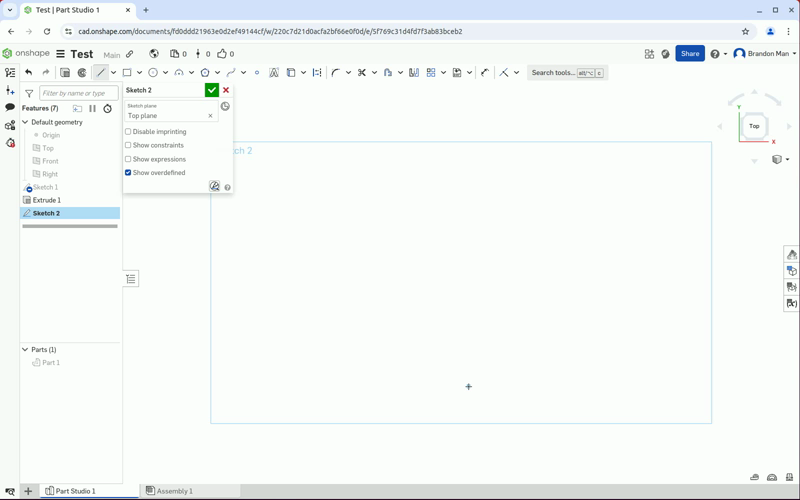
key_down(shift)
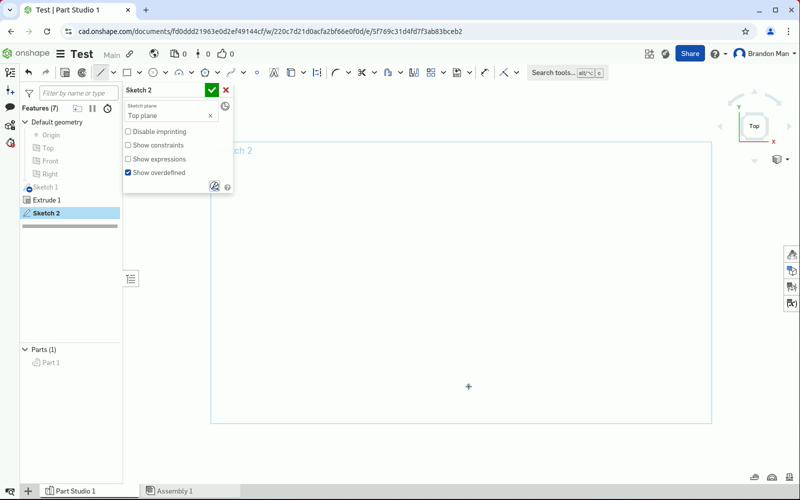
mouse_move(498, 386)
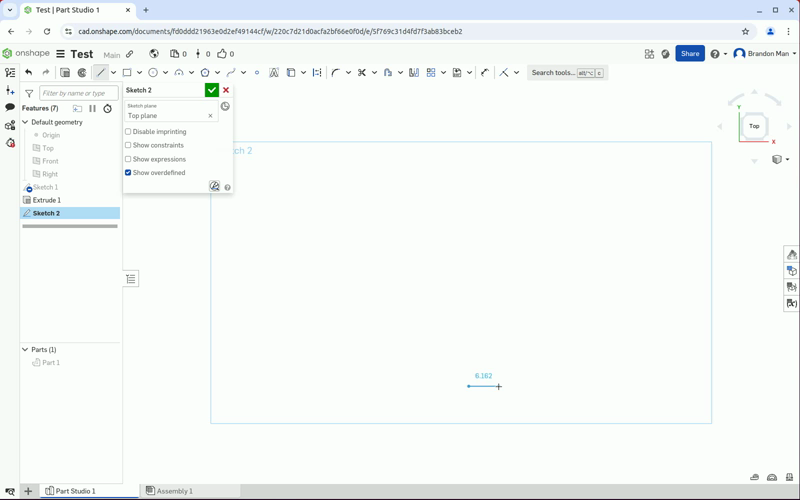
mouse_move(487, 386)
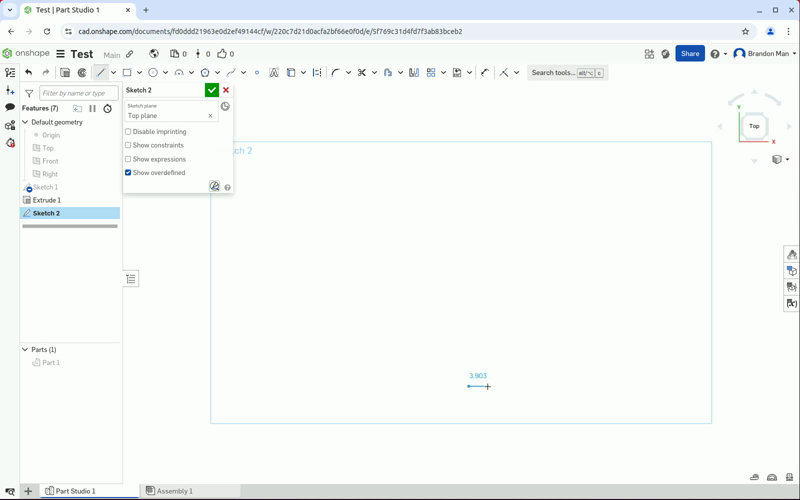
click(487, 386)
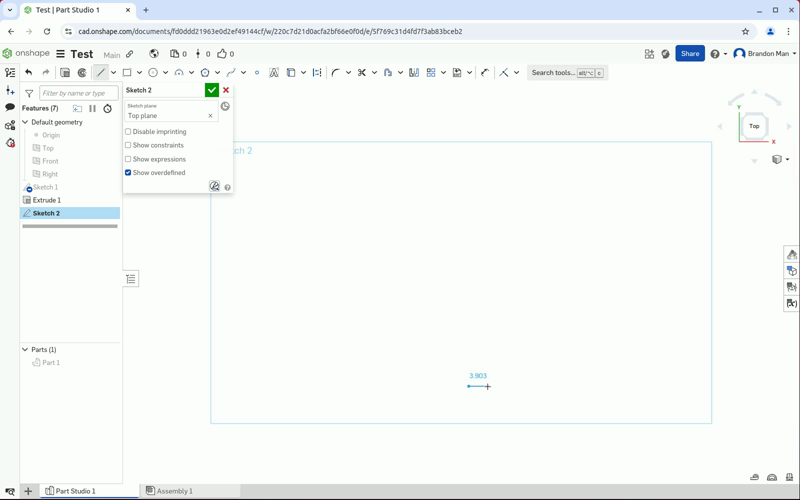
key_up(shift)
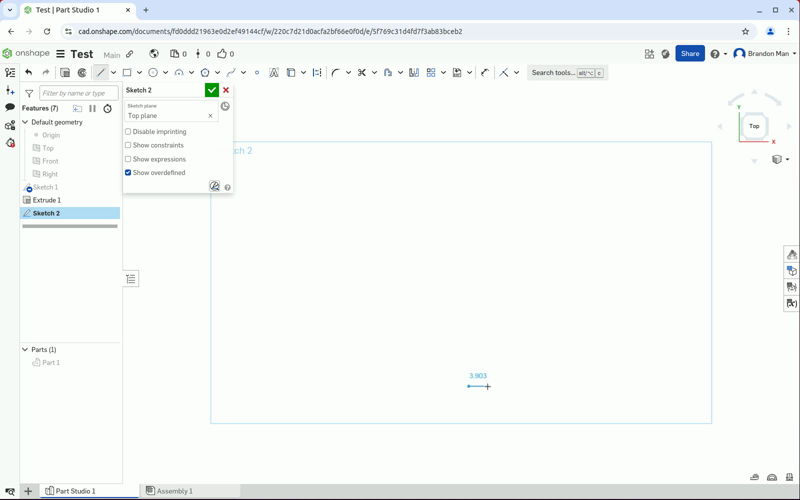
key(esc)
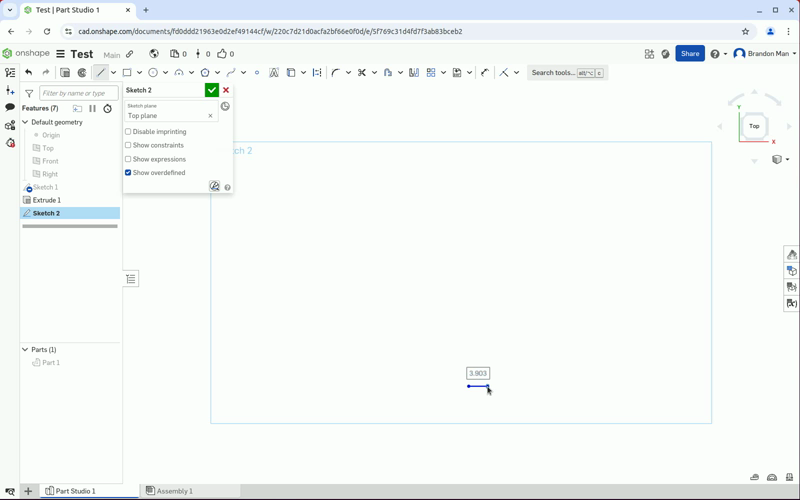
key(a)
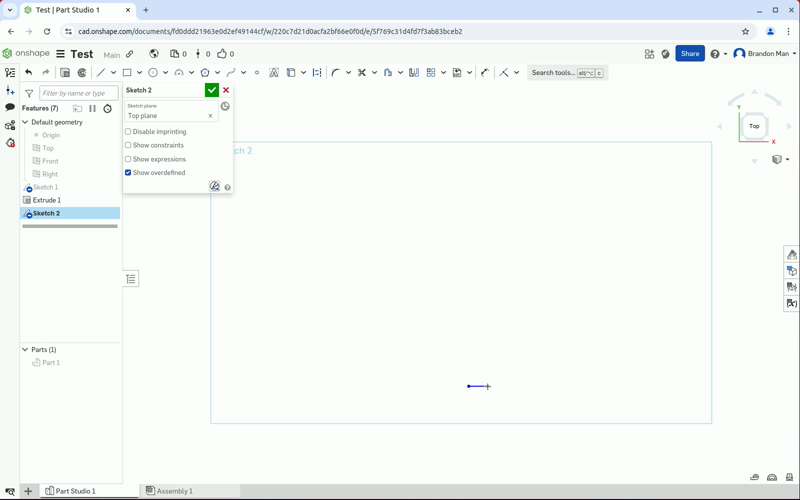
mouse_move(487, 386)
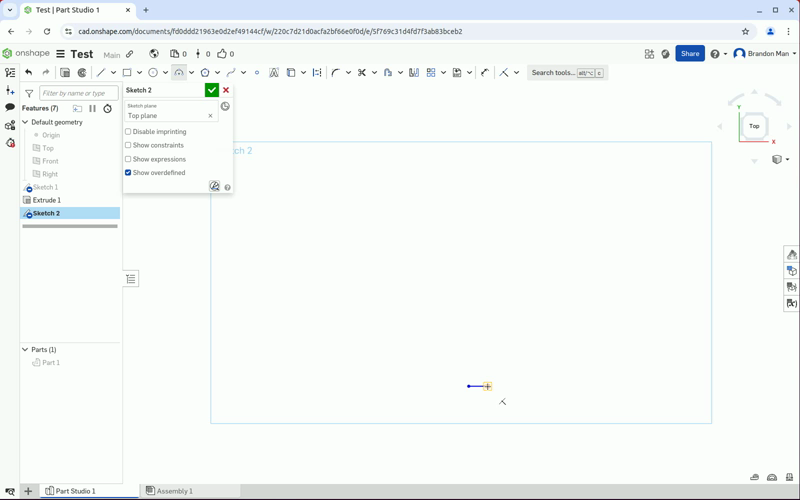
click(487, 386)
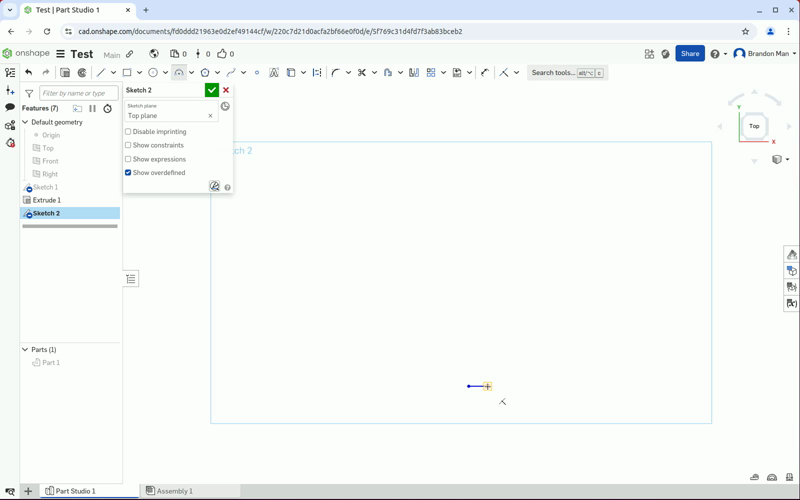
key_down(shift)
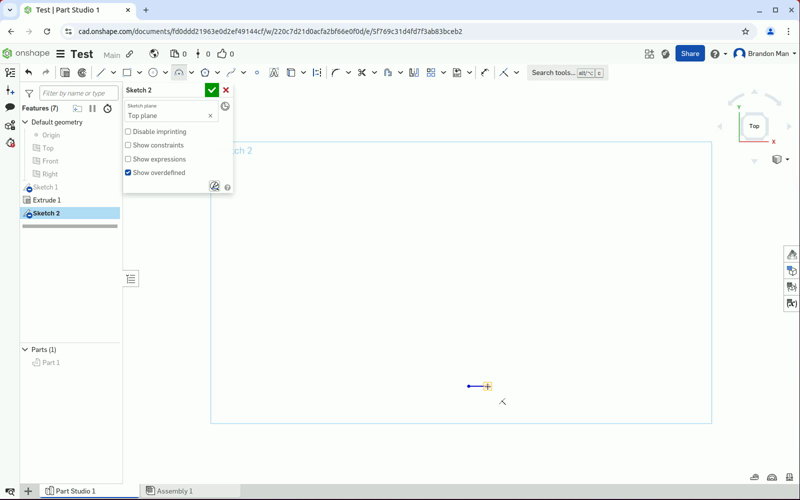
mouse_move(487, 376)
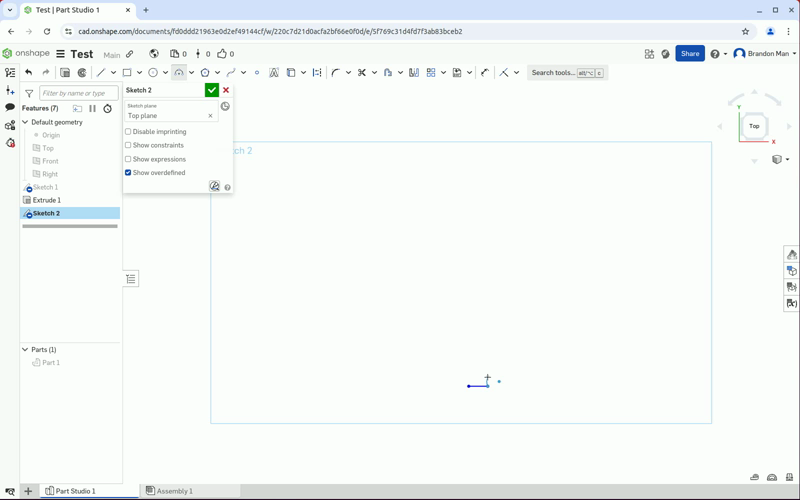
click(487, 376)
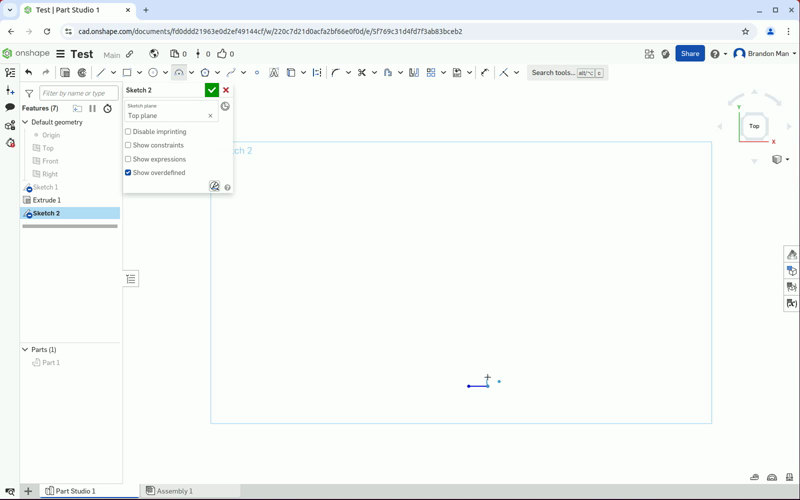
mouse_move(492, 381)
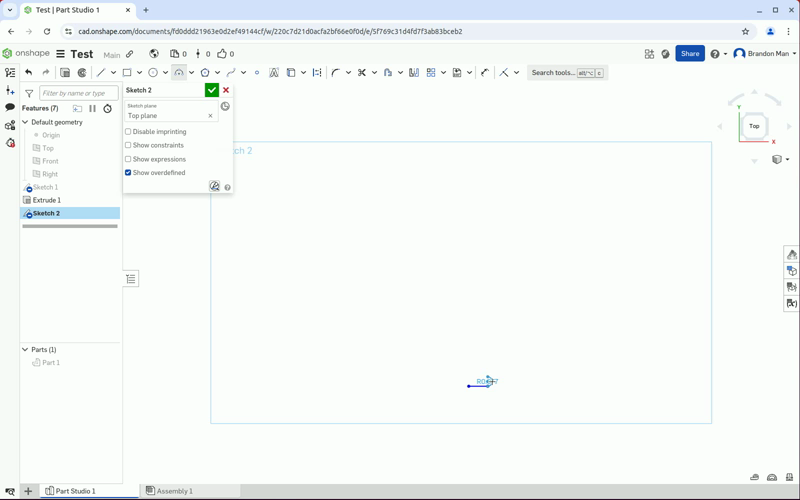
click(492, 381)
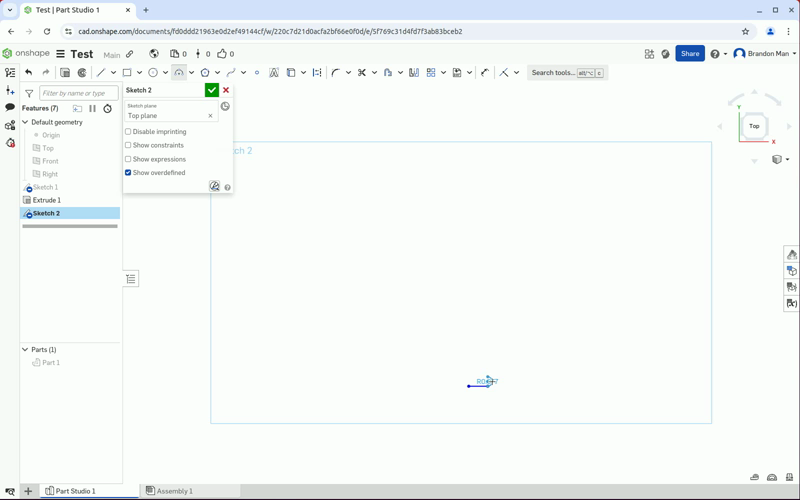
key_up(shift)
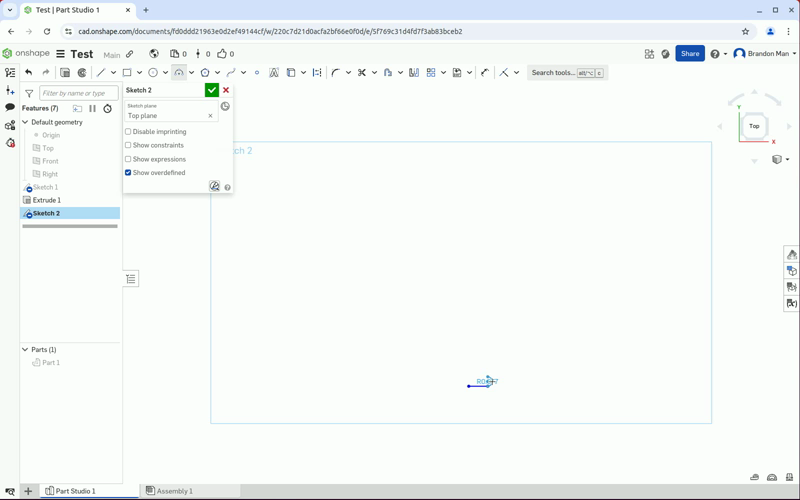
key(esc)
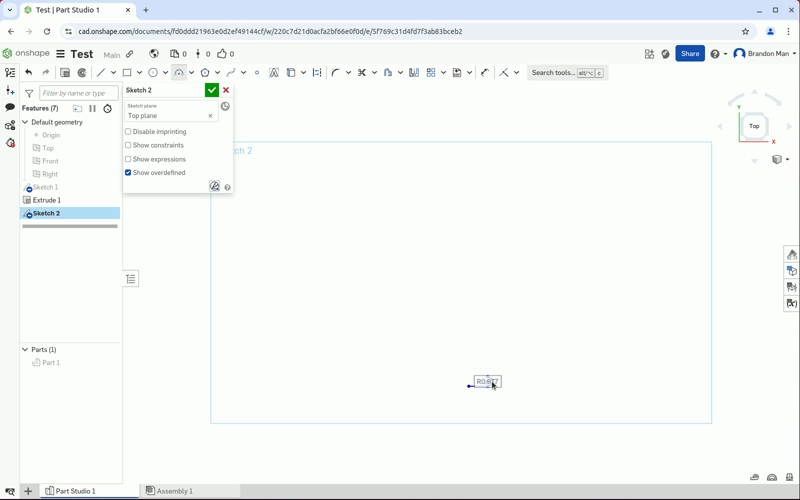
key(l)
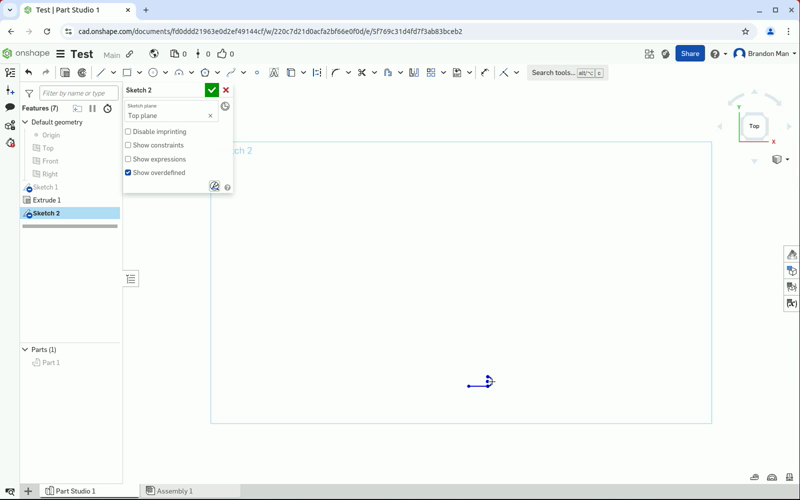
mouse_move(487, 376)
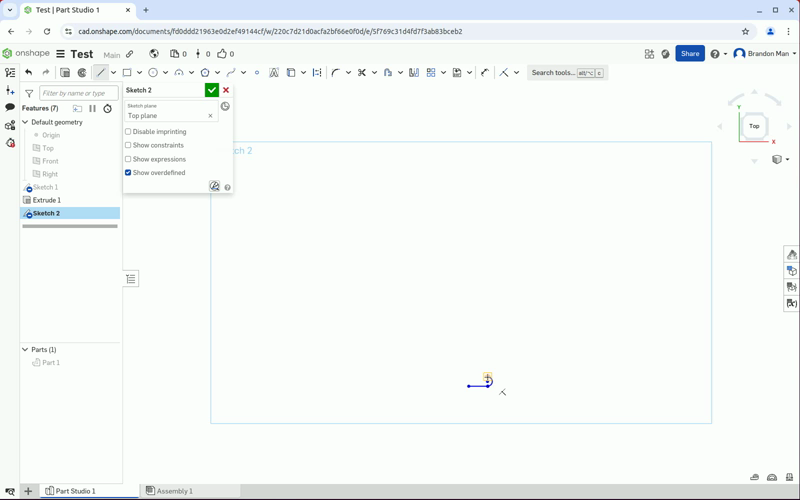
click(487, 376)
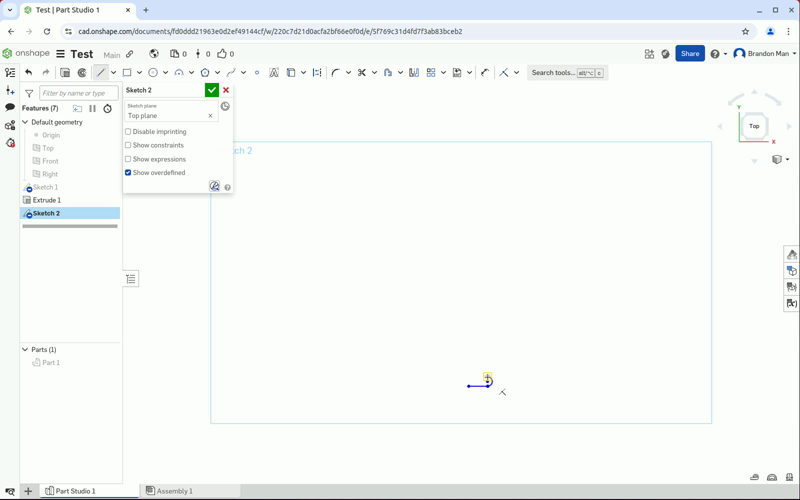
key_down(shift)
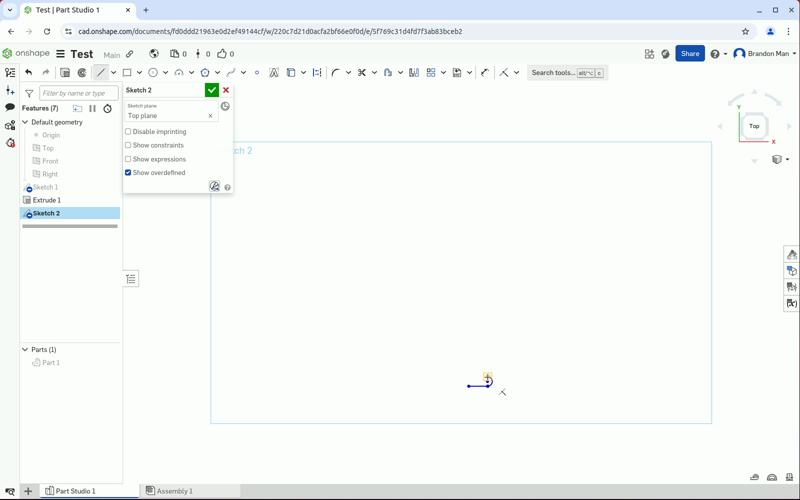
mouse_move(517, 376)
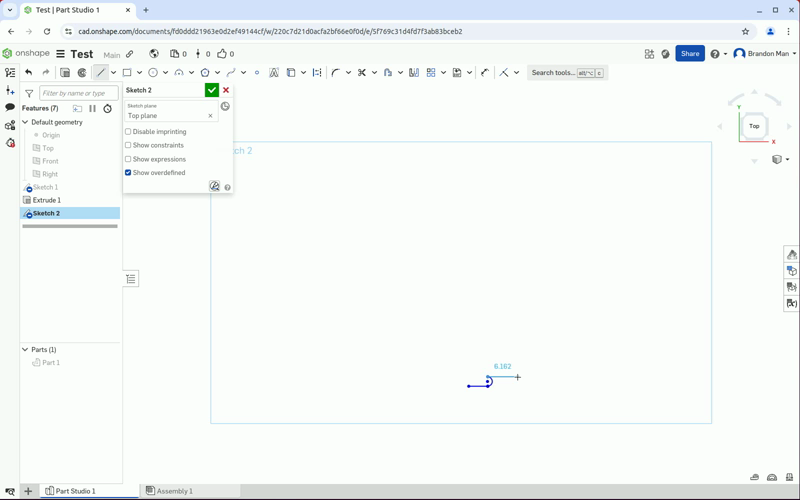
mouse_move(469, 376)
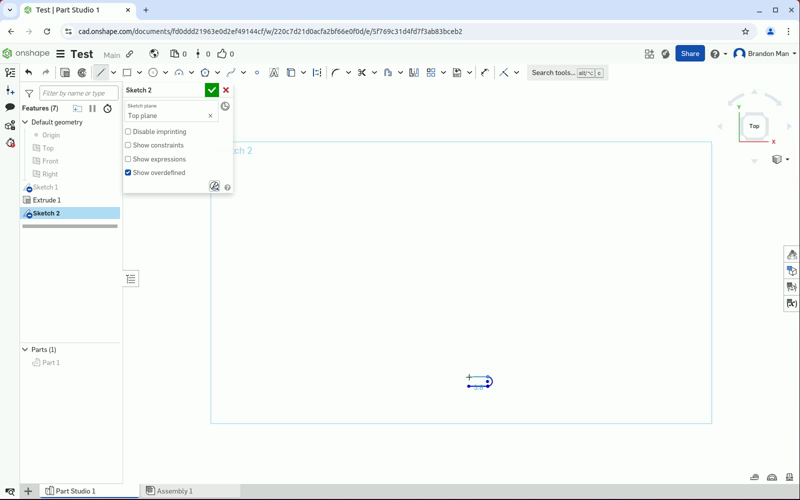
click(469, 376)
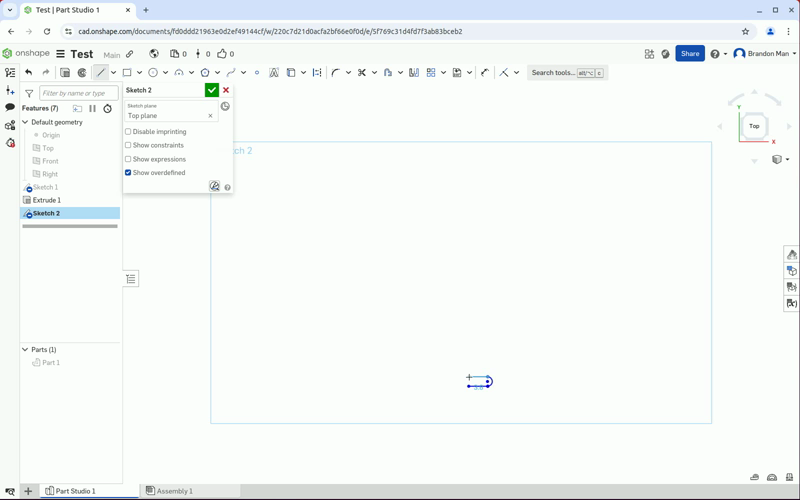
key_up(shift)
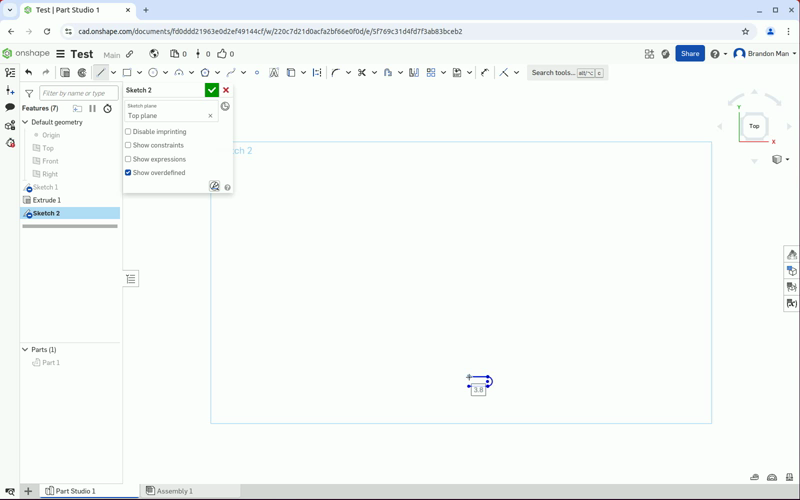
key(esc)
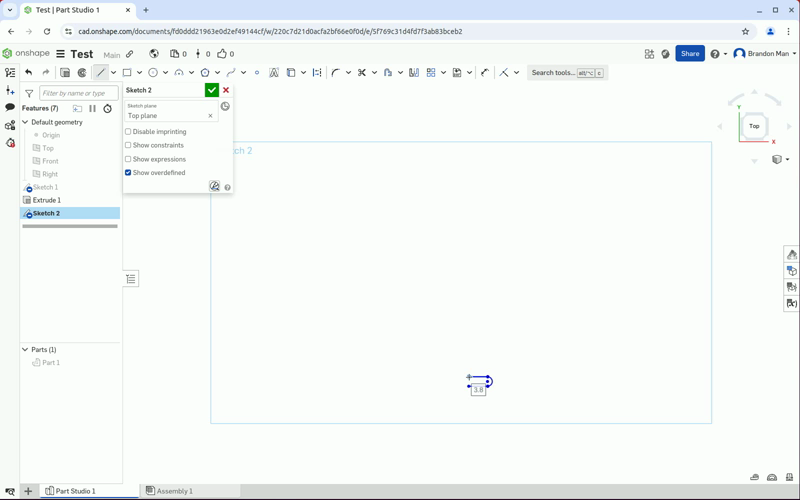
key(a)
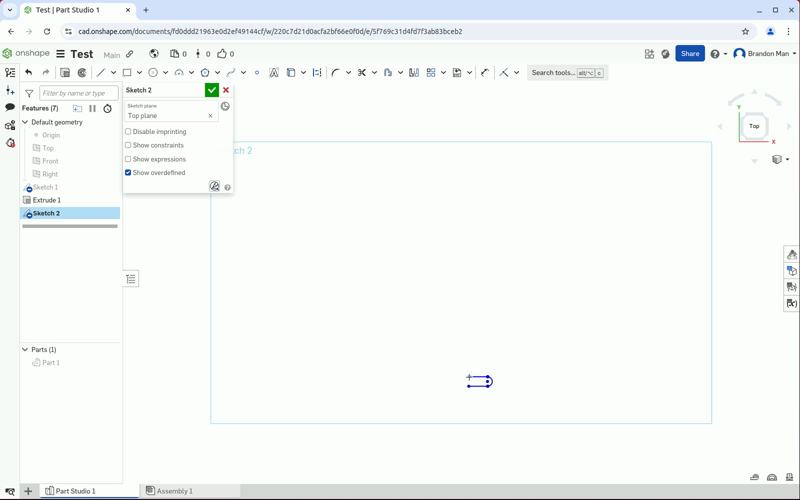
mouse_move(469, 376)
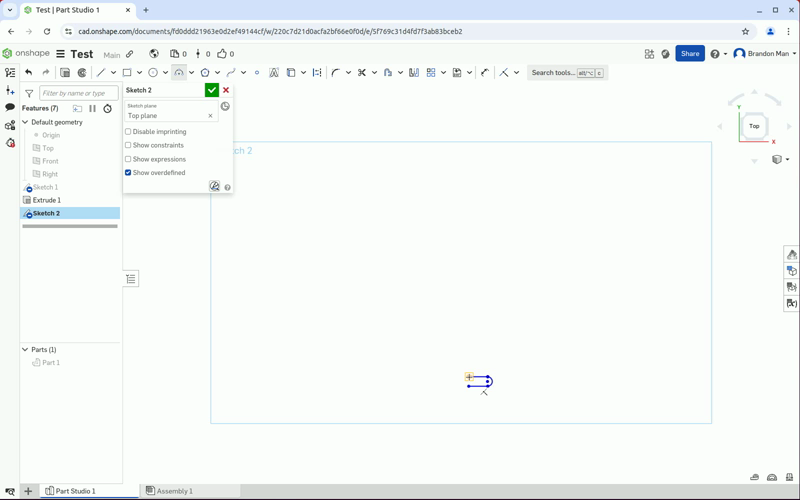
click(469, 376)
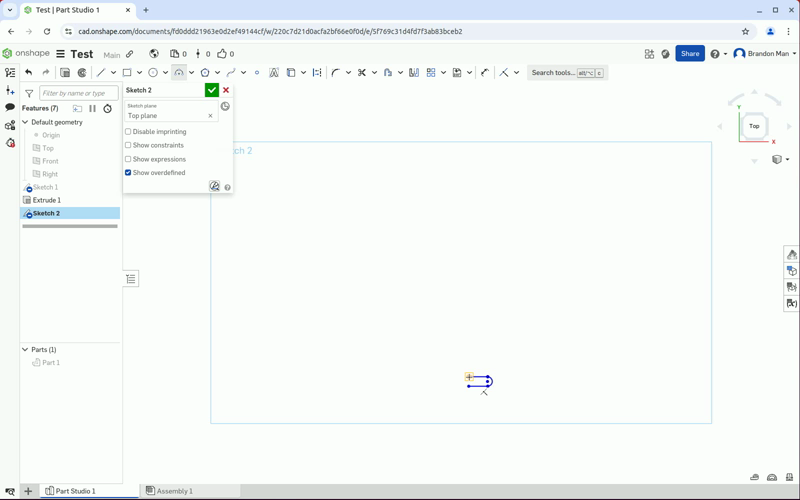
mouse_move(468, 386)
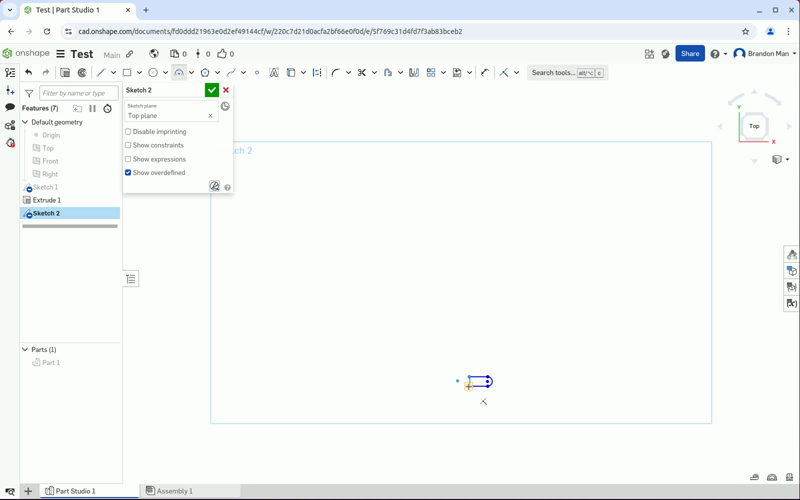
click(468, 386)
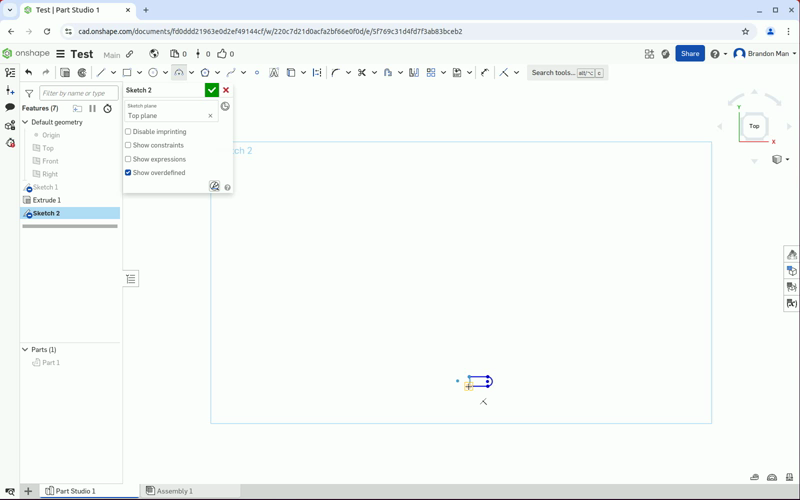
key_down(shift)
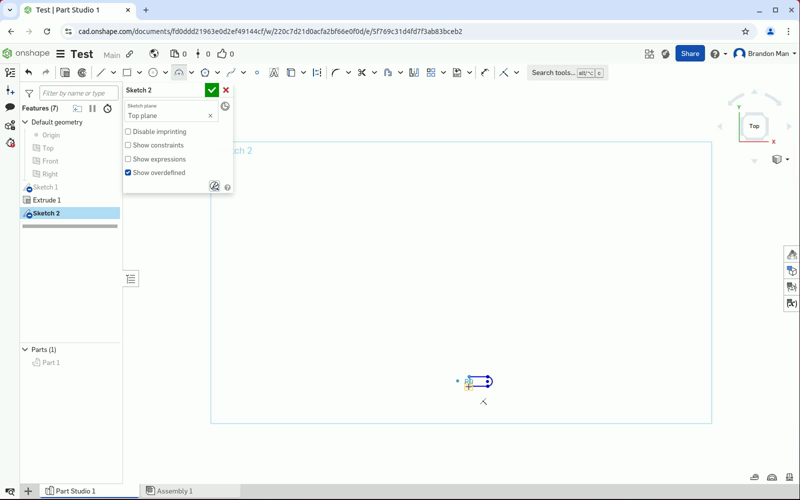
mouse_move(464, 381)
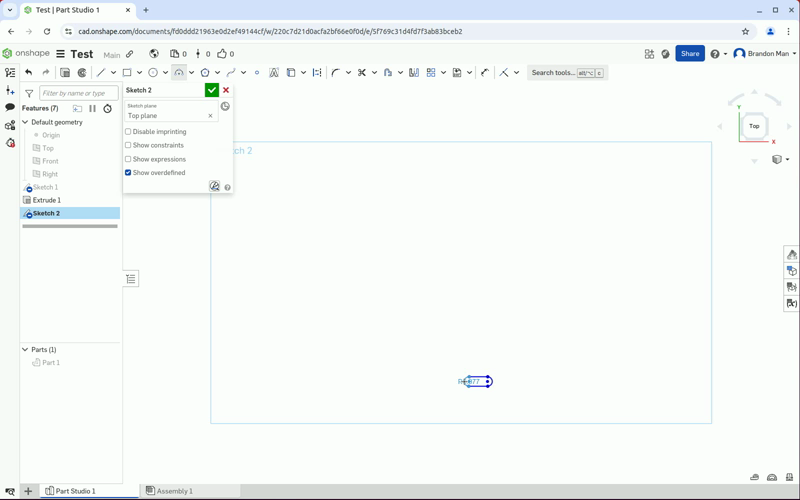
click(464, 381)
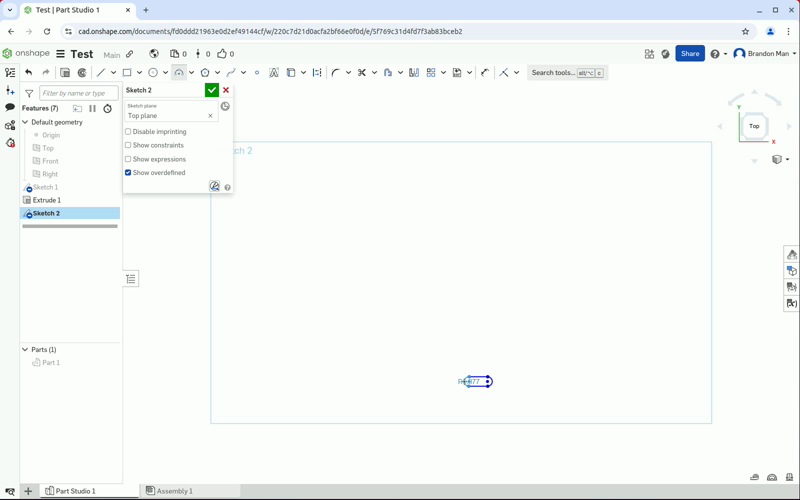
key_up(shift)
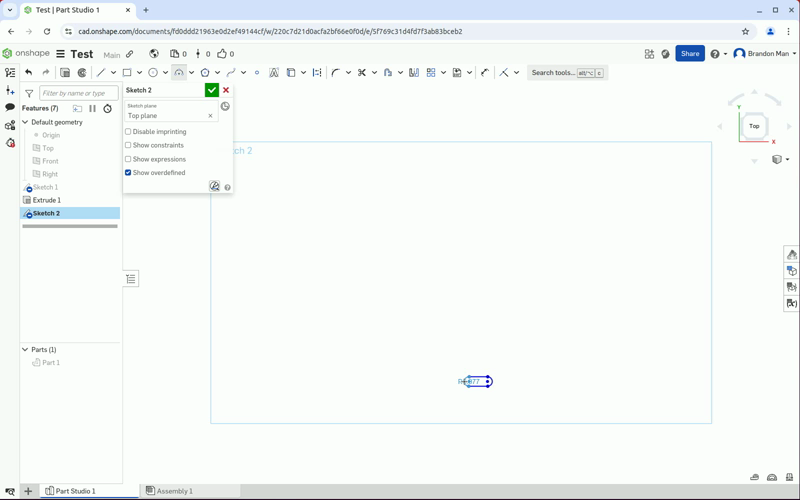
key(esc)
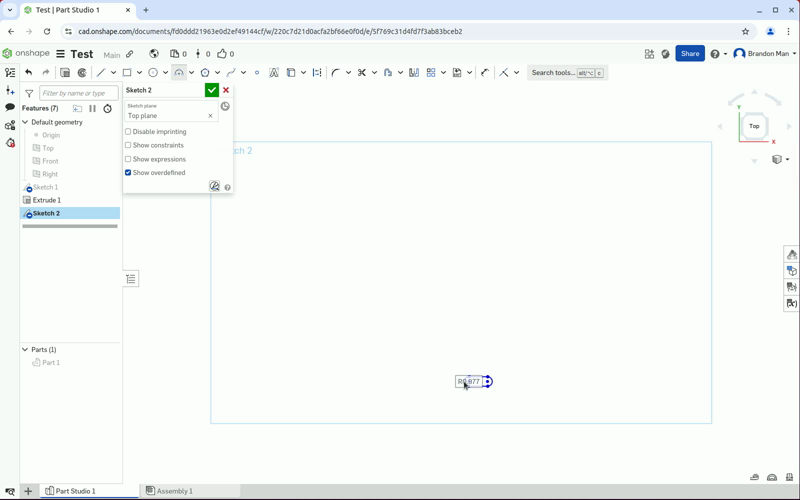
mouse_move(489, 379)
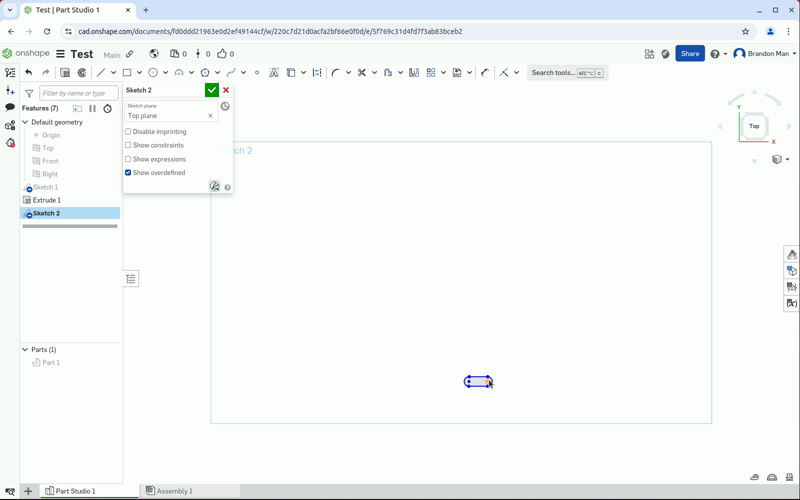
scroll(6)
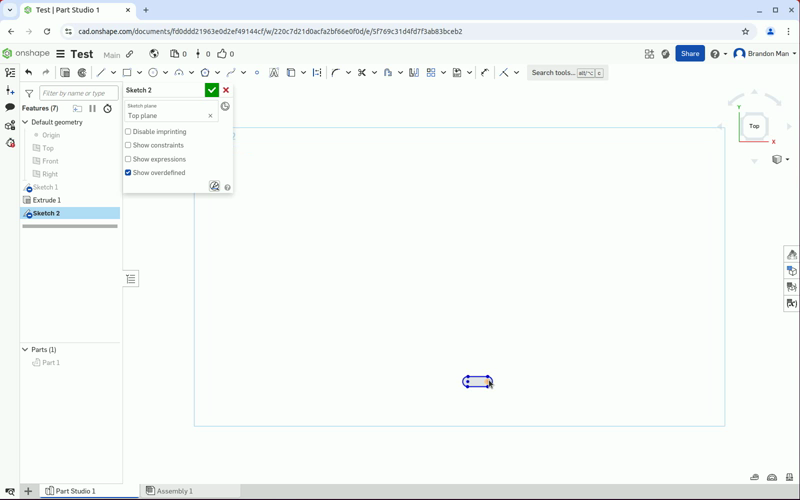
scroll(6)
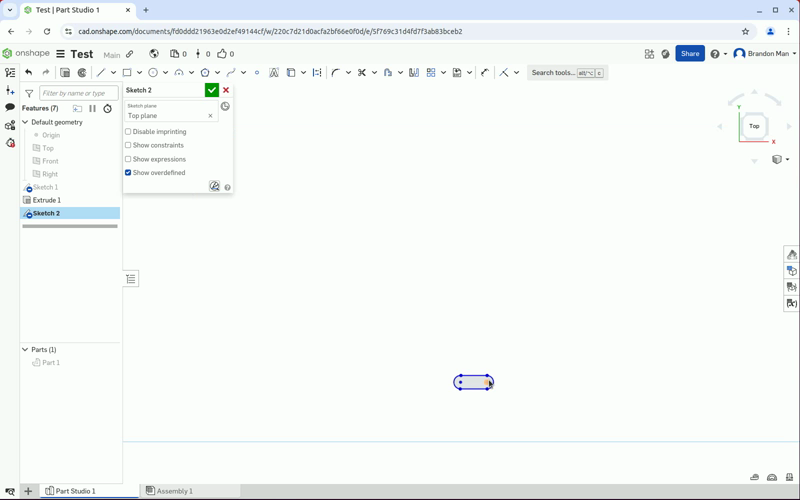
scroll(6)
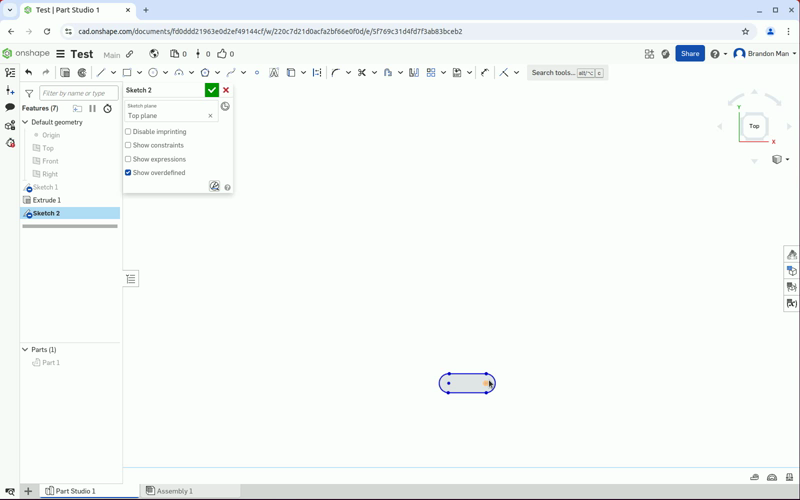
scroll(6)
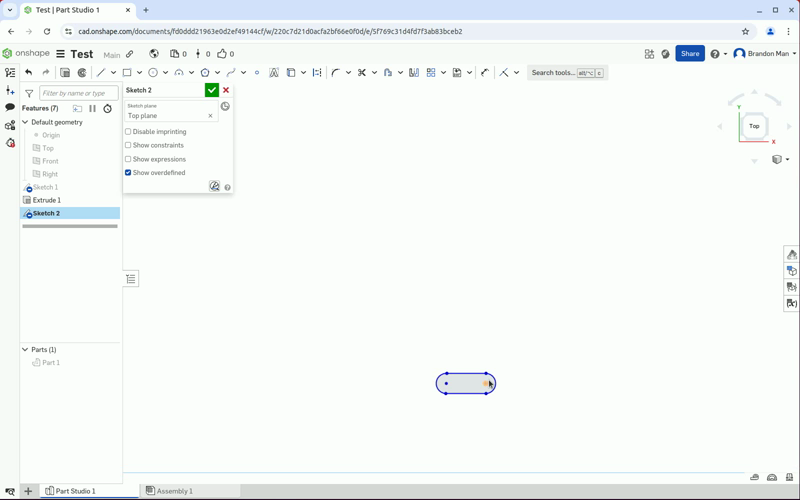
scroll(6)
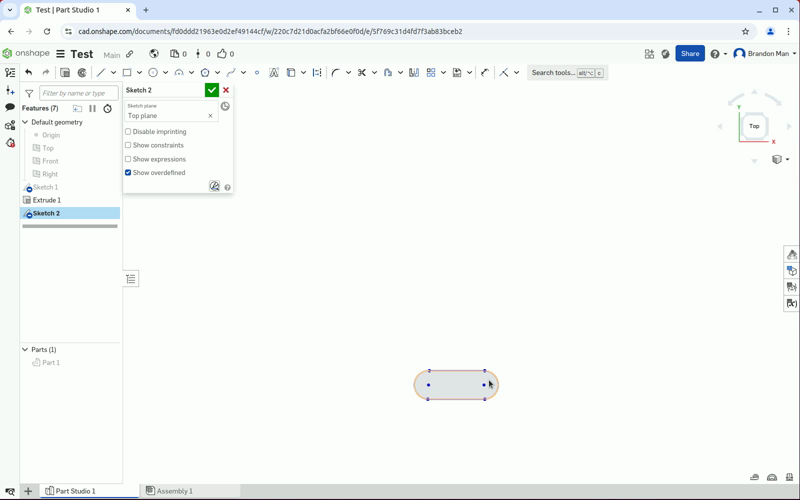
scroll(6)
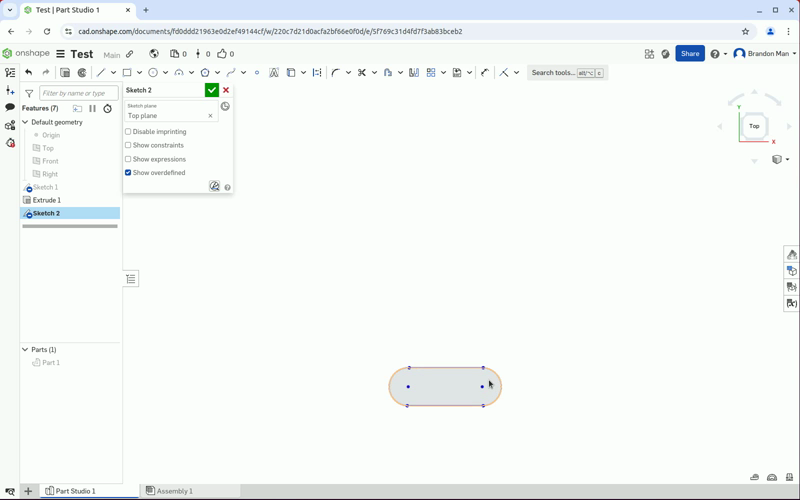
scroll(6)
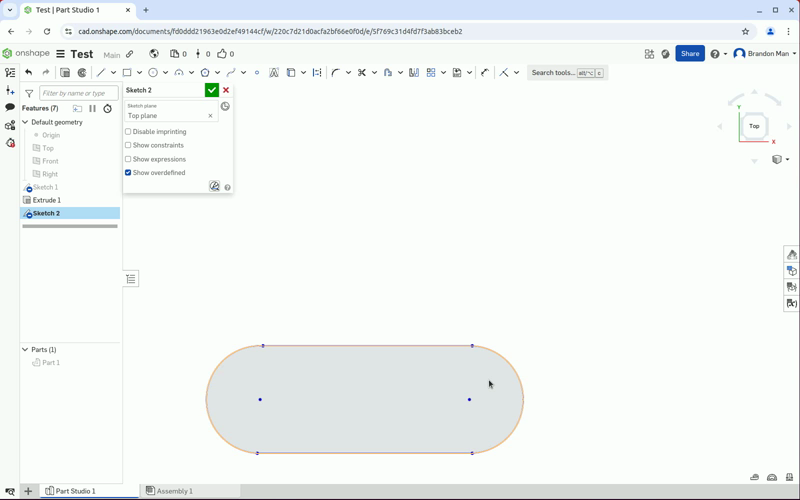
click(489, 379)
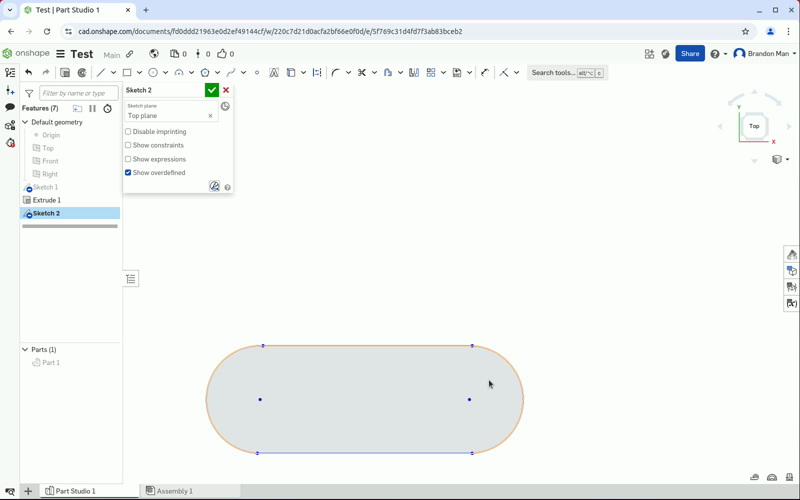
scroll(-6)
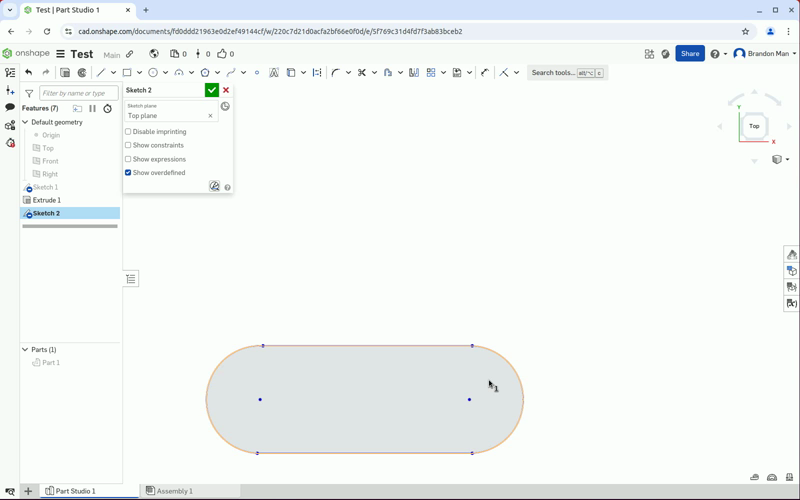
scroll(-6)
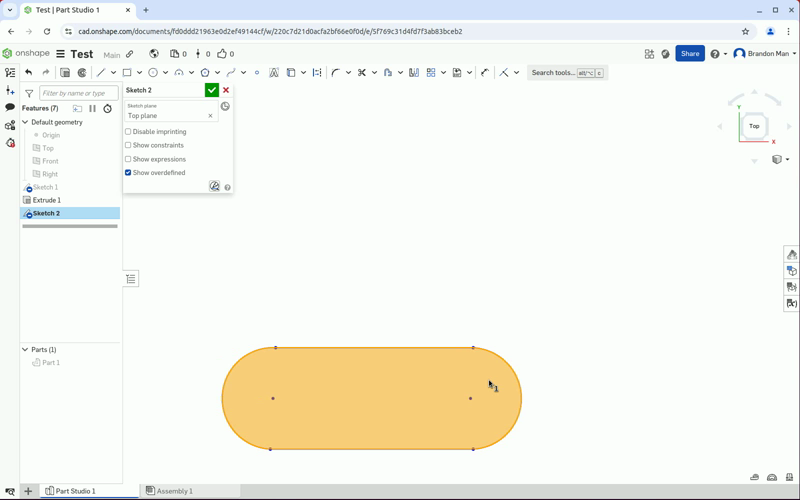
scroll(-6)
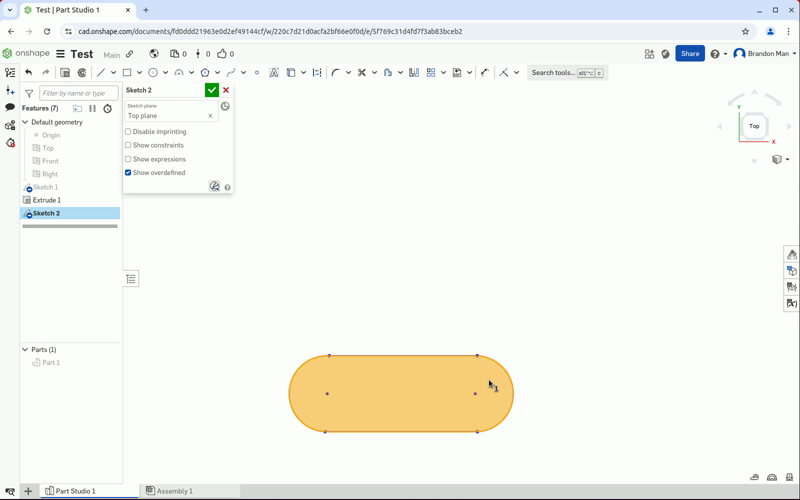
scroll(-6)
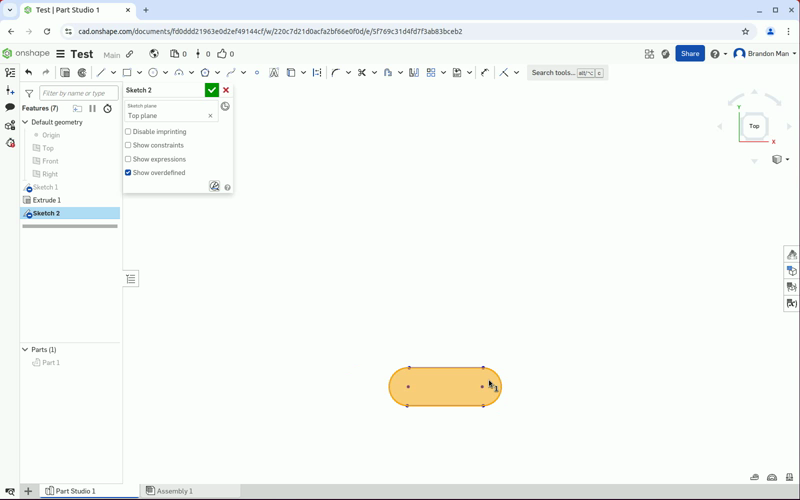
scroll(-6)
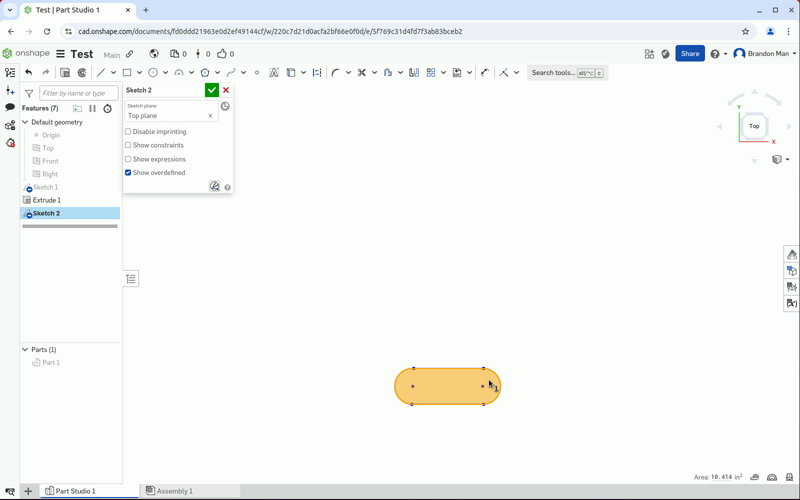
scroll(-6)
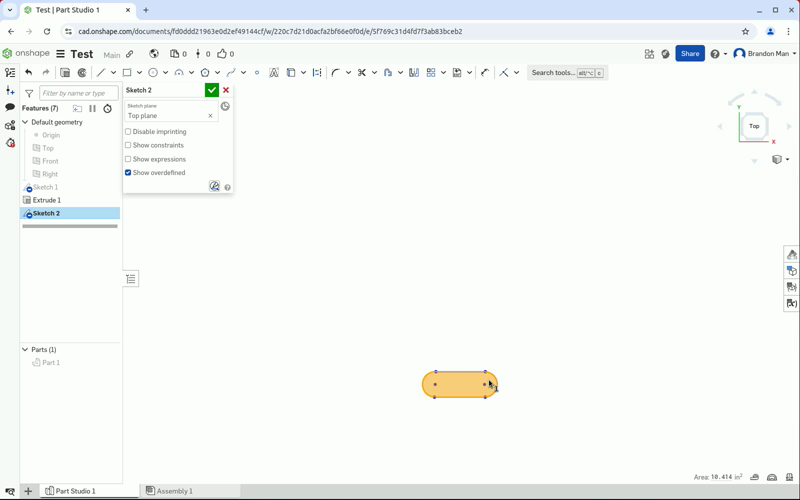
scroll(-6)
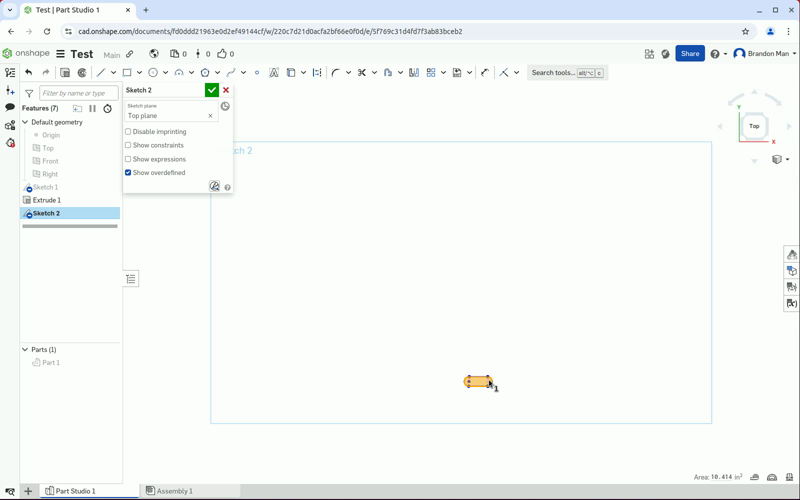
mouse_move(73, 352)
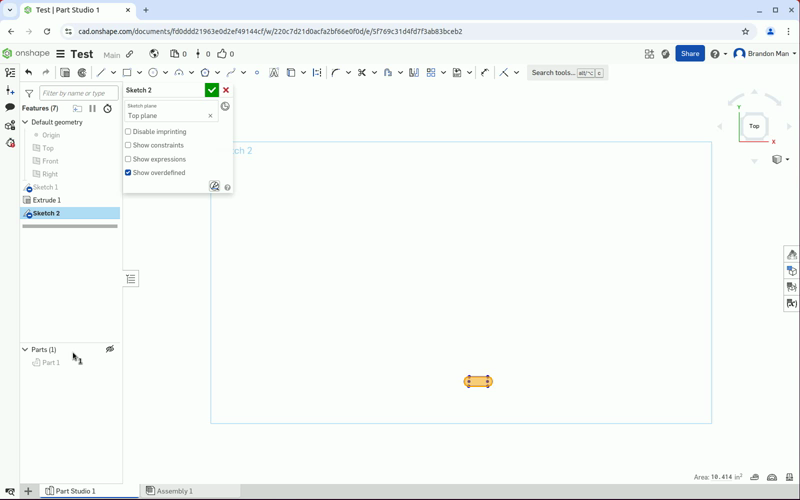
key(shift+y)
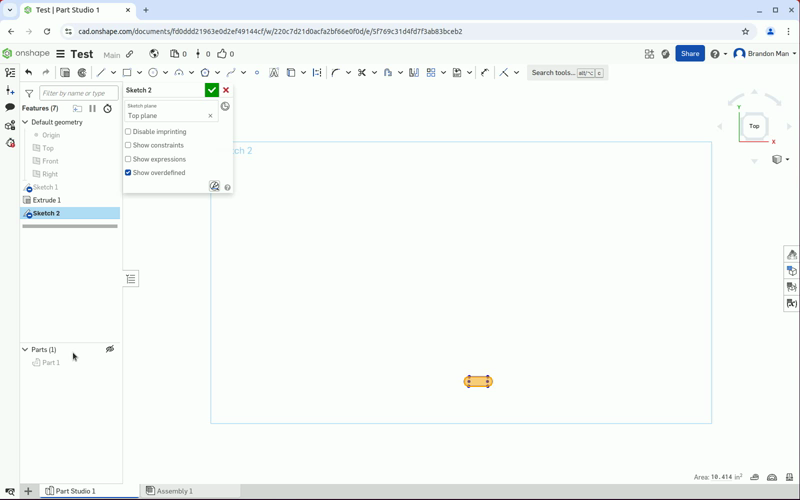
key(shift+e)
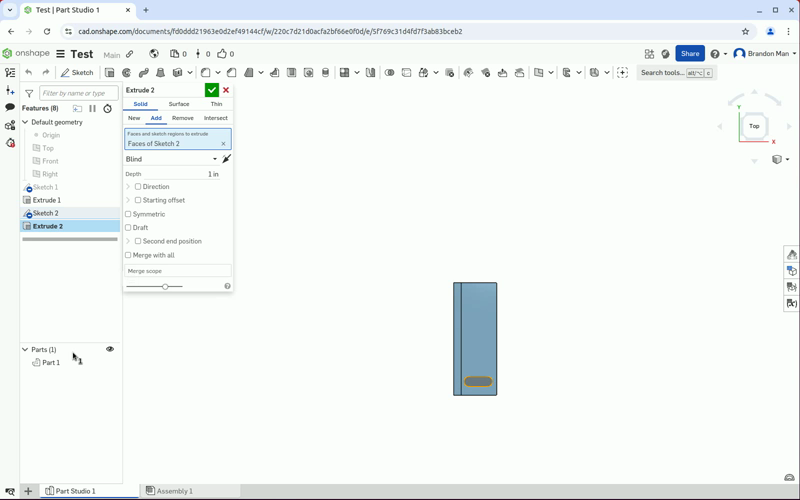
mouse_move(143, 106)
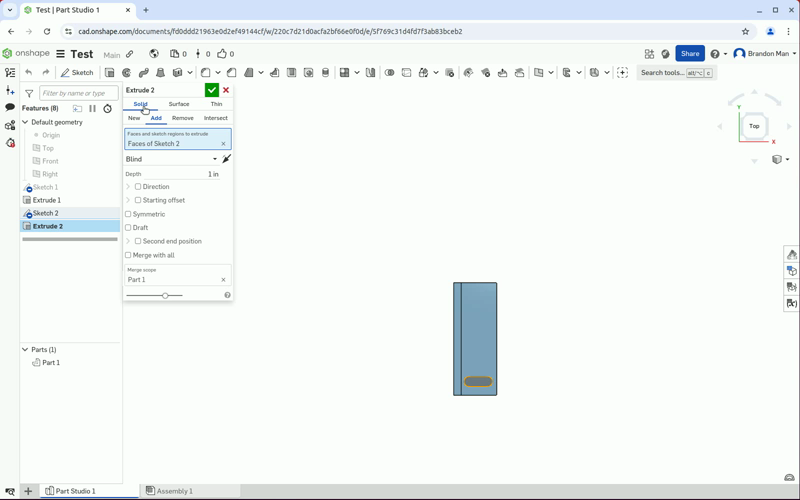
click(143, 106)
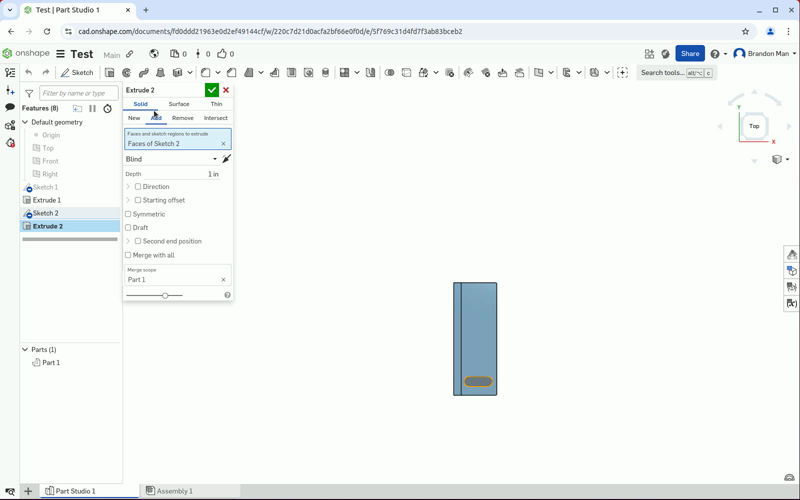
mouse_move(186, 120)
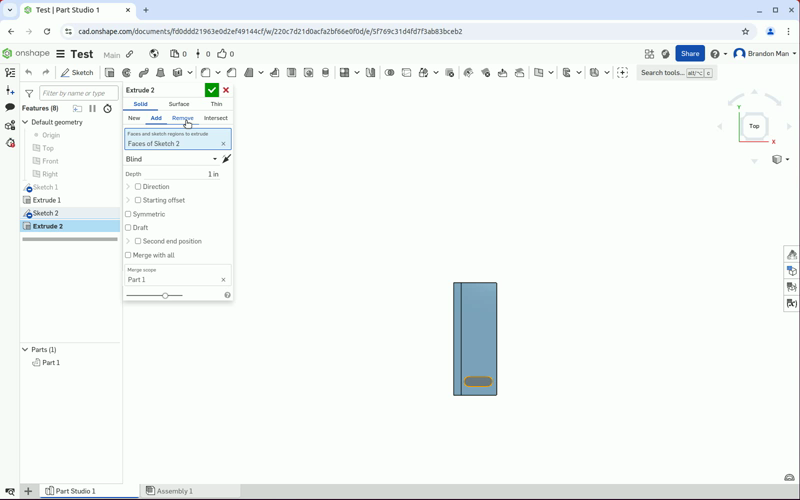
click(186, 120)
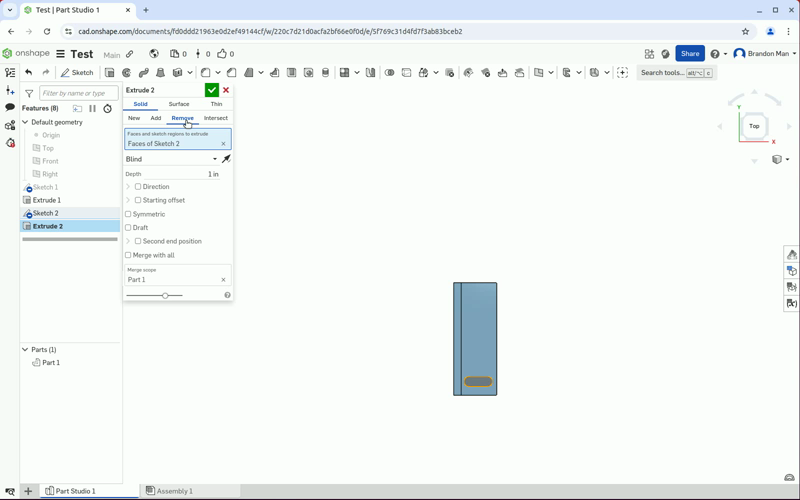
key(tab, 4)
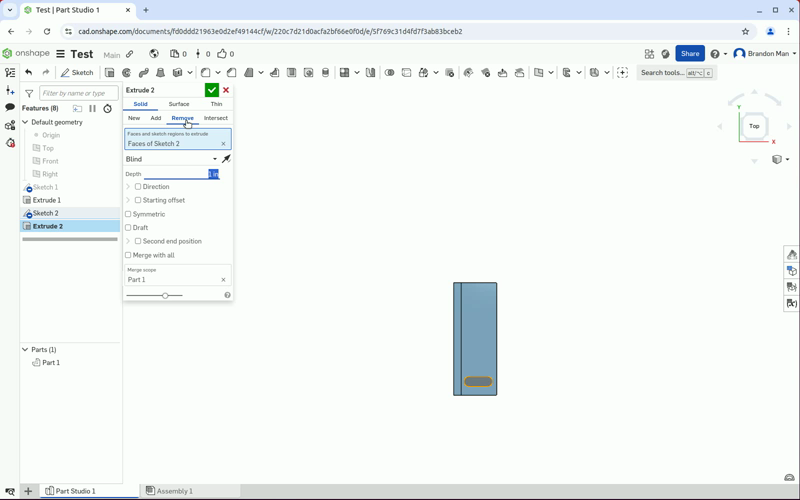
text(1.204)
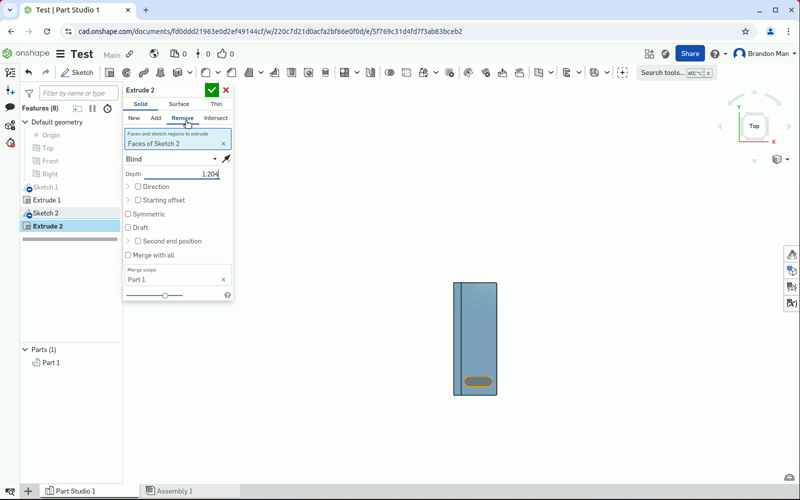
key(tab, 6)
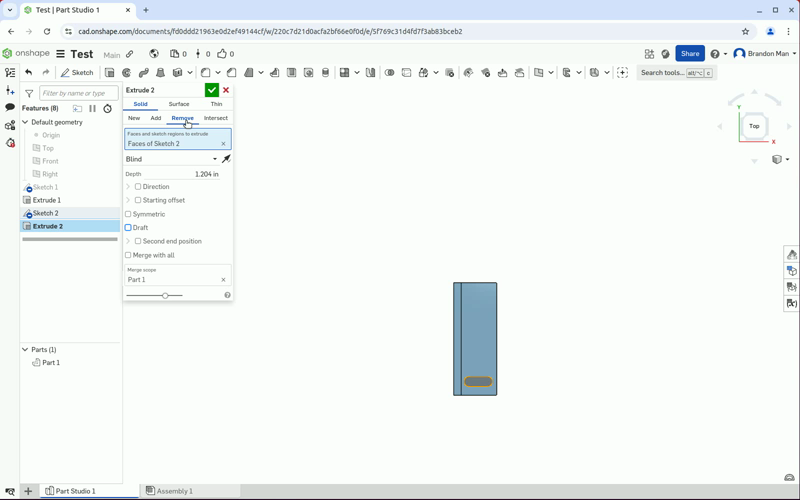
key(space)
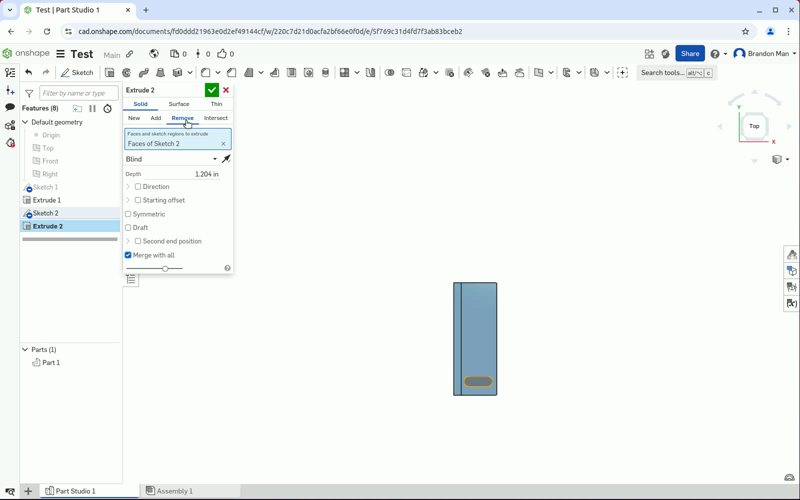
key(enter)
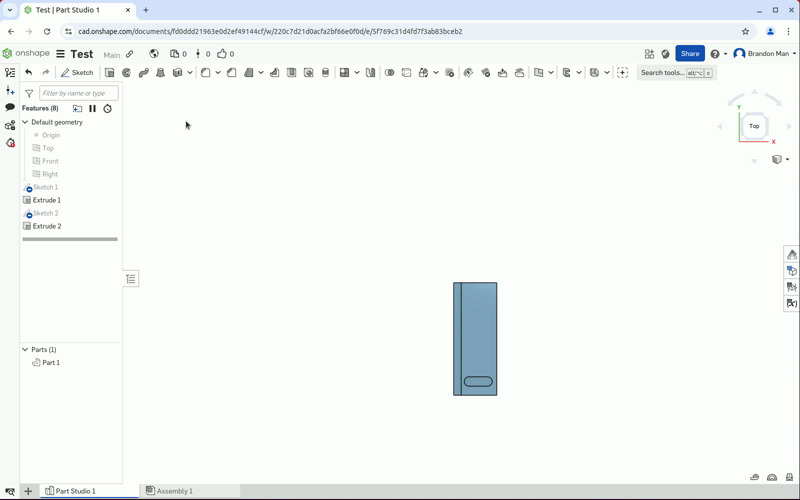
key(shift+h)
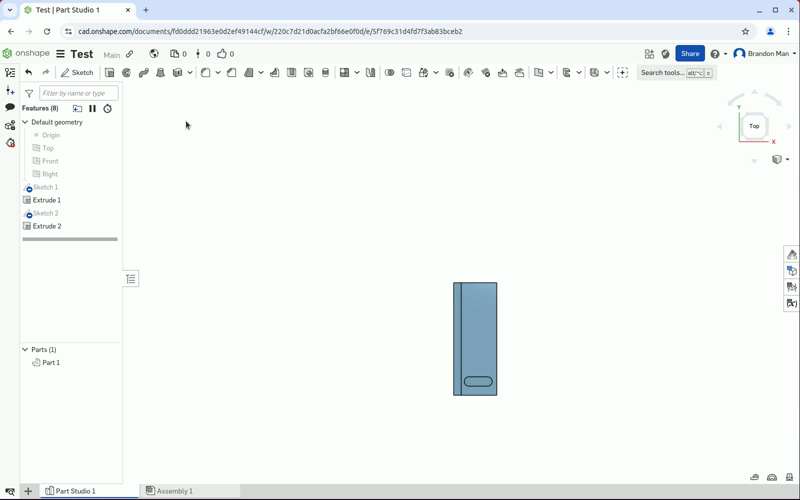
key(shift+h)
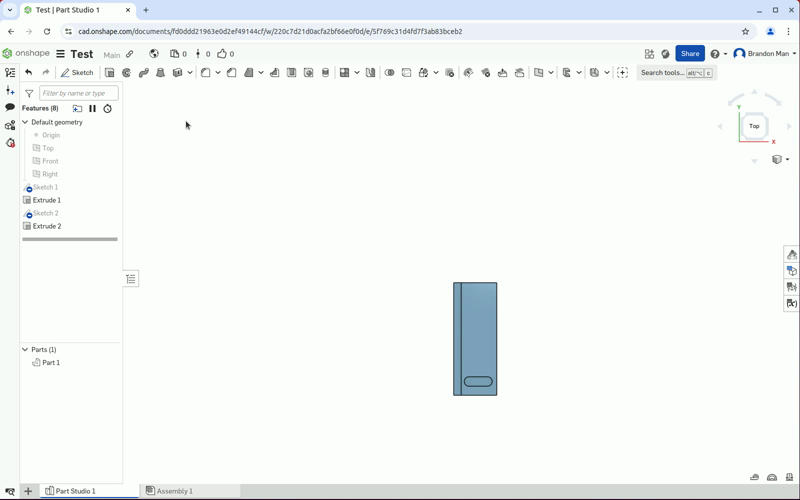
mouse_move(73, 189)
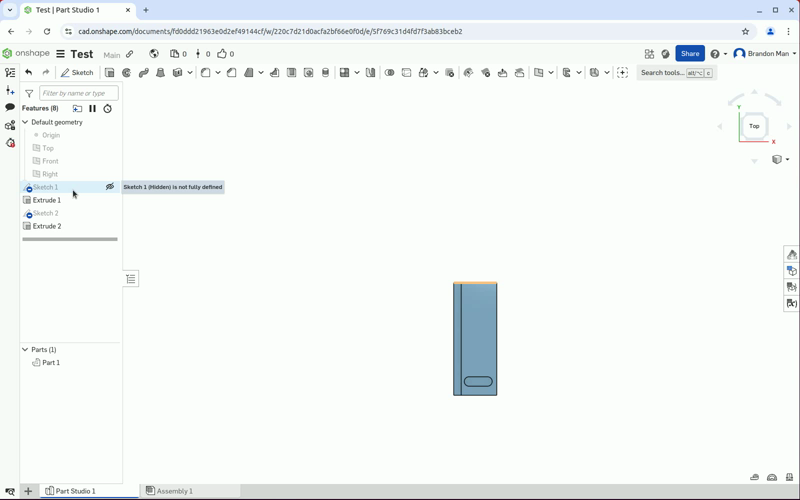
click(73, 189)
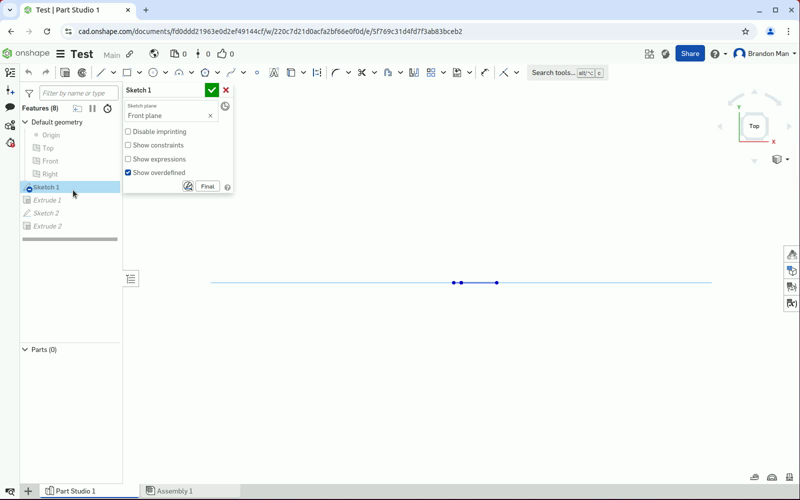
mouse_move(229, 92)
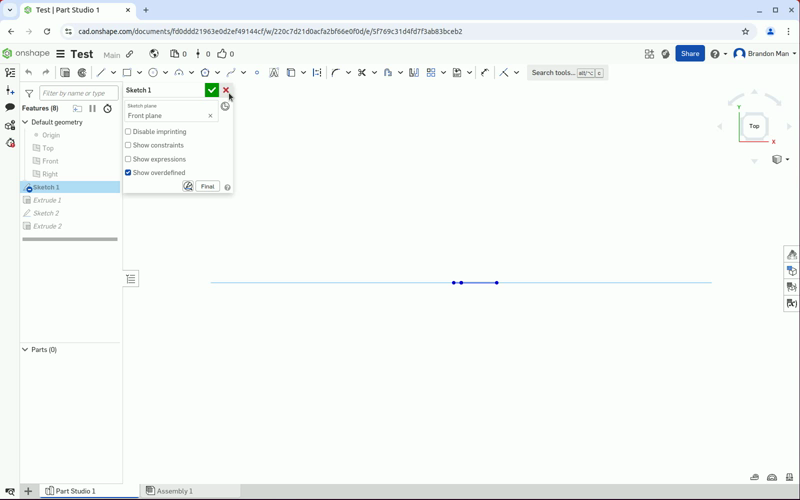
click(229, 92)
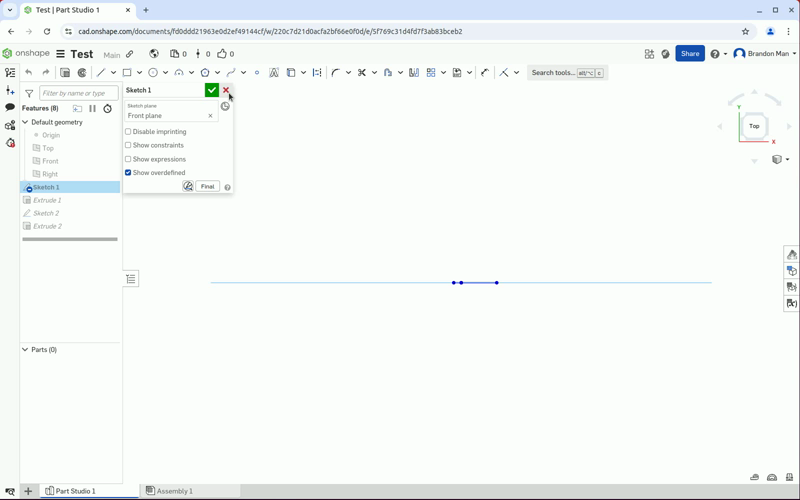
key(shift+s)
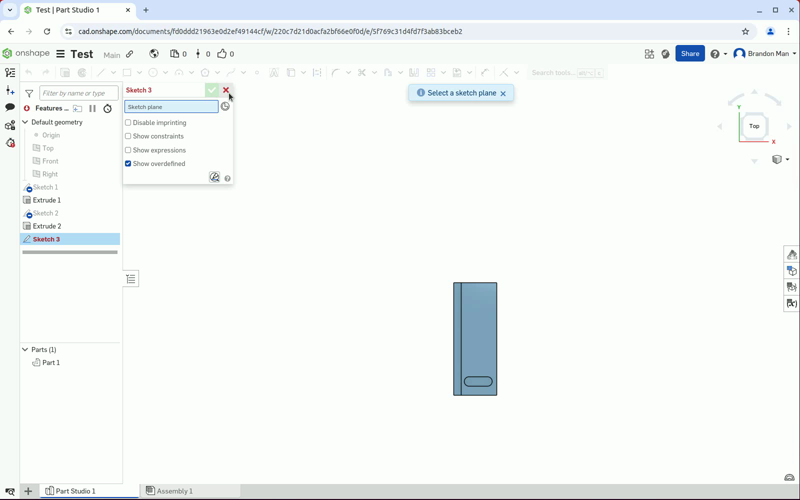
mouse_move(73, 150)
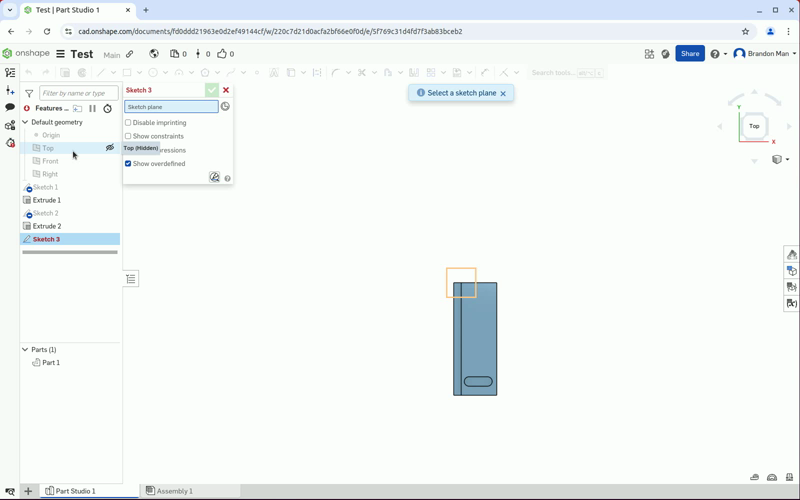
click(73, 150)
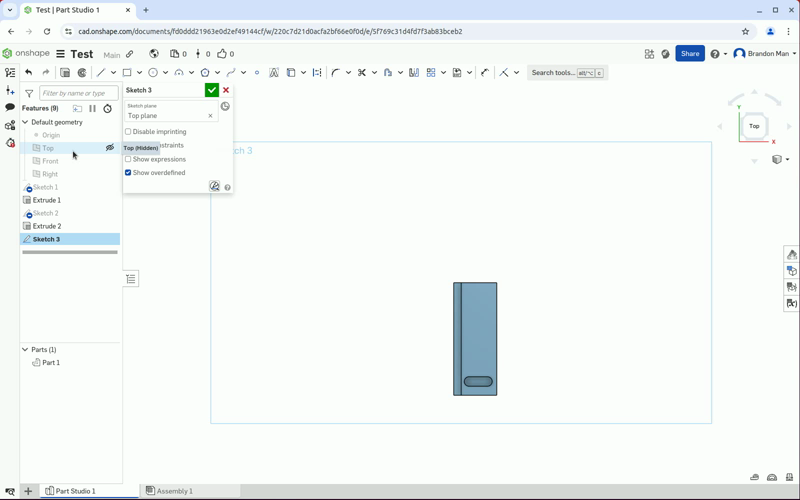
mouse_move(73, 352)
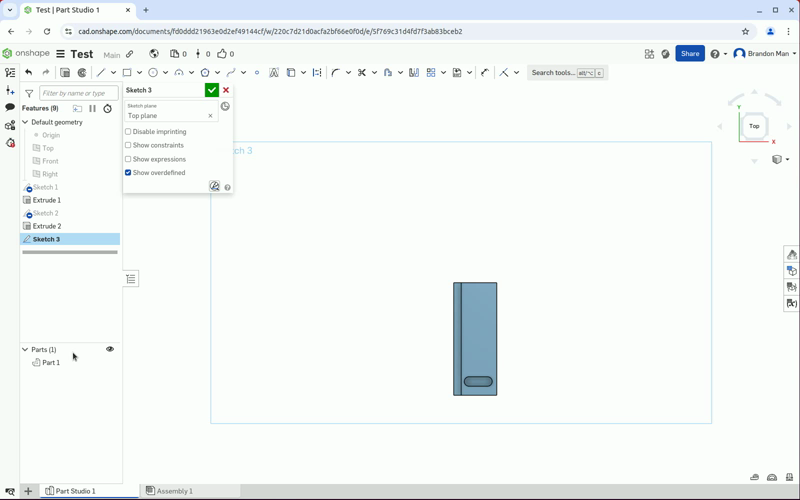
key(y)
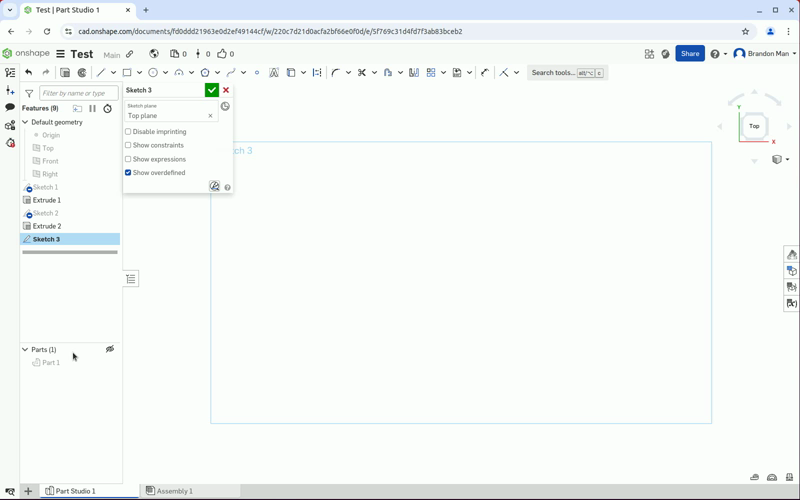
key(l)
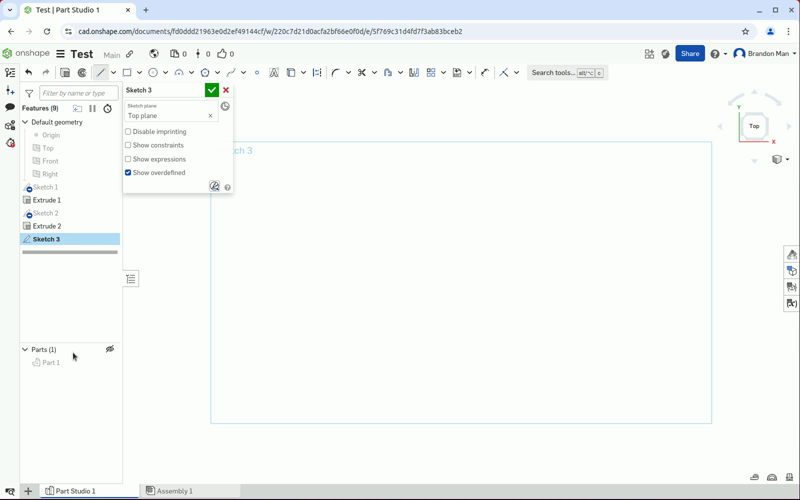
key_down(shift)
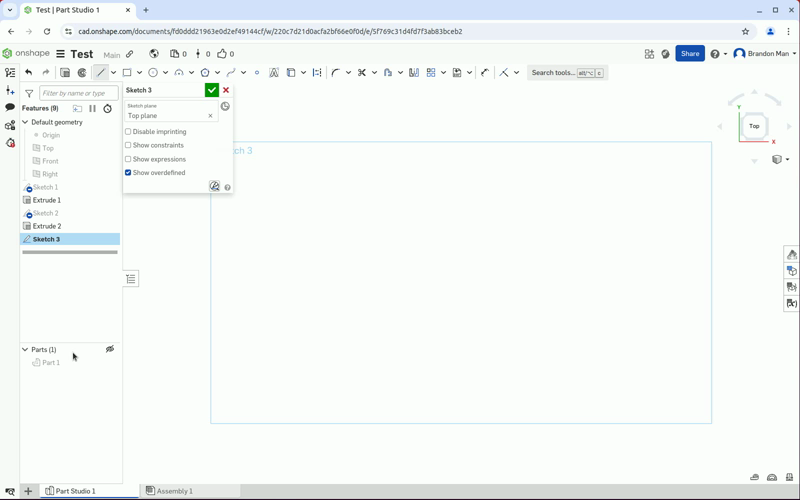
mouse_move(468, 301)
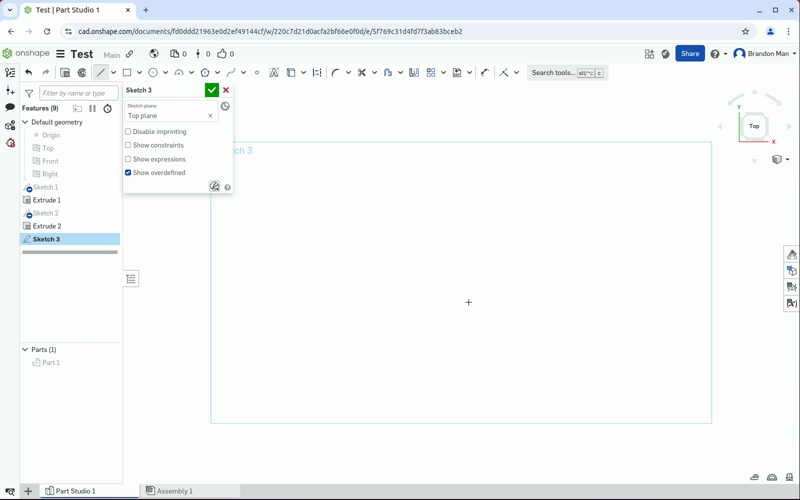
click(468, 301)
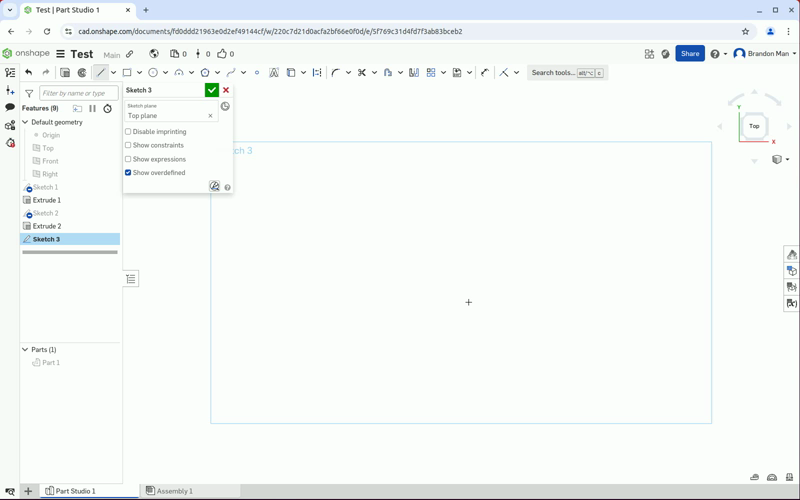
key_up(shift)
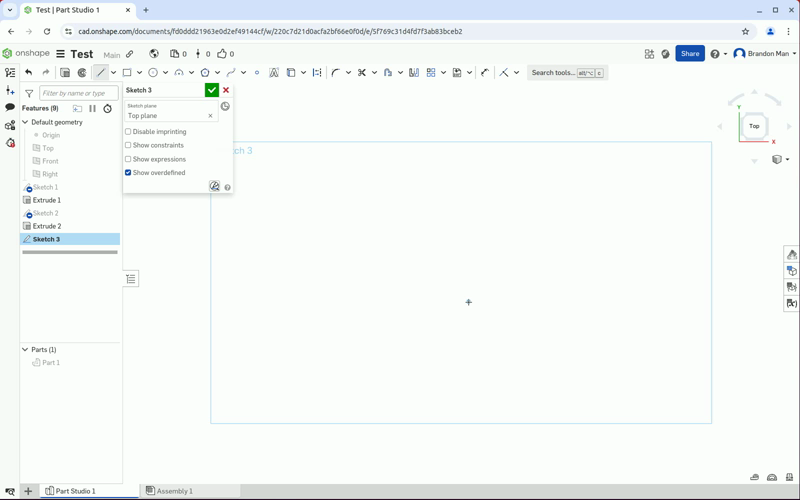
key_down(shift)
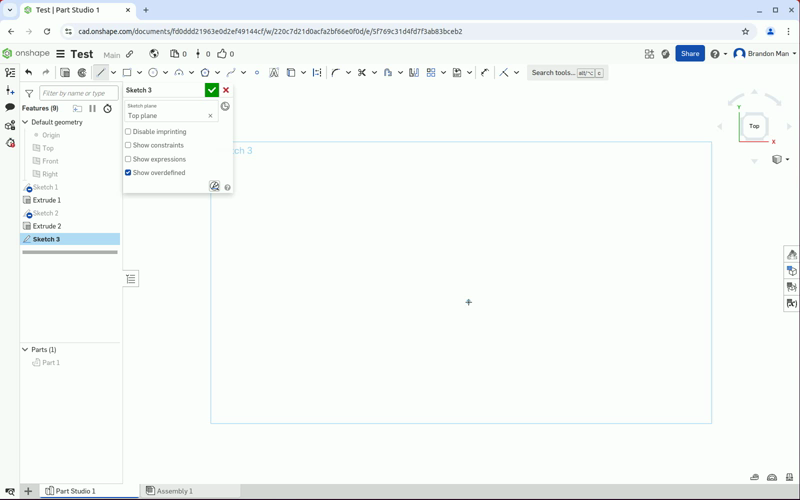
mouse_move(498, 301)
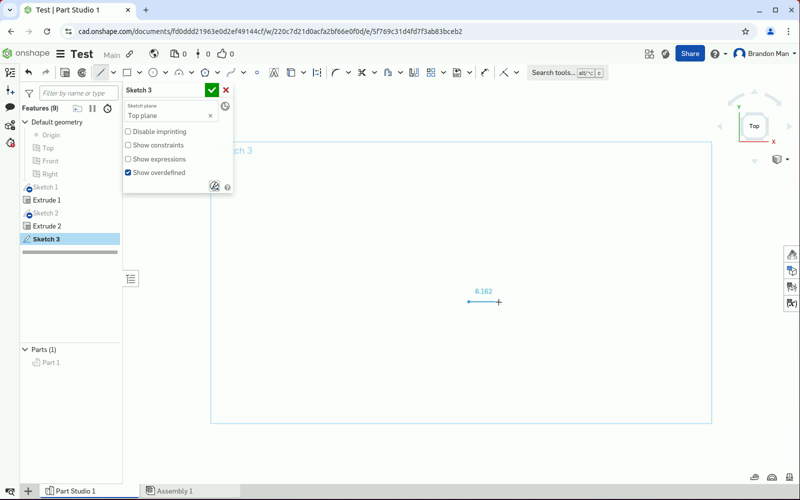
mouse_move(487, 301)
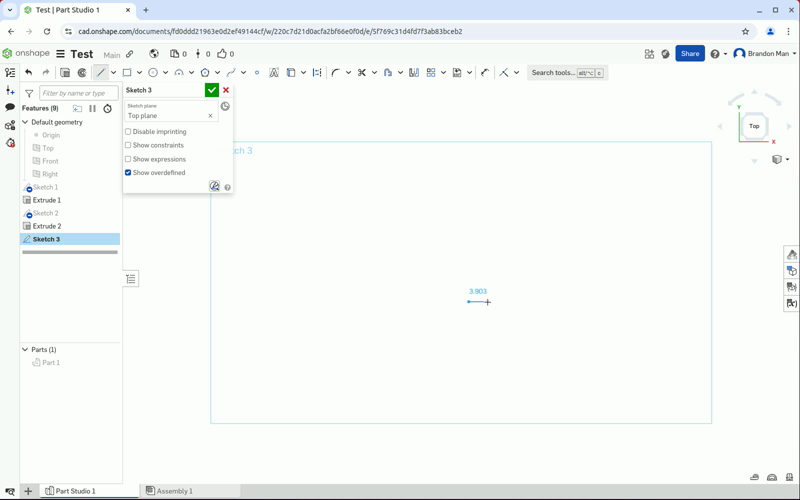
click(487, 301)
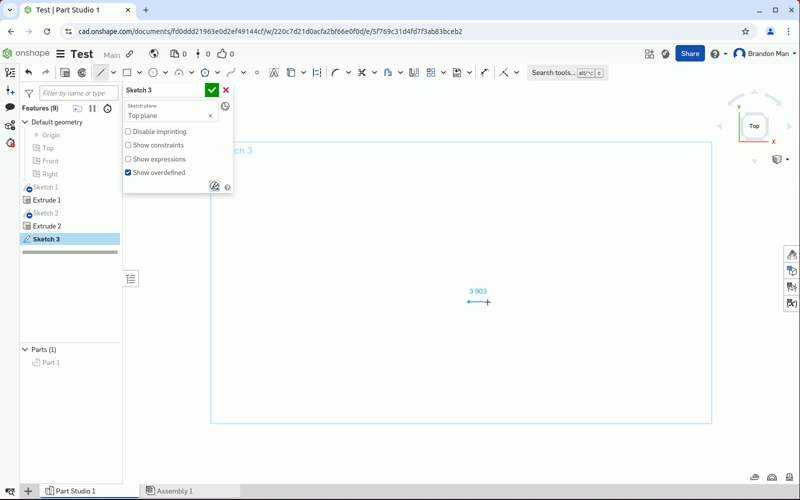
key_up(shift)
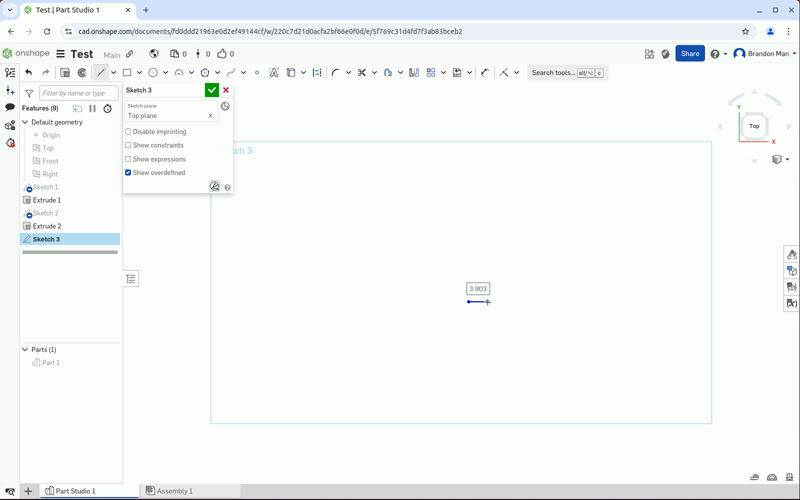
key(esc)
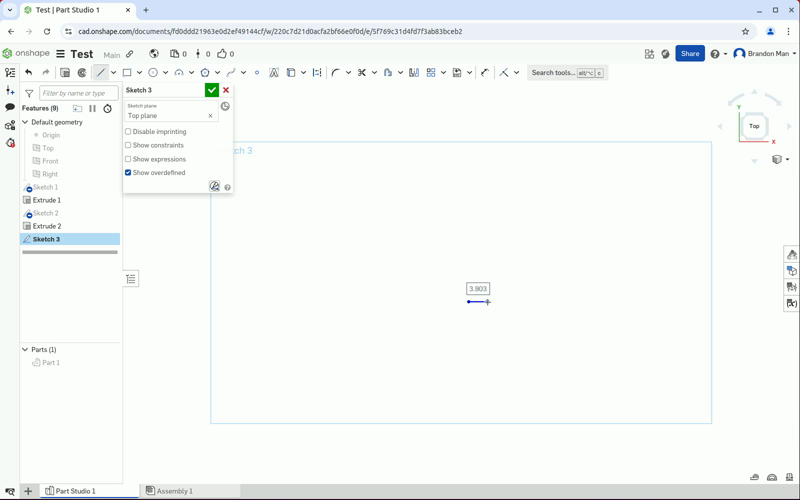
key(a)
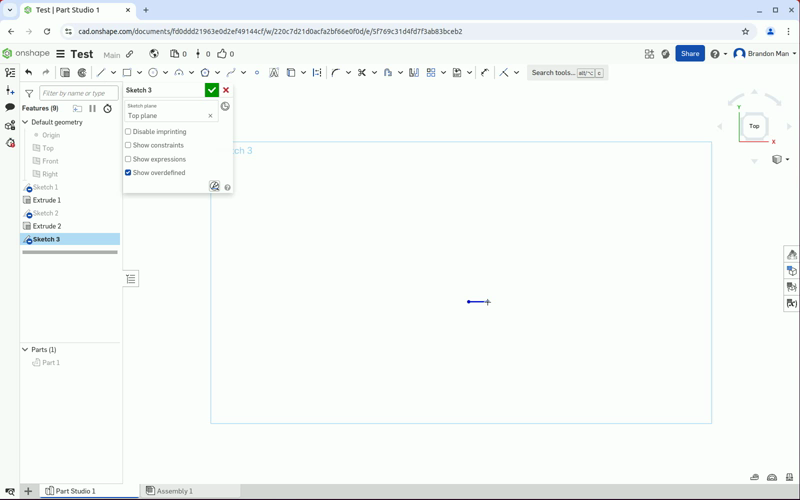
mouse_move(487, 301)
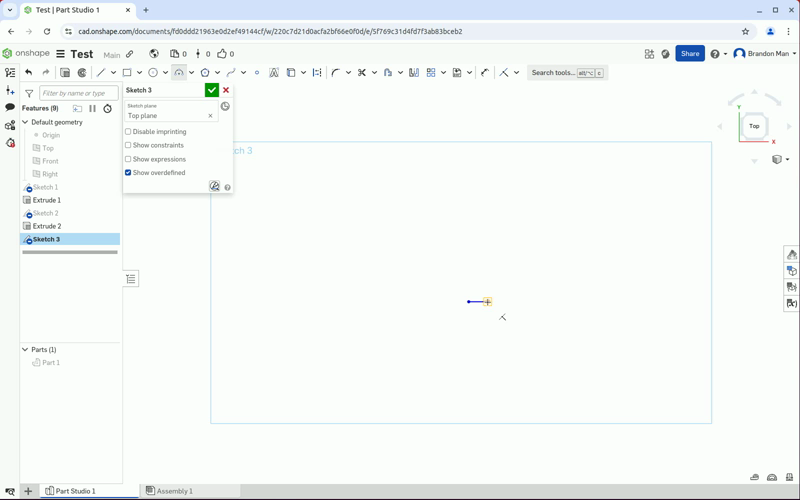
click(487, 301)
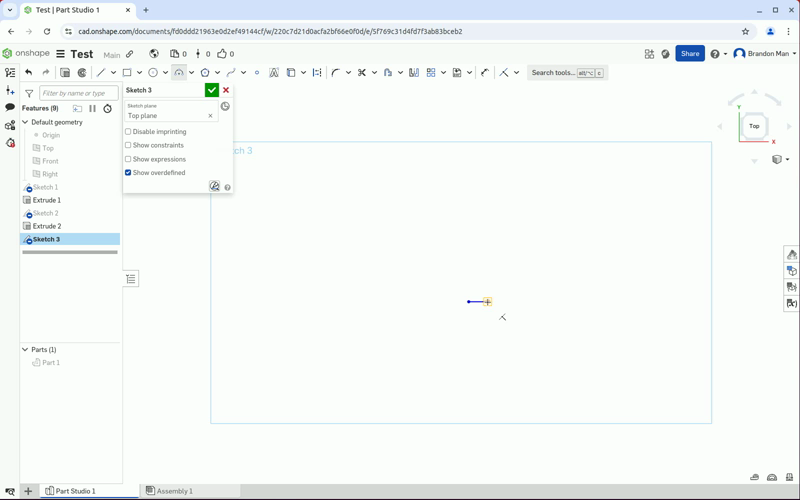
key_down(shift)
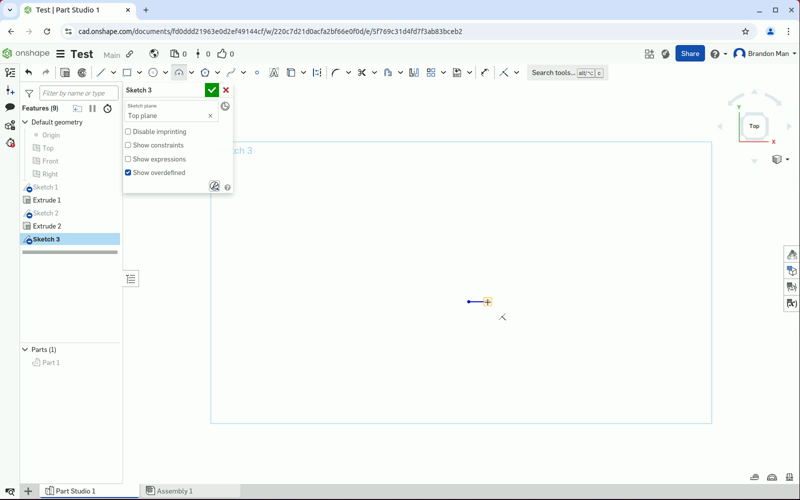
mouse_move(487, 292)
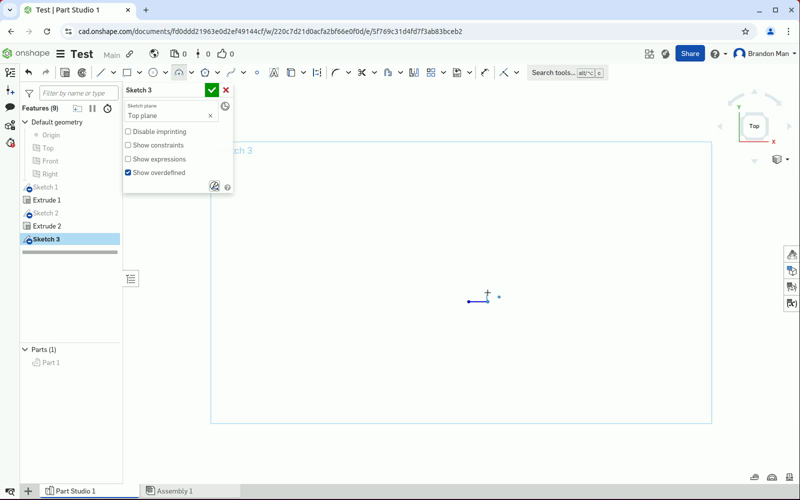
click(487, 292)
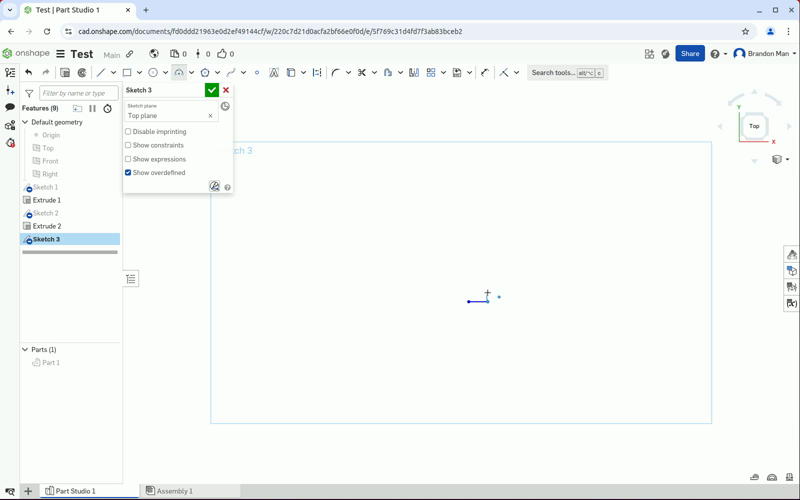
mouse_move(492, 297)
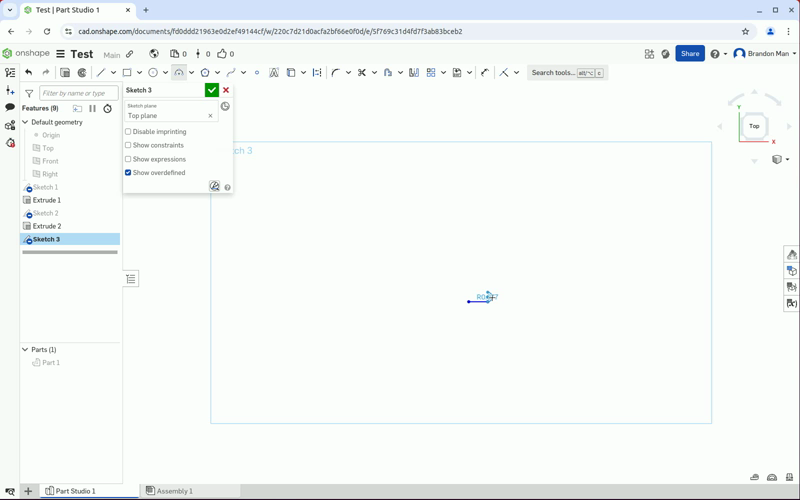
click(492, 297)
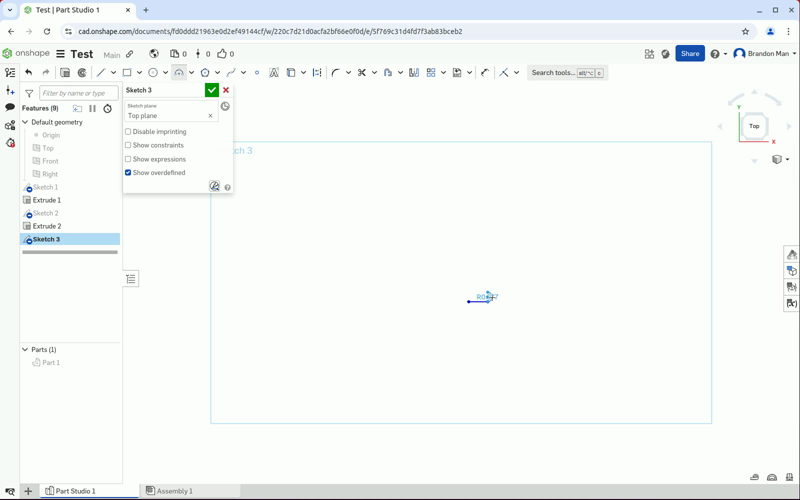
key_up(shift)
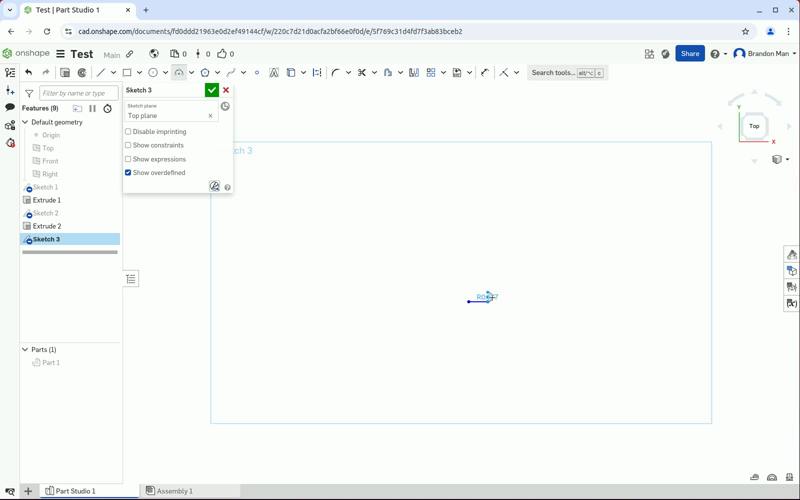
key(esc)
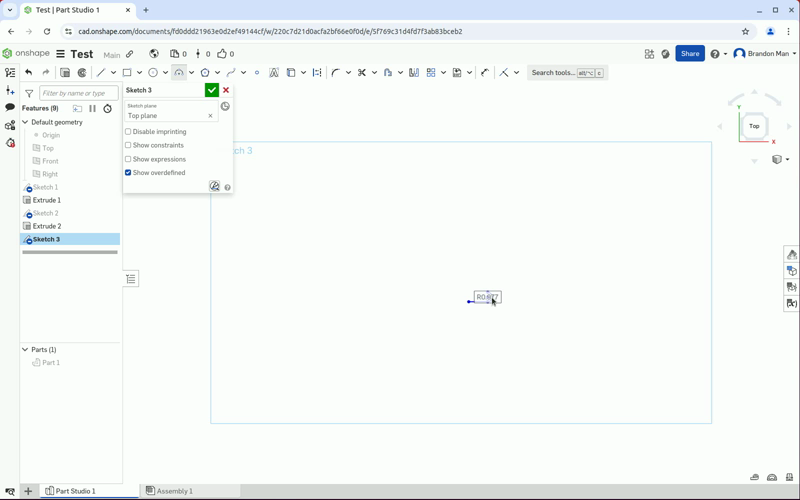
key(l)
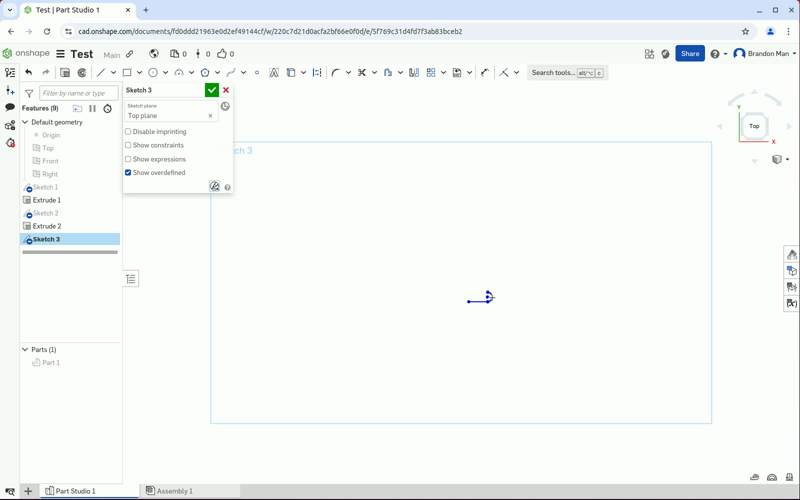
mouse_move(487, 292)
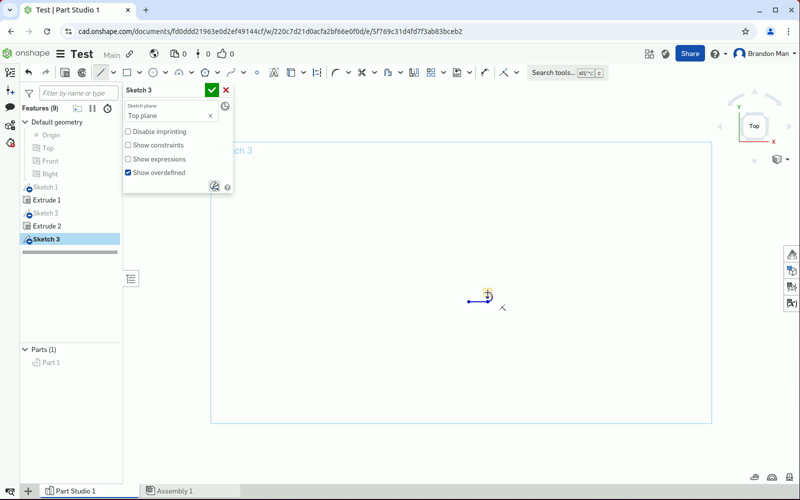
click(487, 292)
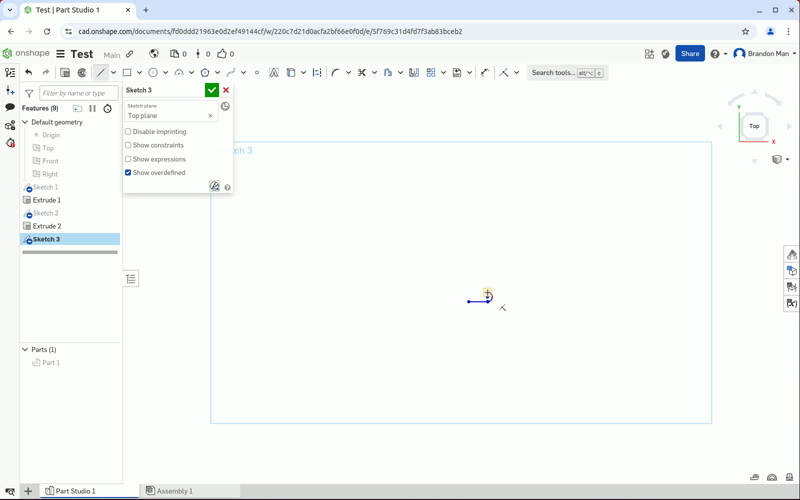
key_down(shift)
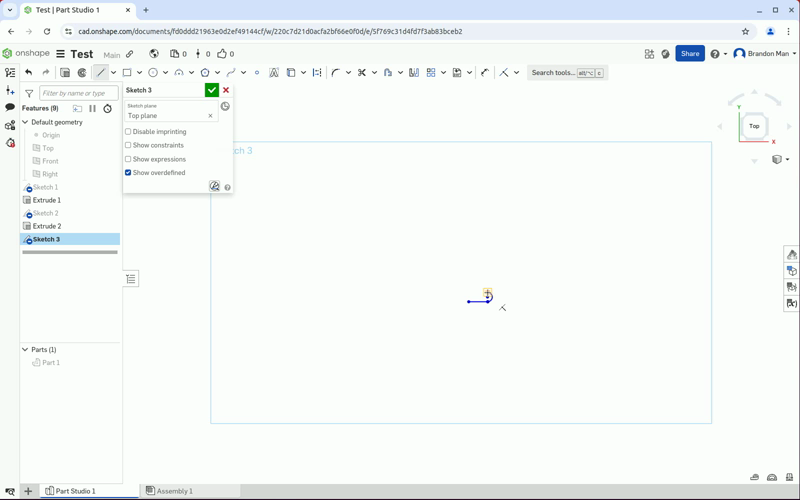
mouse_move(517, 292)
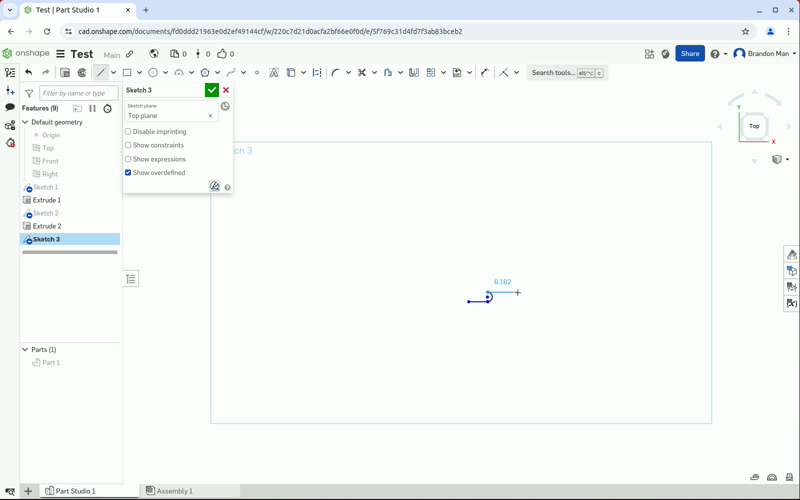
mouse_move(468, 292)
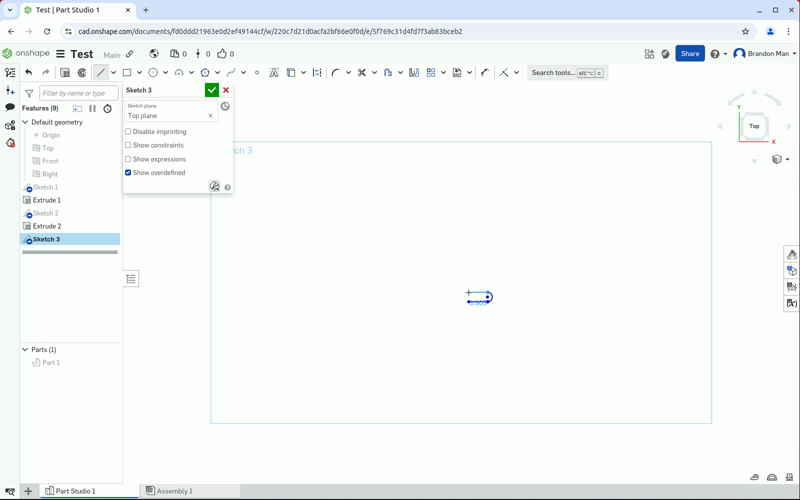
click(468, 292)
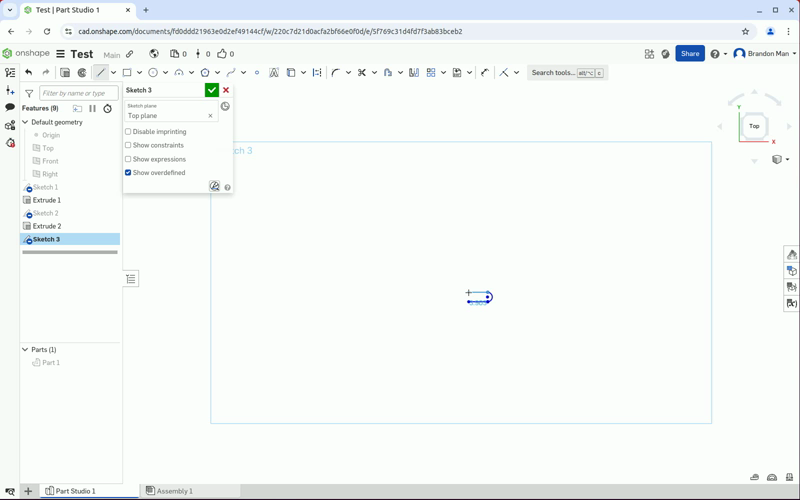
key_up(shift)
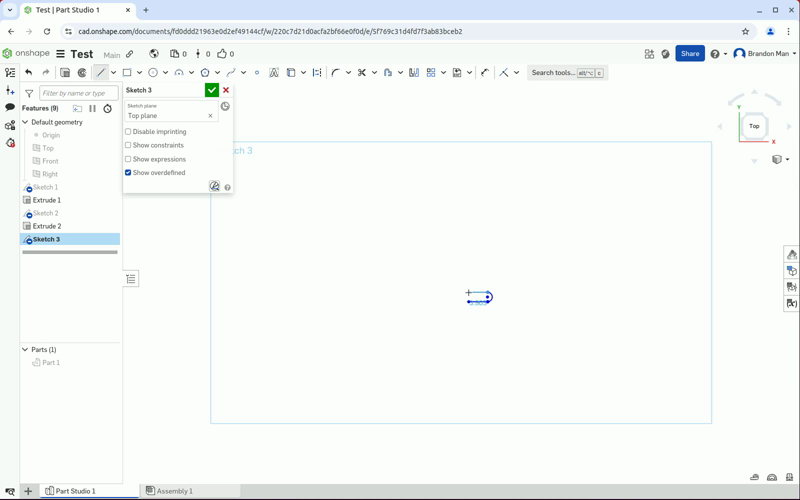
key(esc)
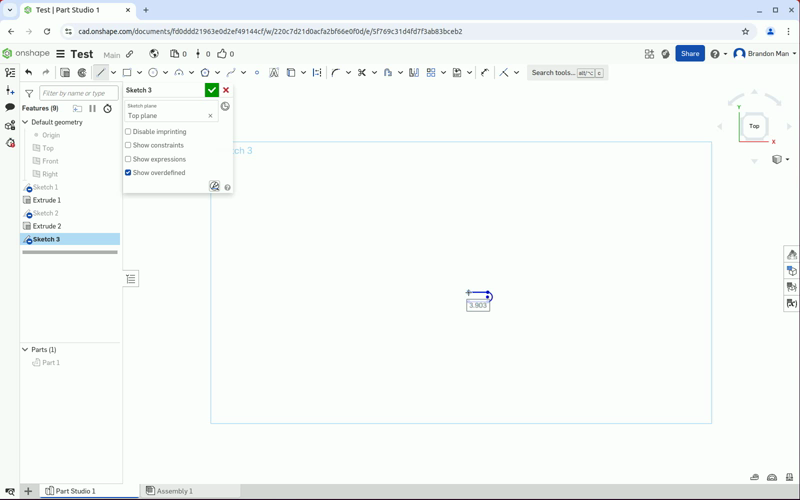
key(a)
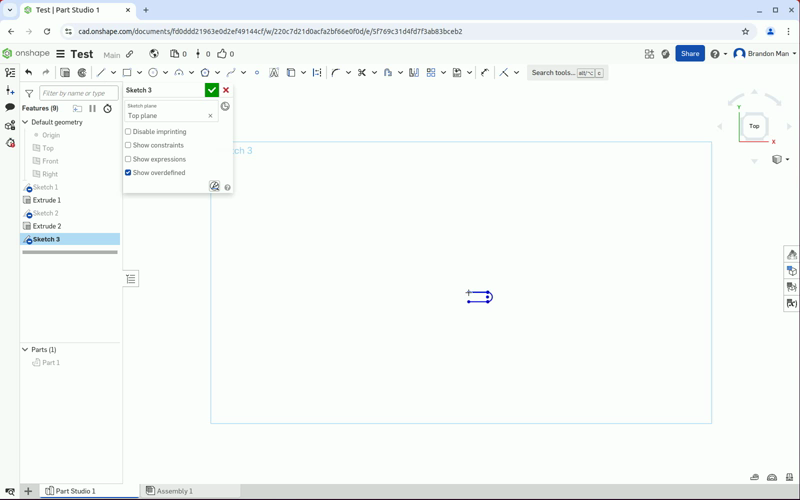
mouse_move(468, 292)
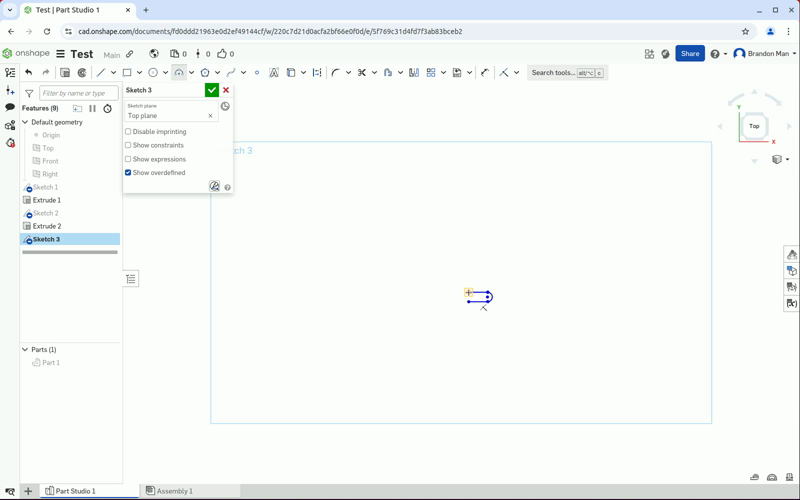
click(468, 292)
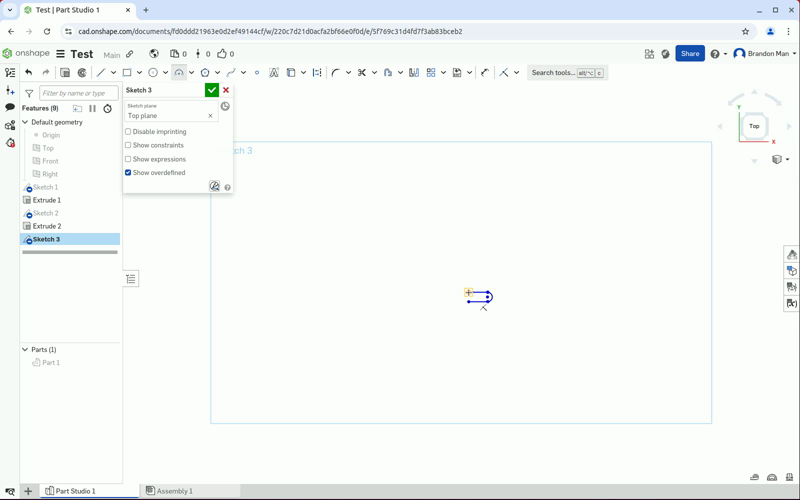
mouse_move(468, 301)
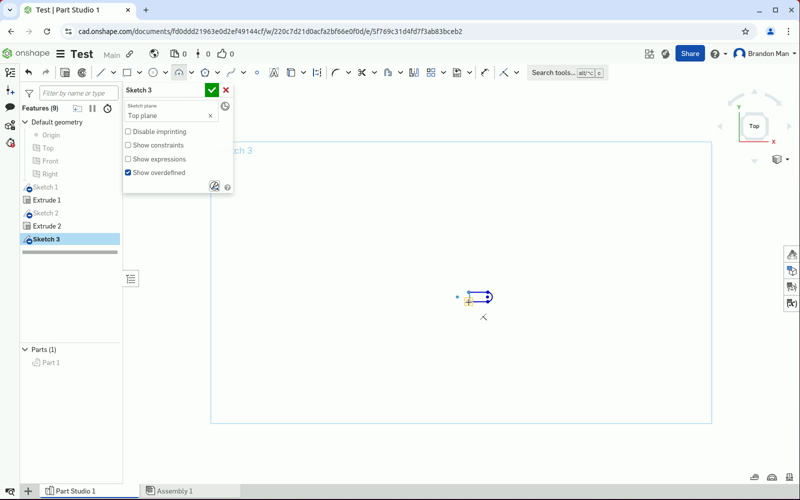
click(468, 301)
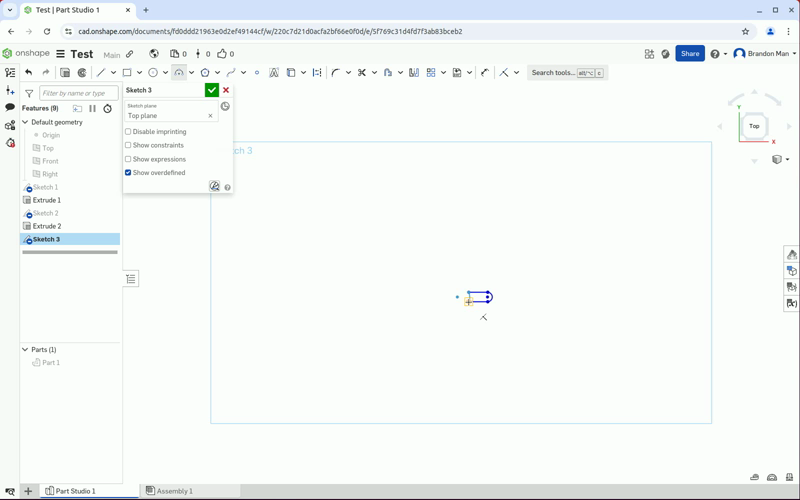
key_down(shift)
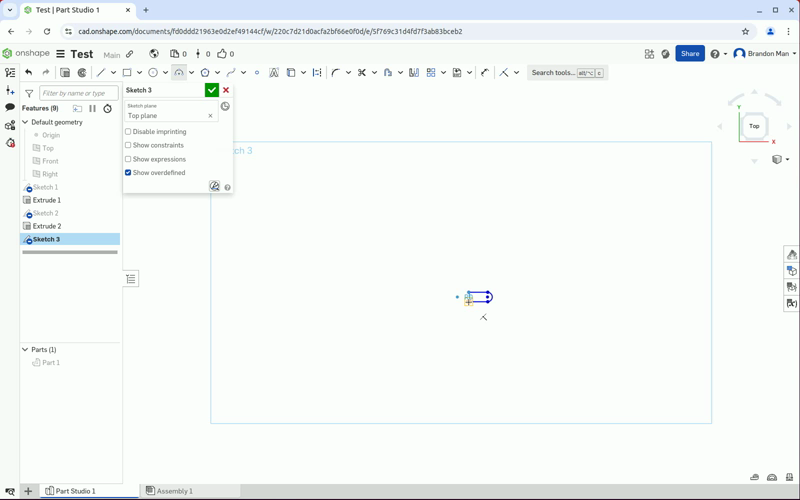
mouse_move(464, 297)
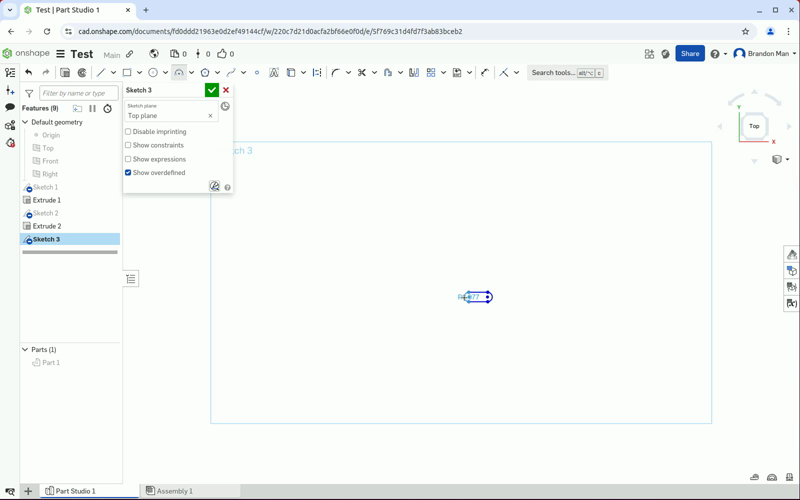
click(464, 297)
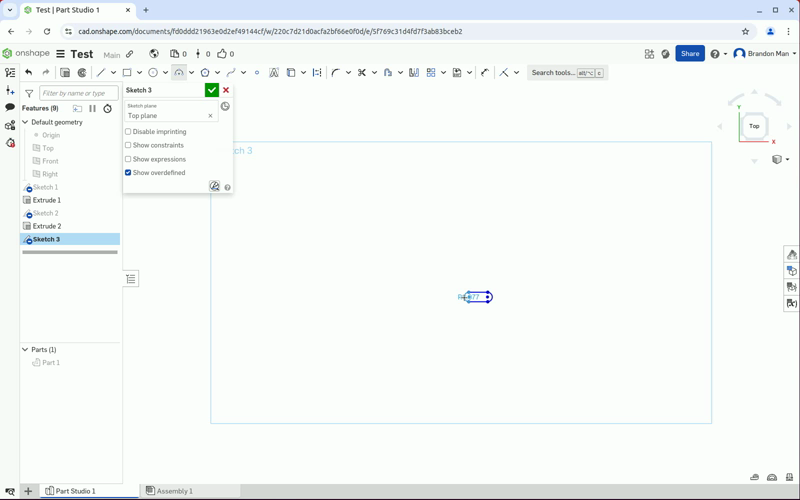
key_up(shift)
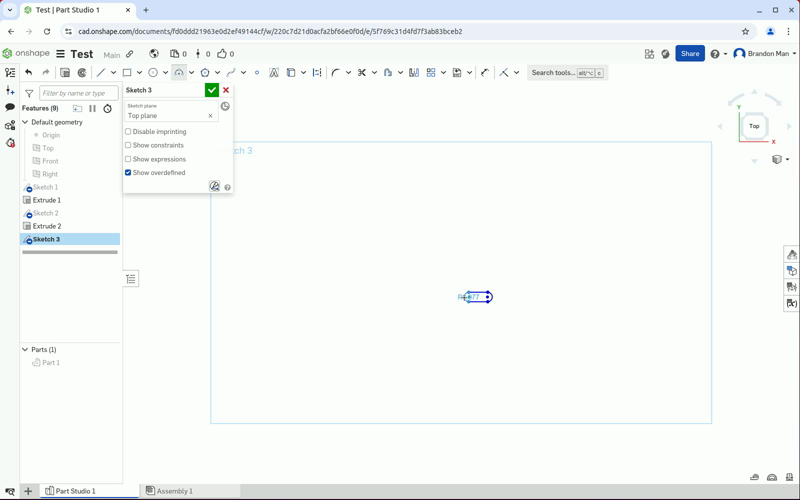
key(esc)
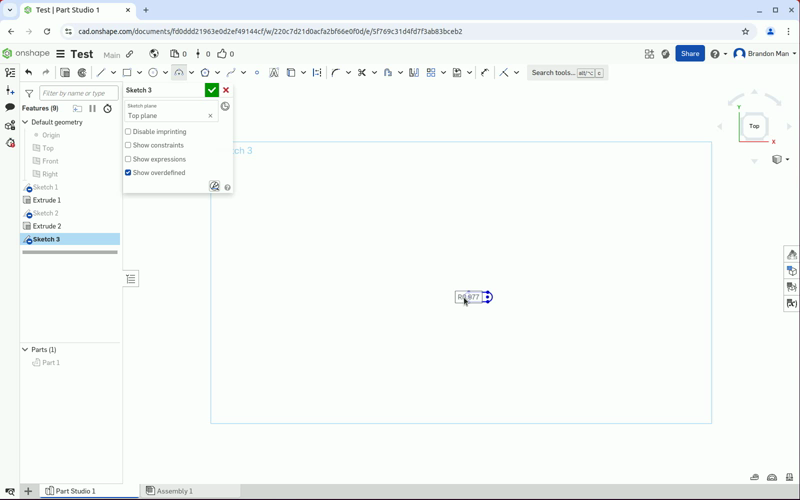
mouse_move(476, 300)
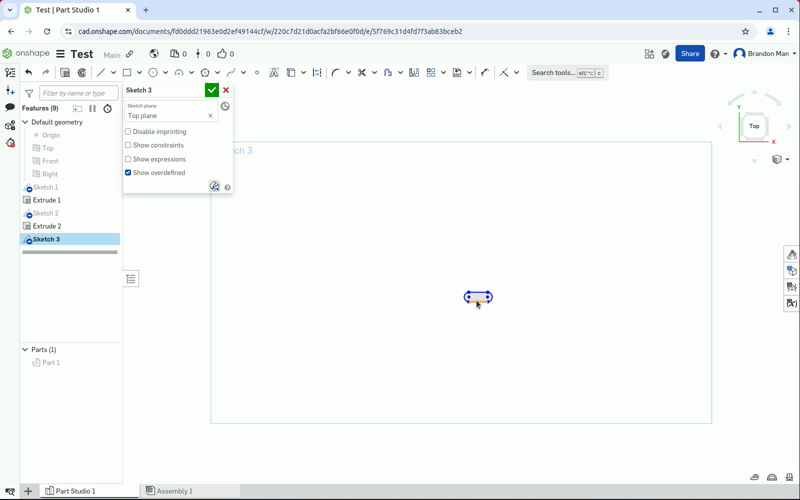
scroll(6)
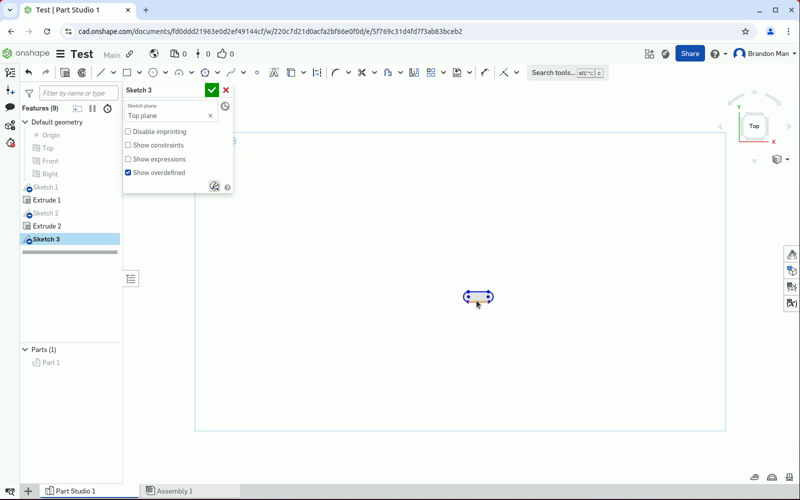
scroll(6)
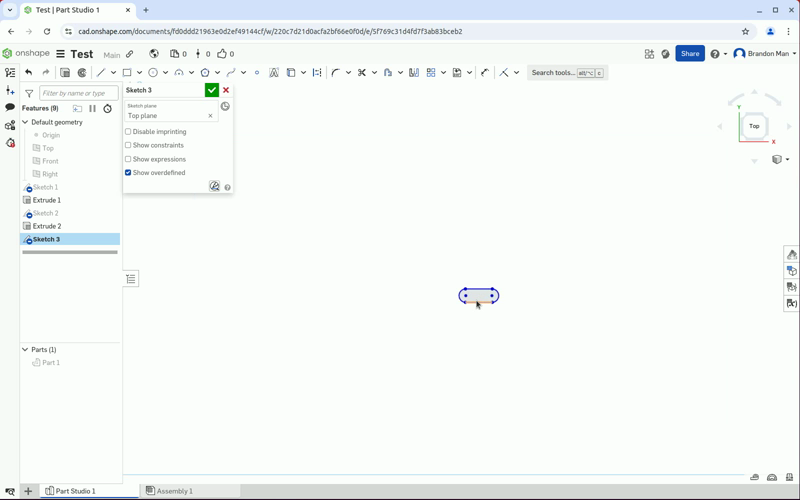
scroll(6)
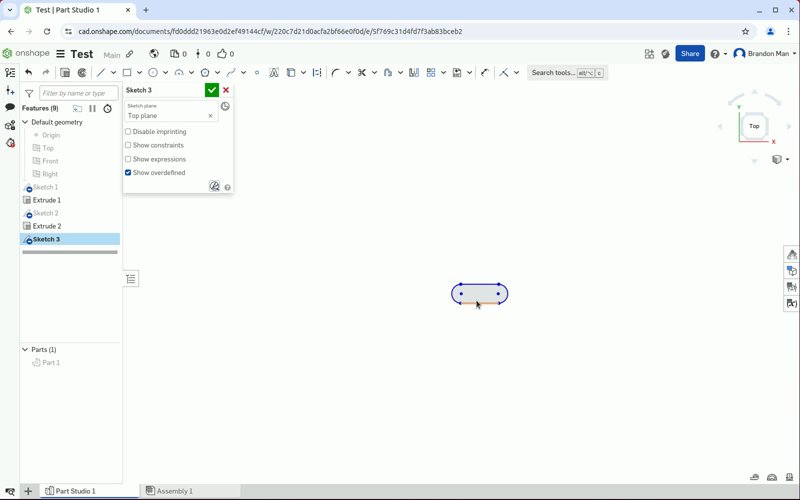
scroll(6)
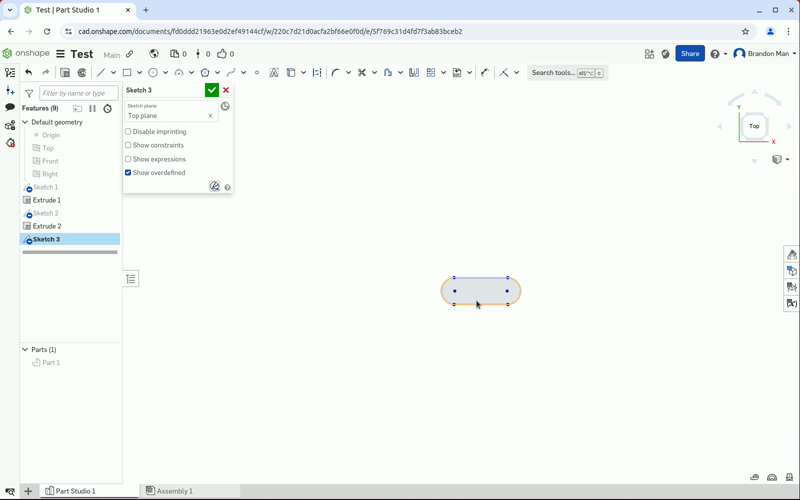
scroll(6)
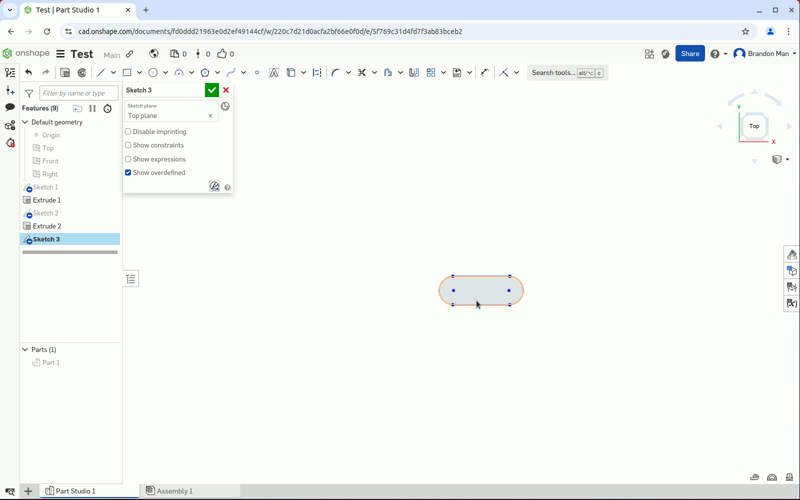
scroll(6)
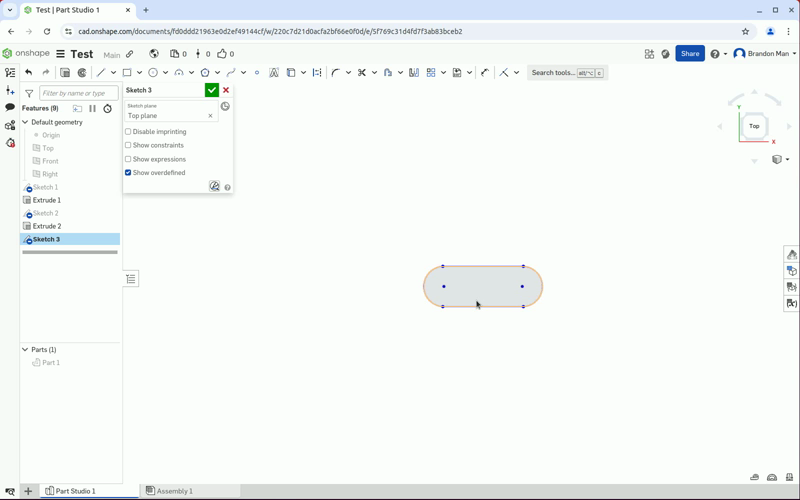
scroll(6)
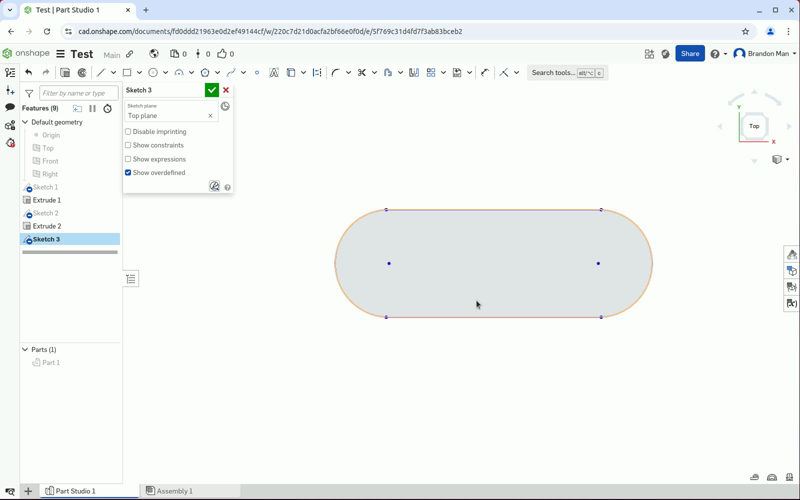
click(476, 300)
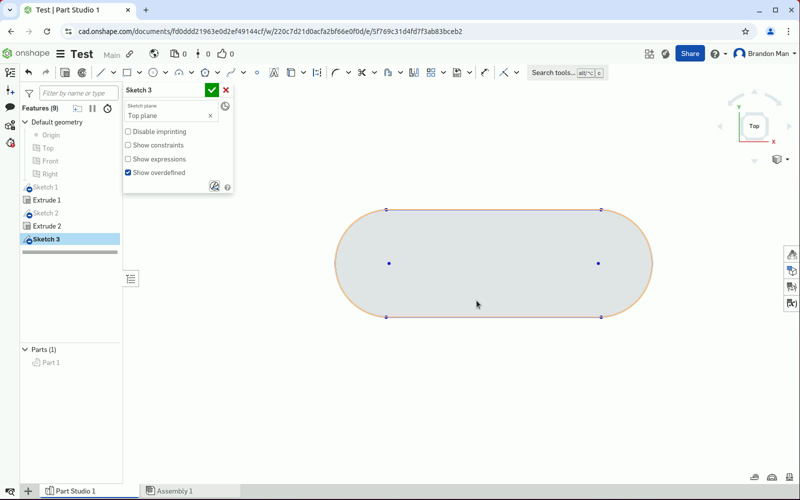
scroll(-6)
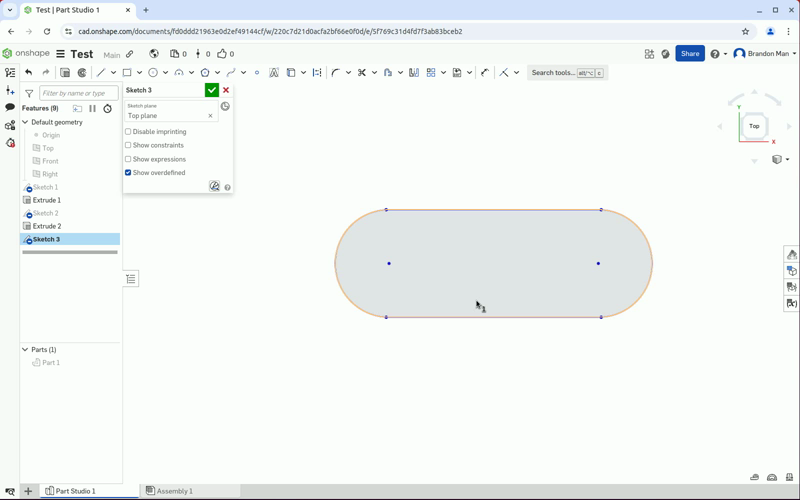
scroll(-6)
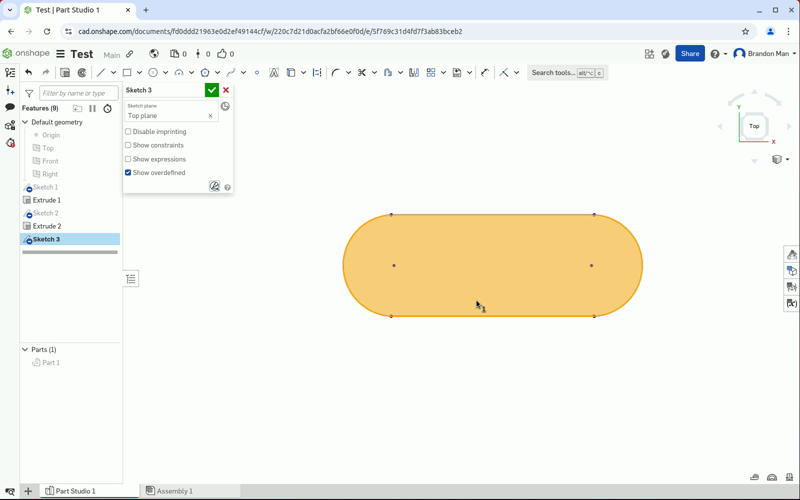
scroll(-6)
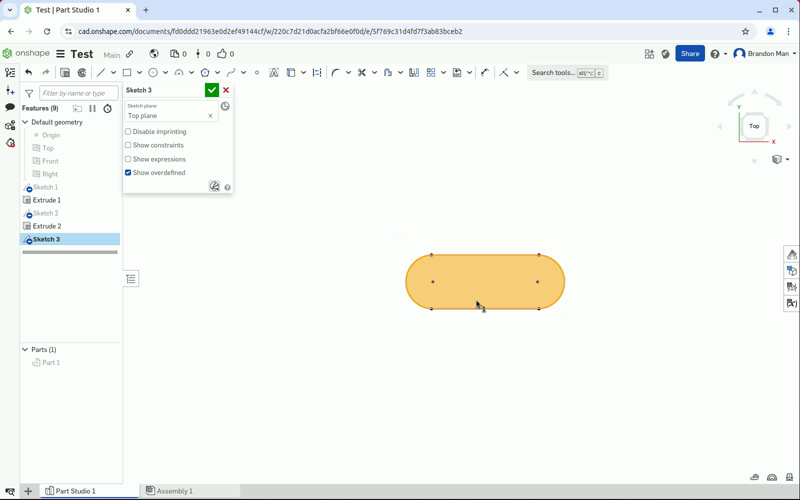
scroll(-6)
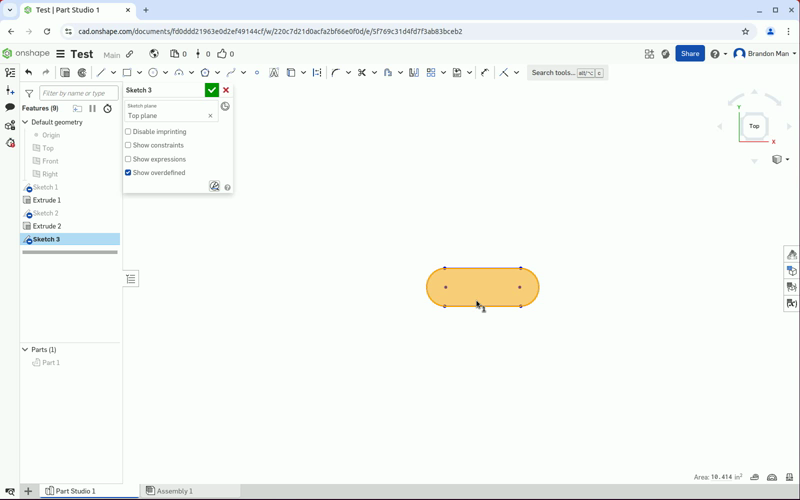
scroll(-6)
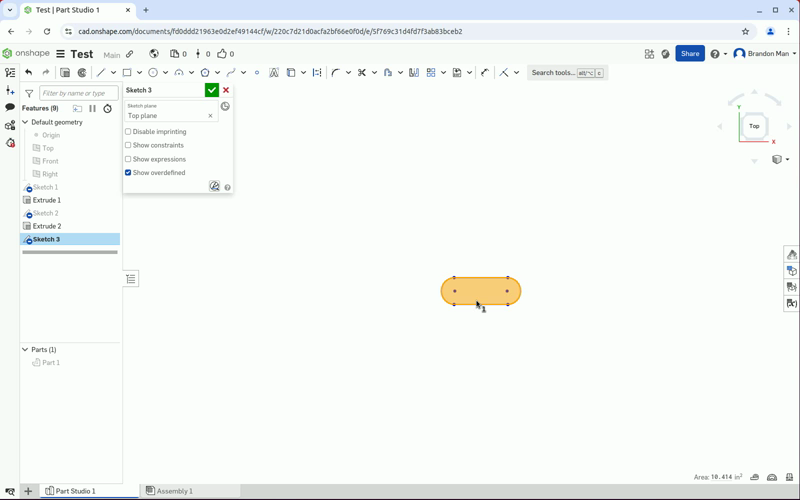
scroll(-6)
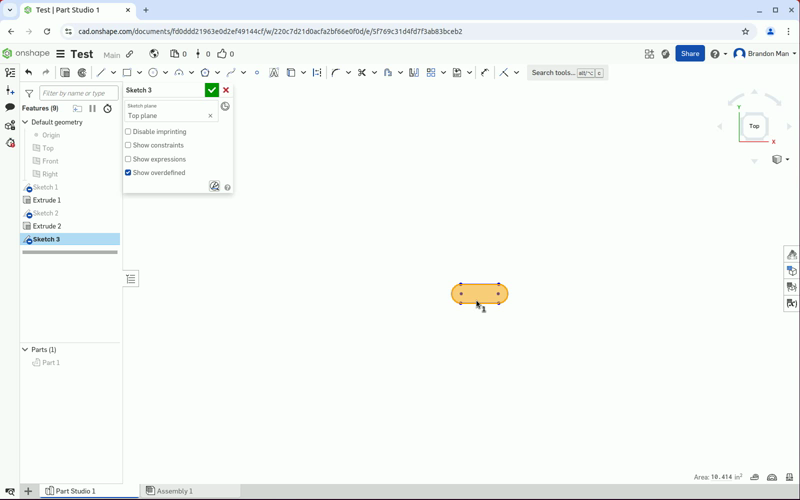
scroll(-6)
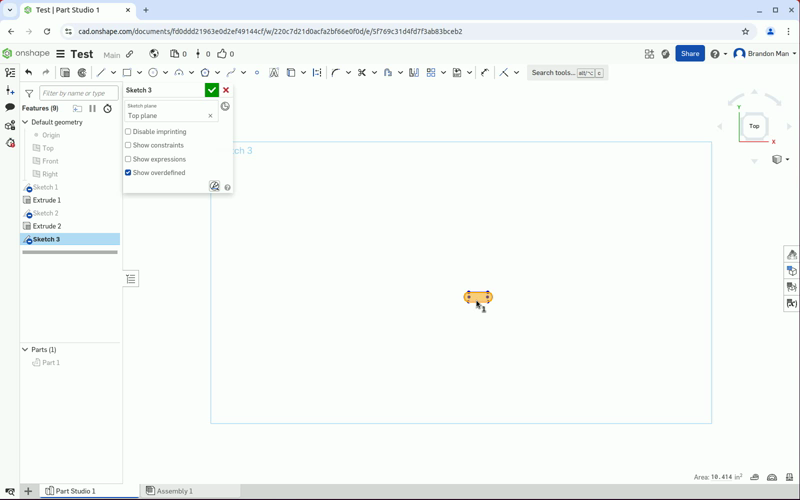
mouse_move(73, 352)
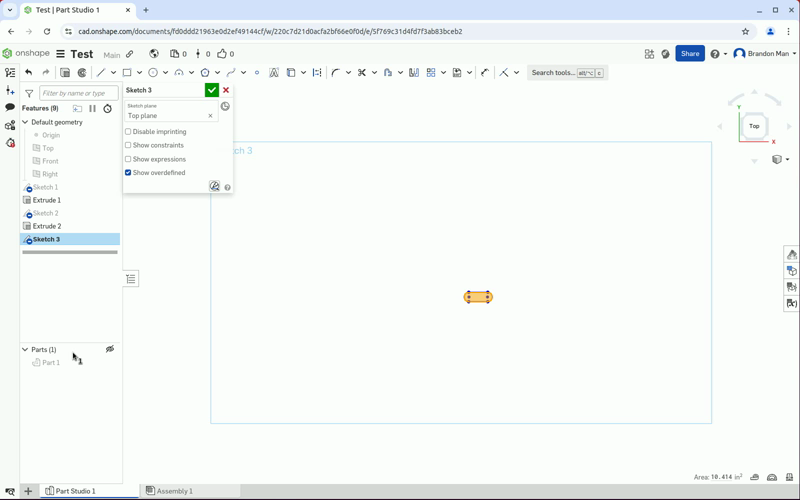
key(shift+y)
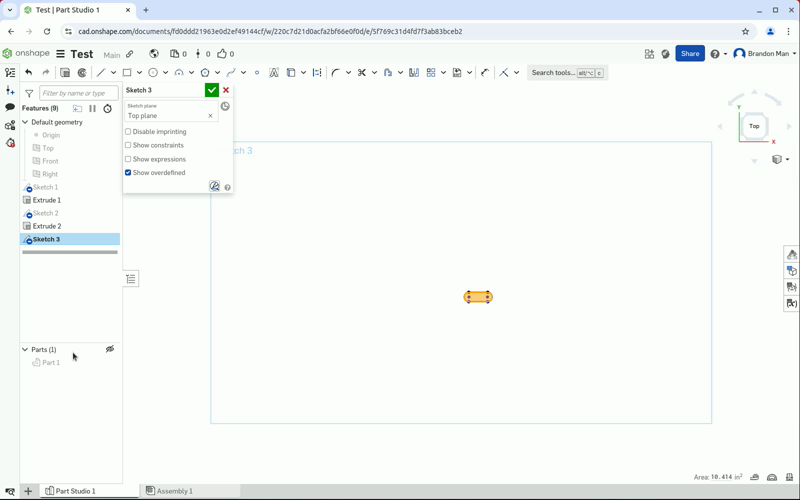
key(shift+e)
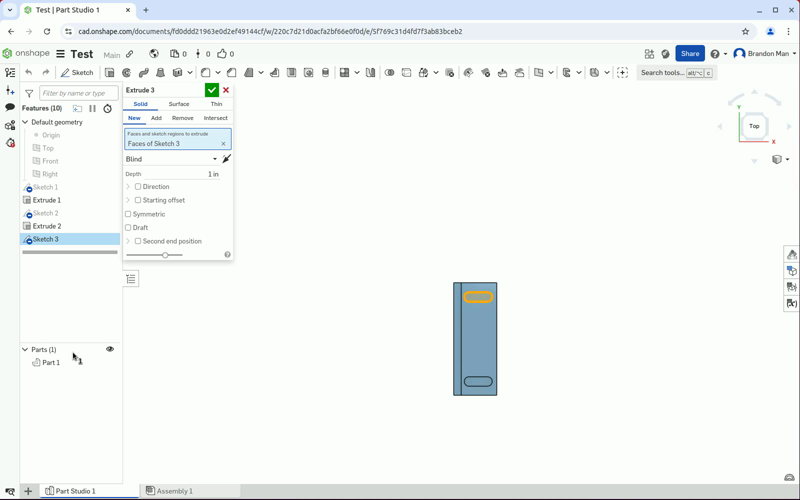
mouse_move(143, 106)
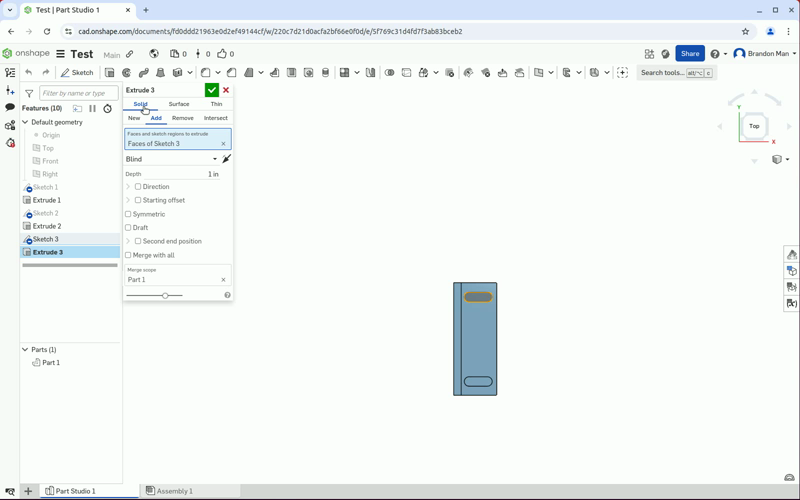
click(143, 106)
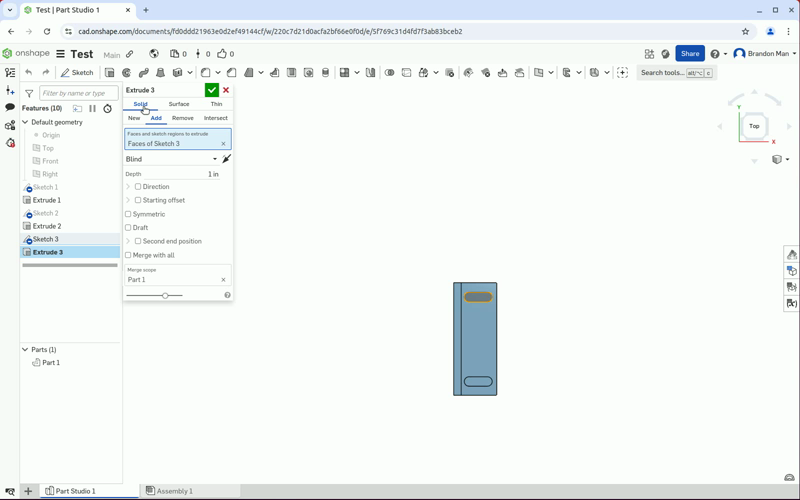
mouse_move(186, 120)
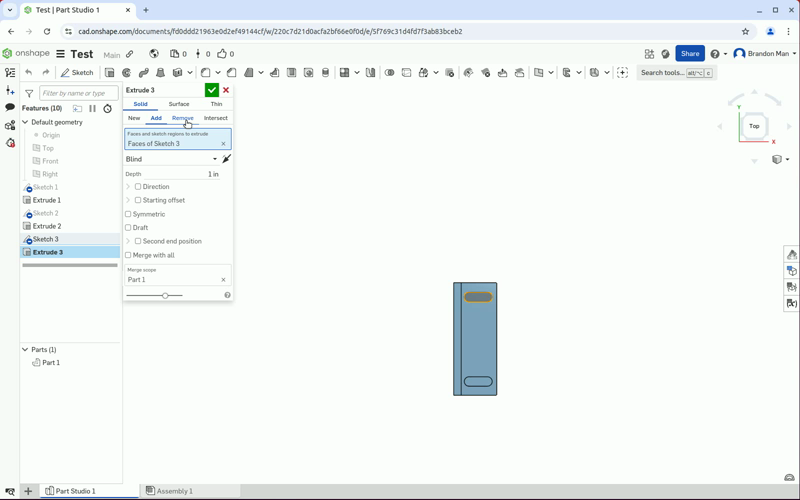
click(186, 120)
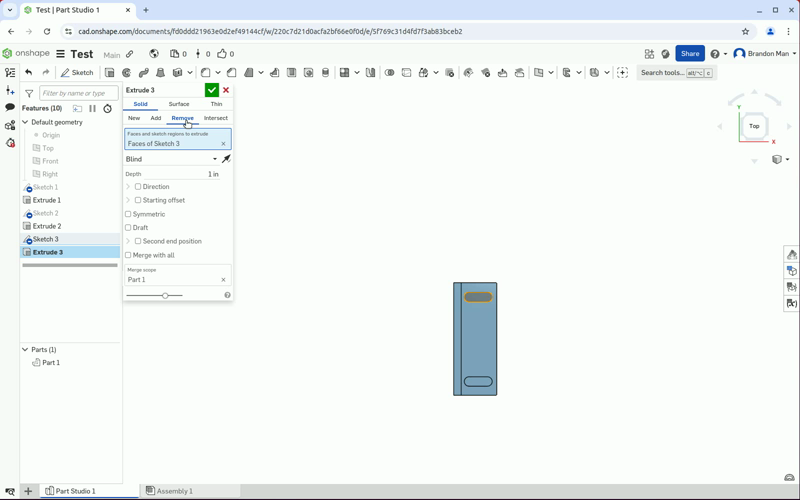
key(tab, 4)
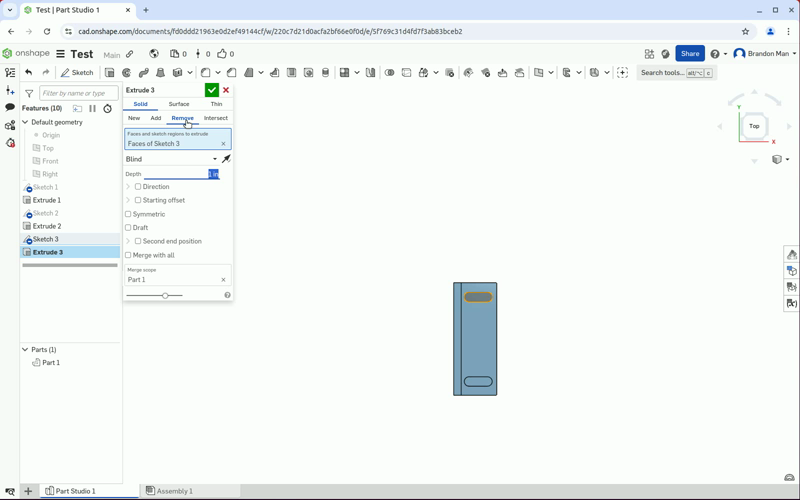
text(1.204)
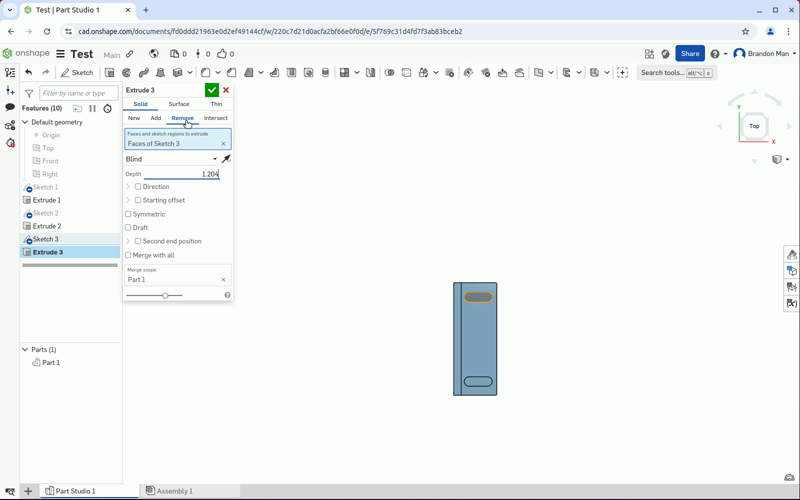
key(tab, 6)
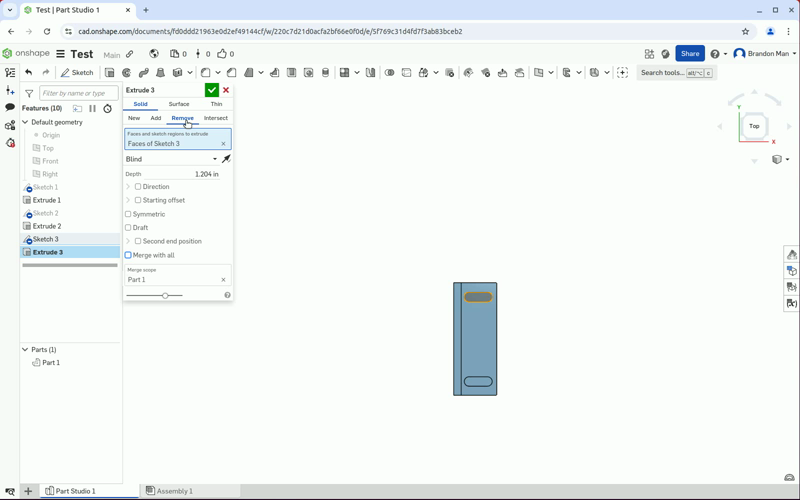
key(space)
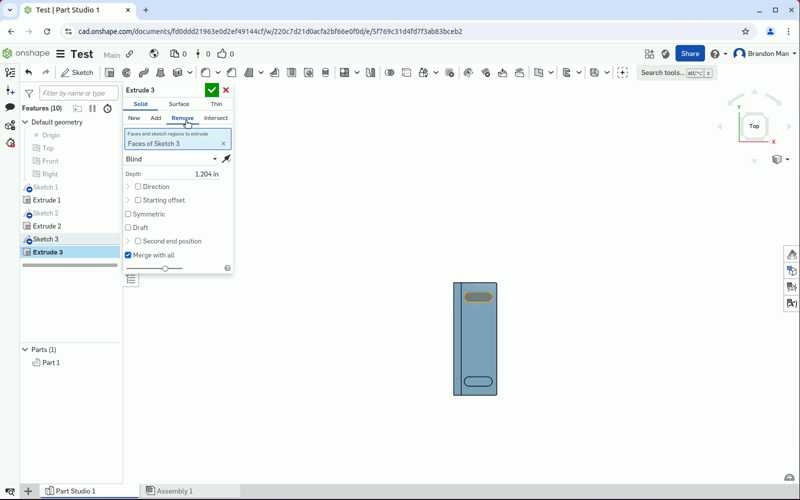
key(enter)
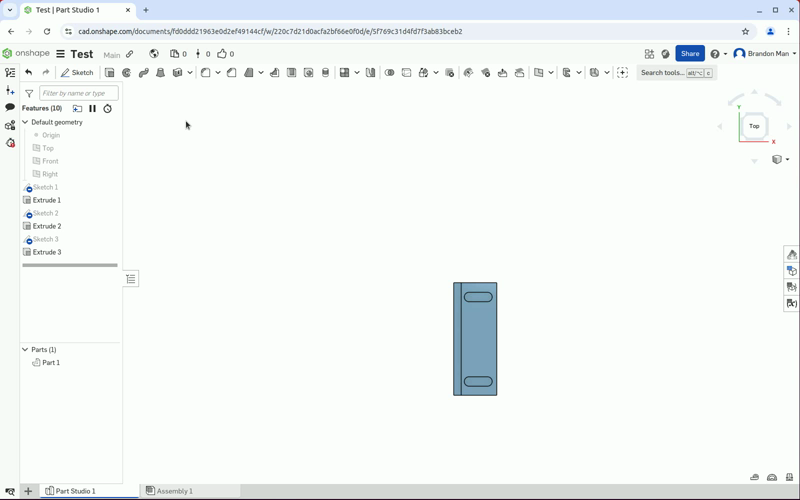
key(shift+h)
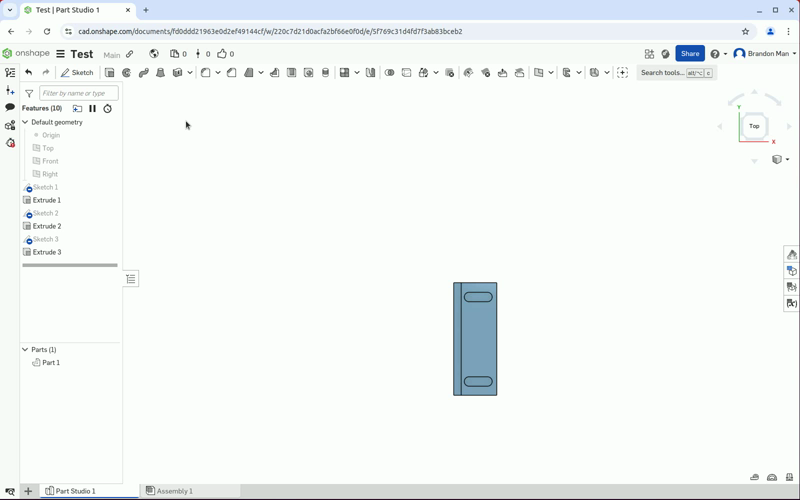
key(shift+h)
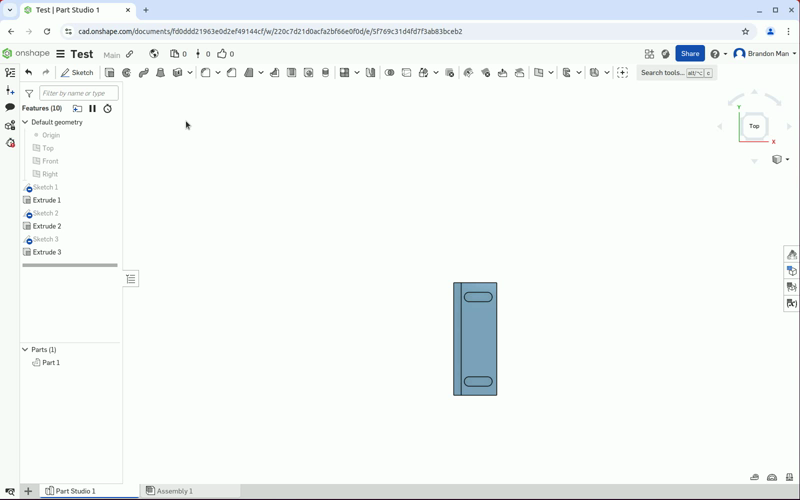
mouse_move(73, 189)
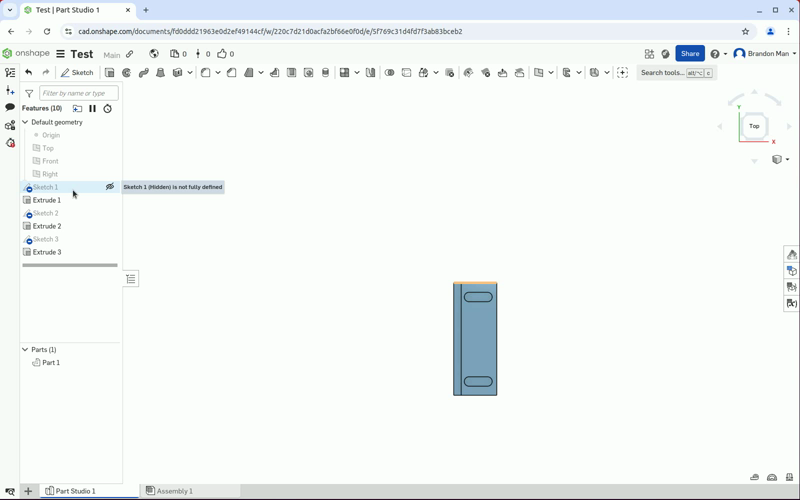
click(73, 189)
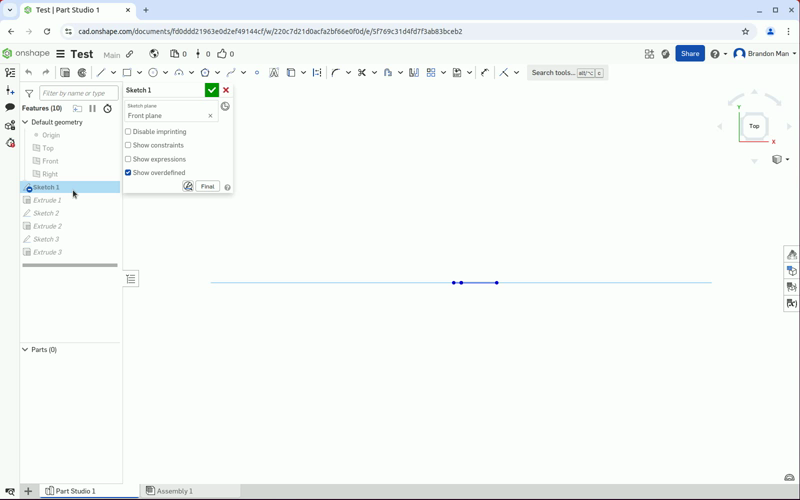
mouse_move(229, 92)
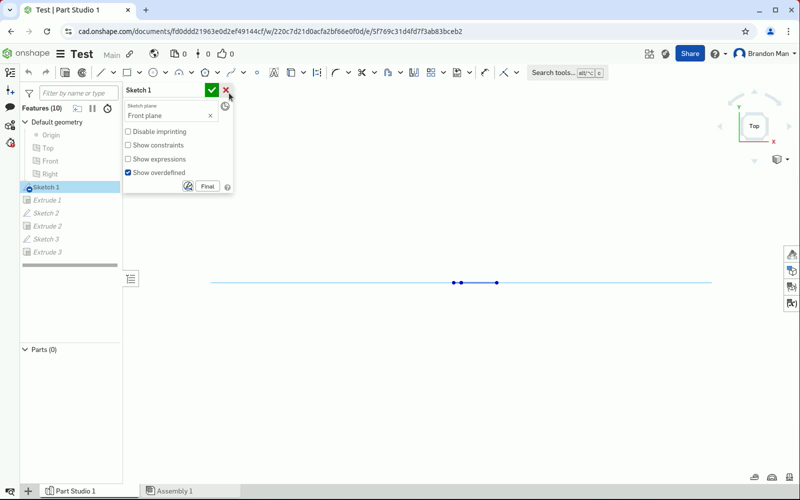
click(229, 92)
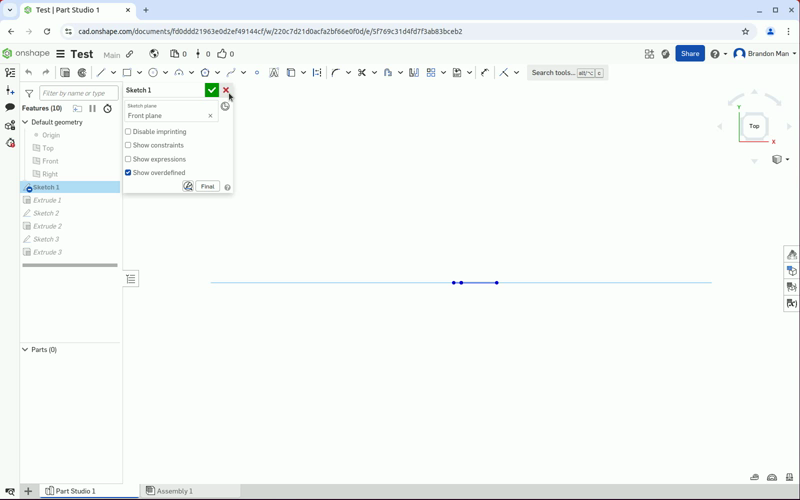
key(shift+s)
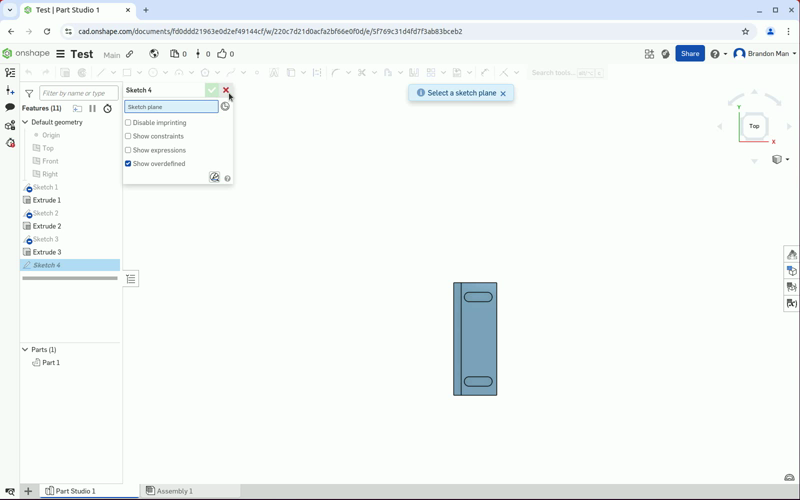
mouse_move(73, 150)
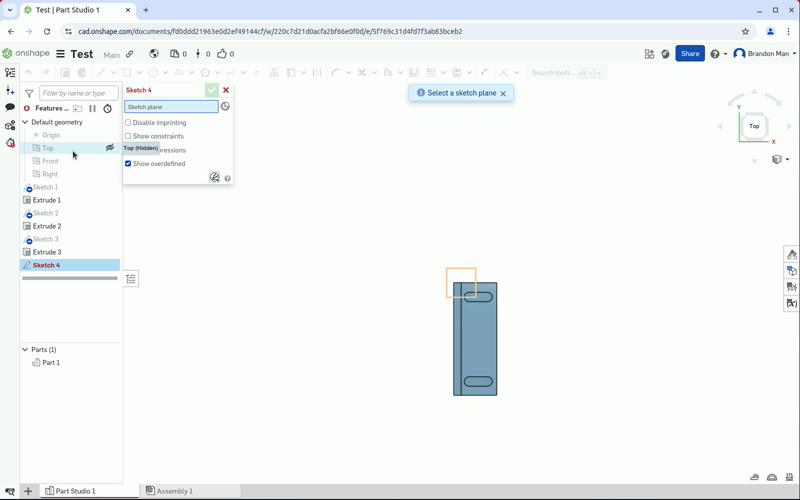
click(73, 150)
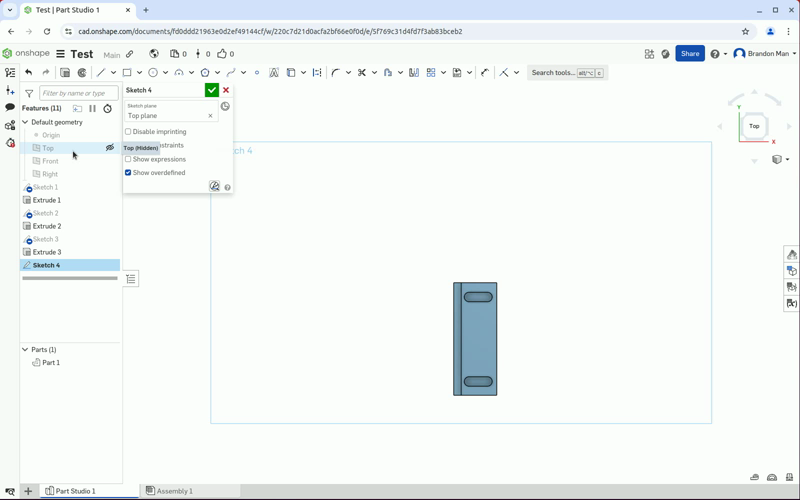
mouse_move(73, 352)
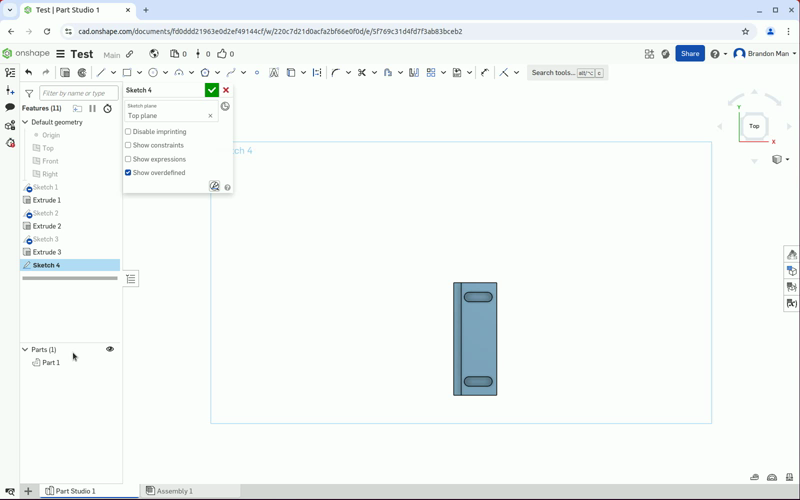
key(y)
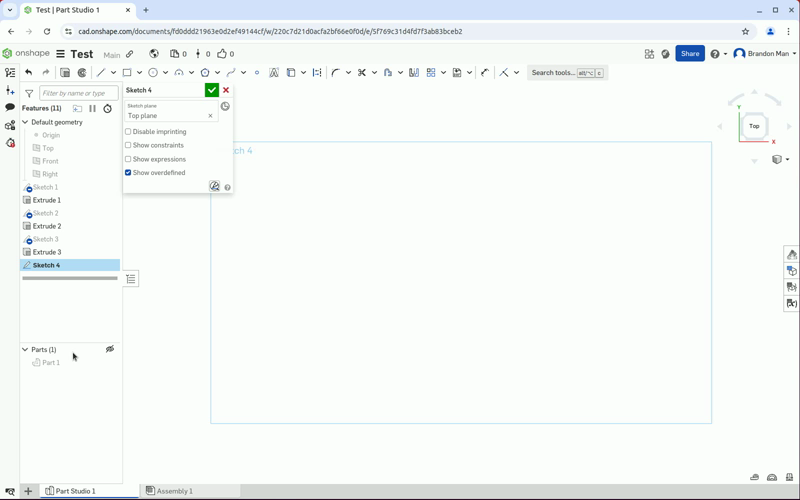
key(l)
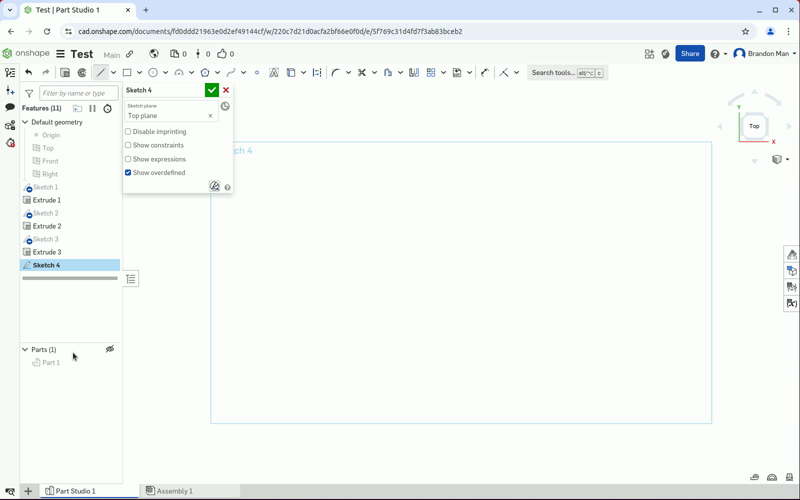
key_down(shift)
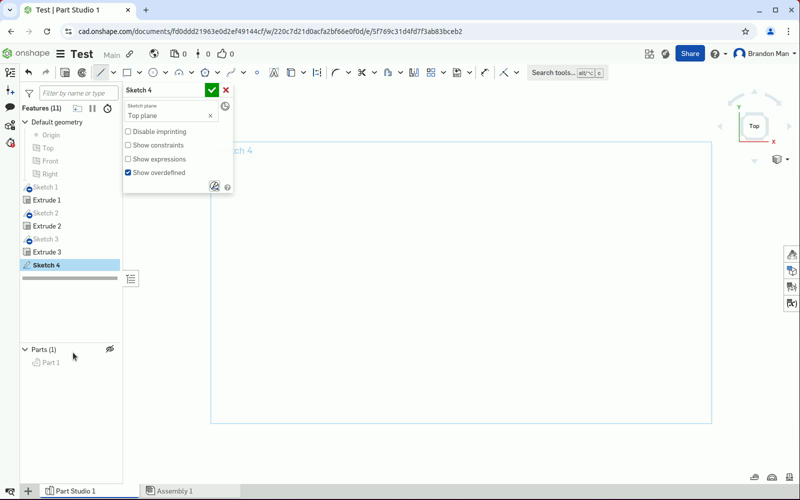
mouse_move(468, 300)
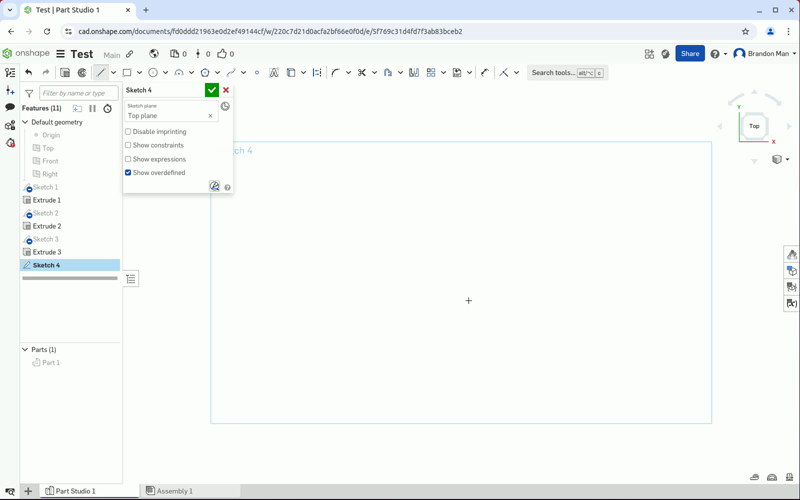
click(468, 300)
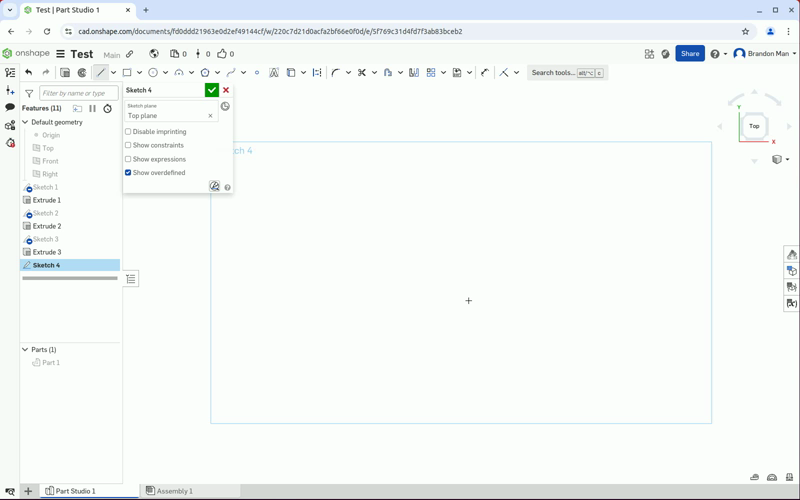
key_up(shift)
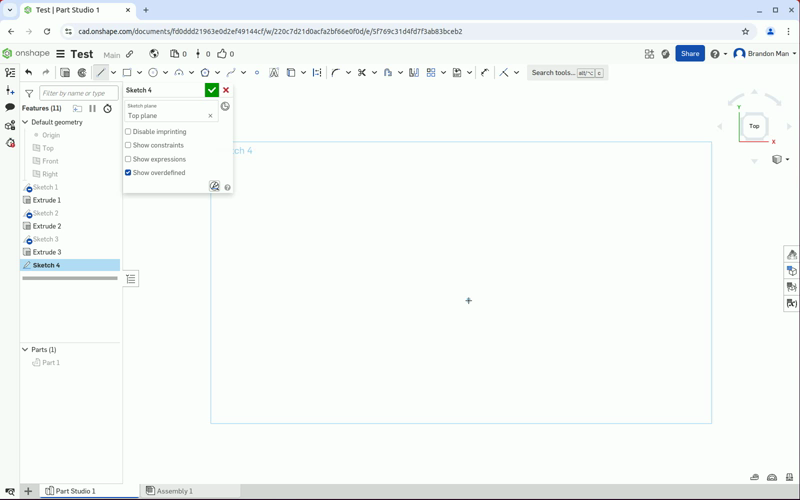
key_down(shift)
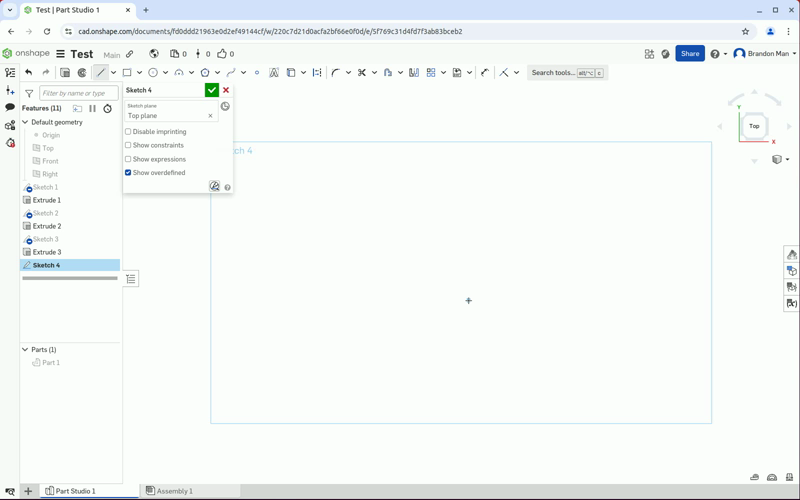
mouse_move(498, 300)
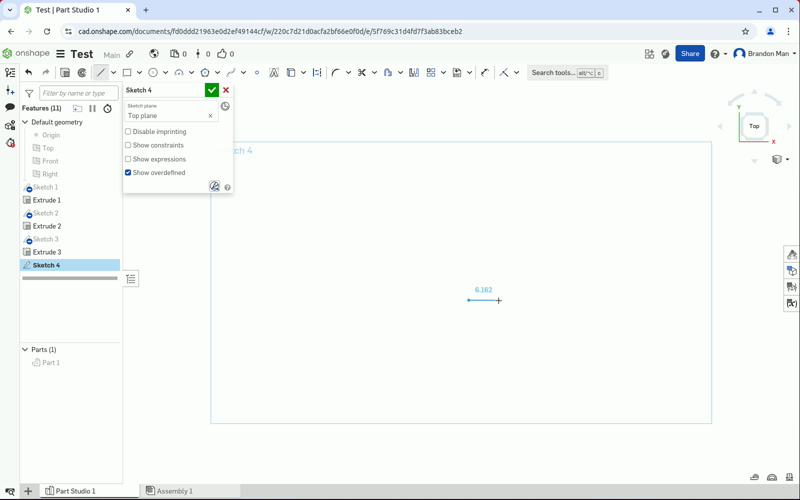
mouse_move(487, 300)
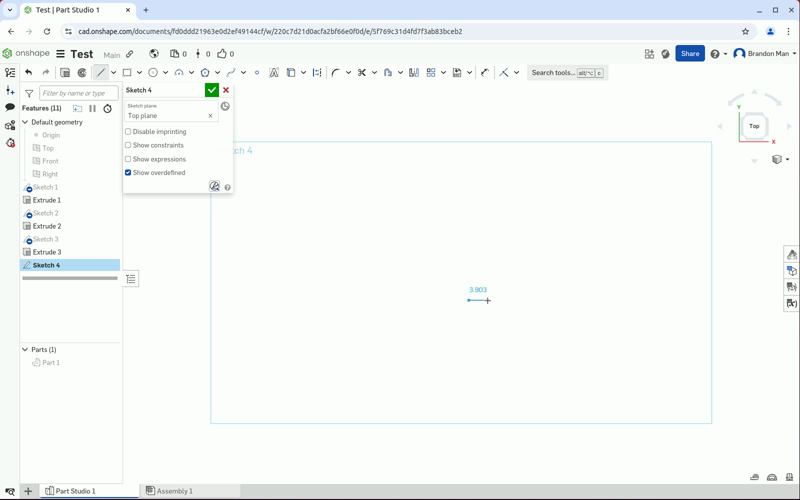
click(487, 300)
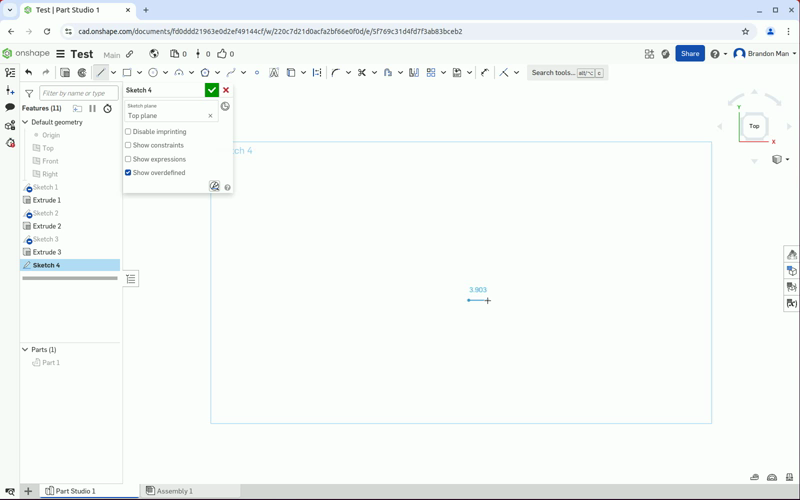
key_up(shift)
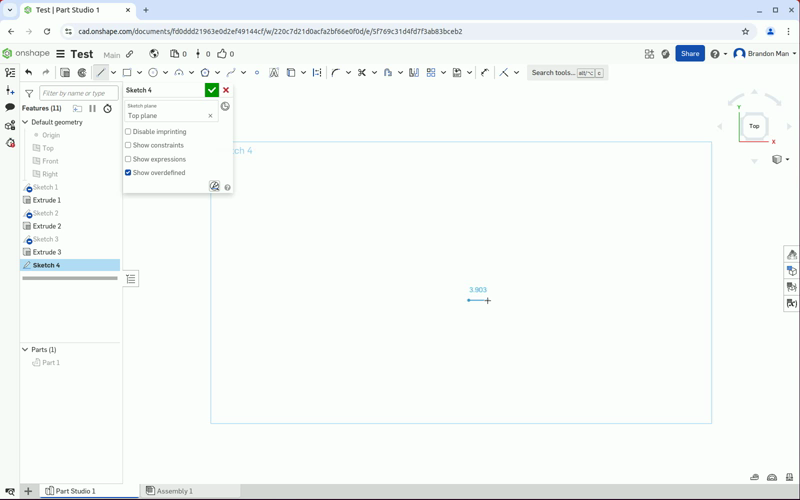
key(esc)
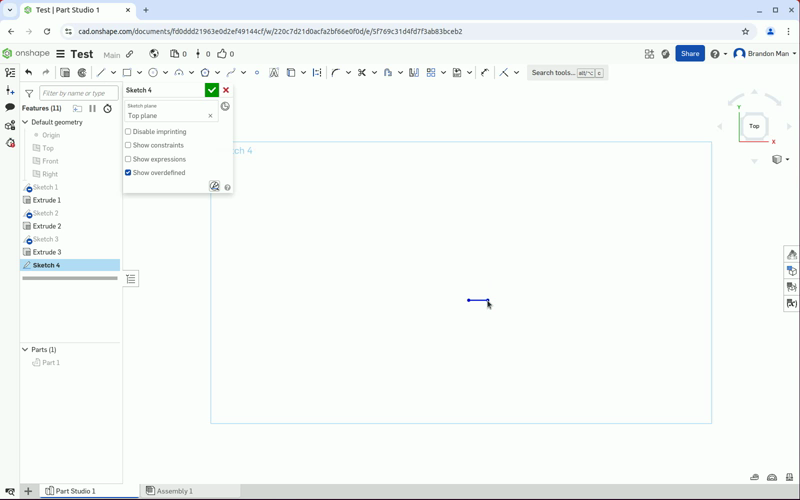
key(a)
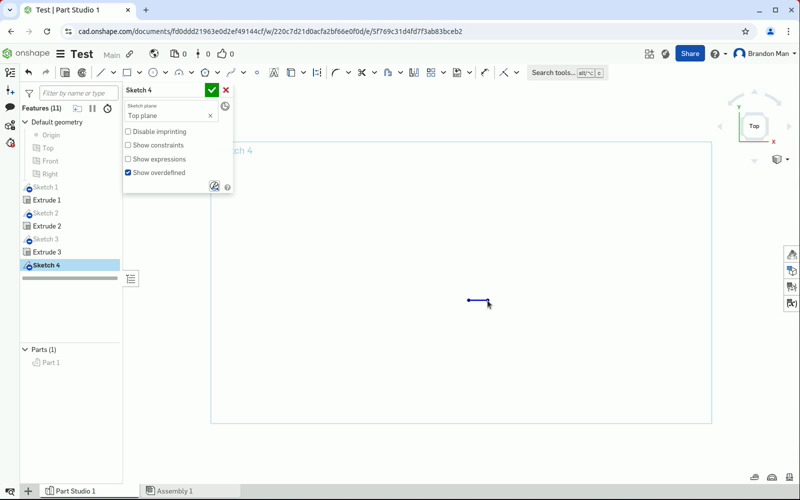
mouse_move(487, 300)
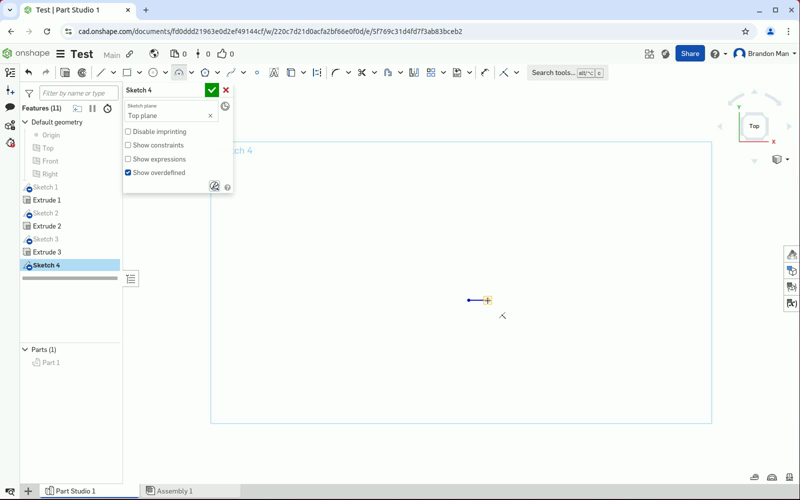
click(487, 300)
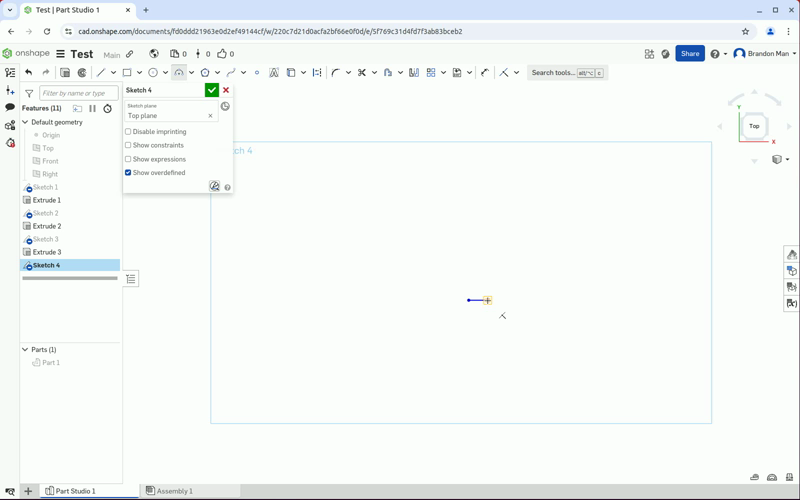
key_down(shift)
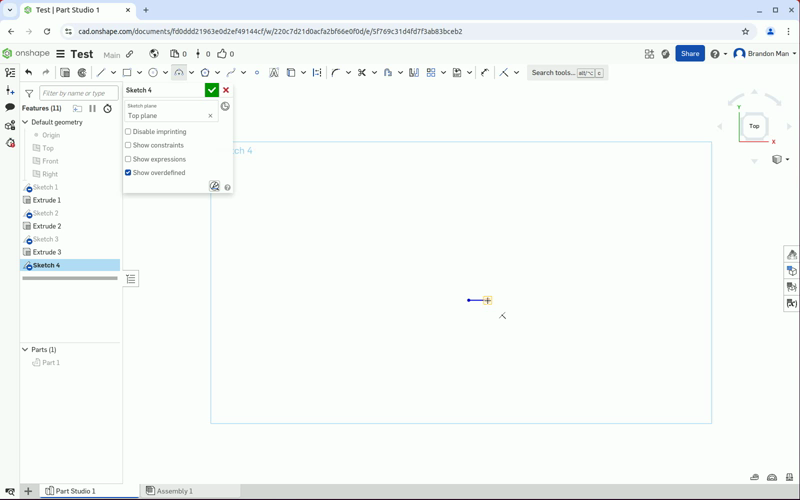
mouse_move(487, 294)
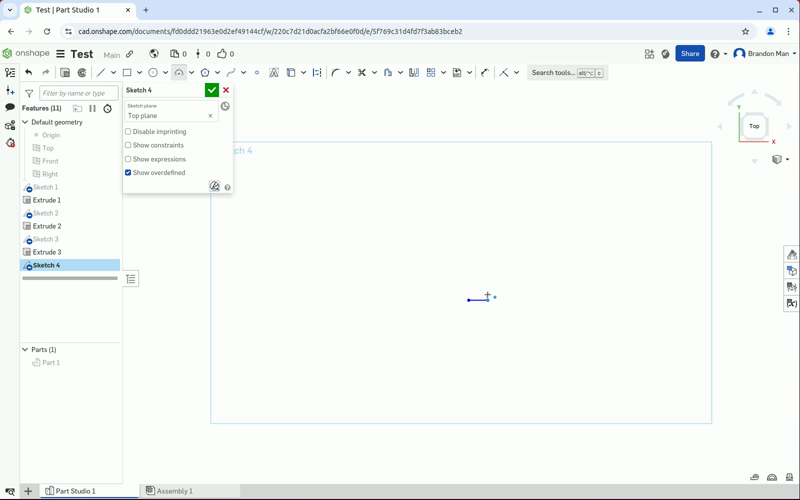
scroll(6)
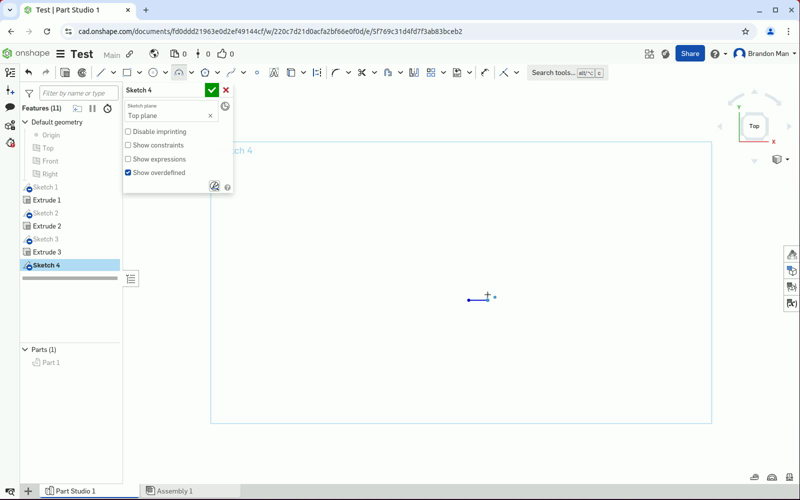
scroll(6)
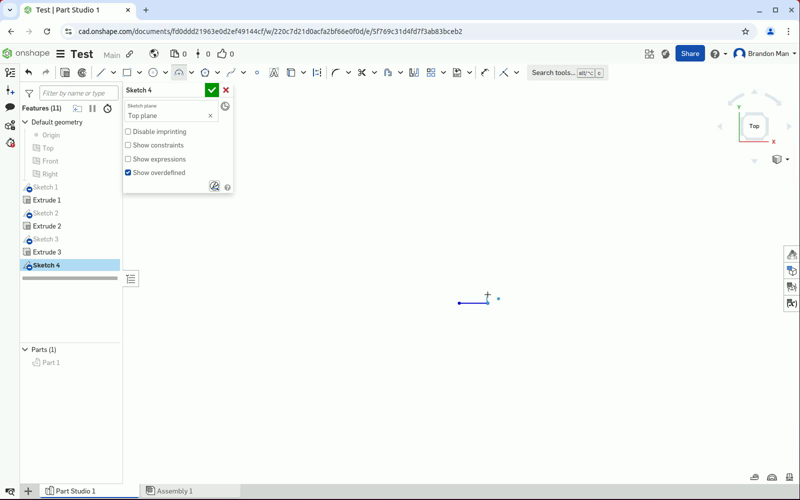
scroll(6)
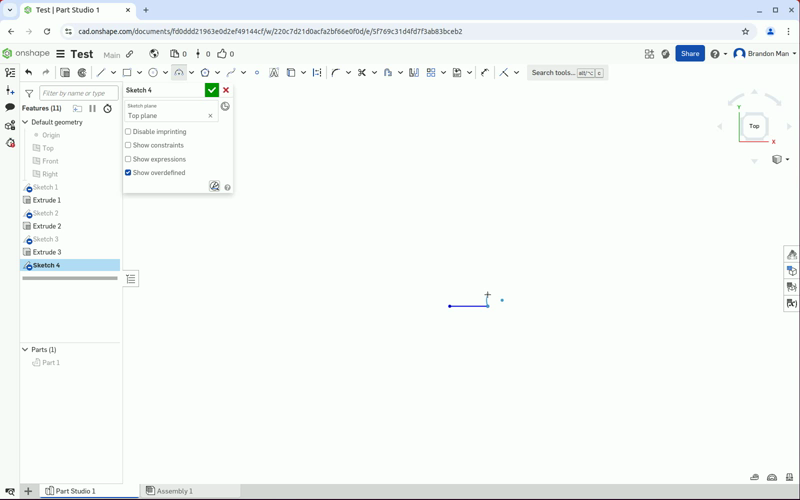
scroll(6)
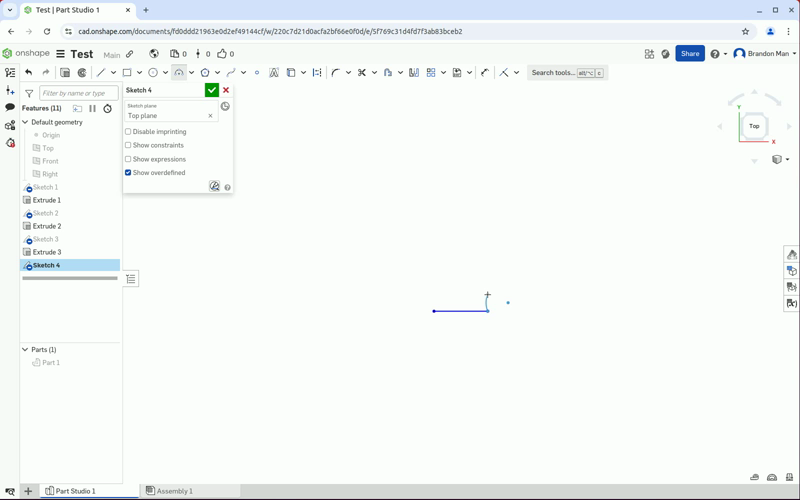
scroll(6)
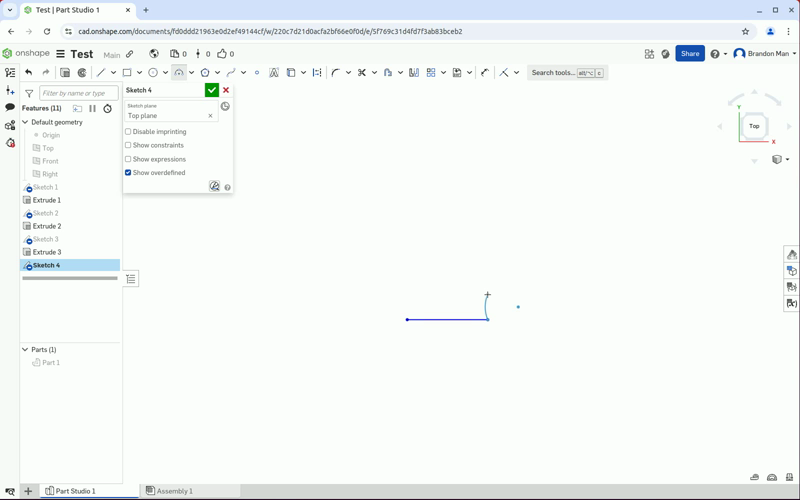
scroll(6)
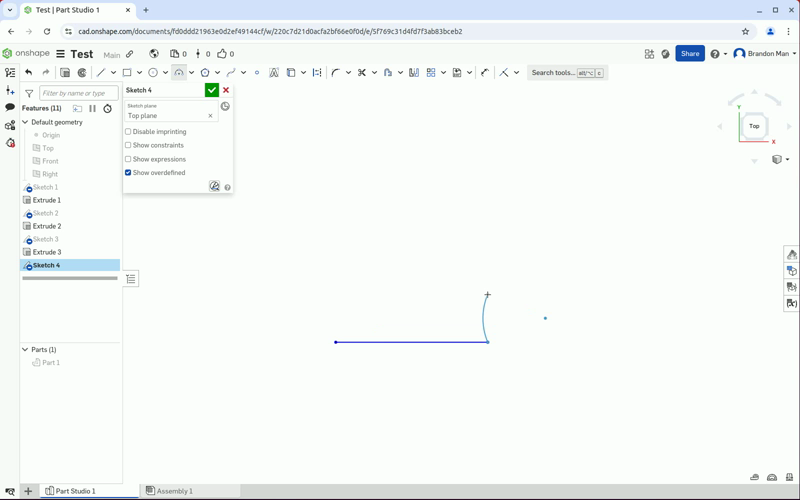
scroll(6)
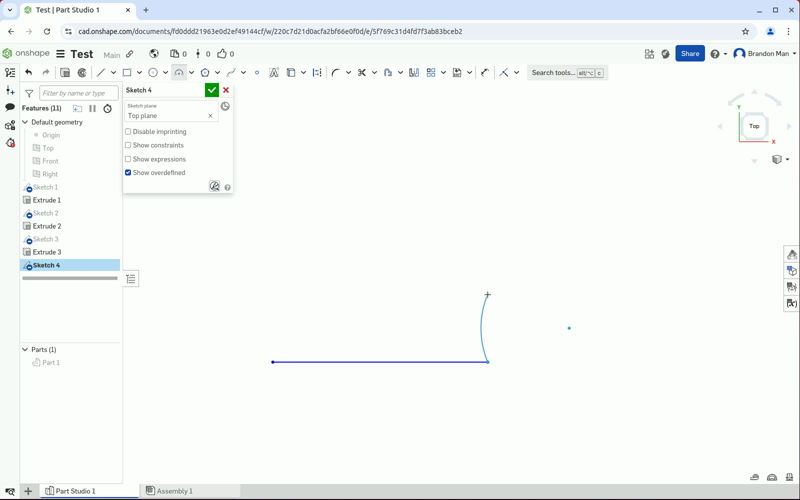
click(487, 294)
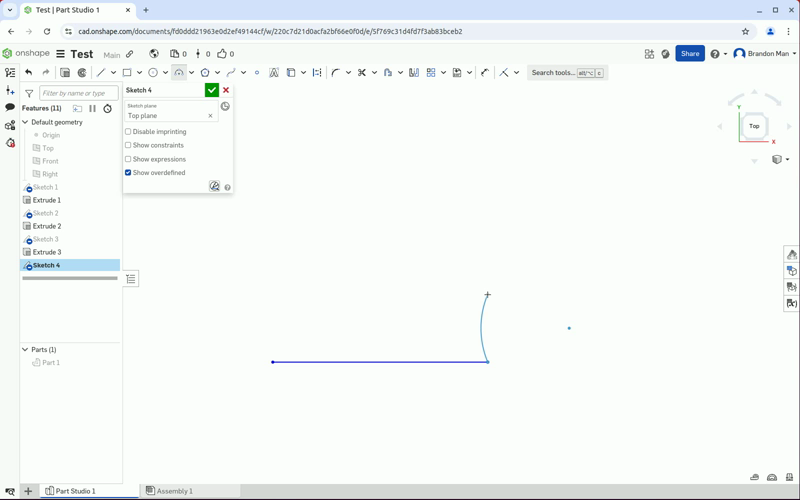
scroll(-6)
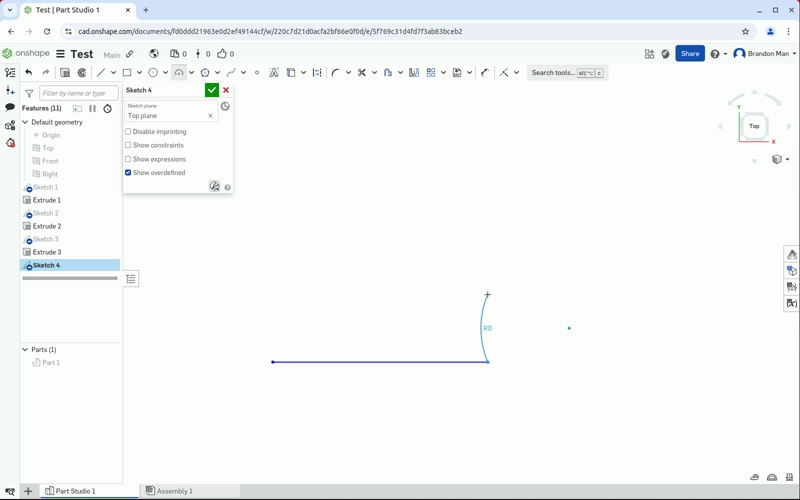
scroll(-6)
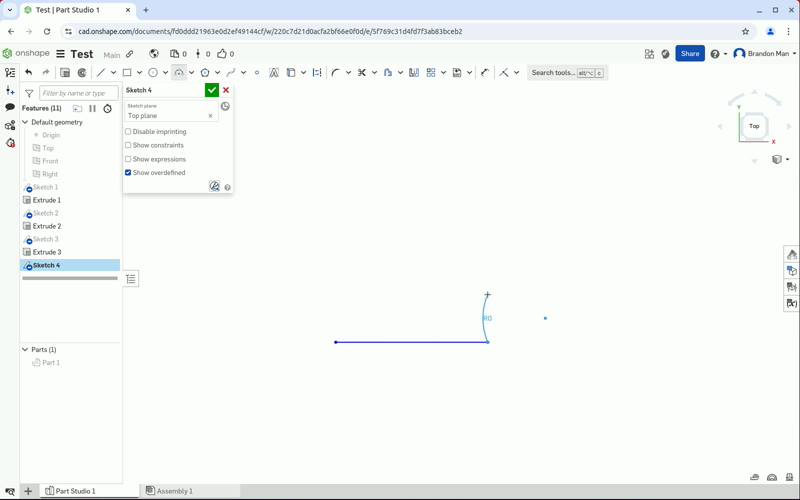
scroll(-6)
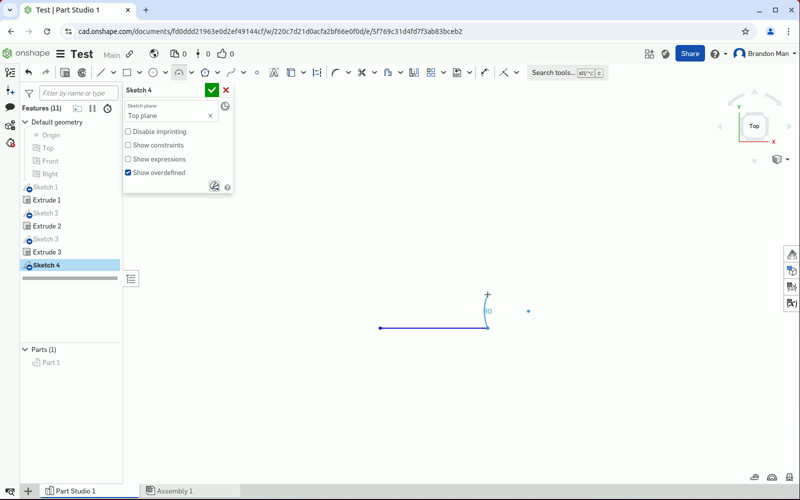
scroll(-6)
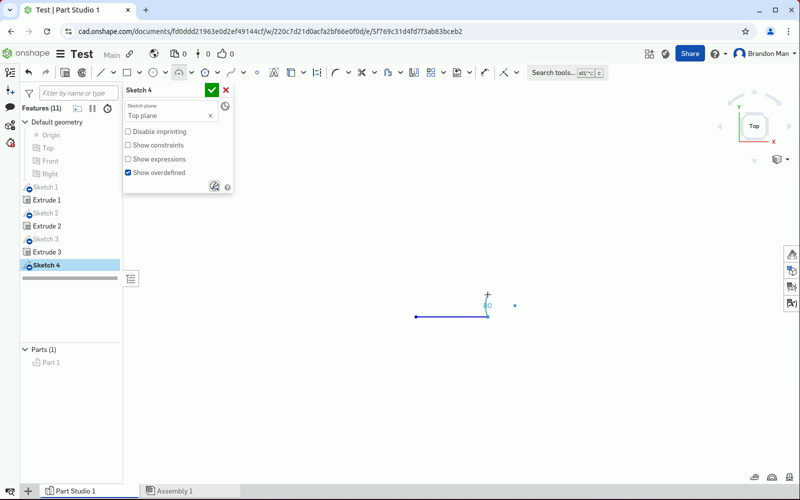
scroll(-6)
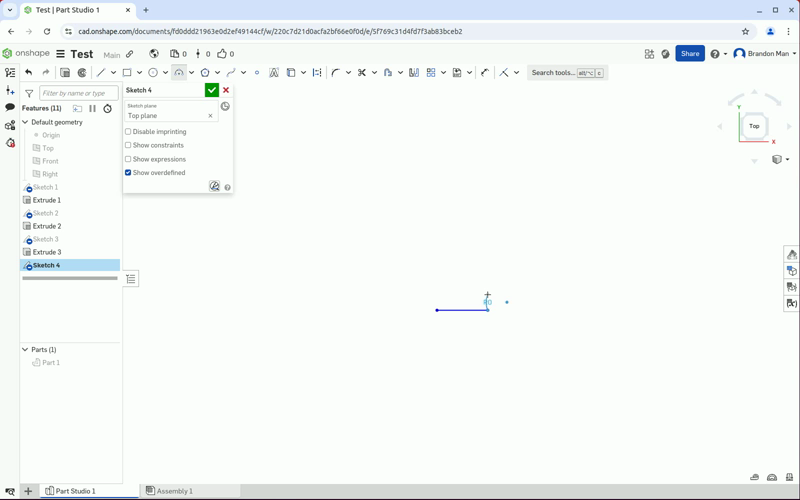
scroll(-6)
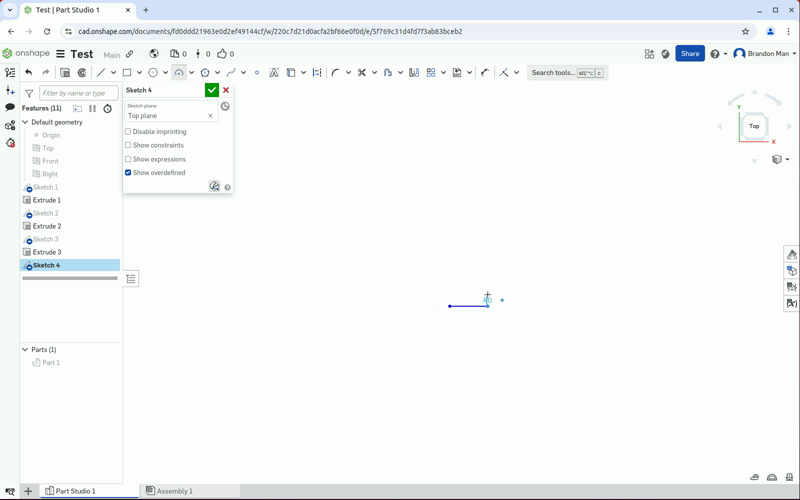
scroll(-6)
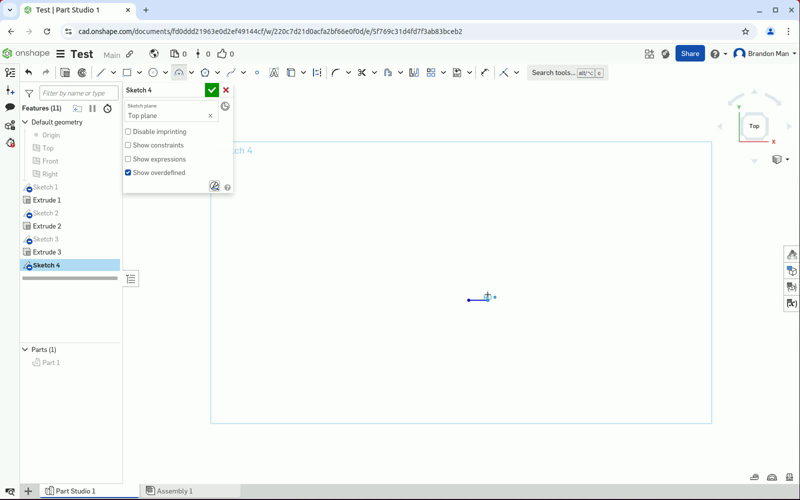
mouse_move(491, 297)
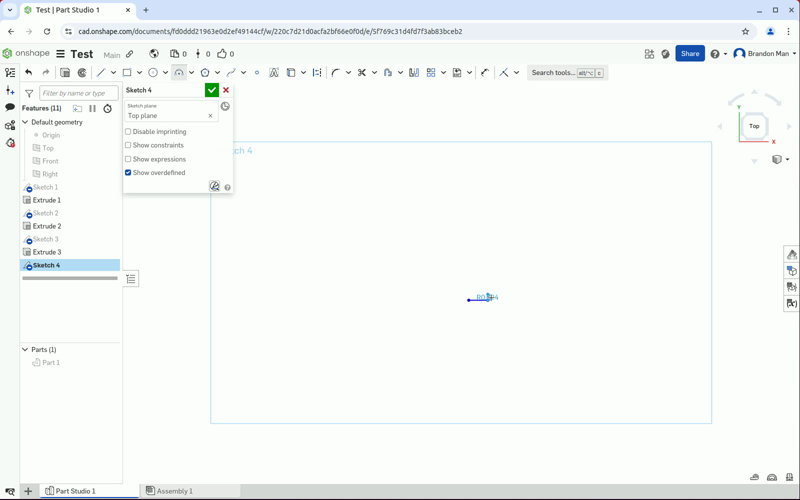
scroll(6)
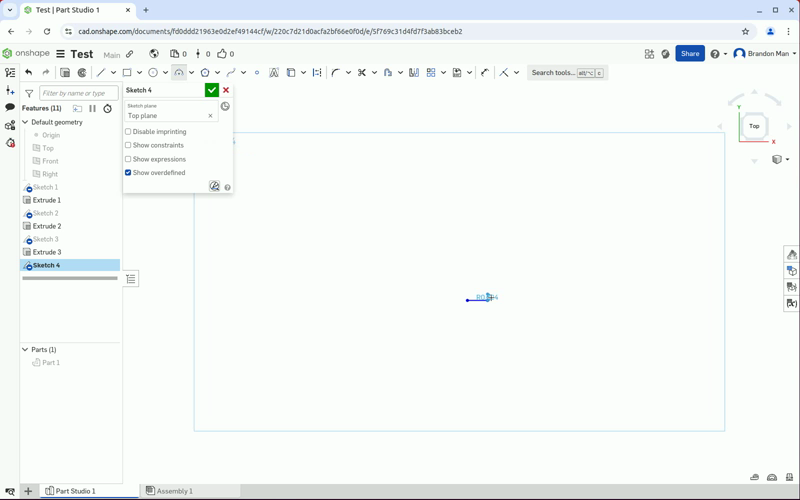
scroll(6)
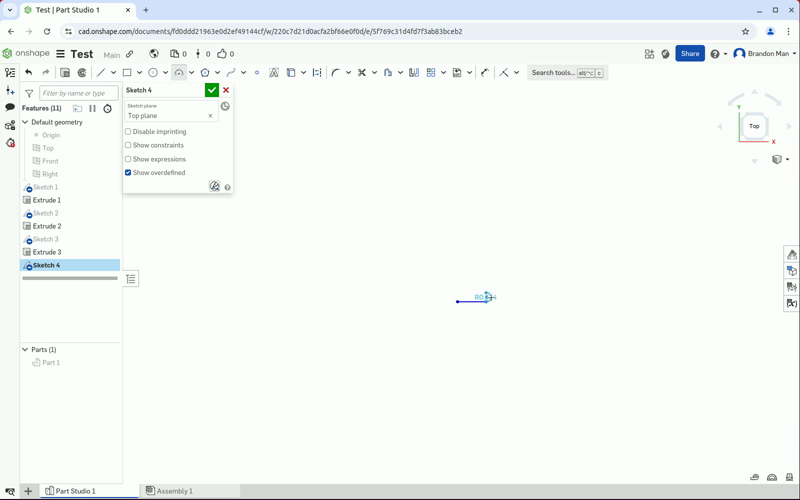
scroll(6)
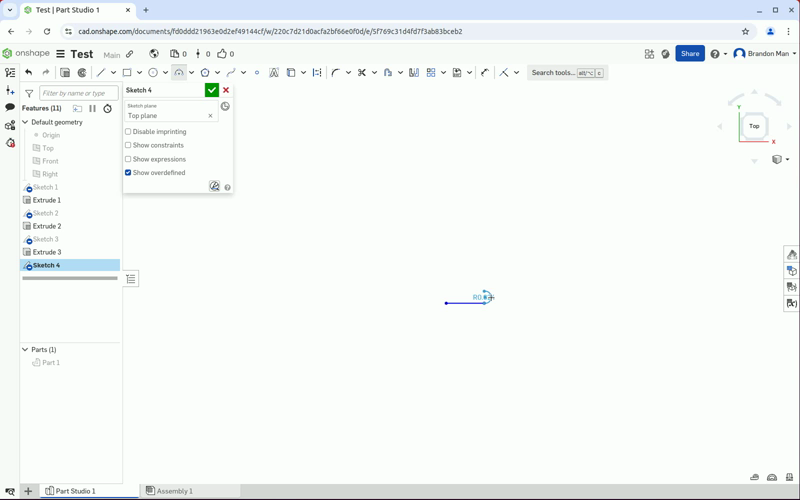
scroll(6)
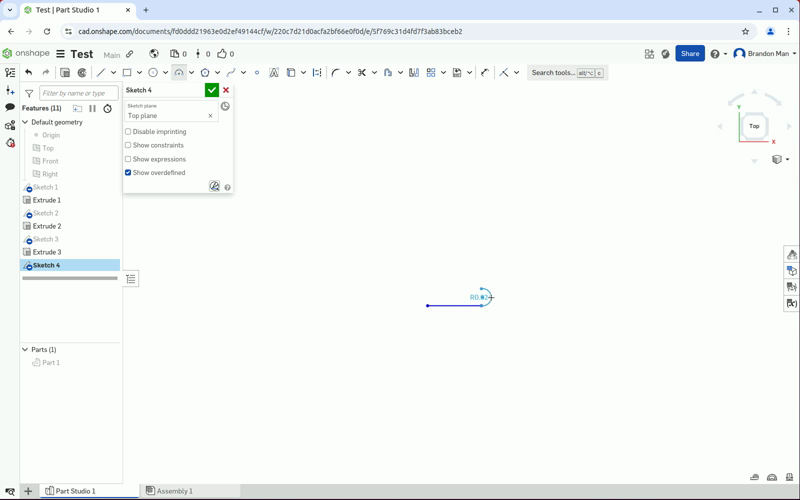
scroll(6)
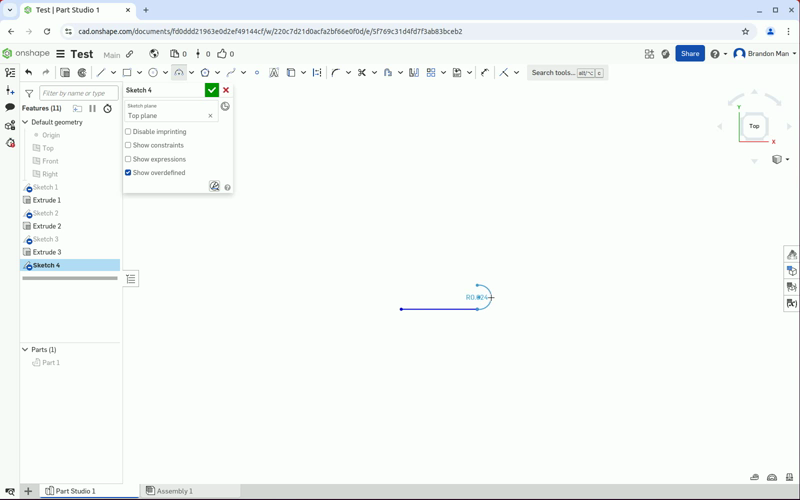
scroll(6)
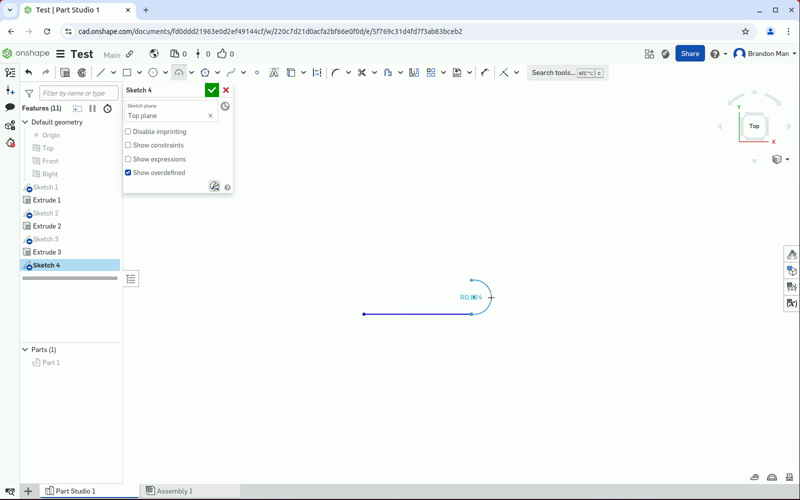
scroll(6)
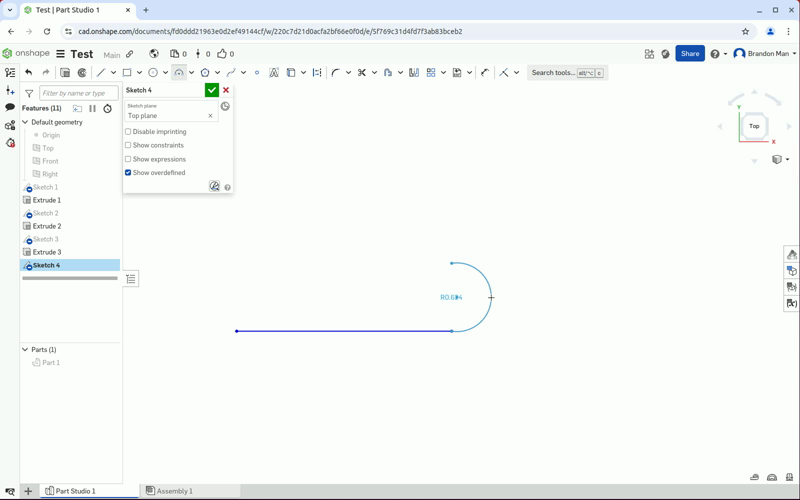
click(491, 297)
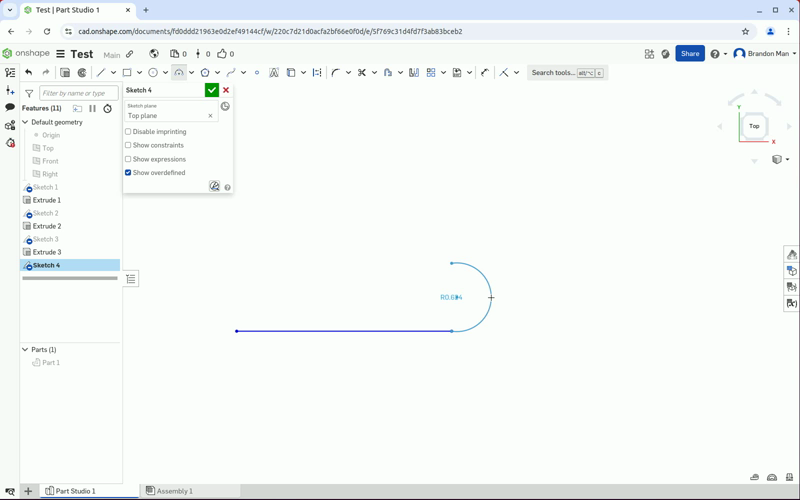
scroll(-6)
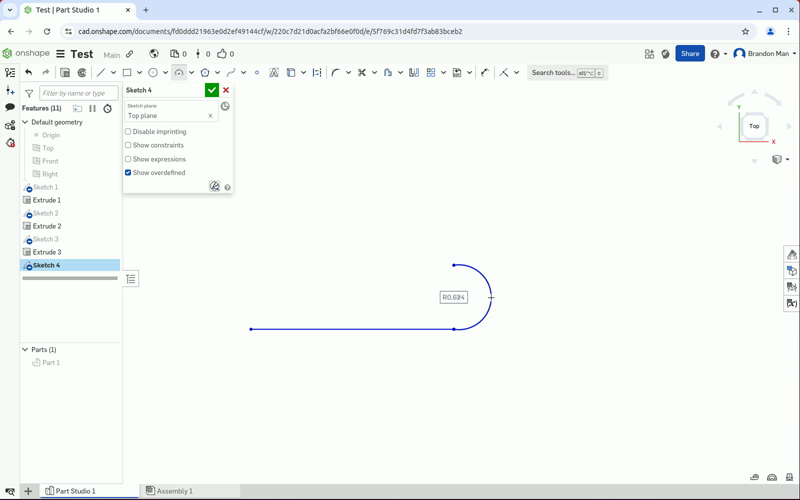
scroll(-6)
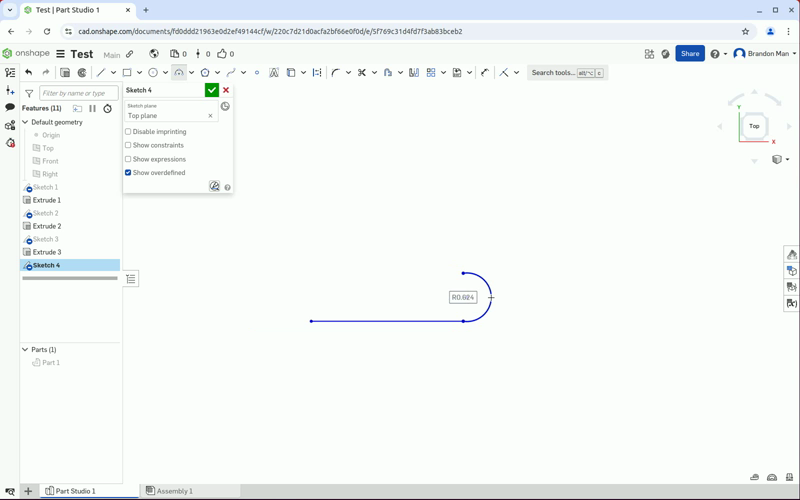
scroll(-6)
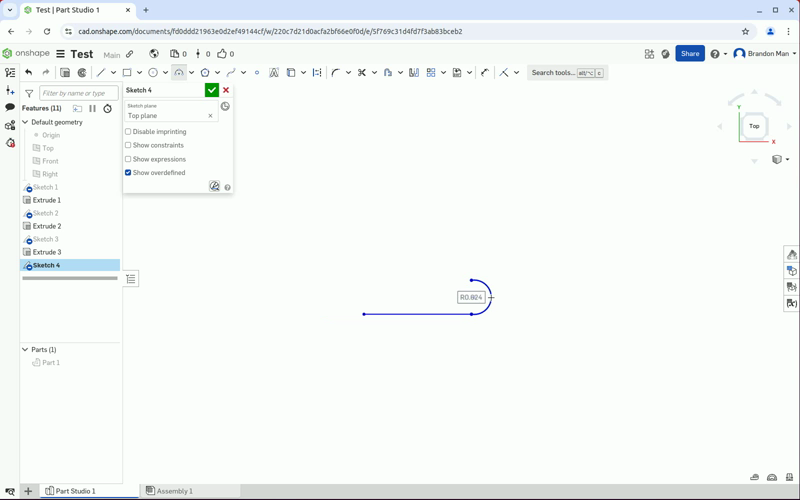
scroll(-6)
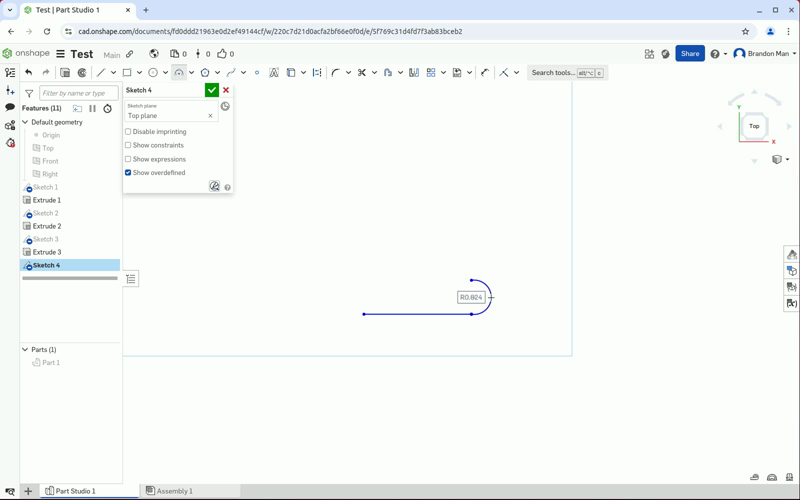
scroll(-6)
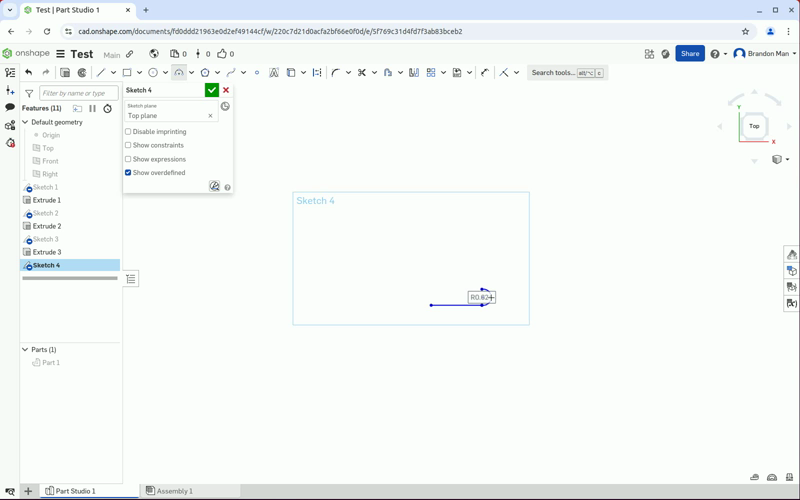
scroll(-6)
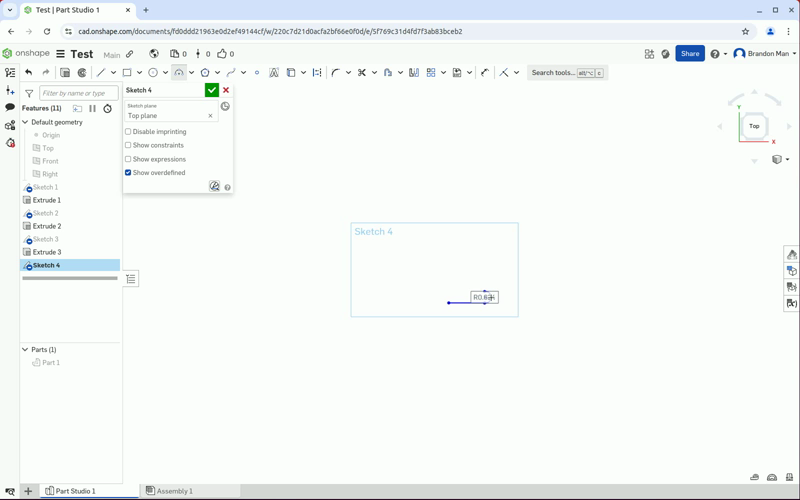
scroll(-6)
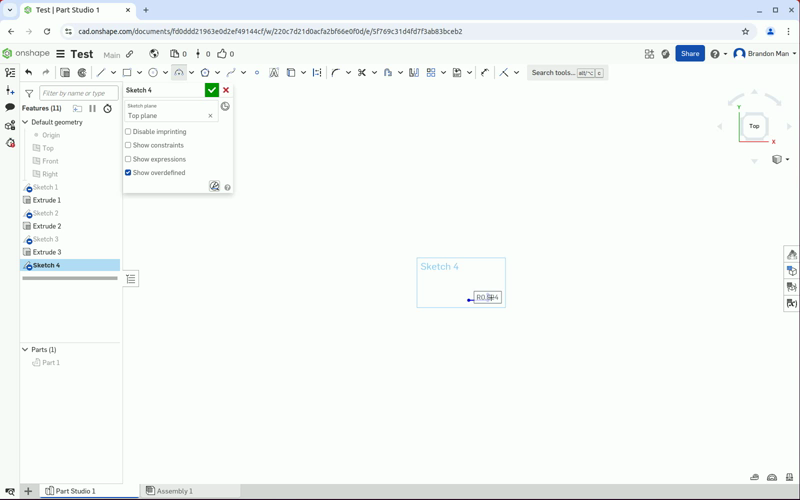
key_up(shift)
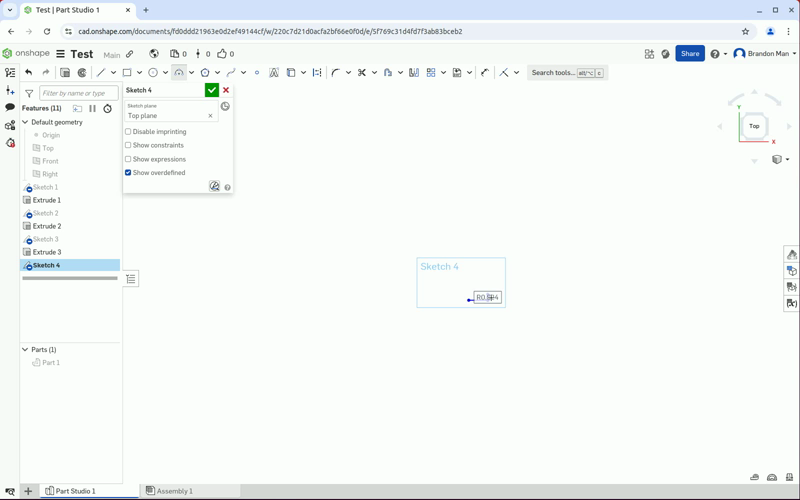
key(esc)
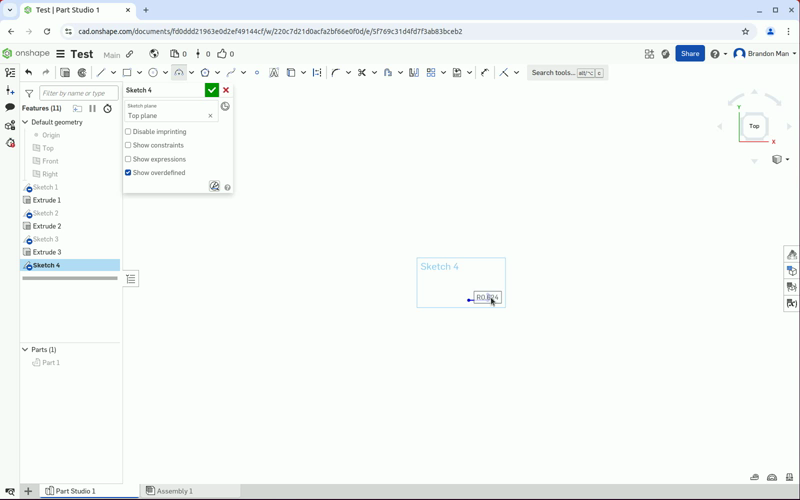
key(l)
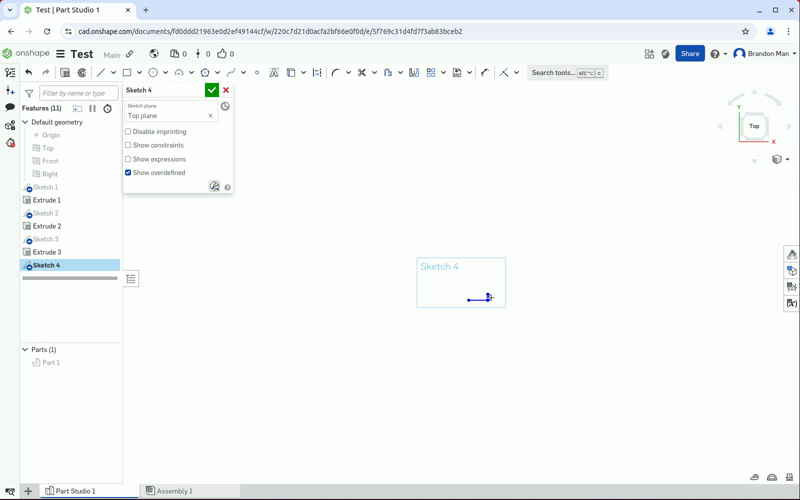
mouse_move(487, 294)
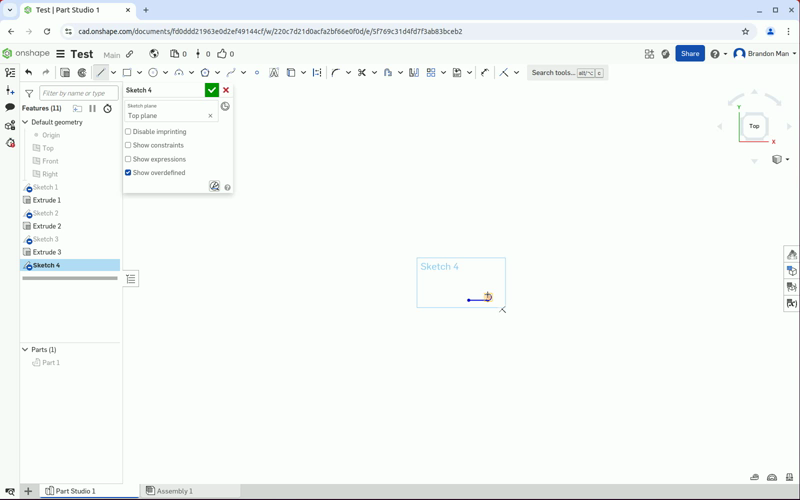
scroll(6)
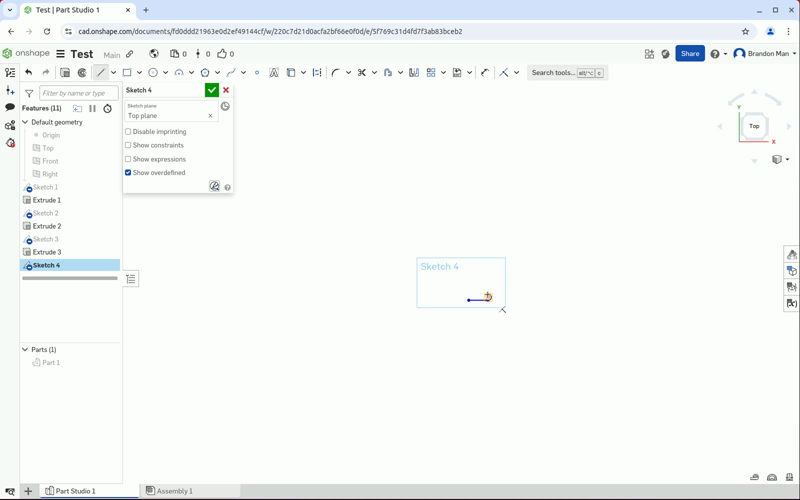
scroll(6)
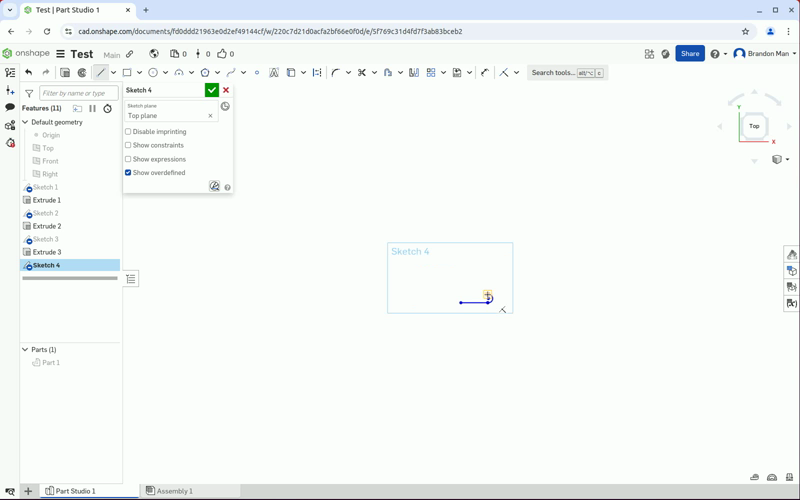
scroll(6)
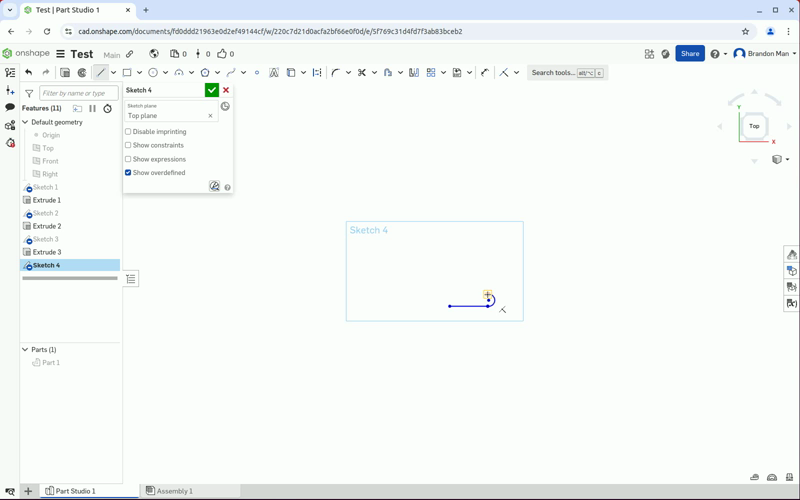
scroll(6)
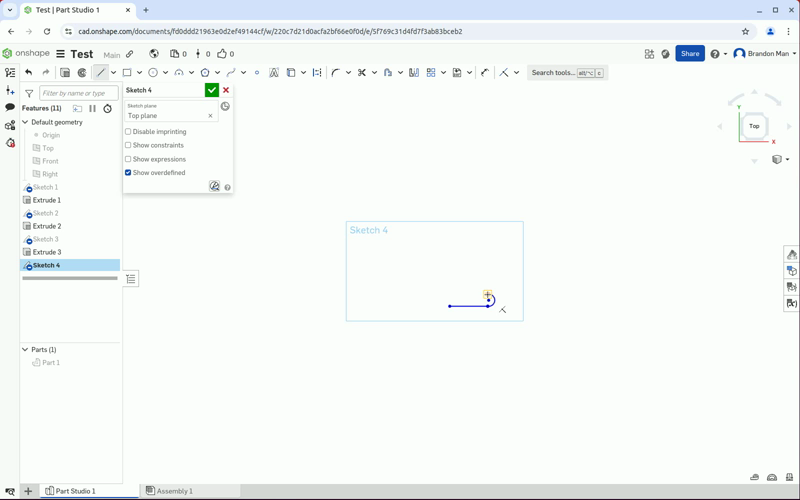
scroll(6)
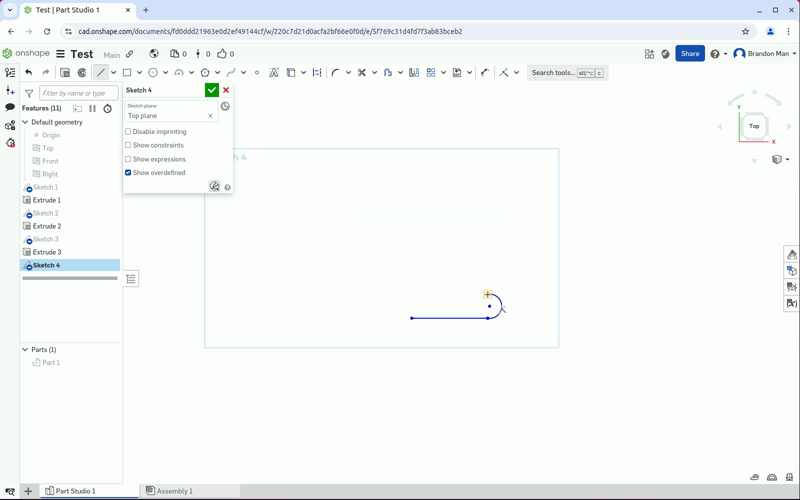
scroll(6)
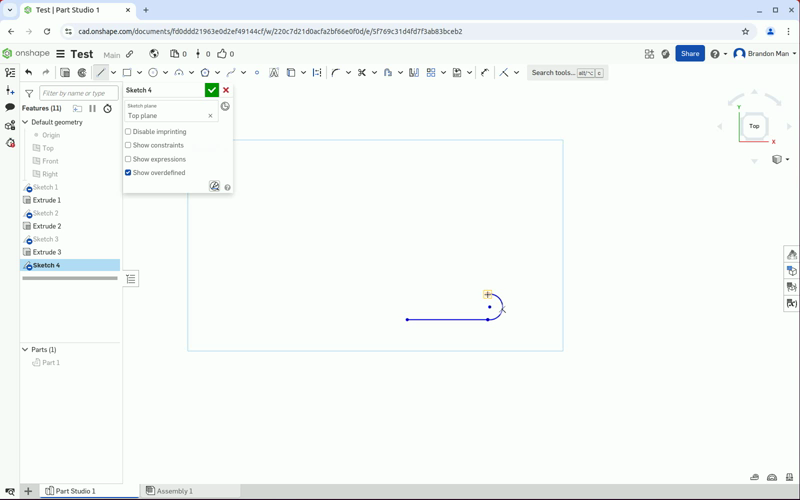
scroll(6)
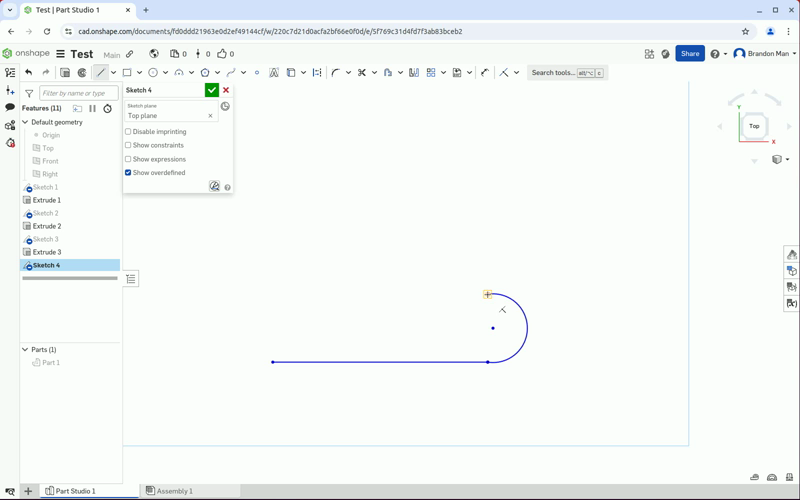
click(487, 294)
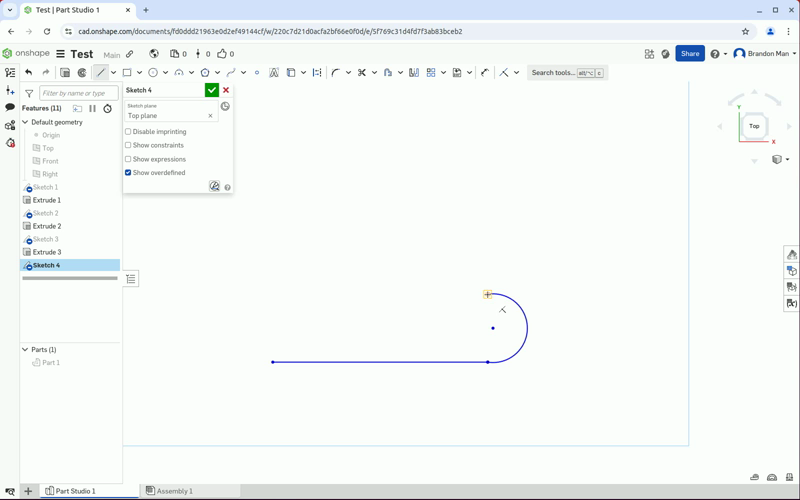
scroll(-6)
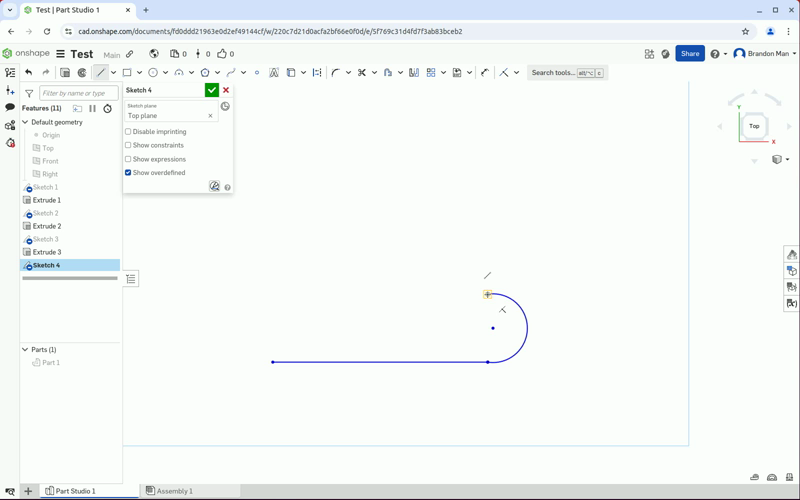
scroll(-6)
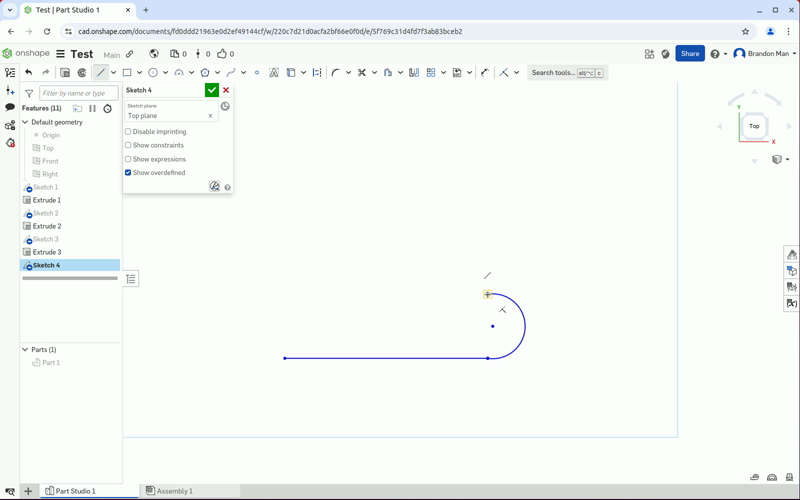
scroll(-6)
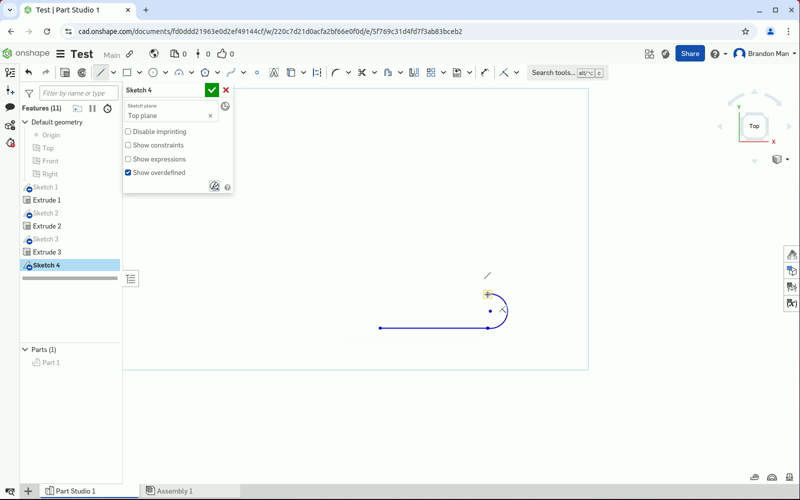
scroll(-6)
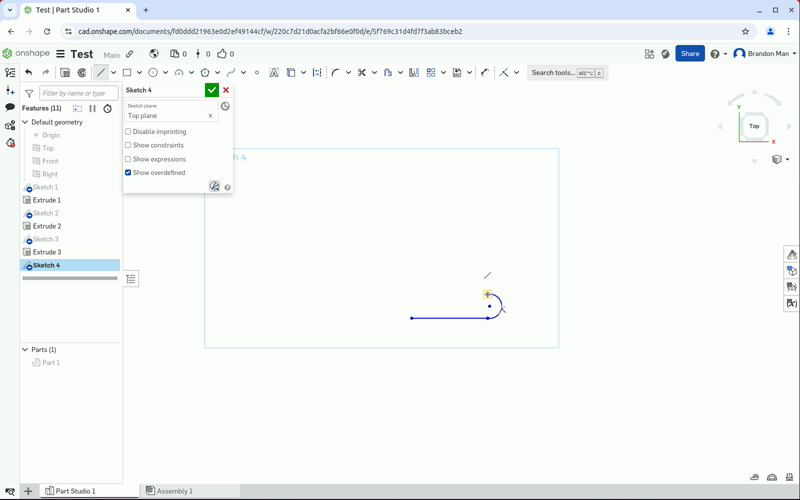
scroll(-6)
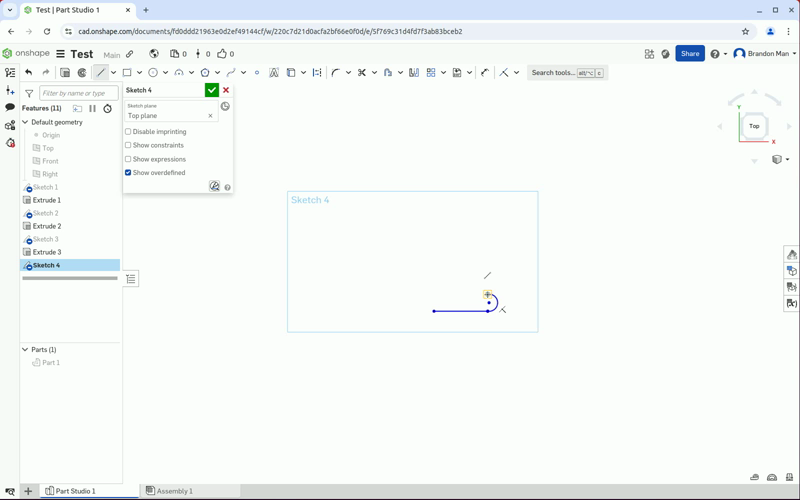
scroll(-6)
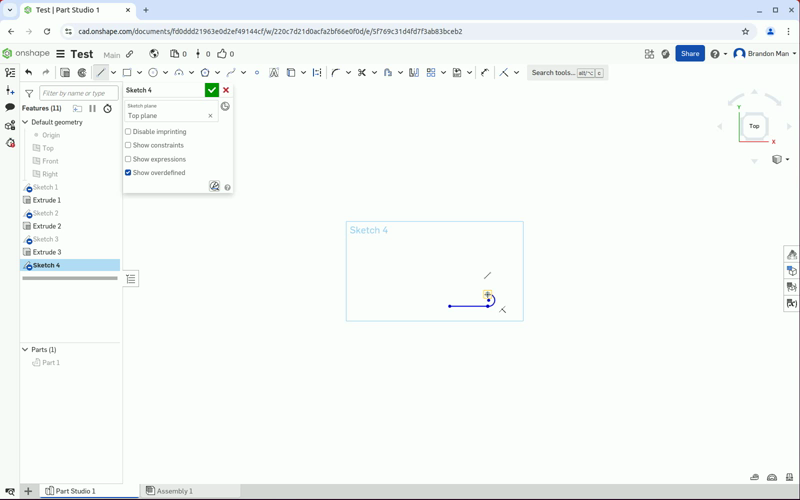
scroll(-6)
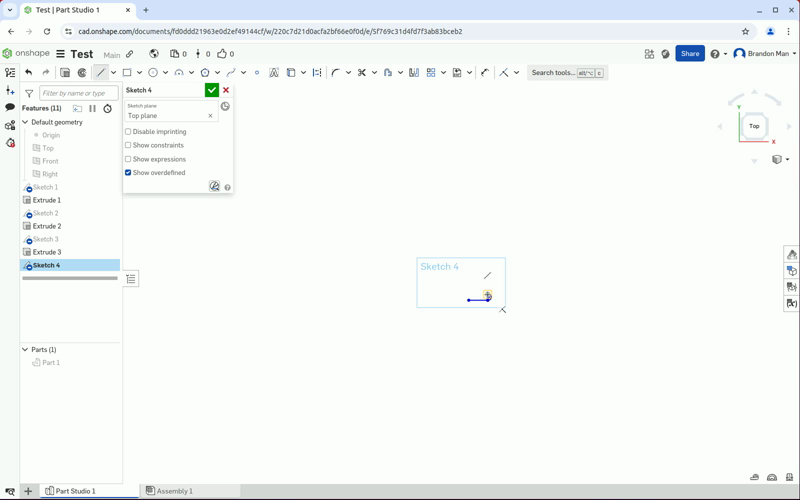
key_down(shift)
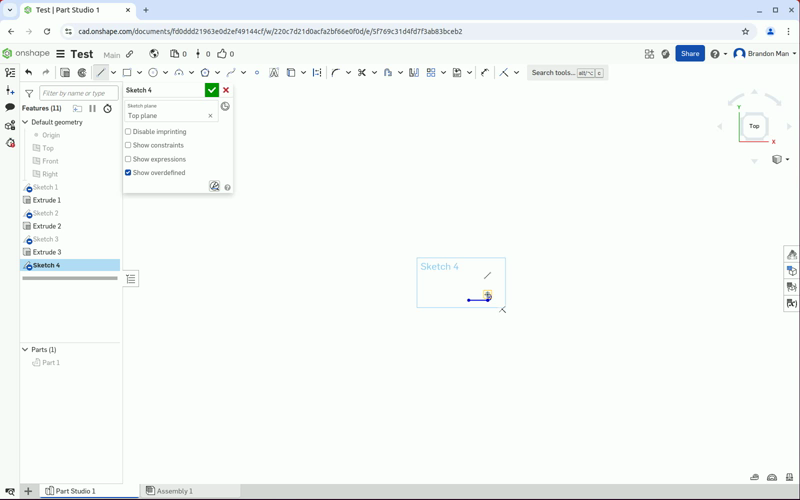
mouse_move(517, 294)
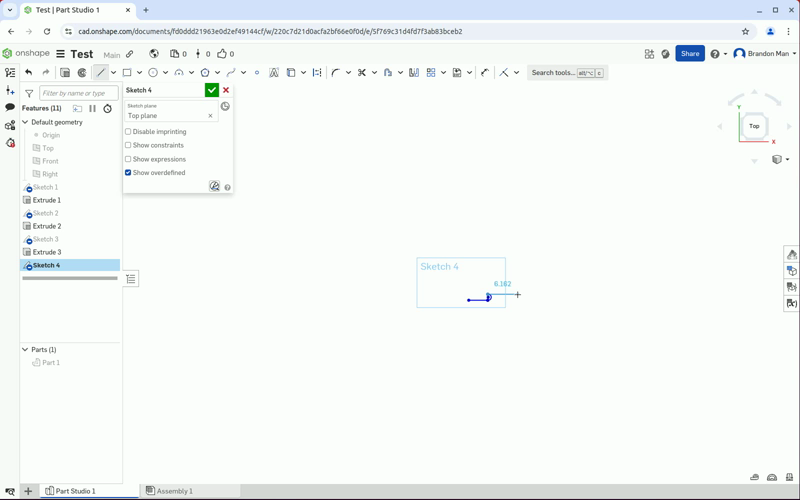
mouse_move(468, 294)
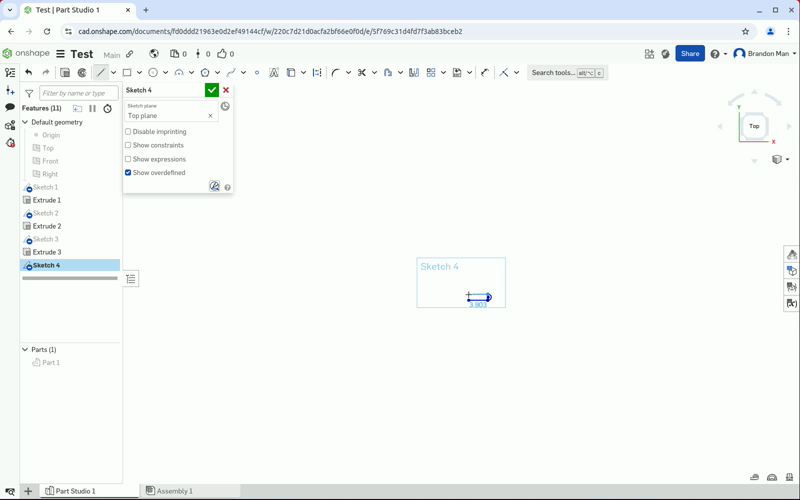
click(468, 294)
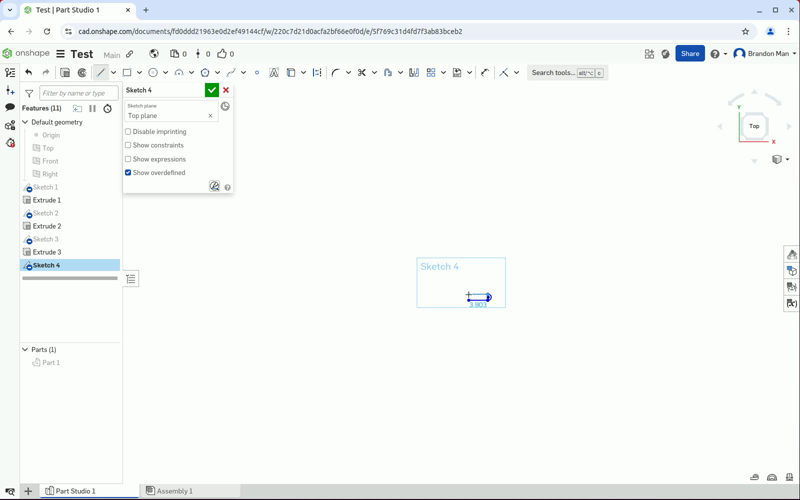
key_up(shift)
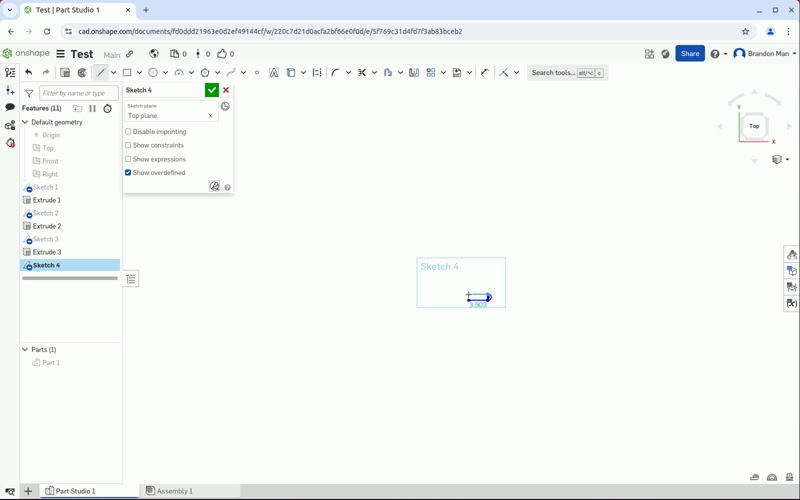
key(esc)
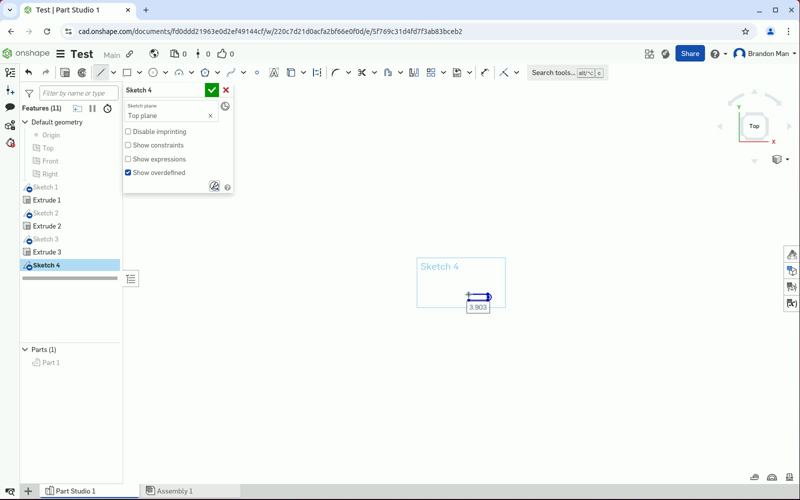
key(a)
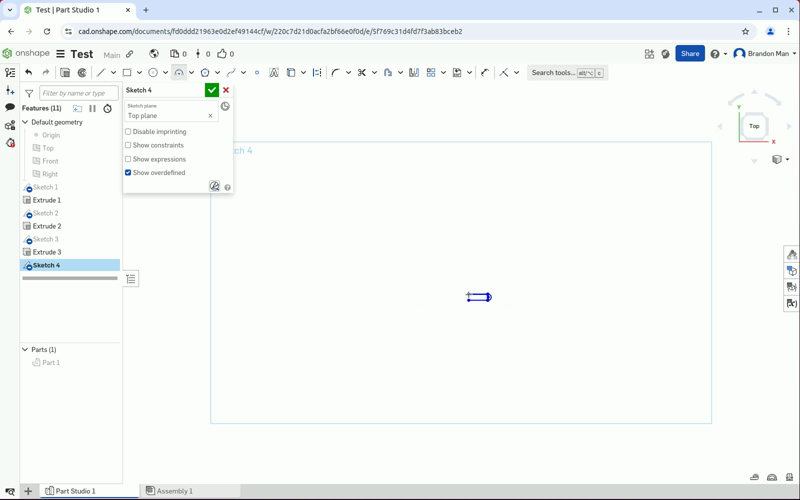
mouse_move(468, 294)
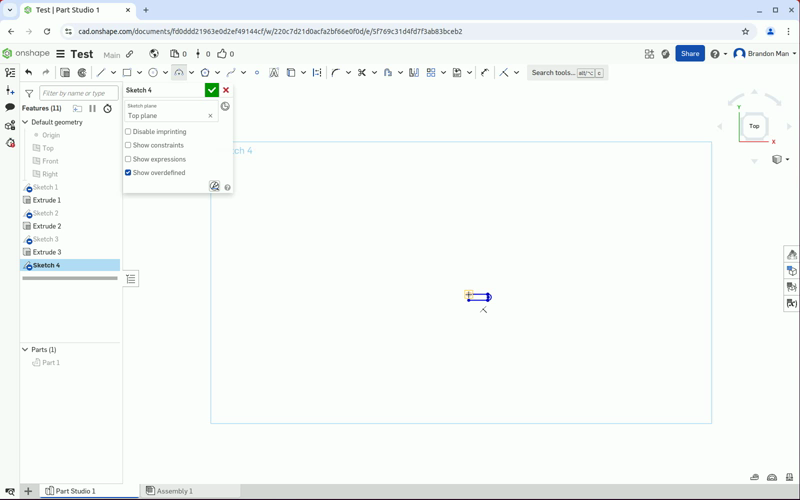
click(468, 294)
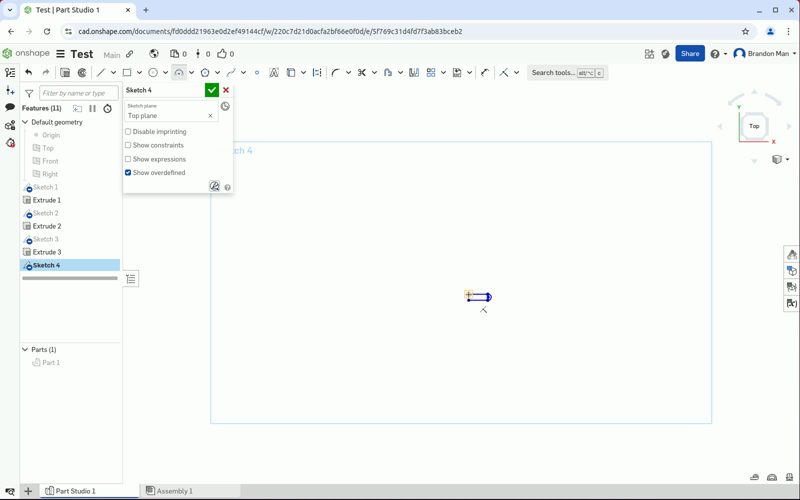
mouse_move(468, 300)
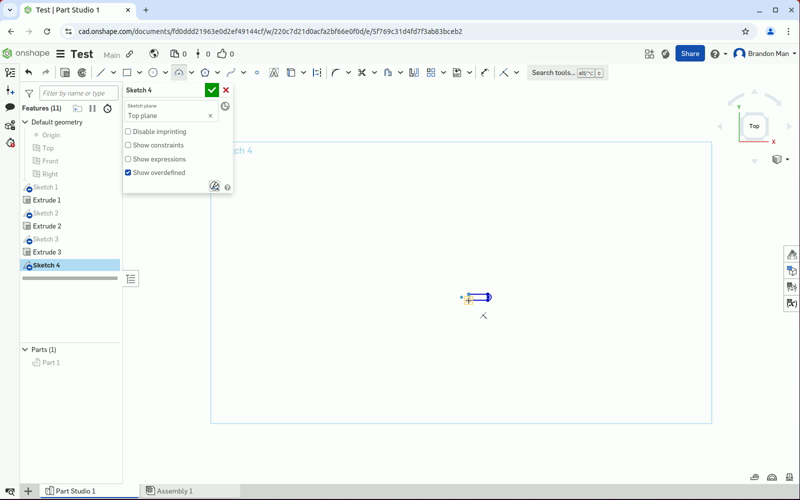
scroll(6)
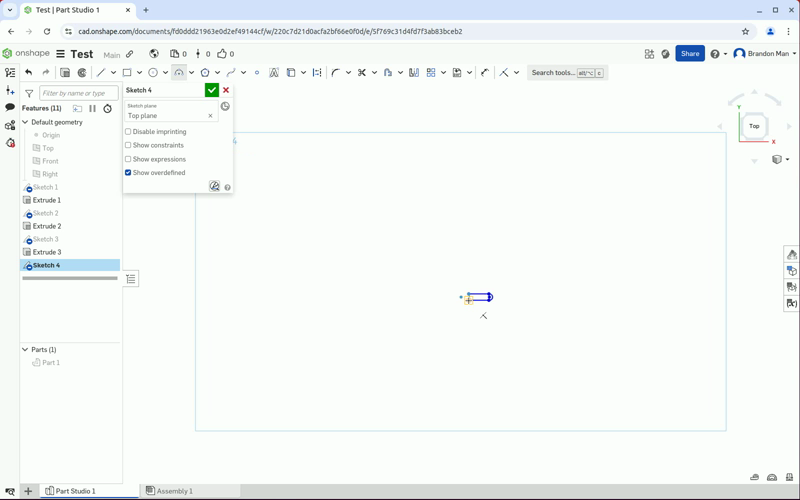
scroll(6)
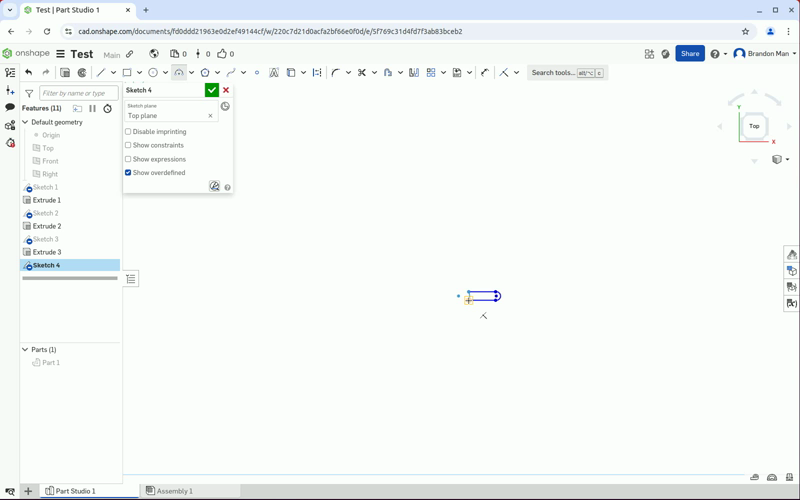
scroll(6)
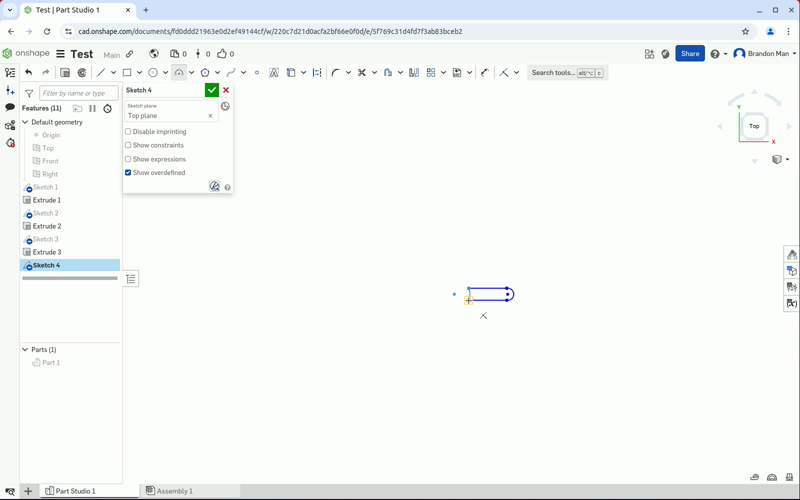
scroll(6)
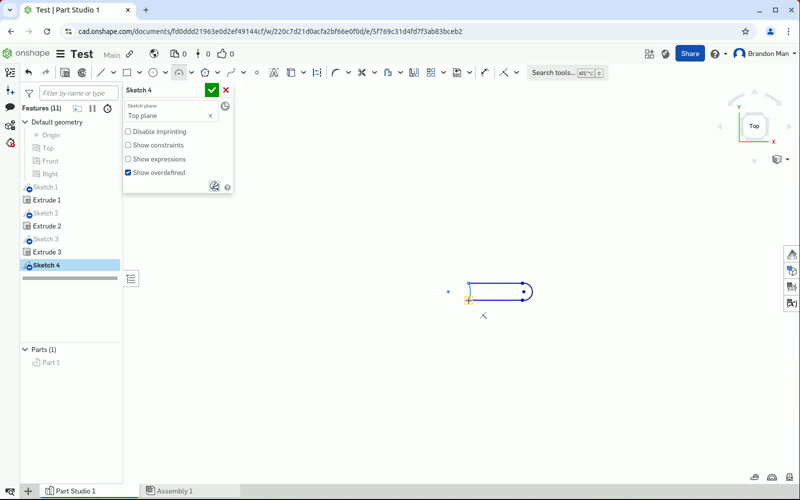
scroll(6)
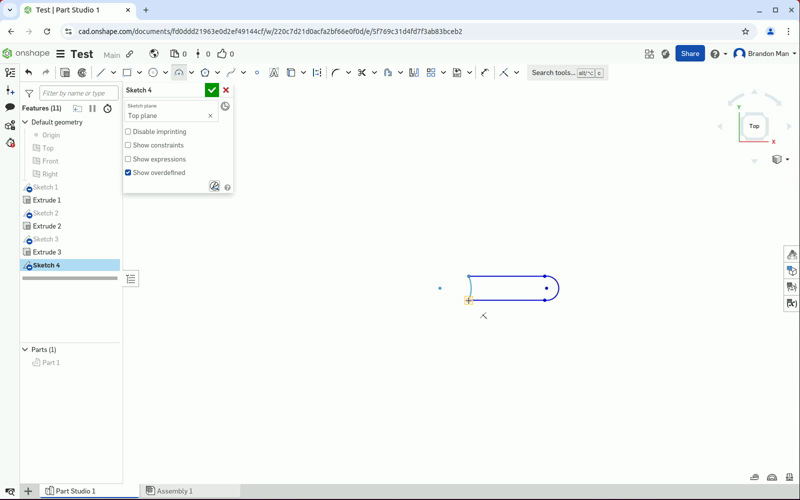
scroll(6)
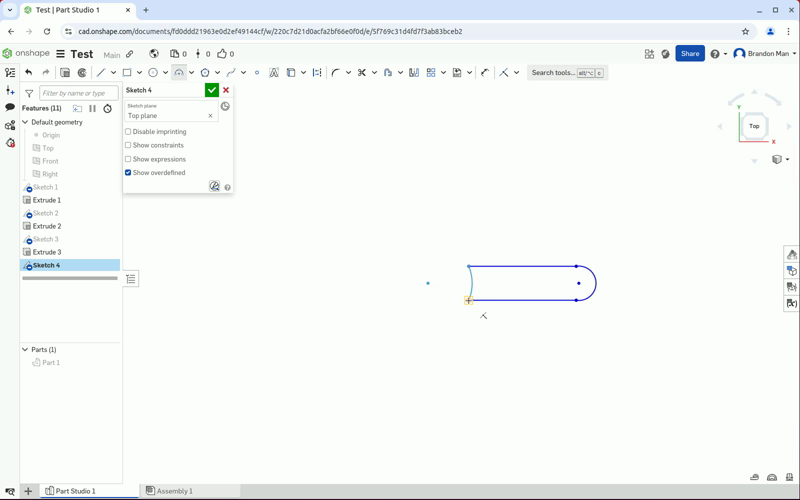
scroll(6)
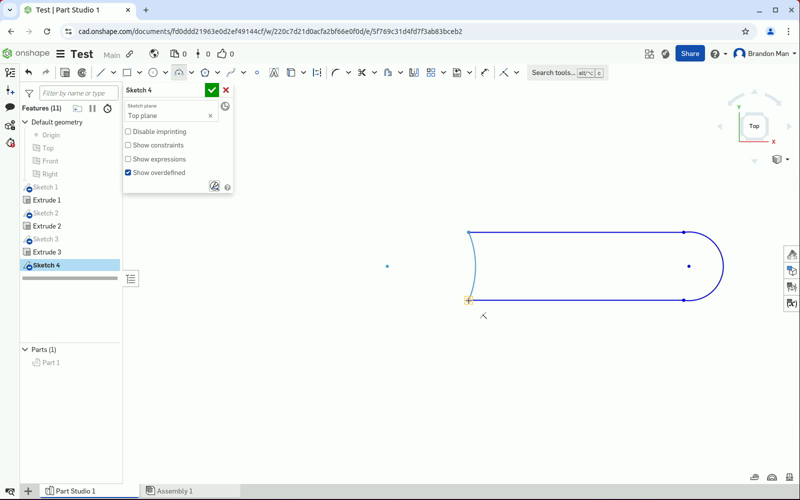
click(468, 300)
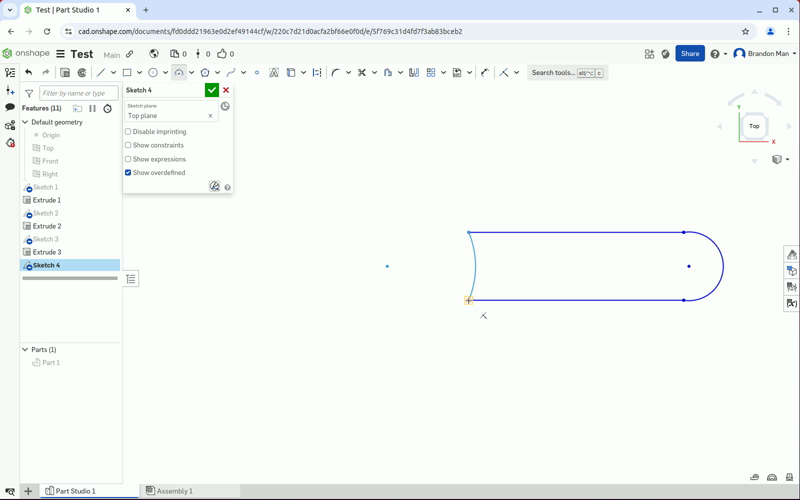
scroll(-6)
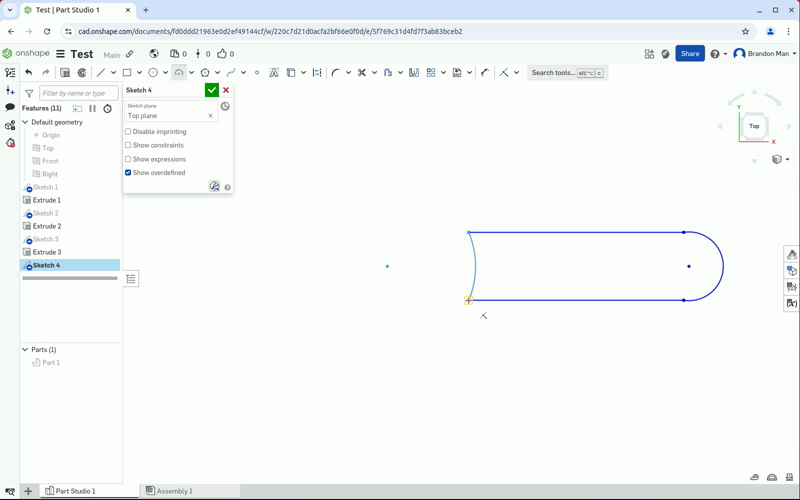
scroll(-6)
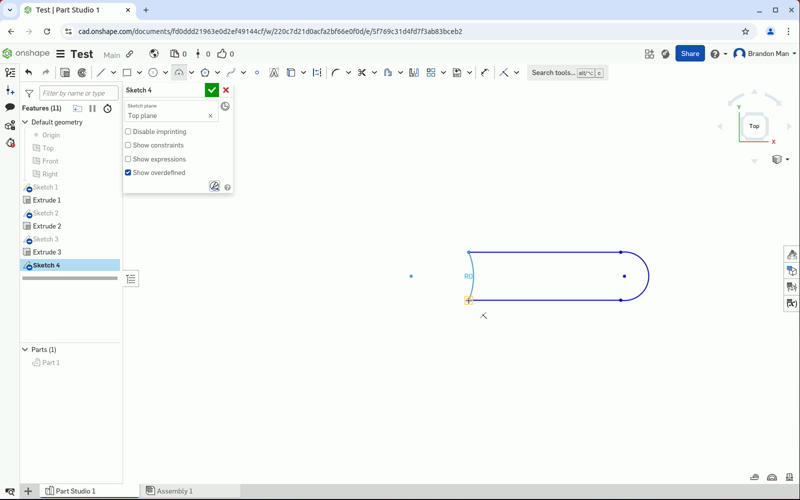
scroll(-6)
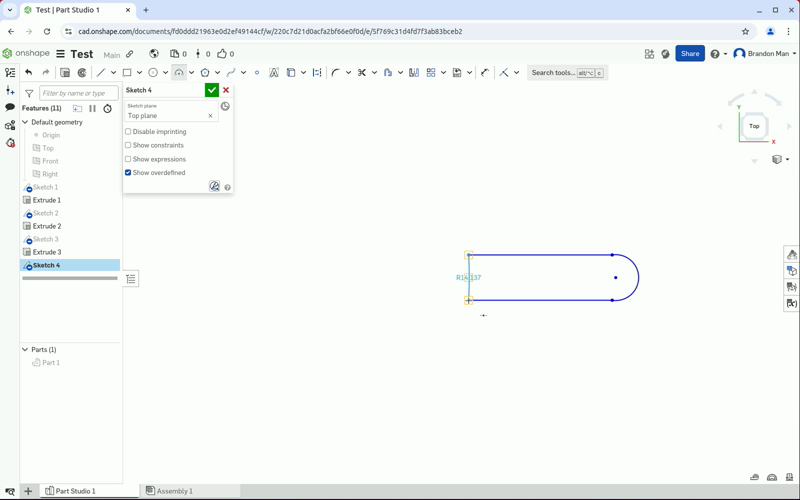
scroll(-6)
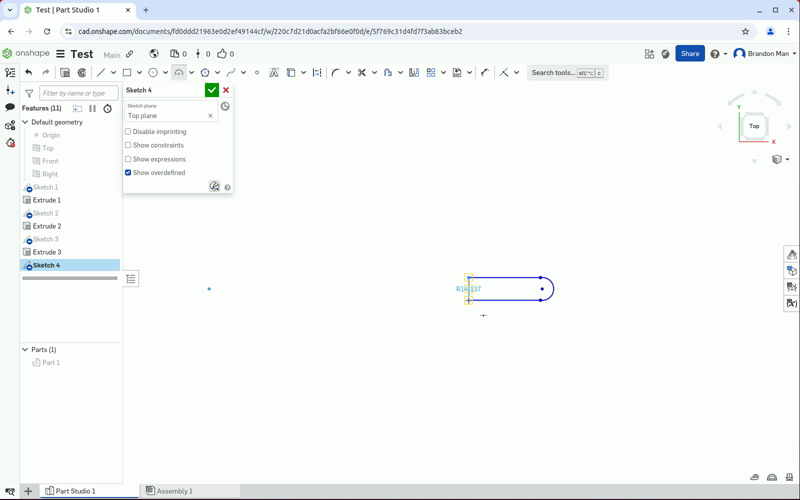
scroll(-6)
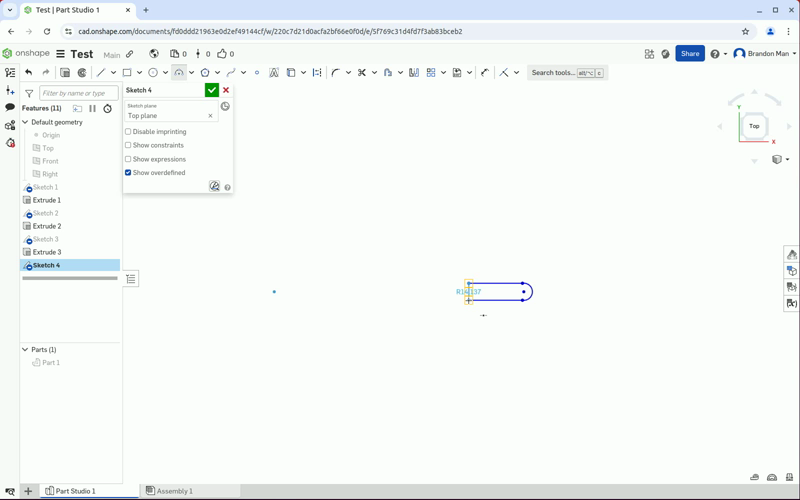
scroll(-6)
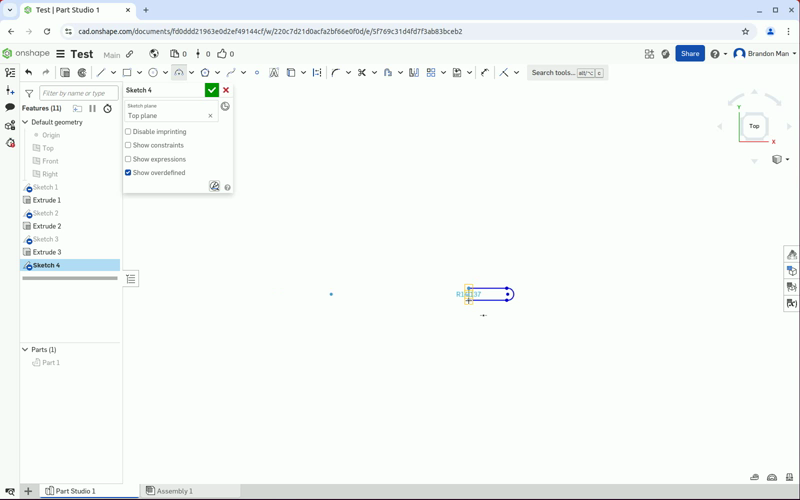
scroll(-6)
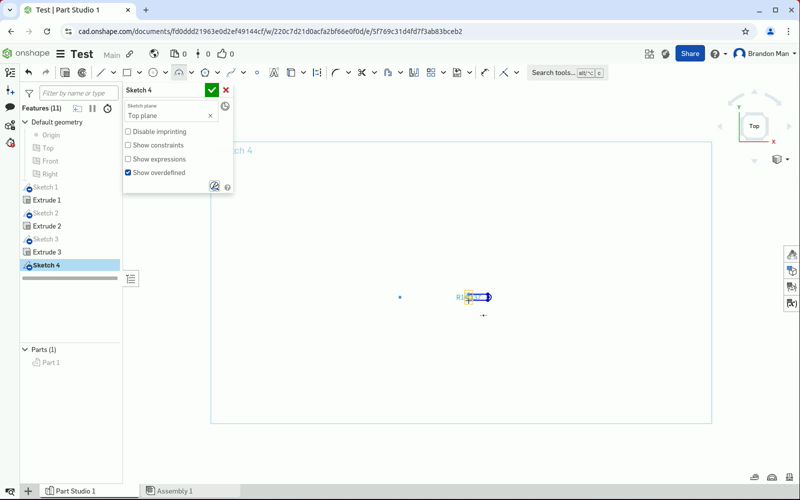
key_down(shift)
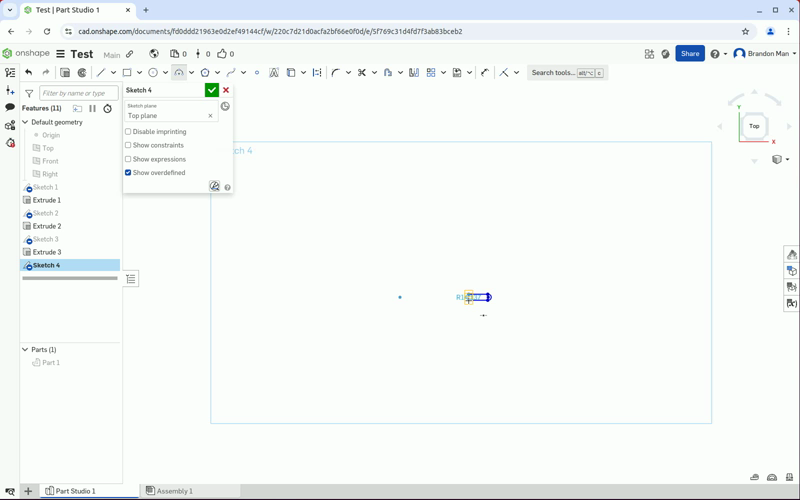
mouse_move(465, 297)
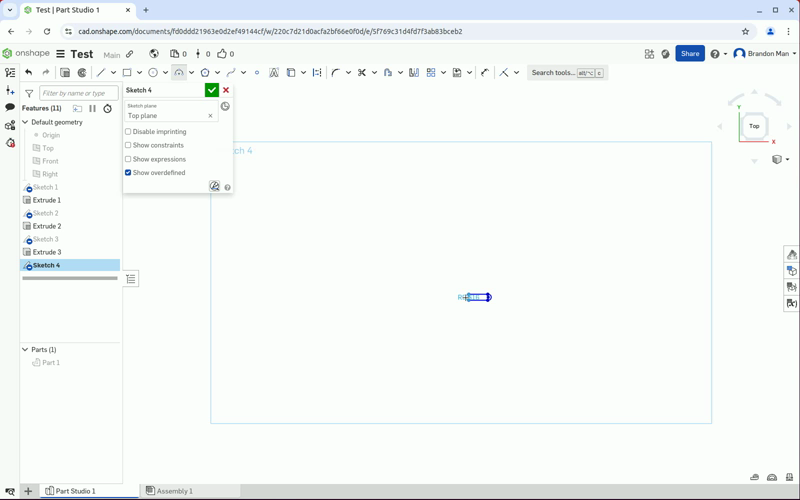
scroll(6)
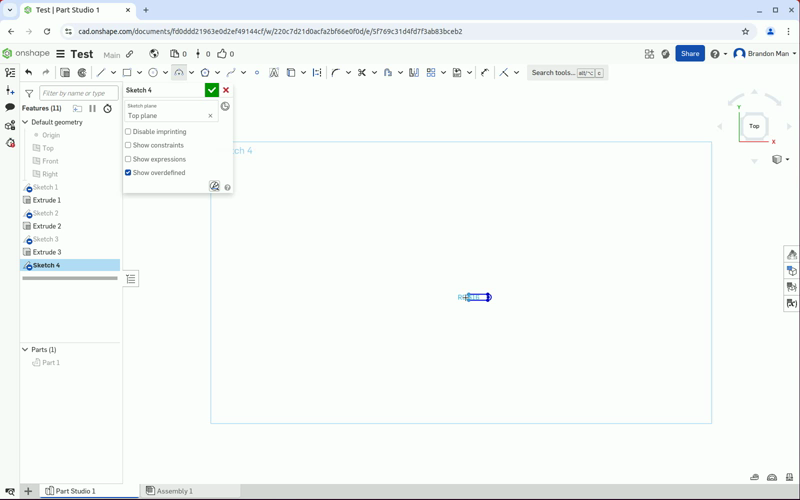
scroll(6)
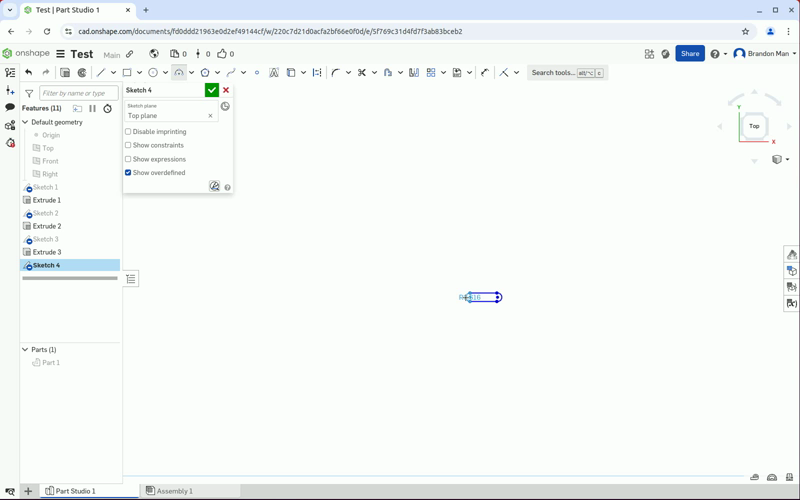
scroll(6)
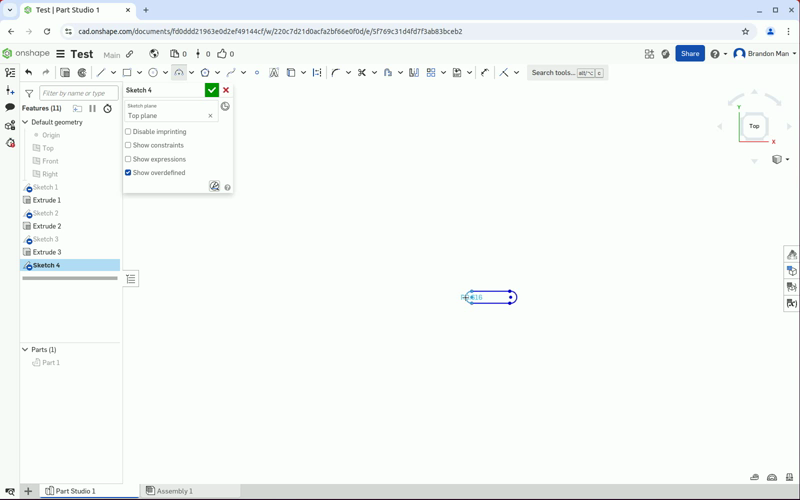
scroll(6)
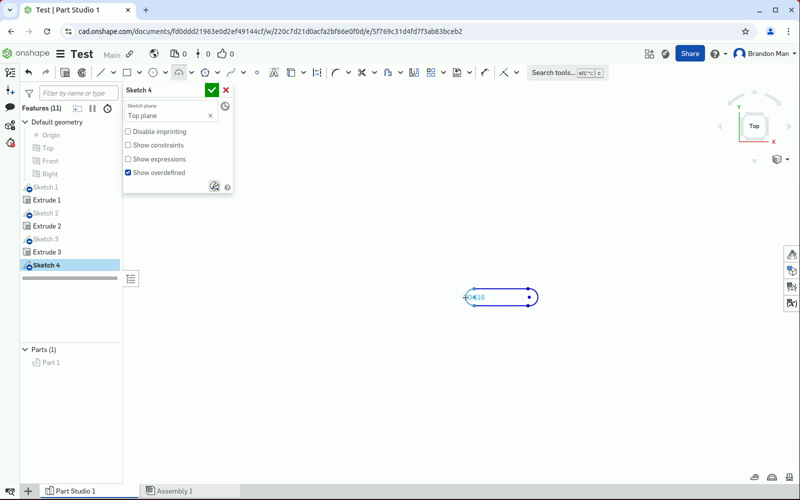
scroll(6)
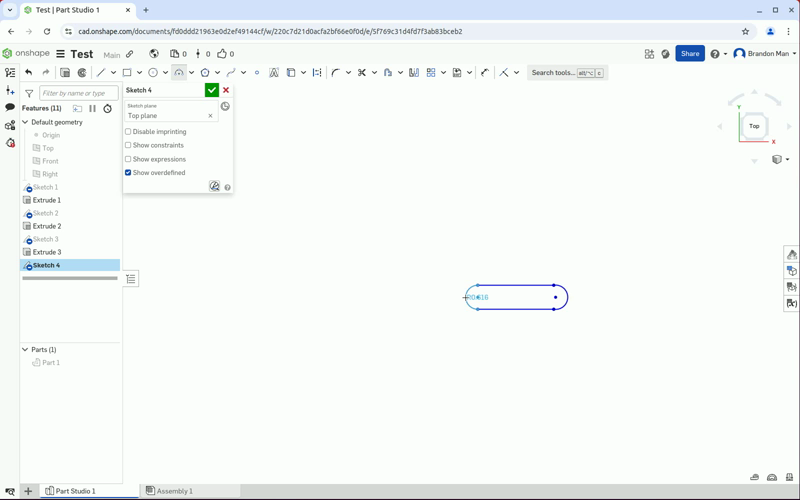
scroll(6)
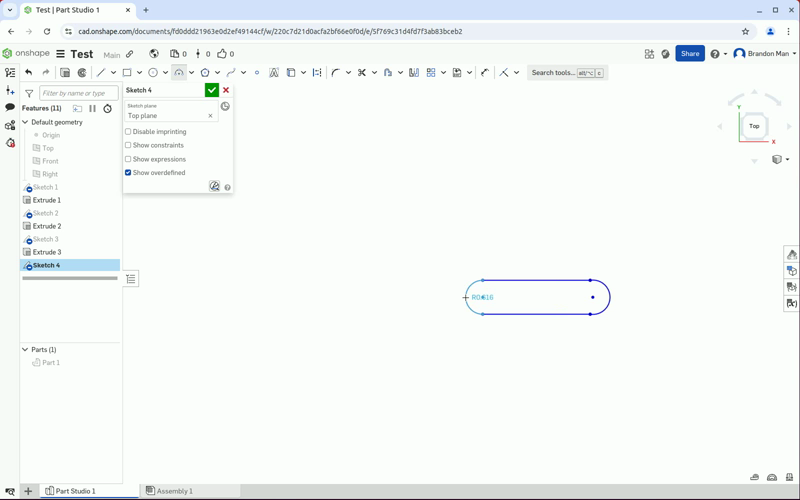
scroll(6)
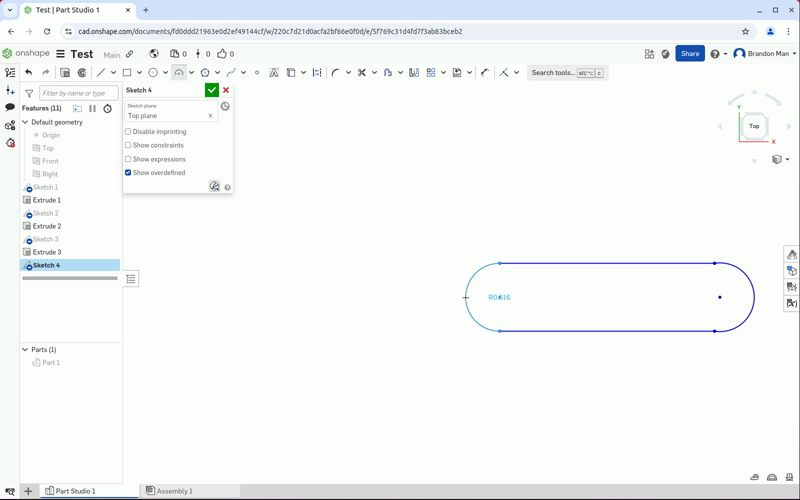
click(465, 297)
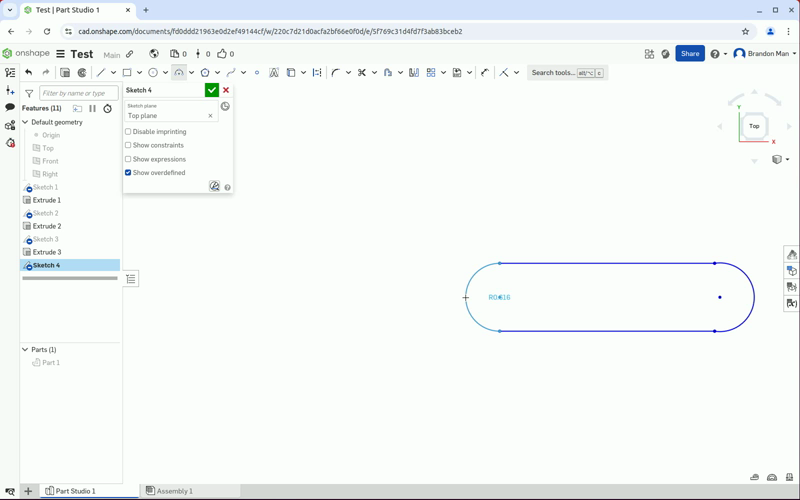
scroll(-6)
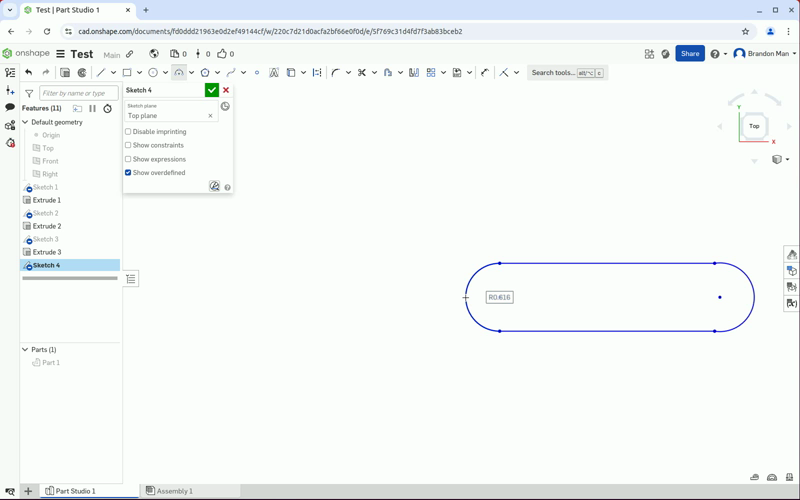
scroll(-6)
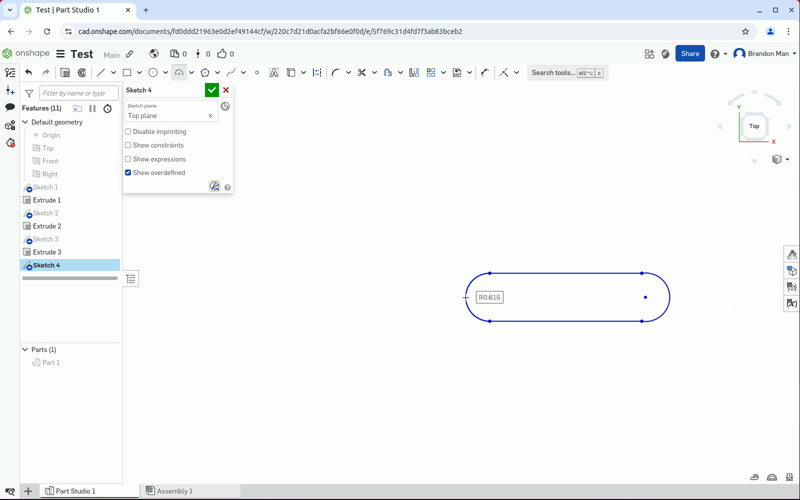
scroll(-6)
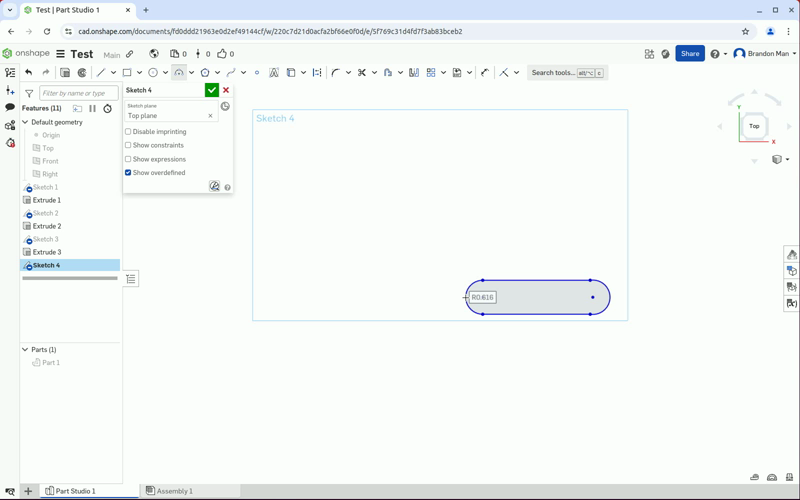
scroll(-6)
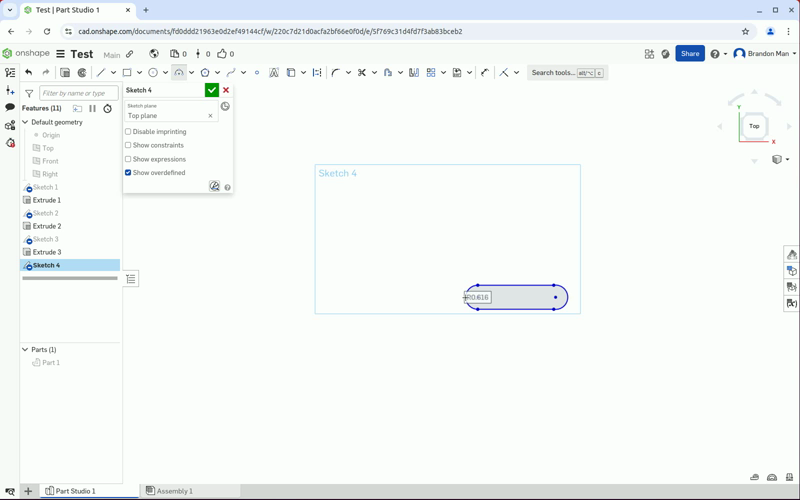
scroll(-6)
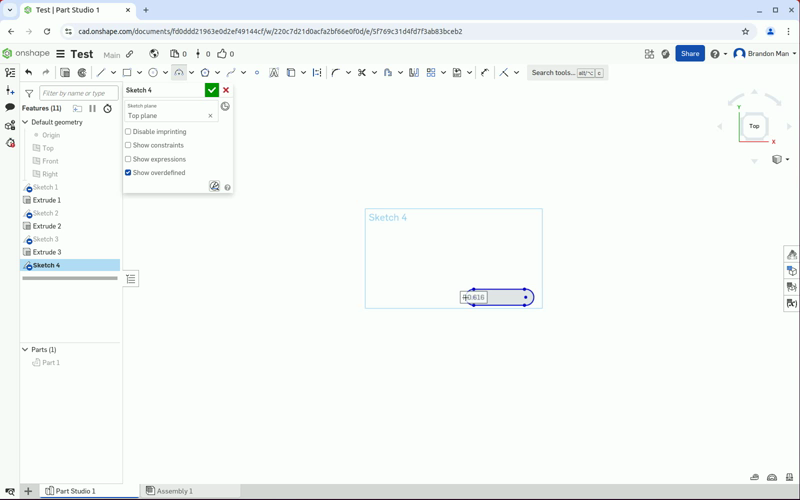
scroll(-6)
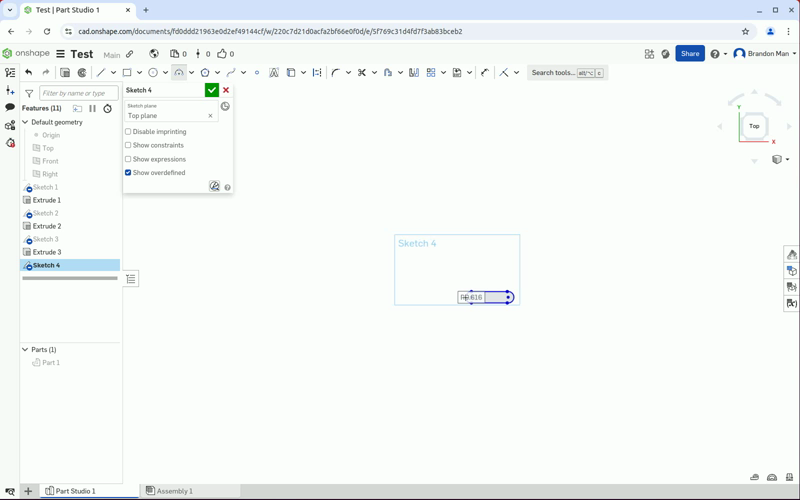
scroll(-6)
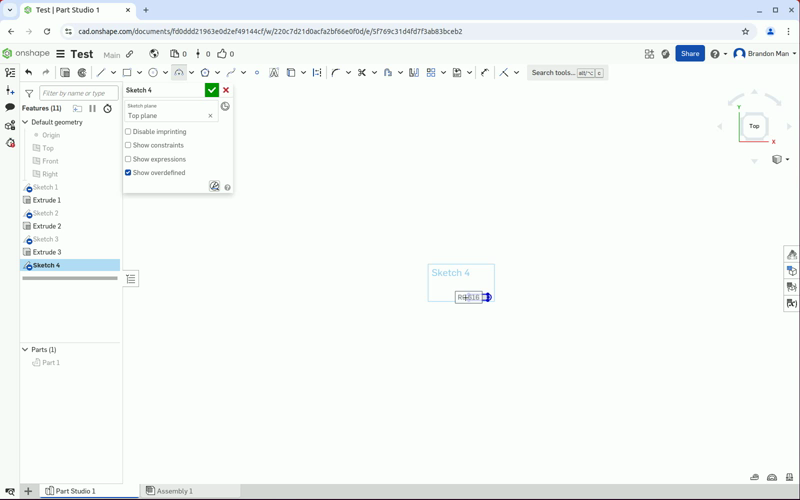
key_up(shift)
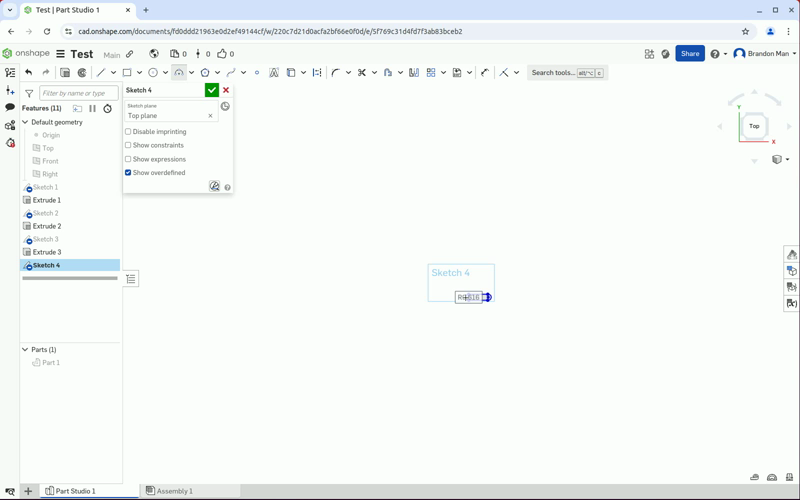
key(esc)
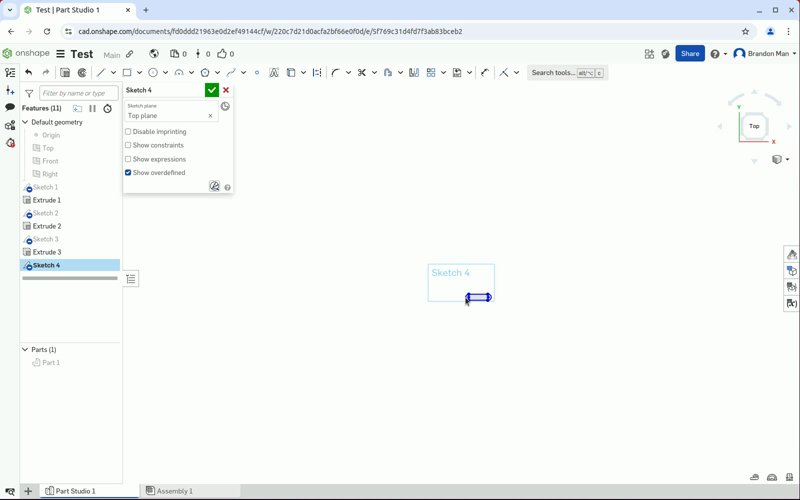
mouse_move(480, 294)
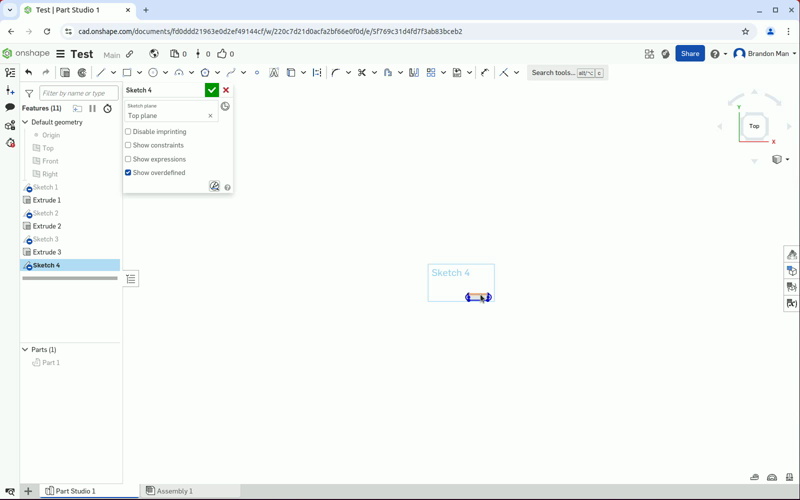
scroll(6)
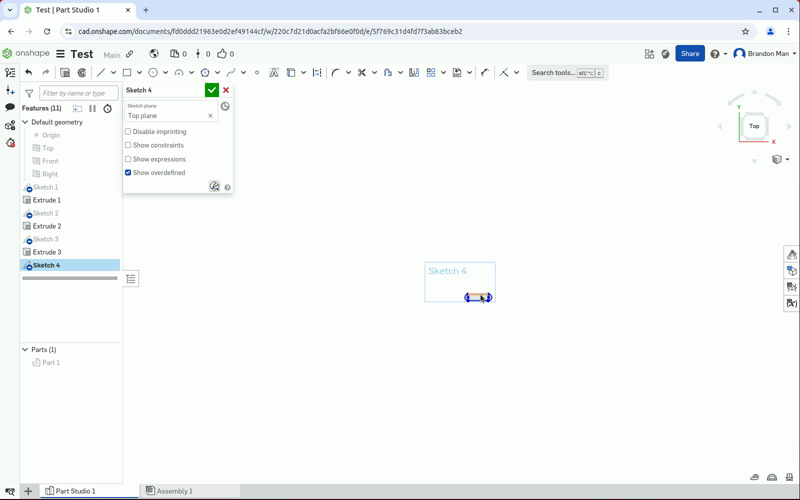
scroll(6)
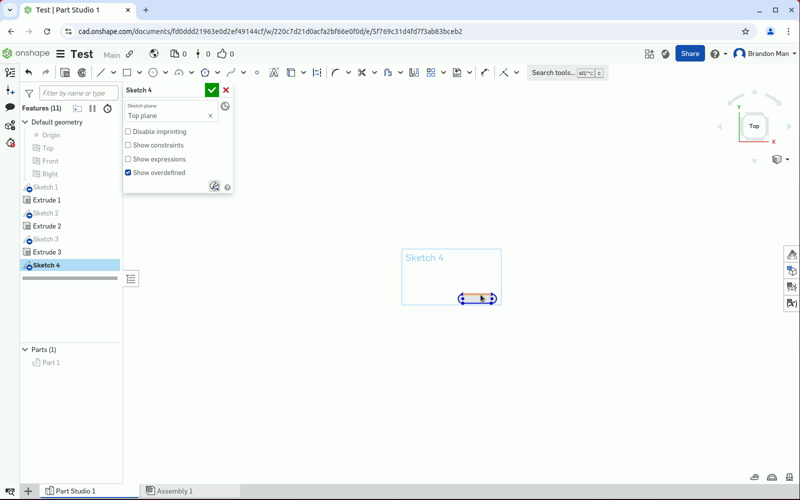
scroll(6)
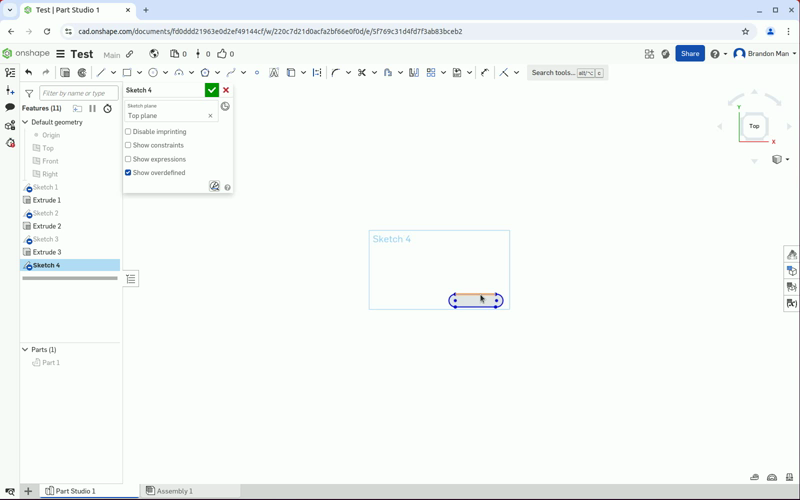
scroll(6)
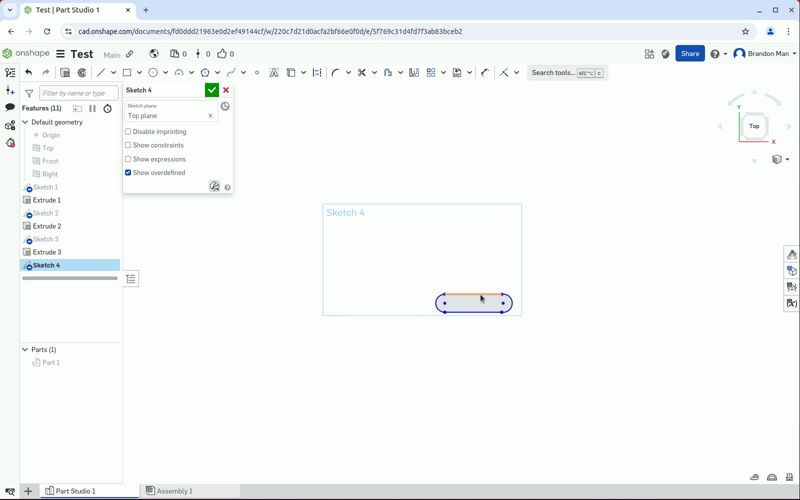
scroll(6)
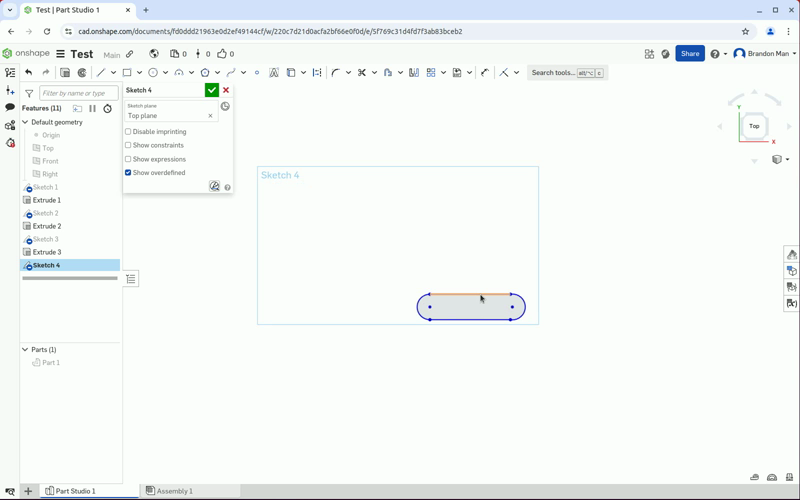
scroll(6)
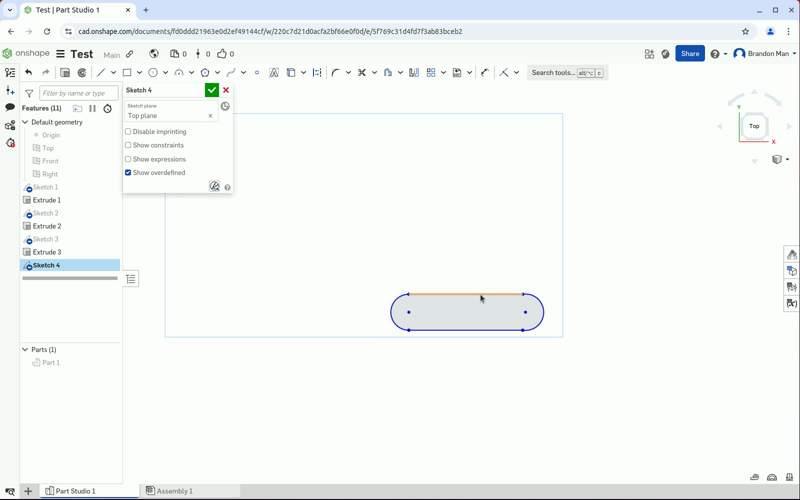
scroll(6)
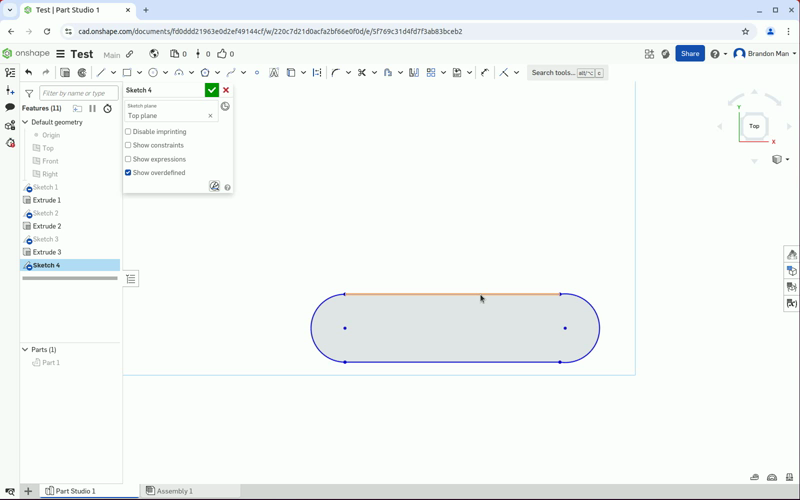
click(480, 294)
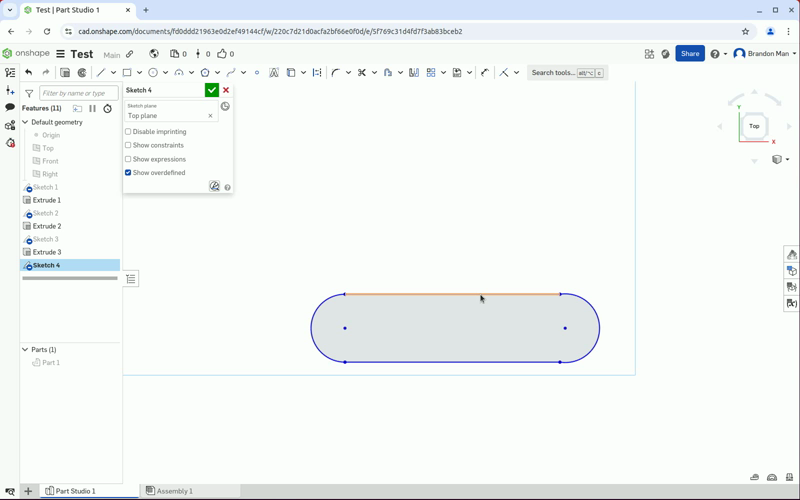
scroll(-6)
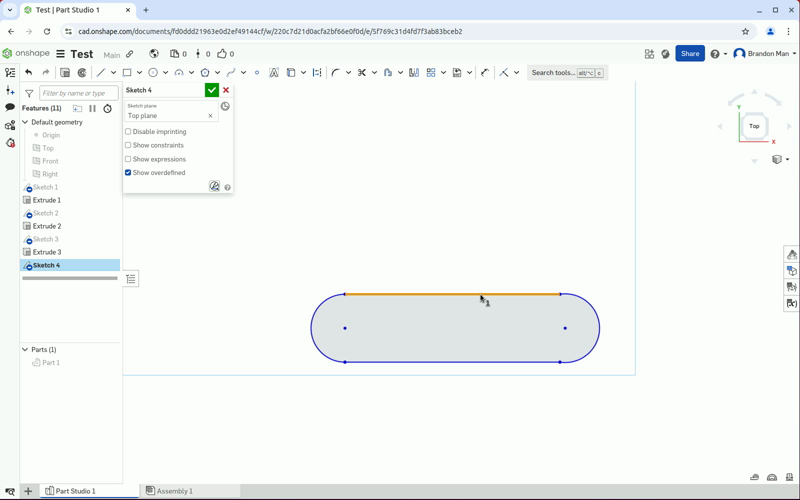
scroll(-6)
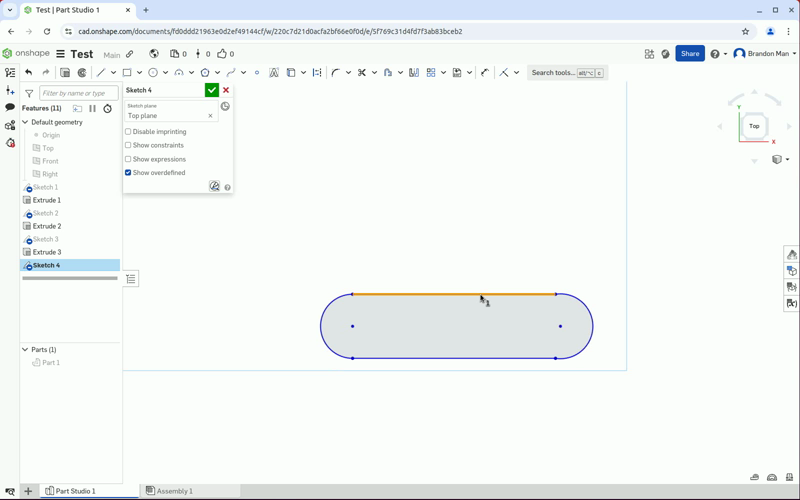
scroll(-6)
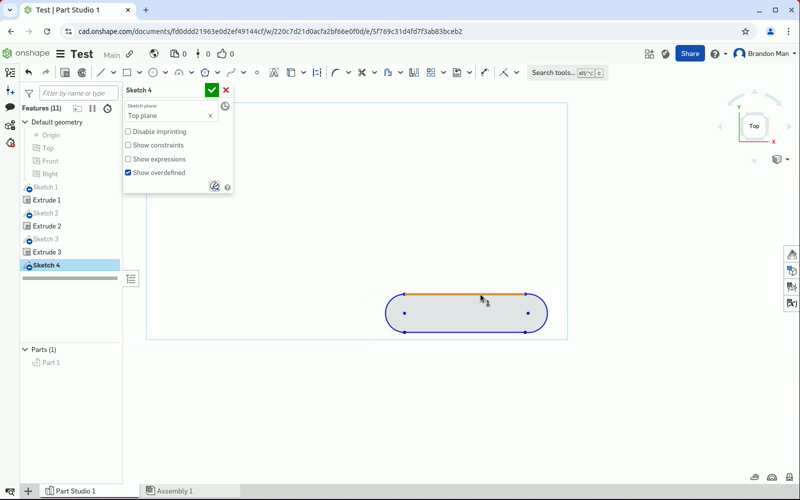
scroll(-6)
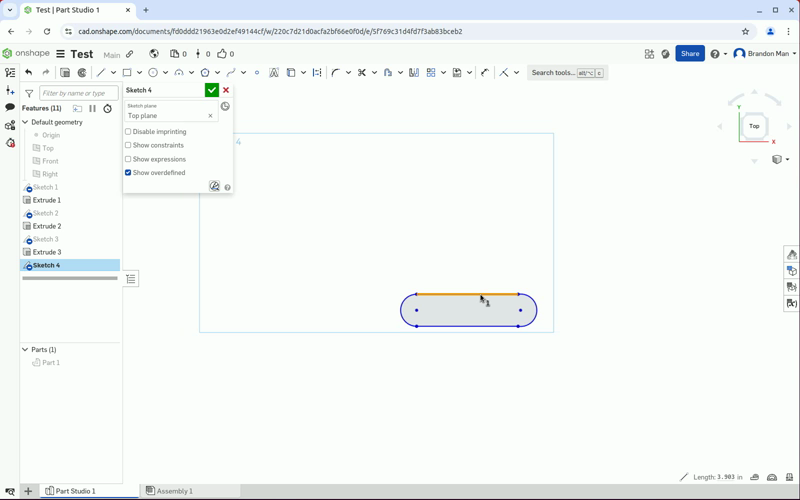
scroll(-6)
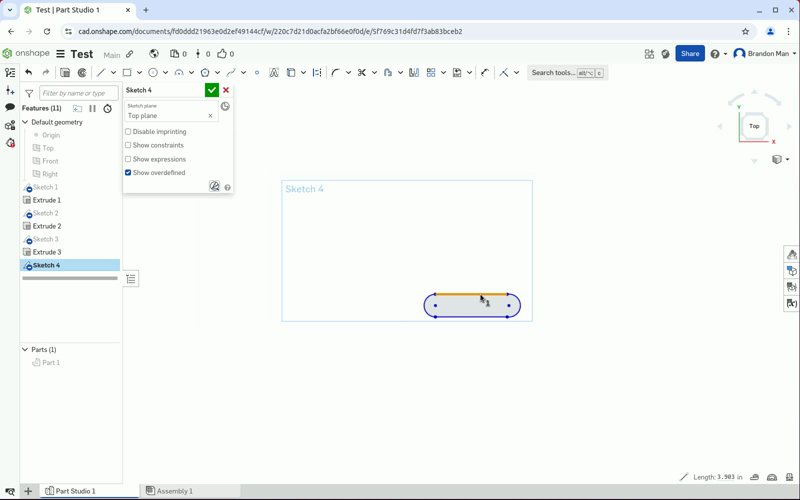
scroll(-6)
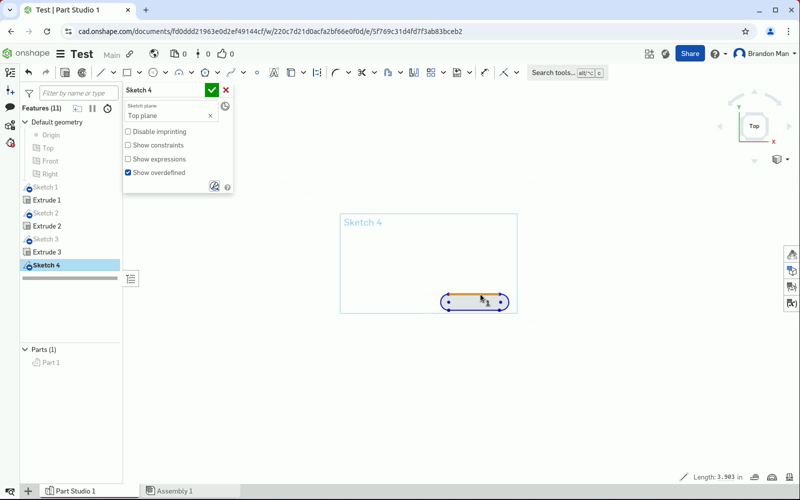
scroll(-6)
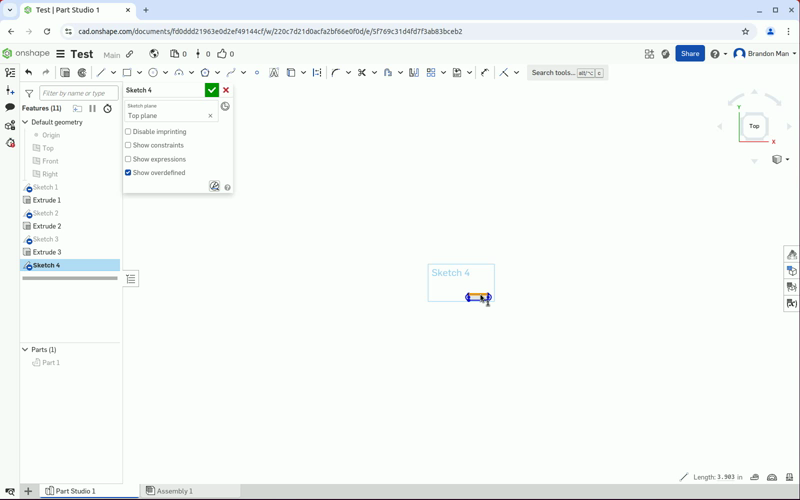
mouse_move(73, 352)
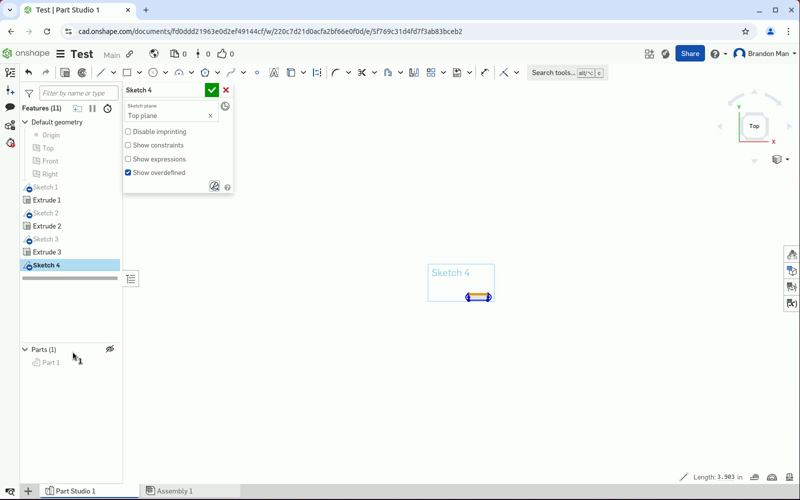
key(shift+y)
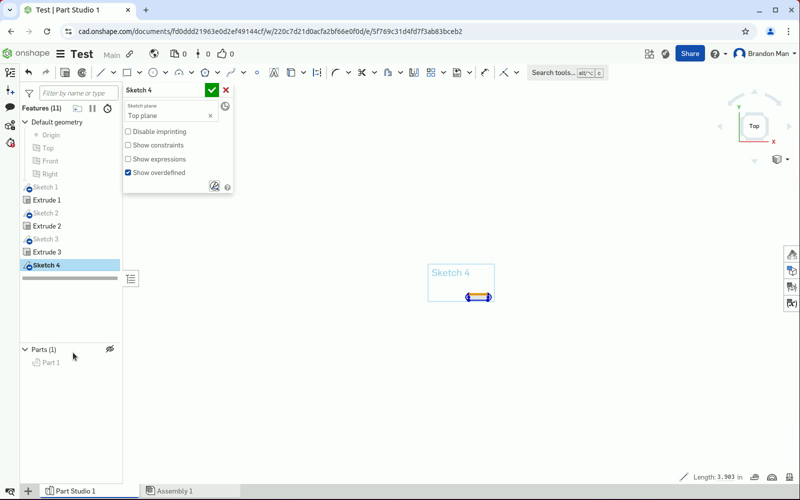
key(shift+e)
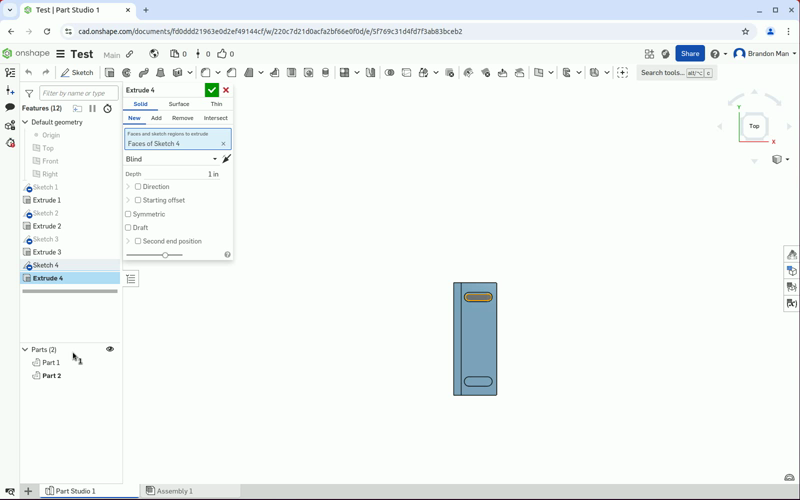
mouse_move(143, 106)
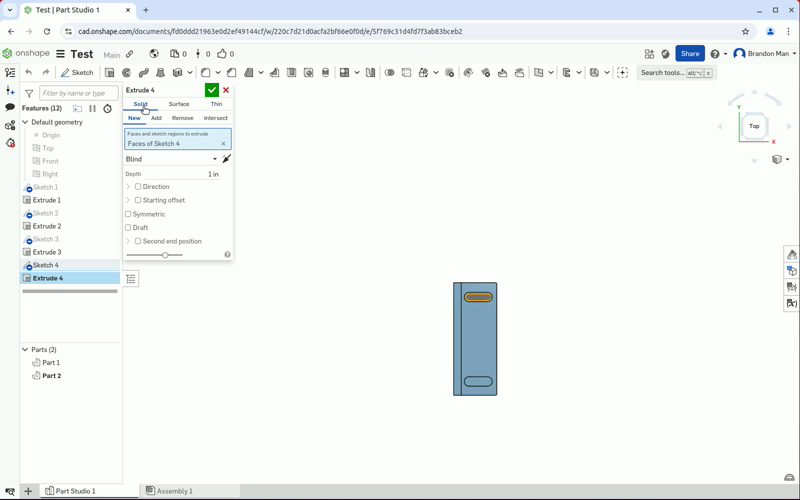
click(143, 106)
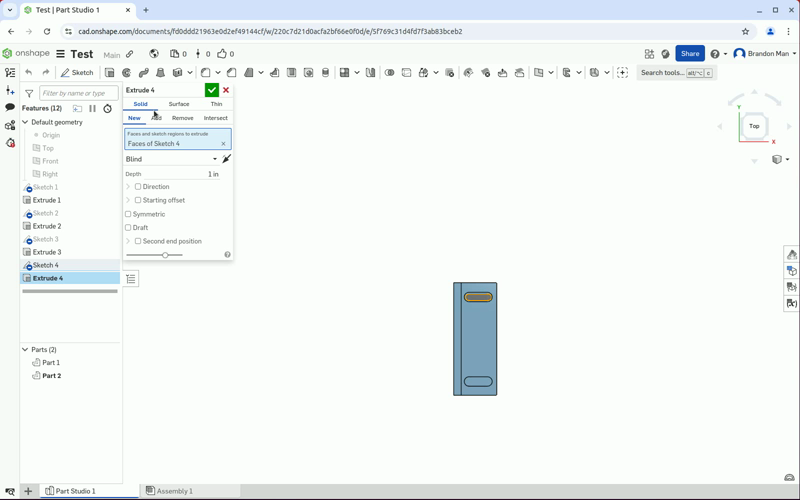
mouse_move(186, 120)
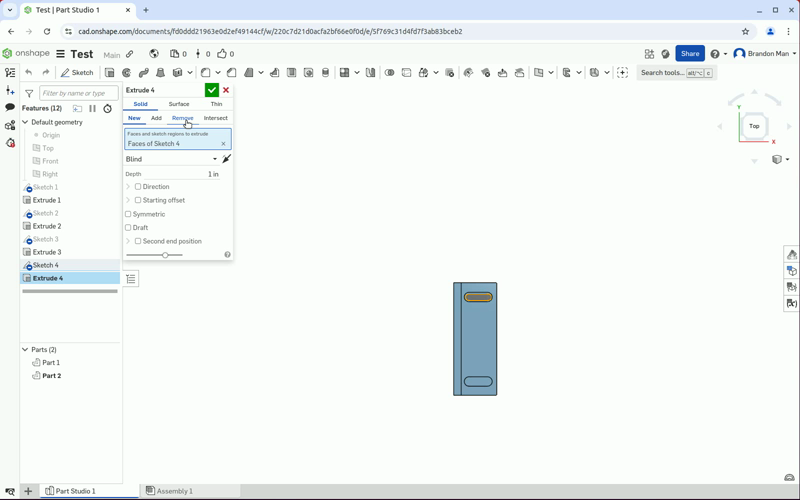
click(186, 120)
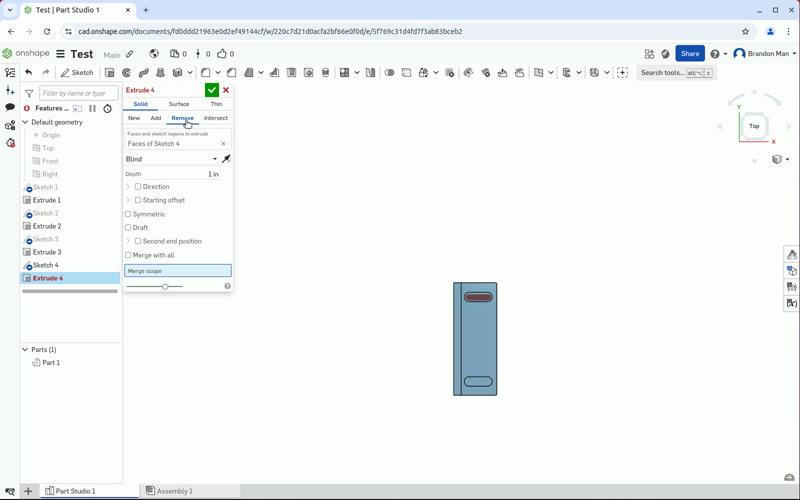
key(tab, 4)
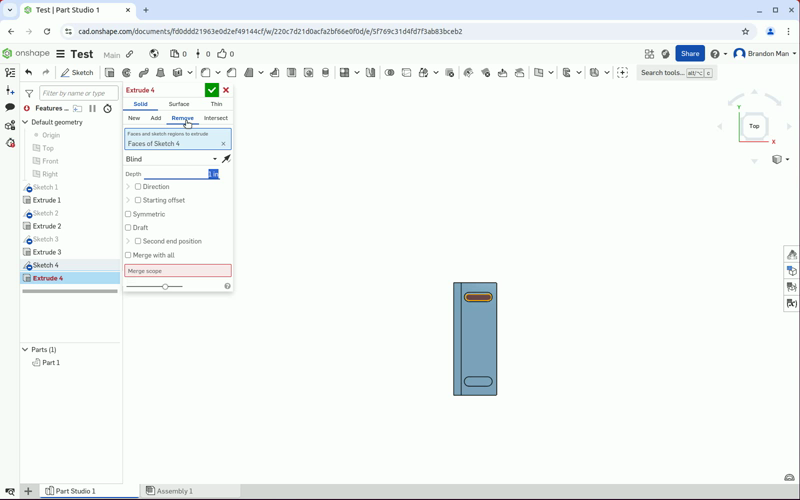
text(3.129)
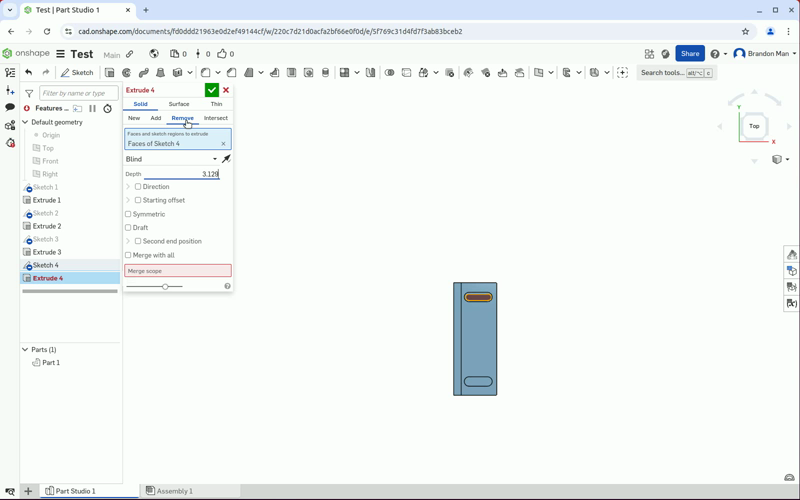
key(tab, 6)
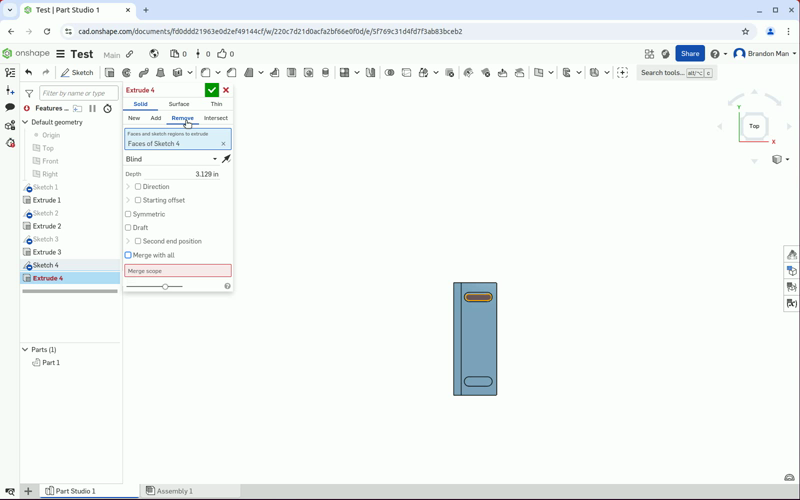
key(space)
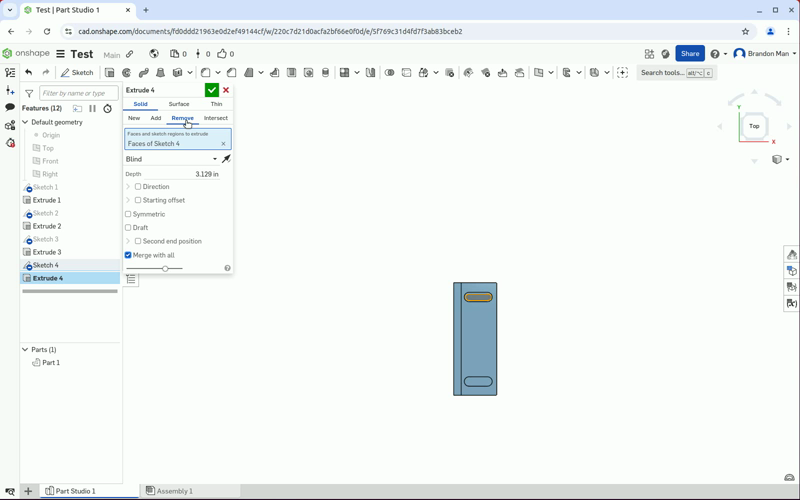
key(enter)
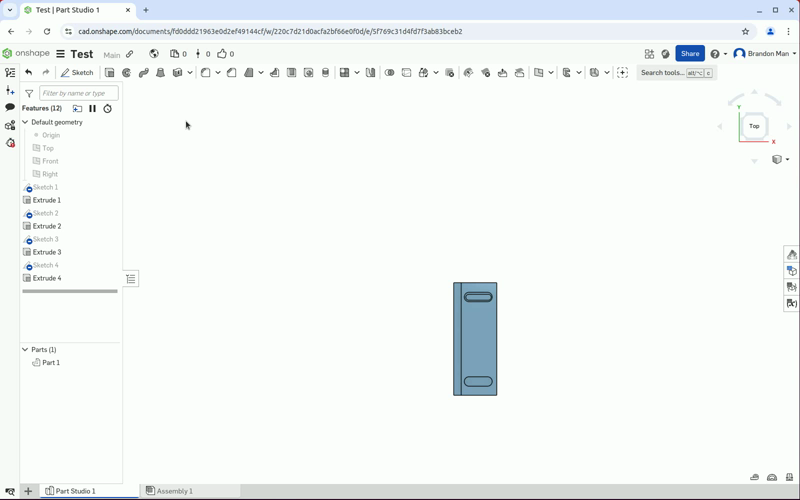
key(shift+h)
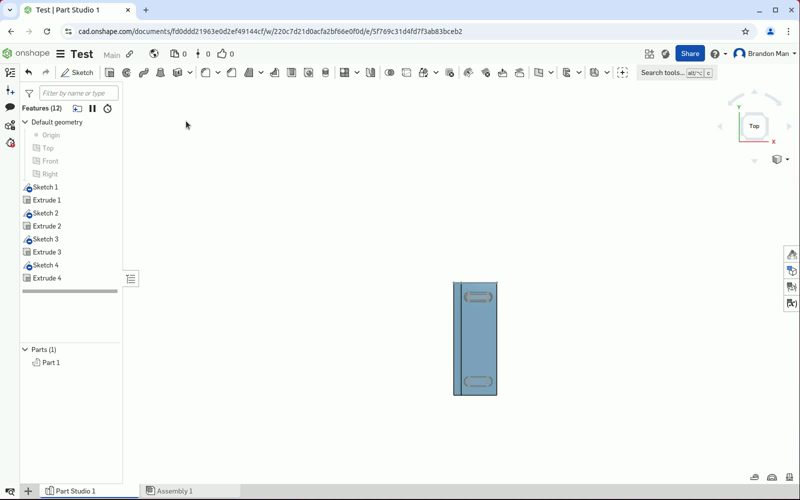
key(shift+h)
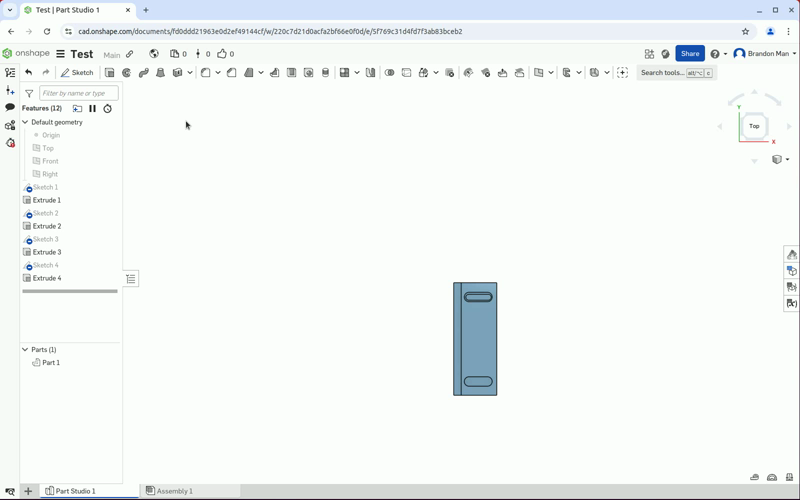
mouse_move(73, 189)
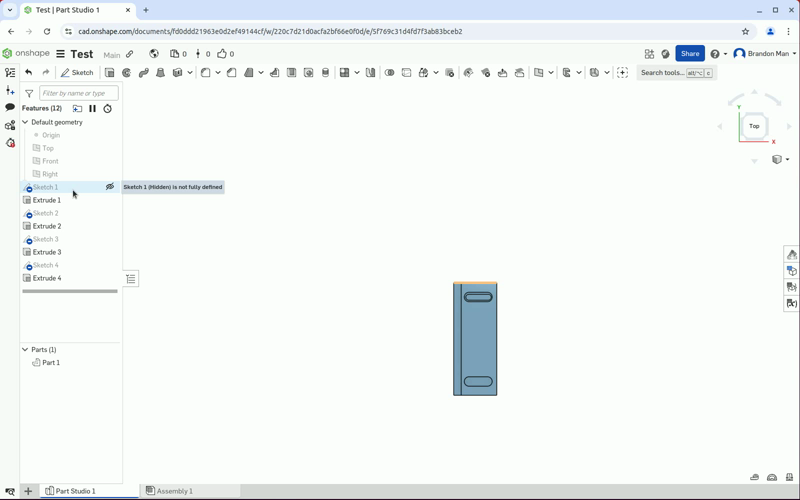
click(73, 189)
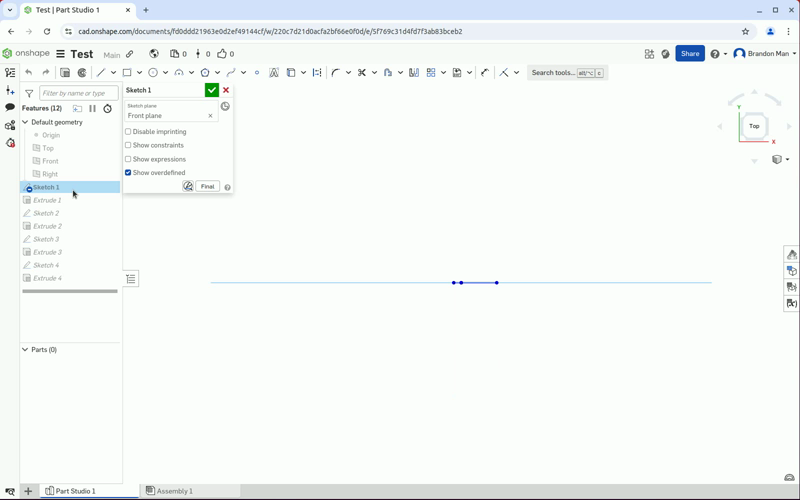
mouse_move(229, 92)
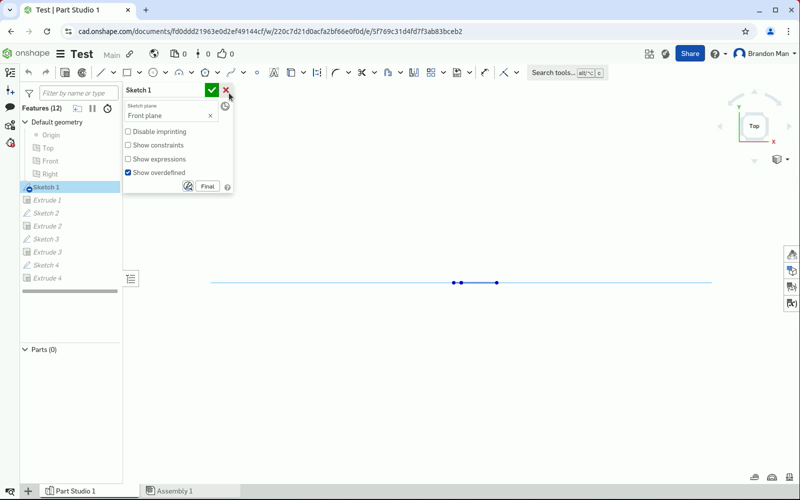
click(229, 92)
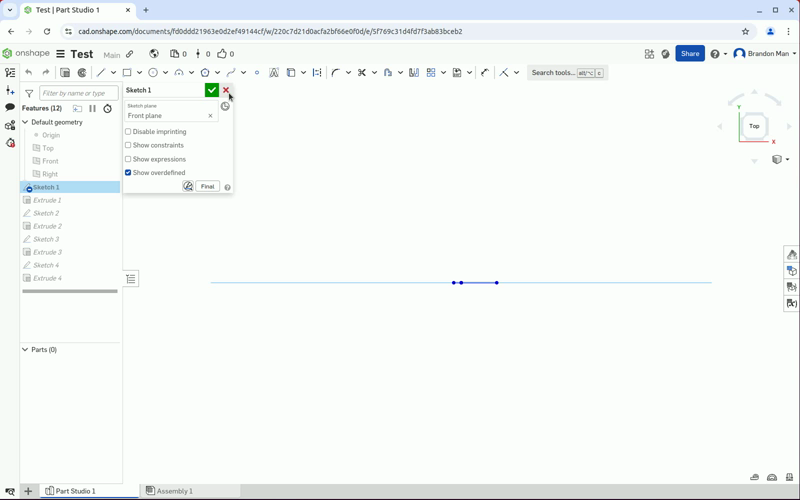
key(shift+s)
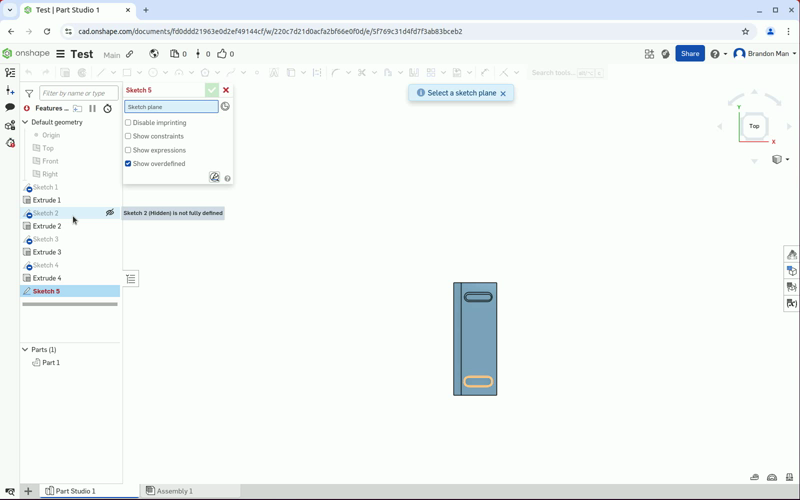
scroll(3)
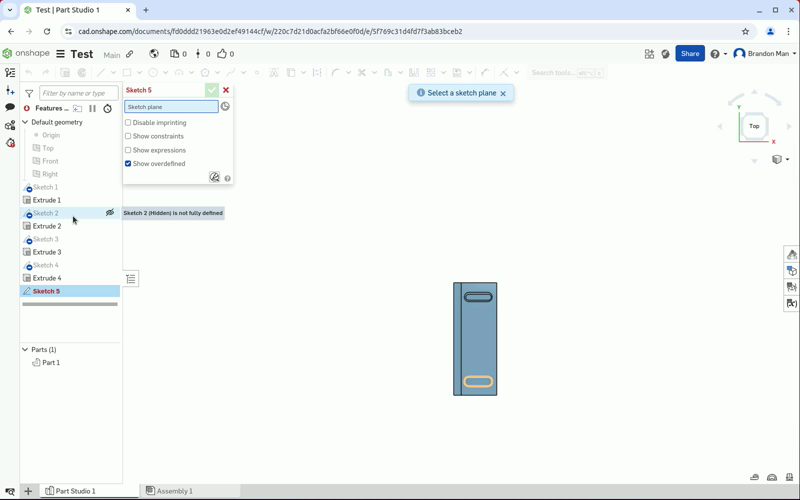
mouse_move(73, 150)
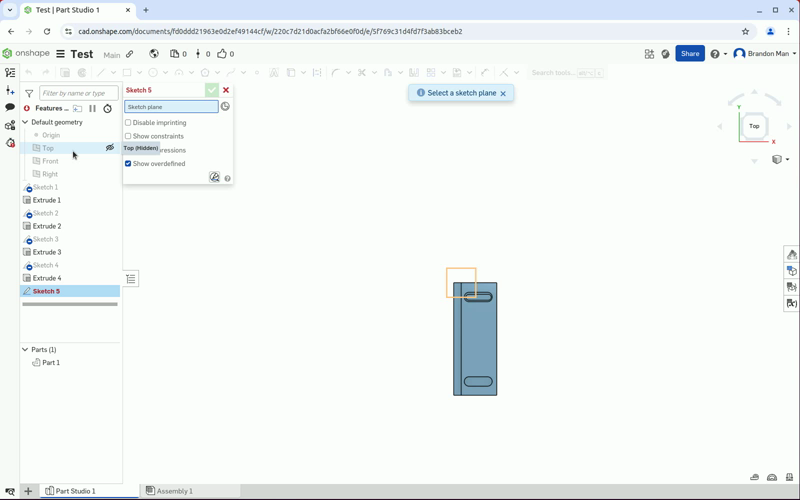
click(73, 150)
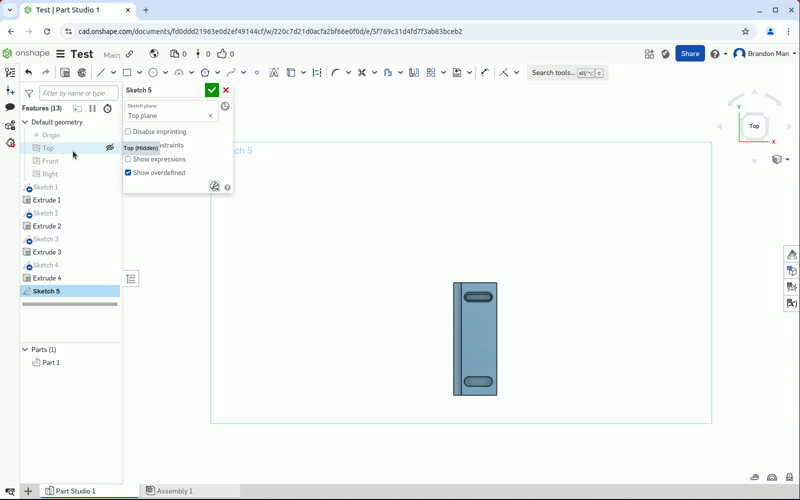
mouse_move(73, 352)
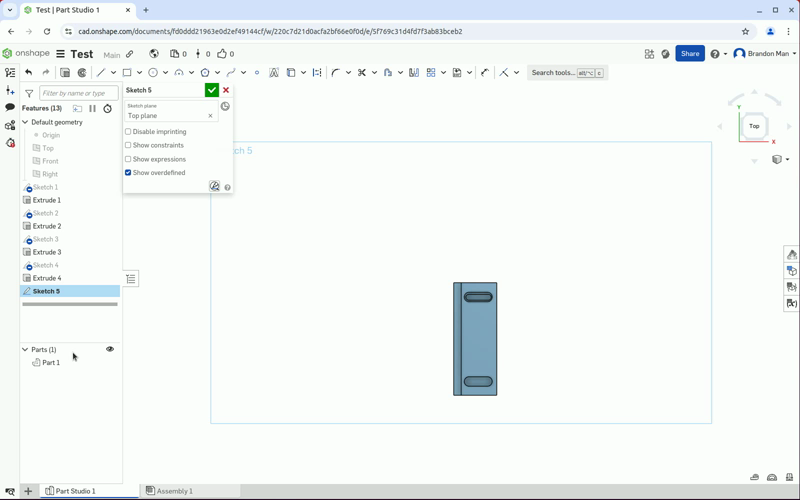
key(y)
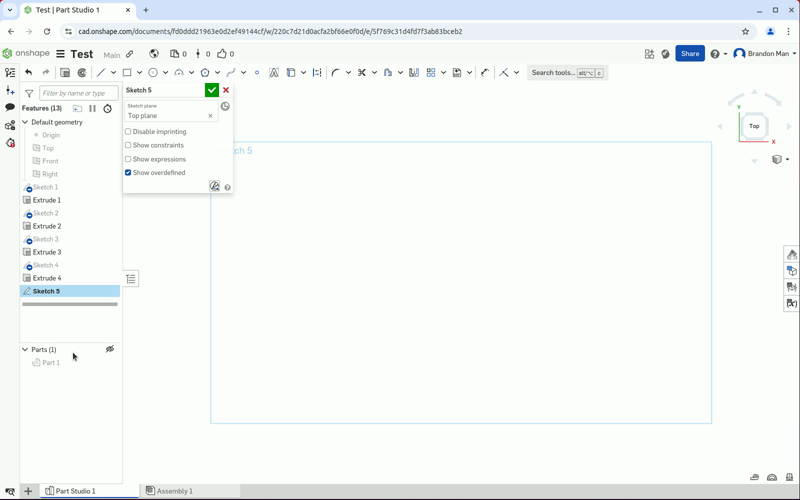
key(l)
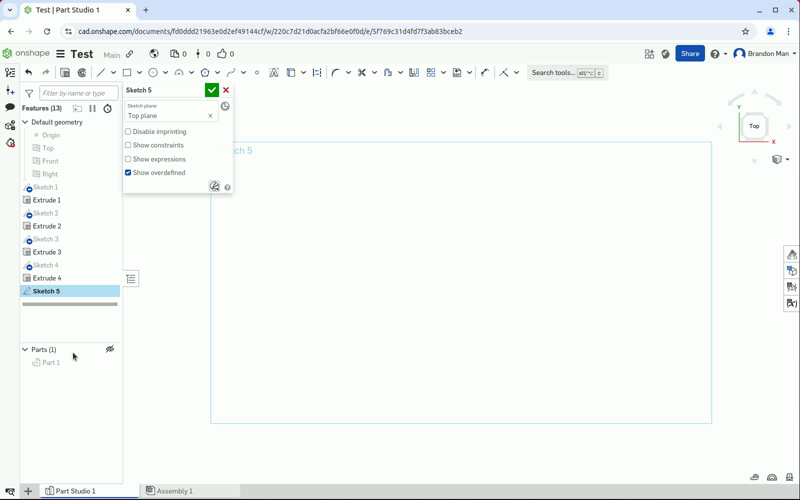
key_down(shift)
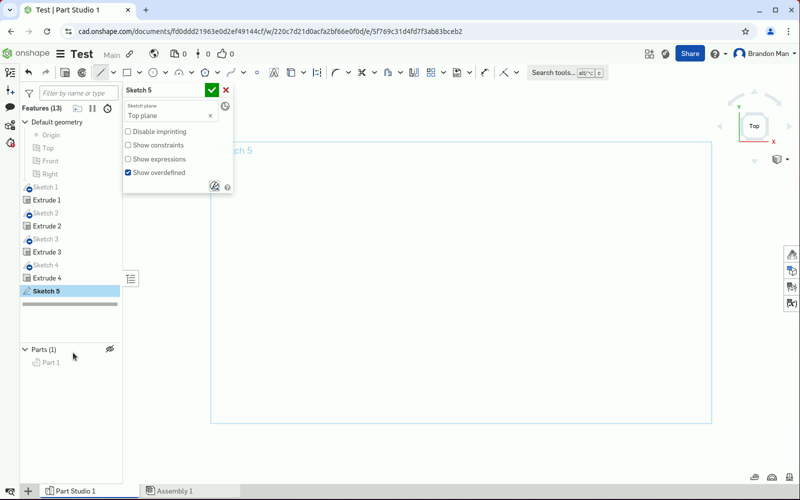
mouse_move(468, 383)
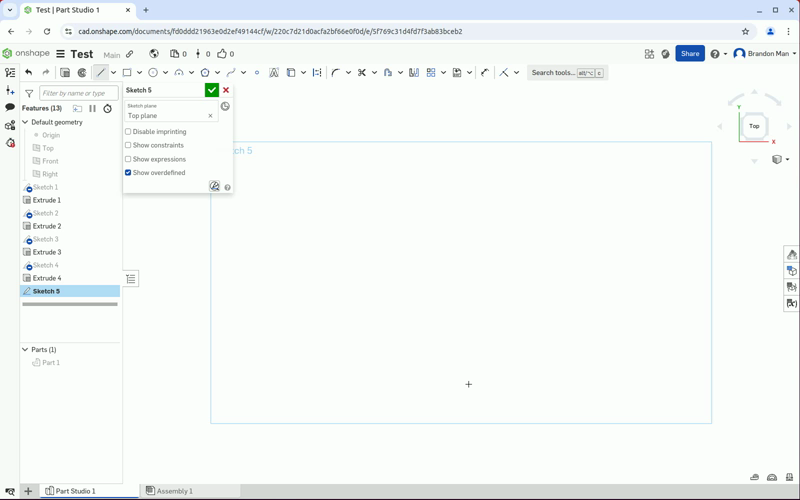
click(468, 383)
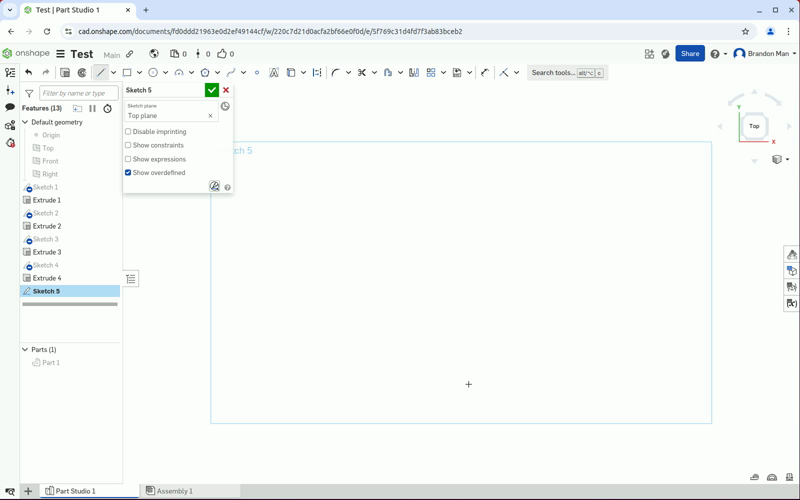
key_up(shift)
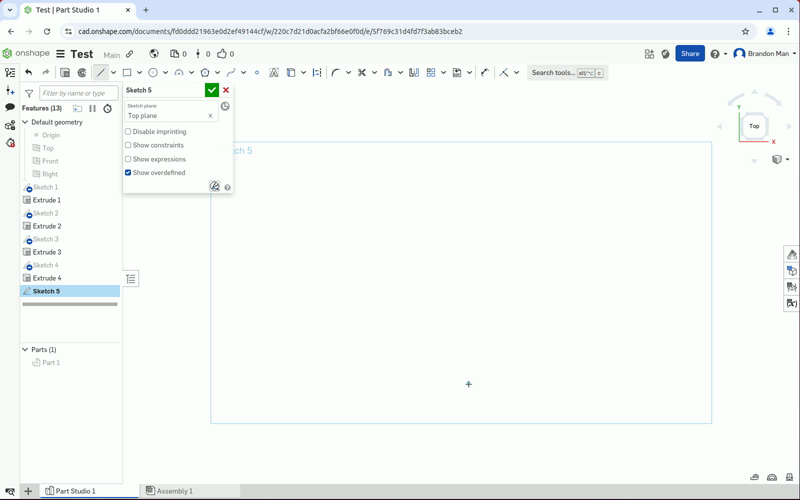
key_down(shift)
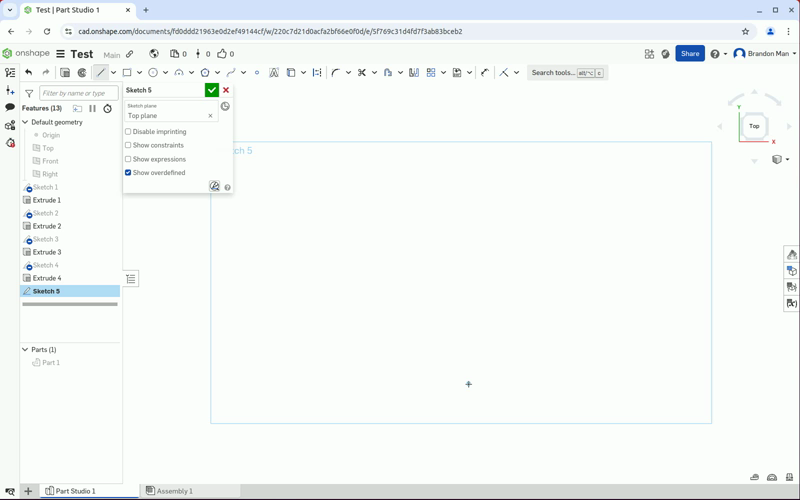
mouse_move(498, 383)
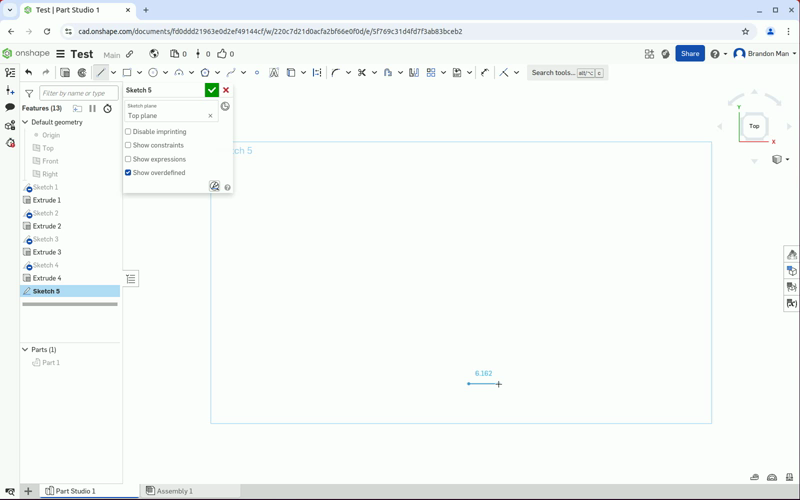
mouse_move(487, 383)
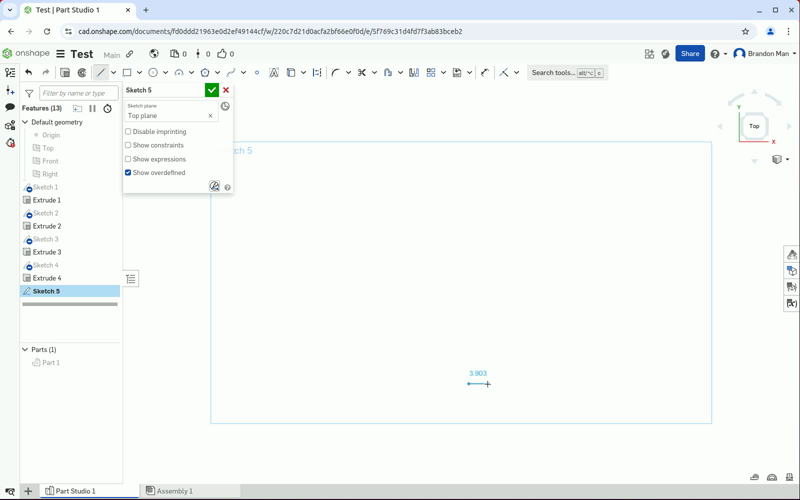
click(487, 383)
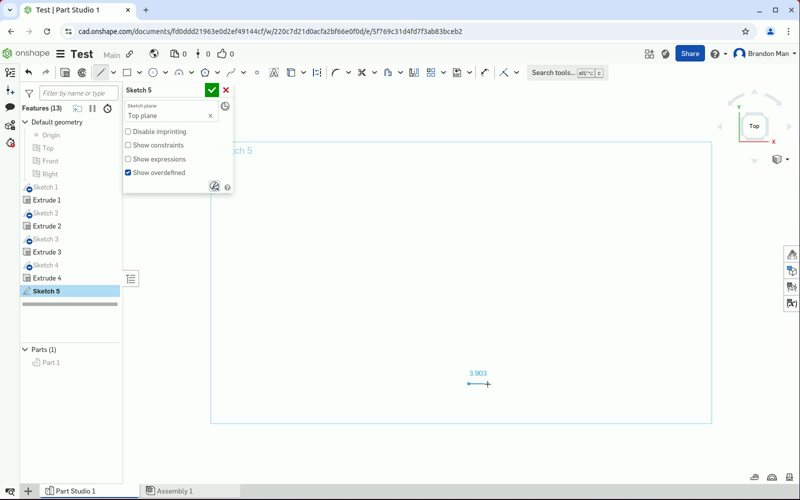
key_up(shift)
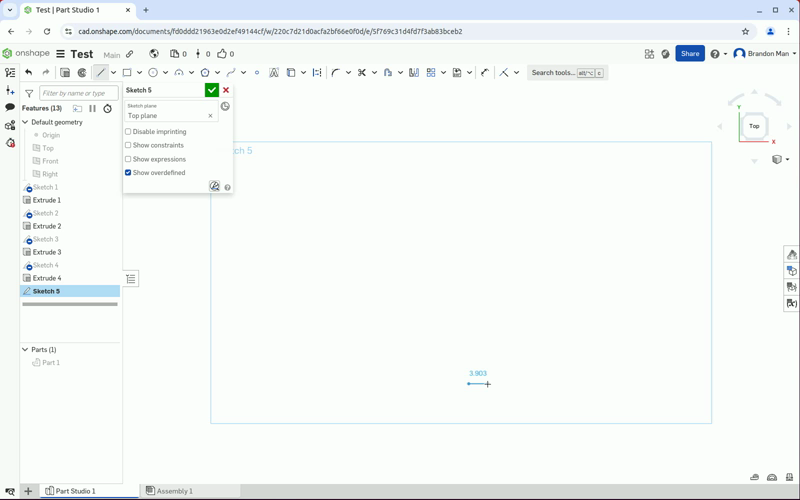
key(esc)
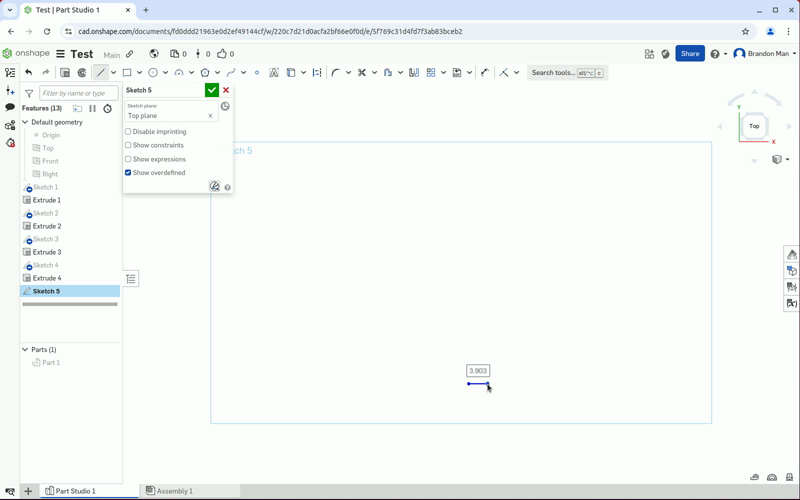
key(a)
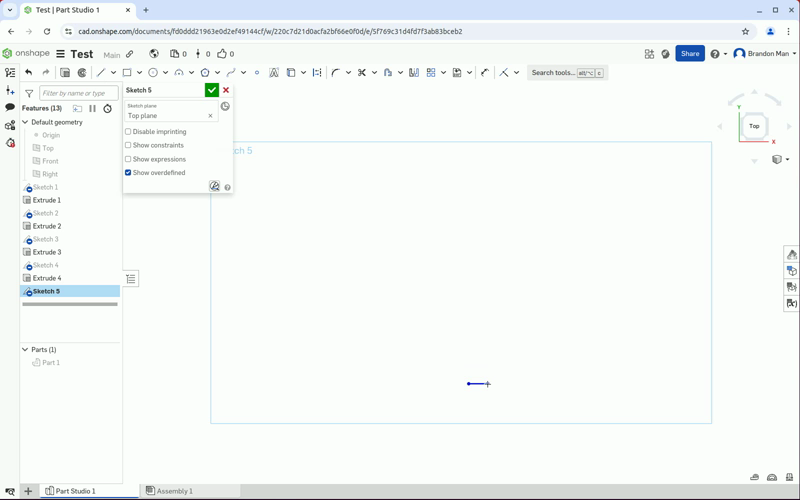
mouse_move(487, 383)
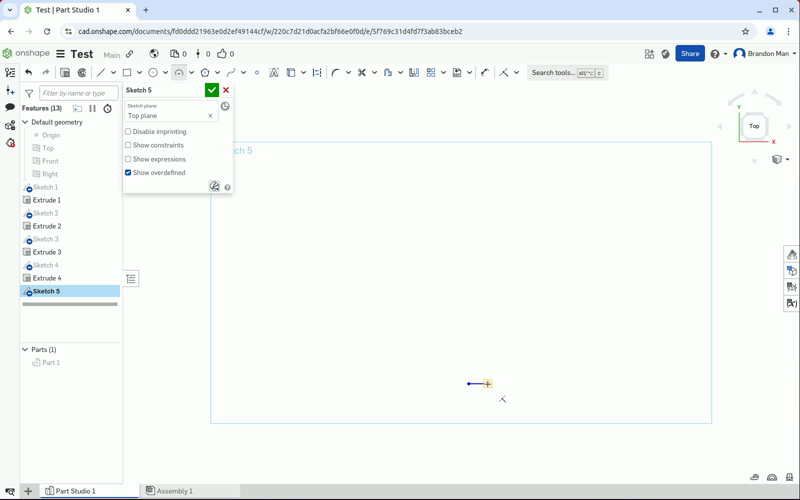
click(487, 383)
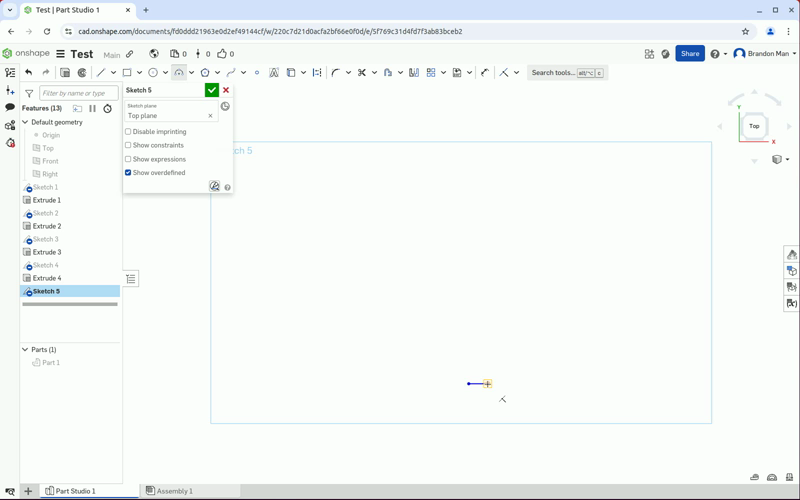
key_down(shift)
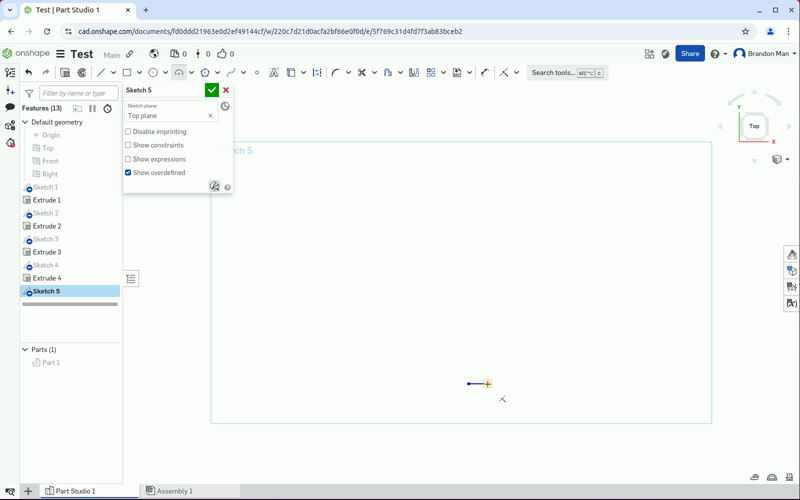
mouse_move(487, 377)
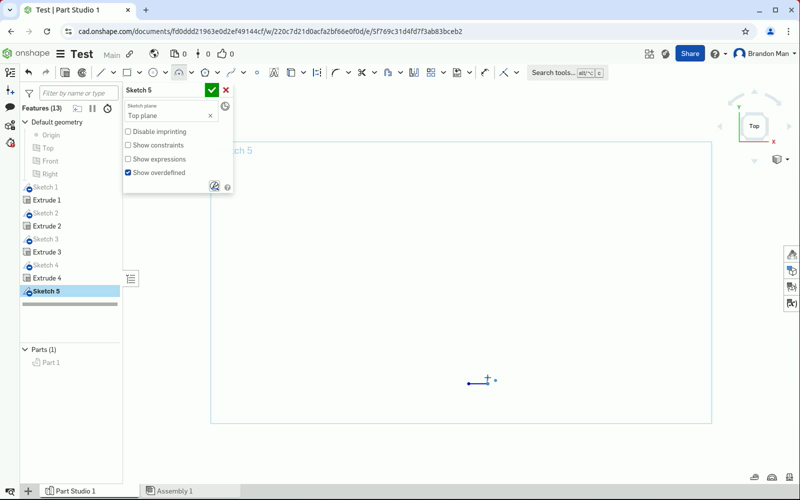
scroll(6)
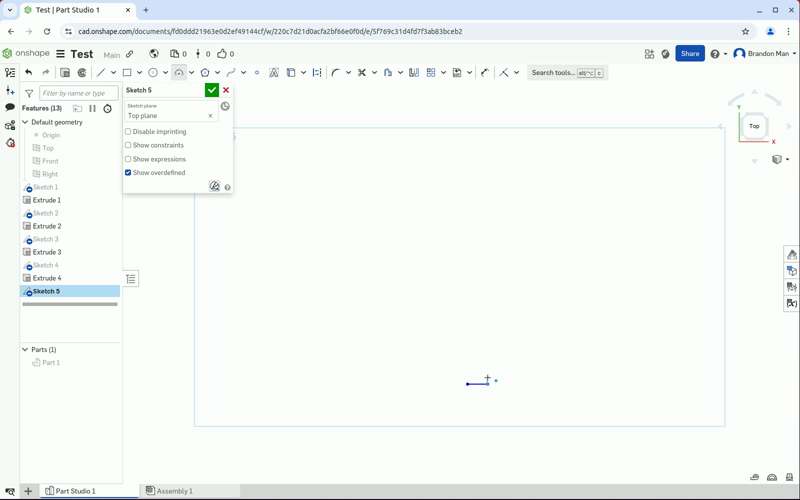
scroll(6)
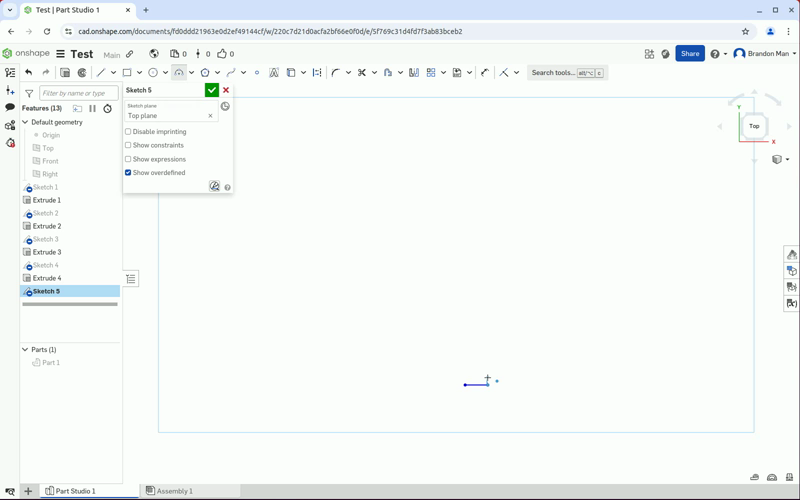
scroll(6)
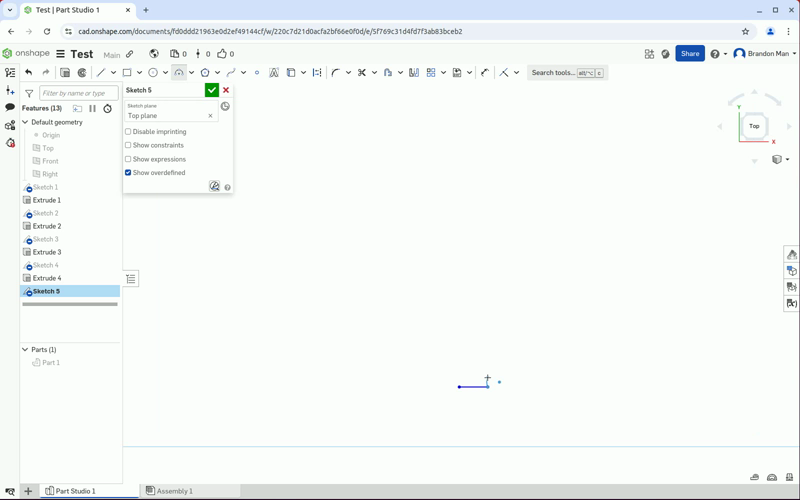
scroll(6)
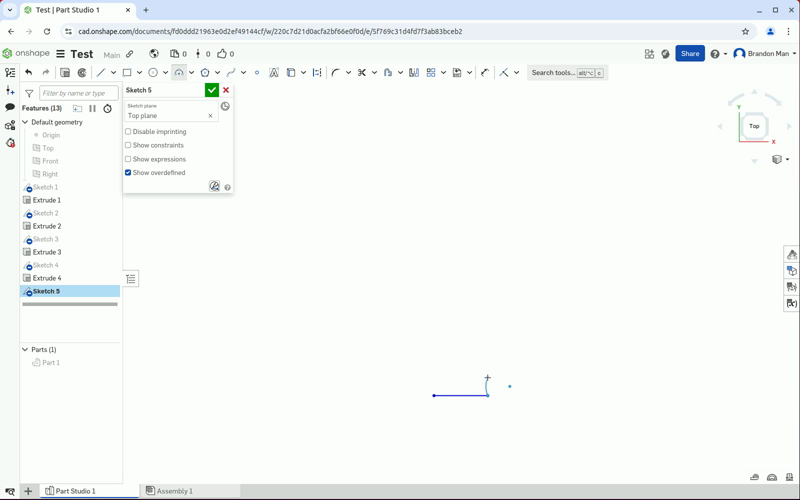
scroll(6)
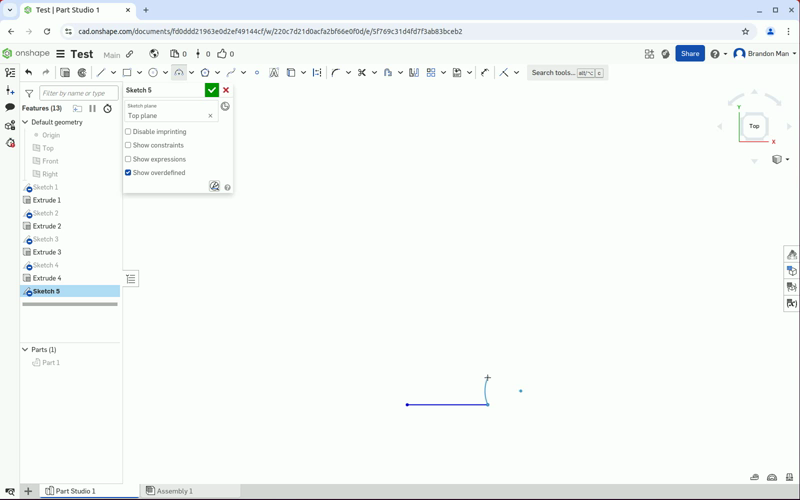
scroll(6)
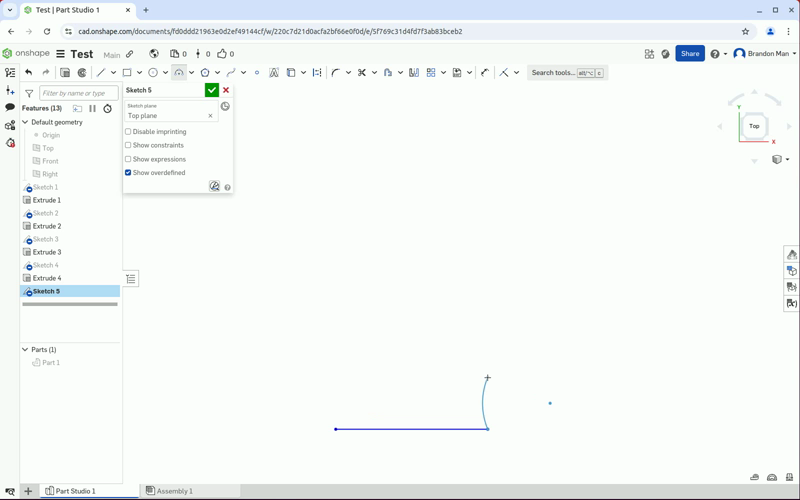
scroll(6)
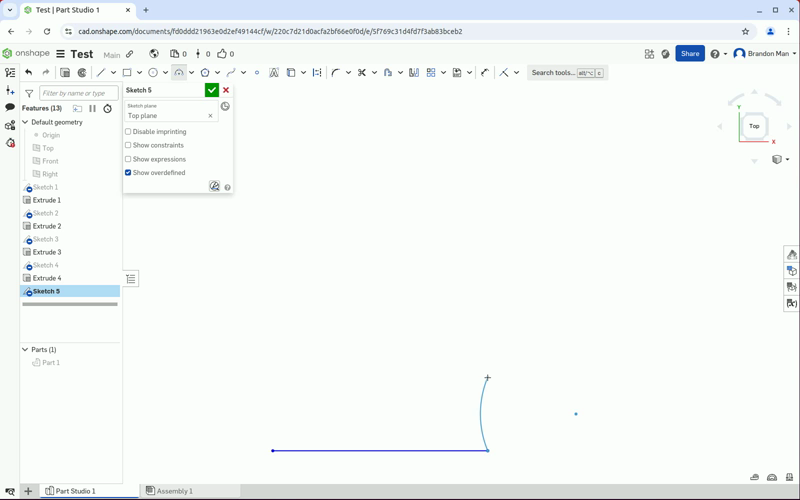
click(487, 377)
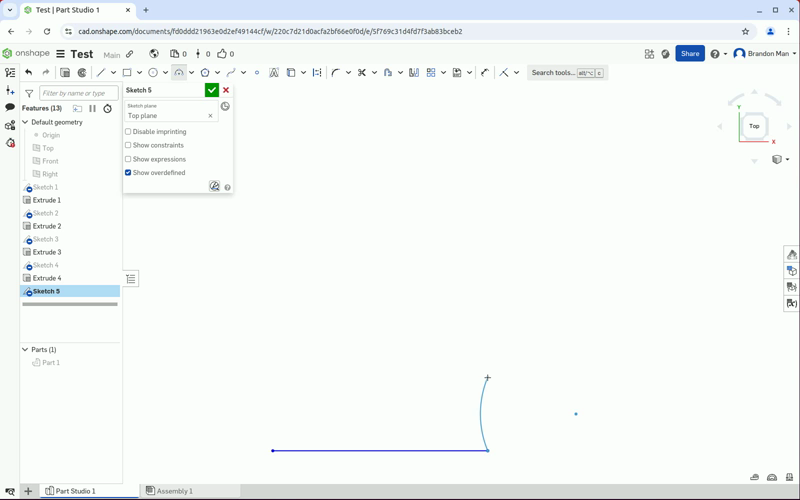
scroll(-6)
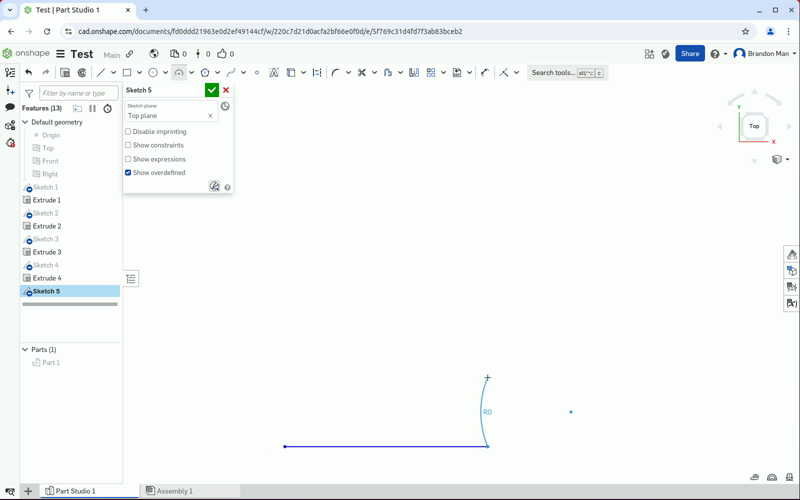
scroll(-6)
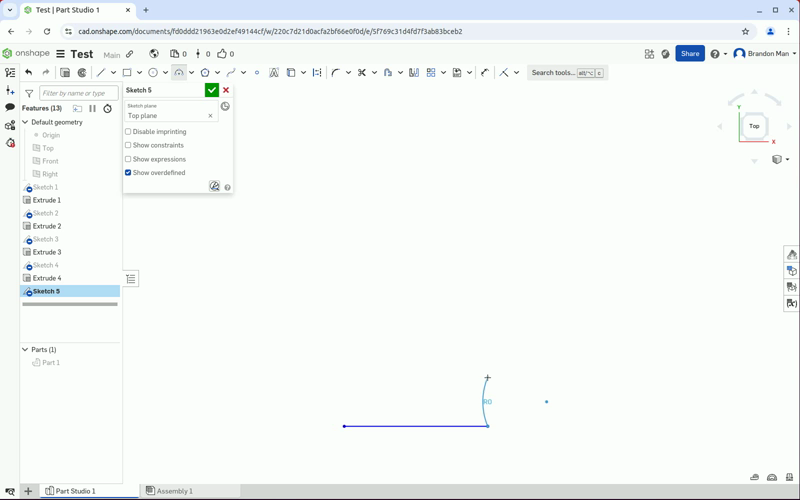
scroll(-6)
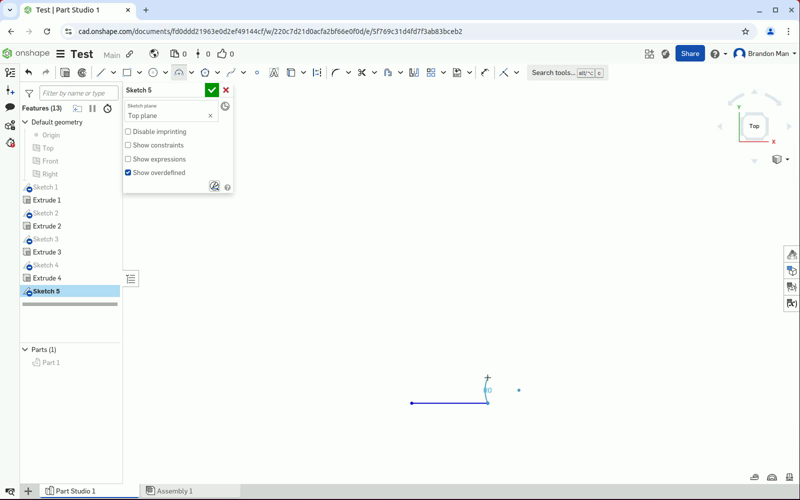
scroll(-6)
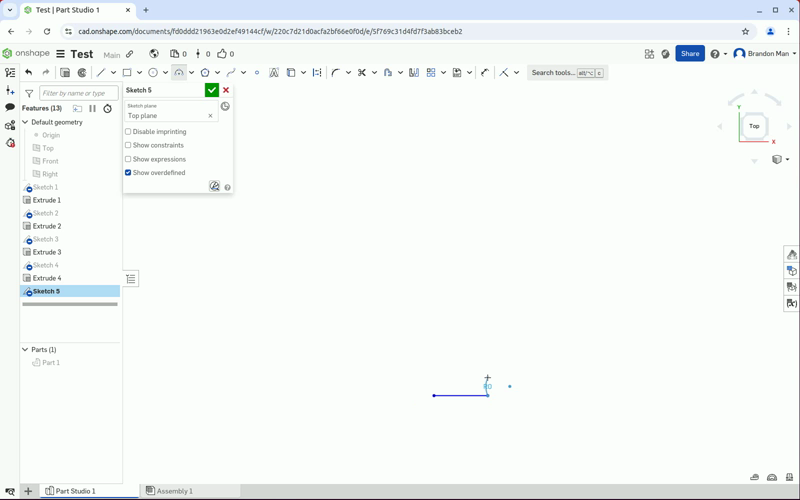
scroll(-6)
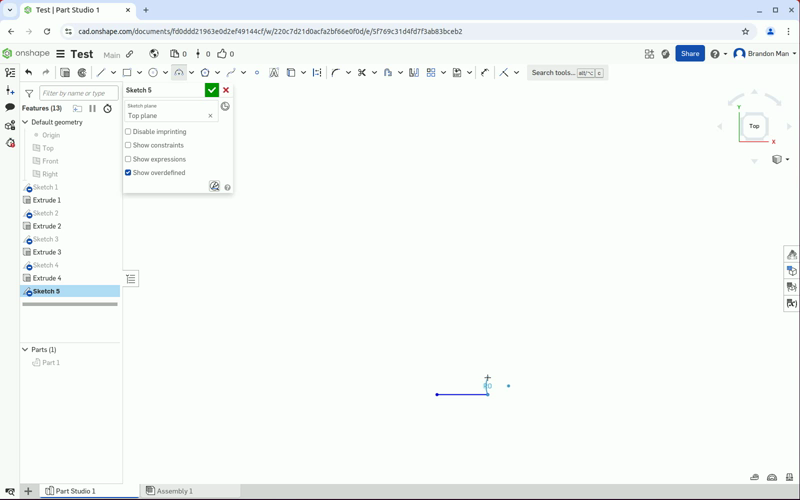
scroll(-6)
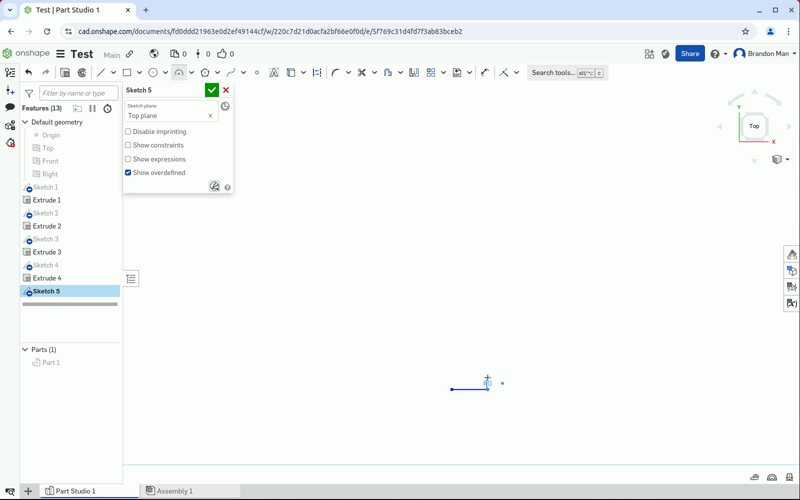
scroll(-6)
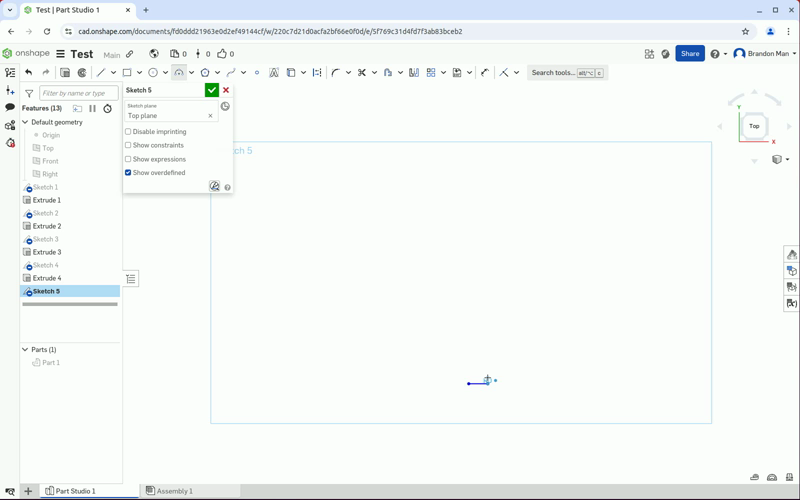
mouse_move(491, 380)
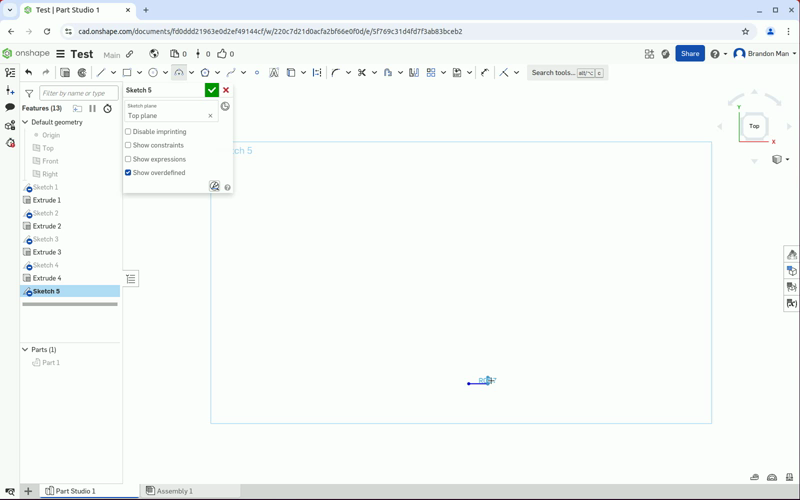
scroll(6)
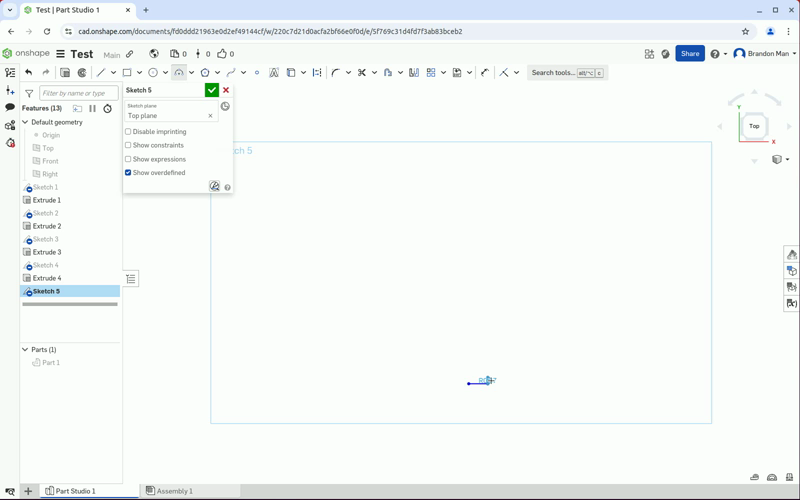
scroll(6)
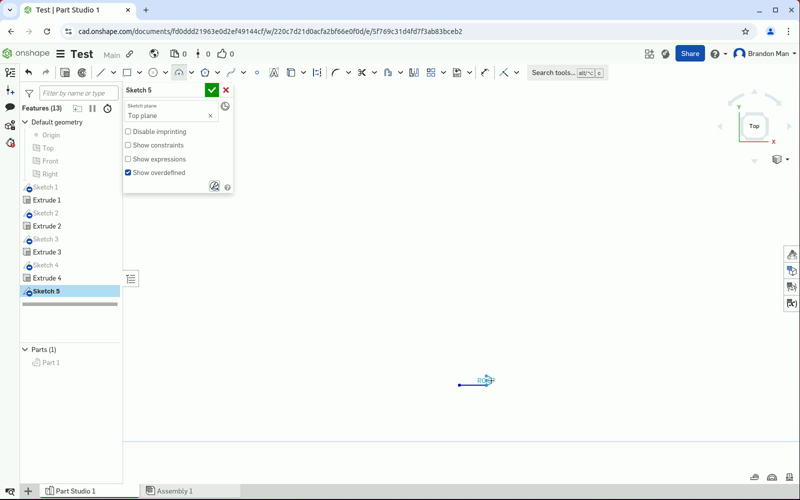
scroll(6)
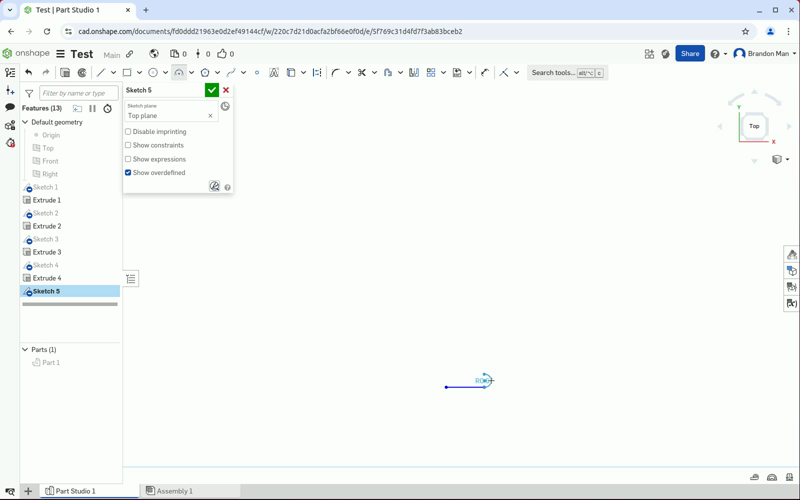
scroll(6)
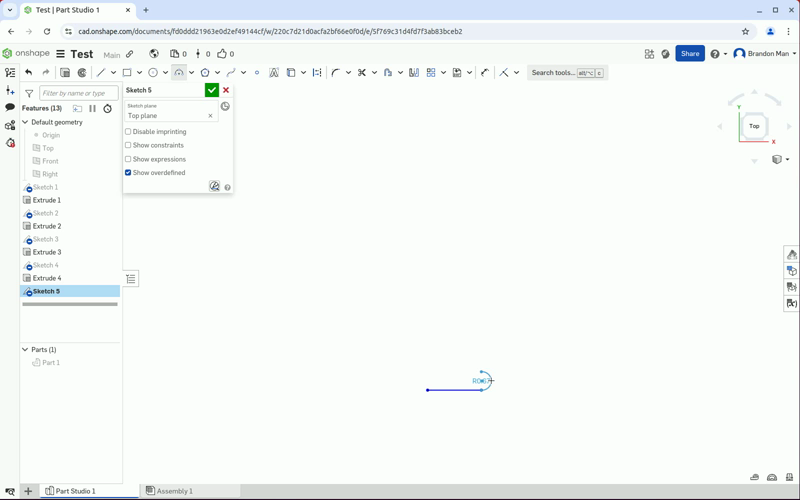
scroll(6)
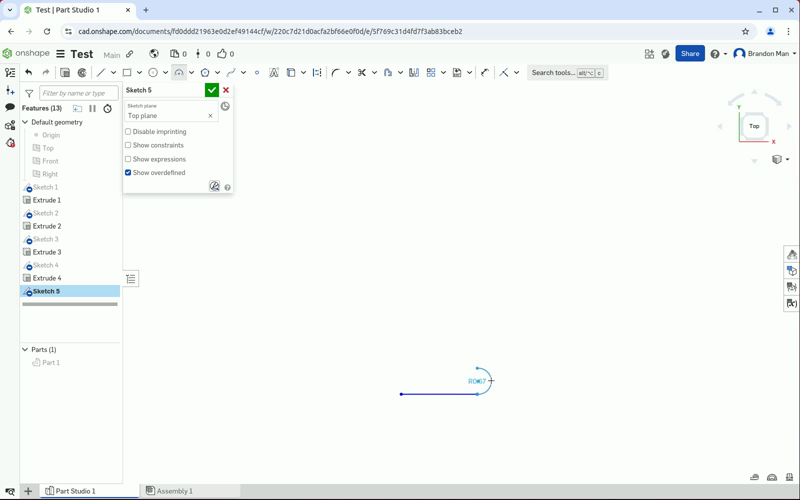
scroll(6)
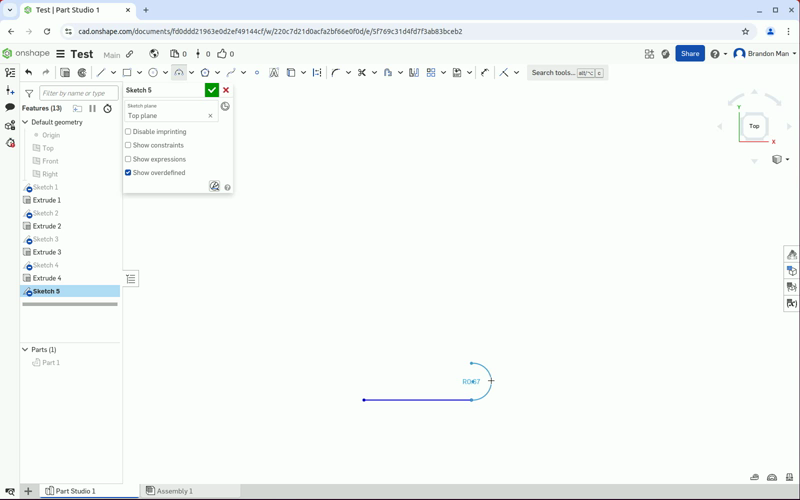
scroll(6)
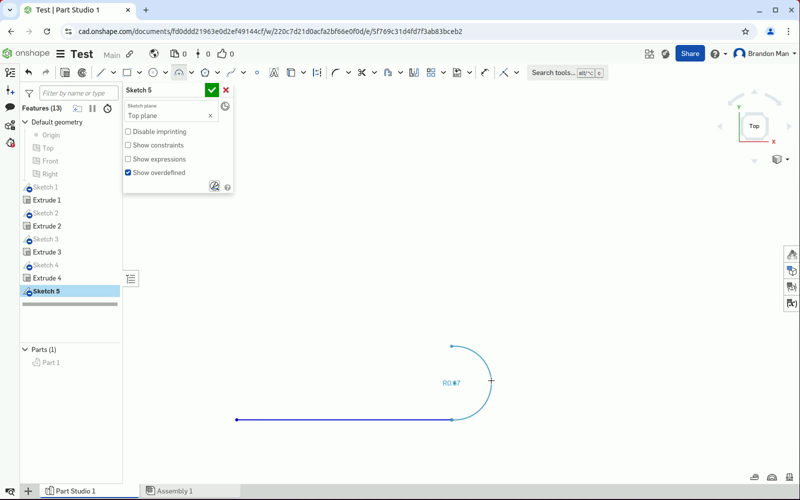
click(491, 380)
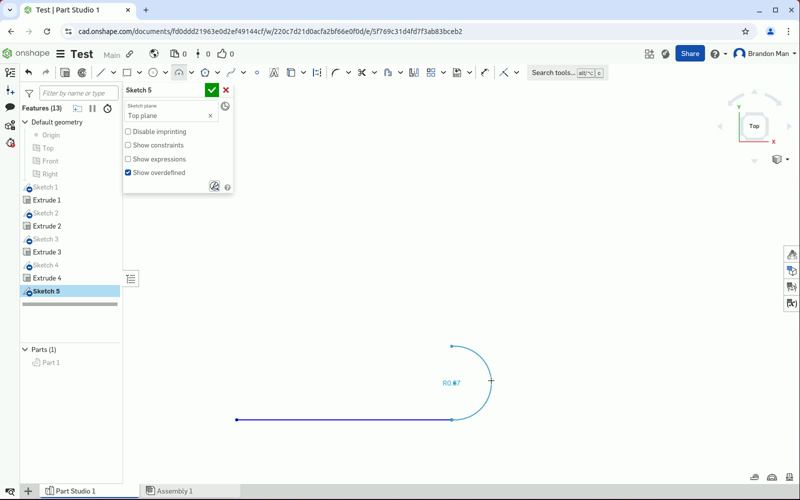
scroll(-6)
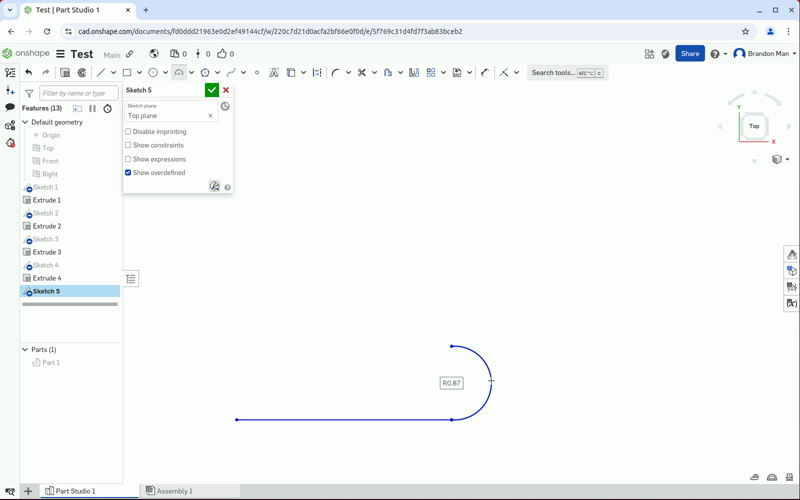
scroll(-6)
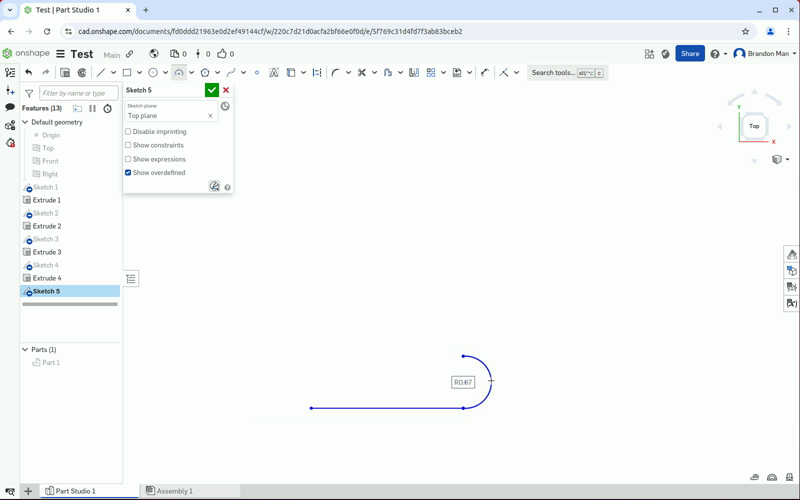
scroll(-6)
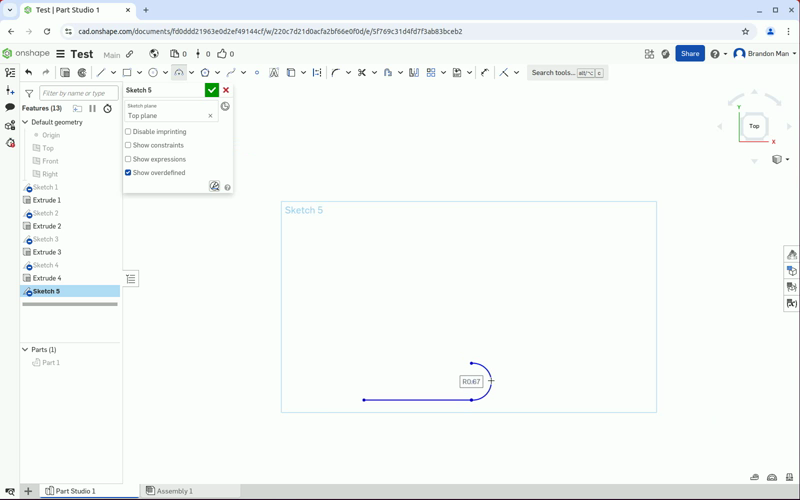
scroll(-6)
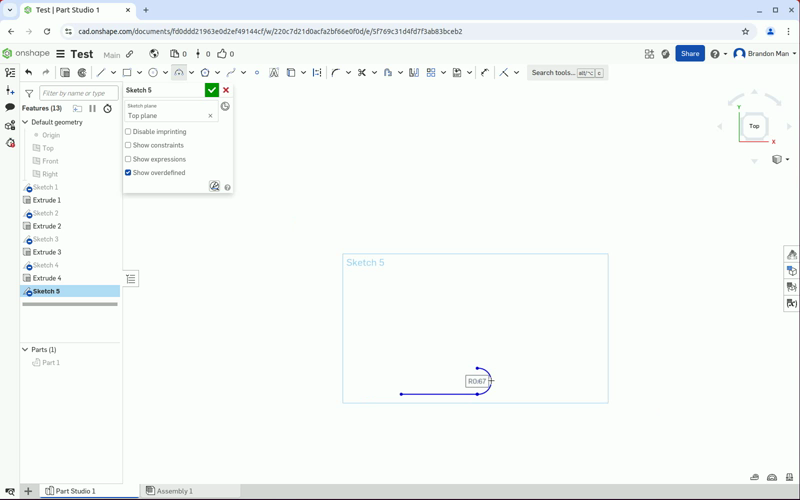
scroll(-6)
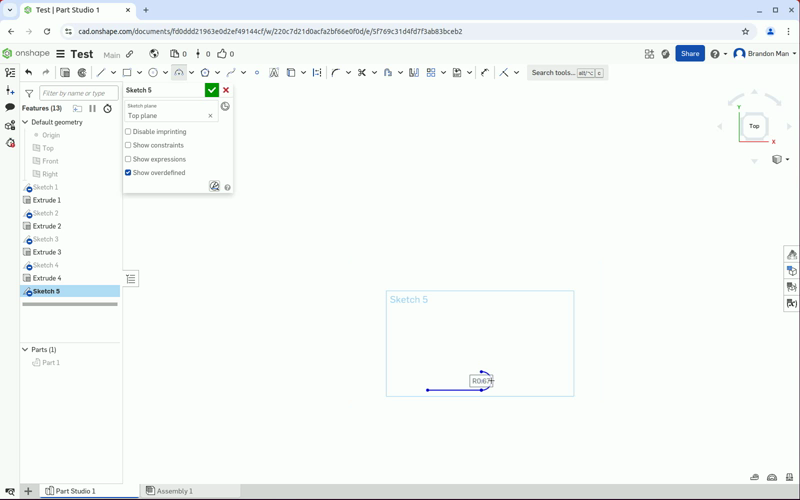
scroll(-6)
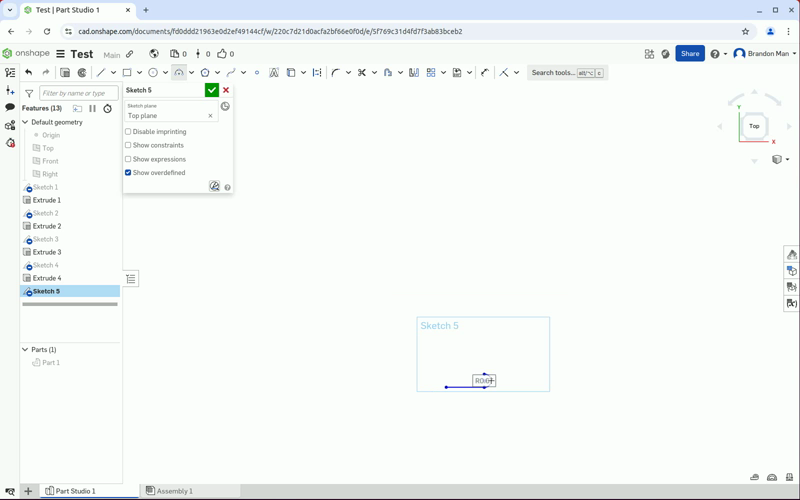
scroll(-6)
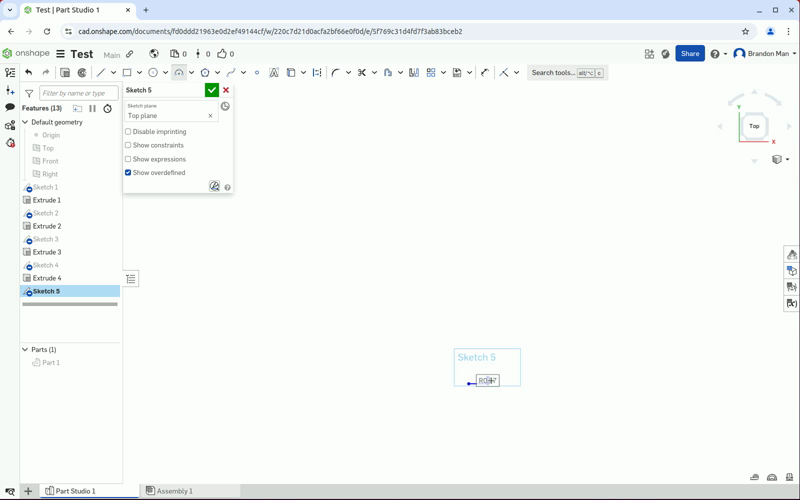
key_up(shift)
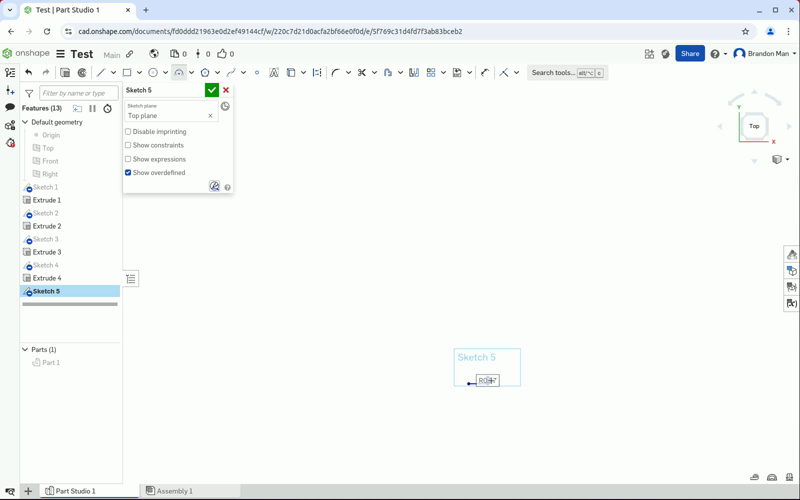
key(esc)
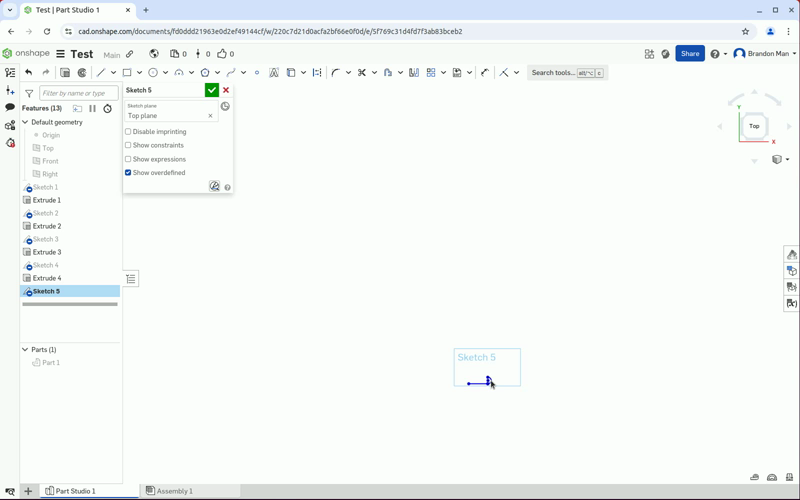
key(l)
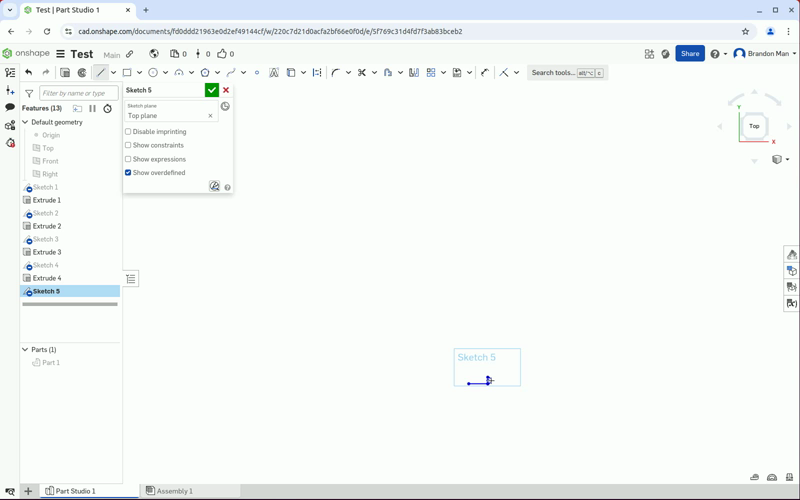
mouse_move(487, 377)
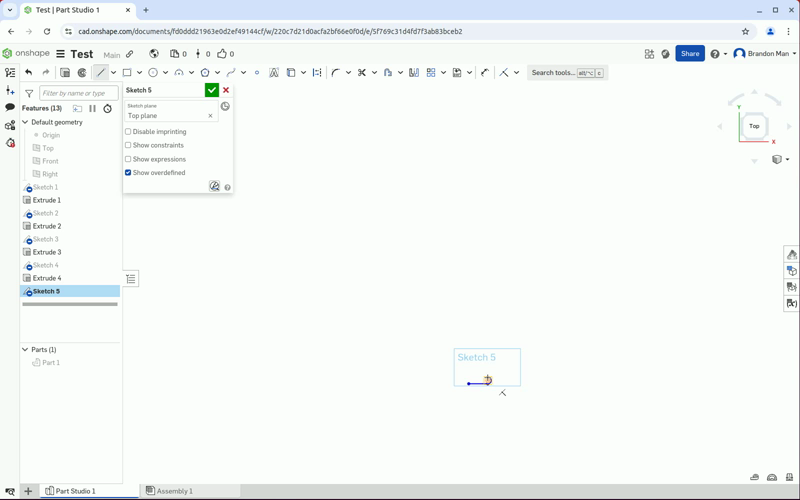
scroll(6)
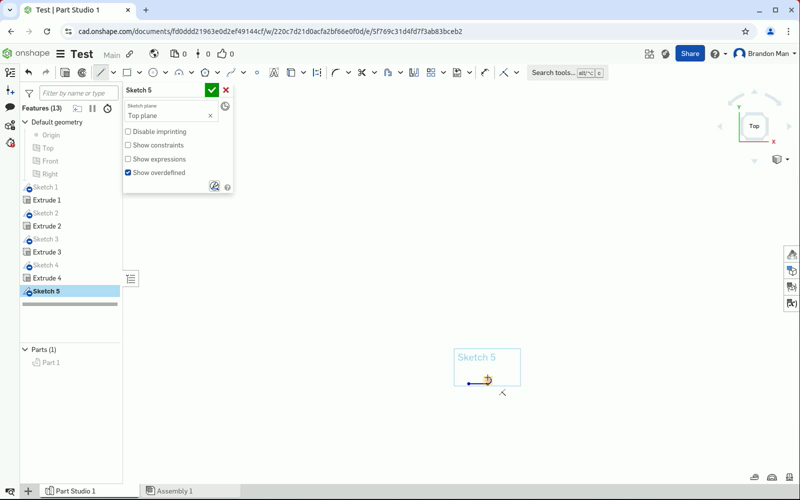
scroll(6)
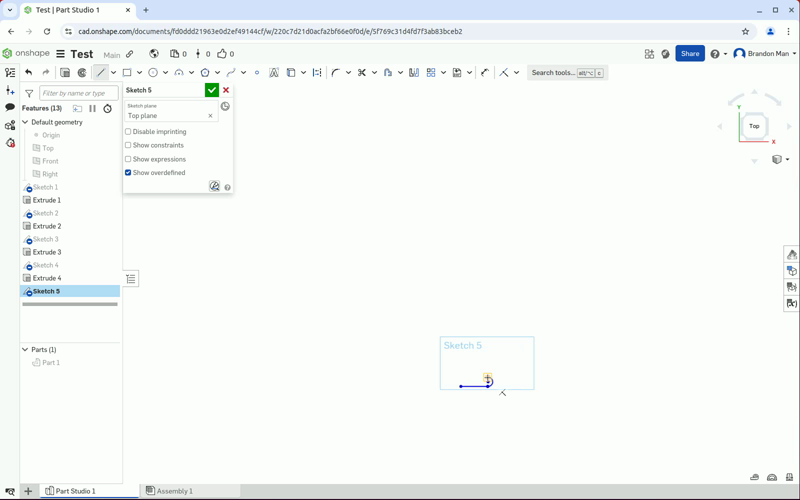
scroll(6)
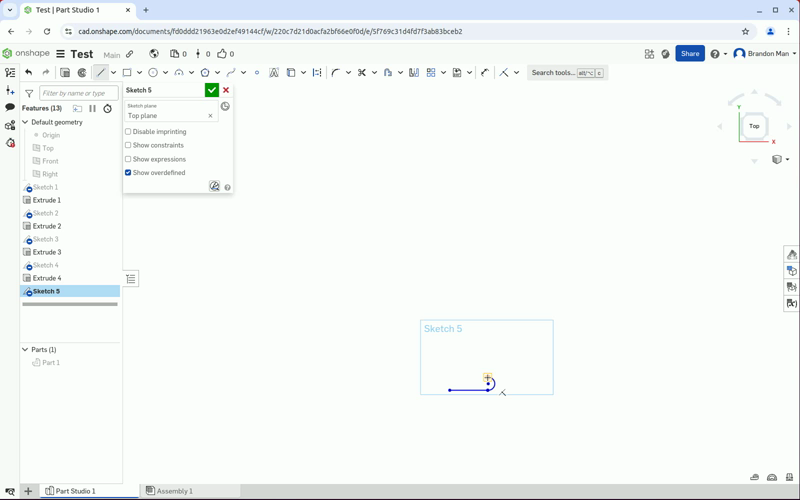
scroll(6)
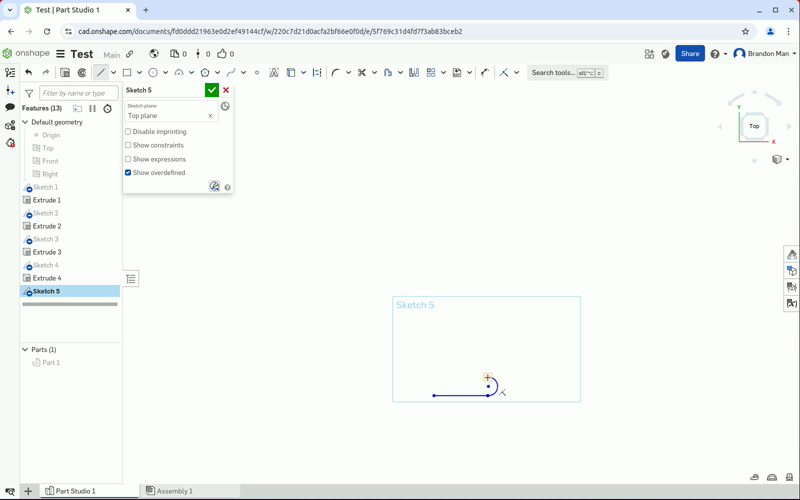
scroll(6)
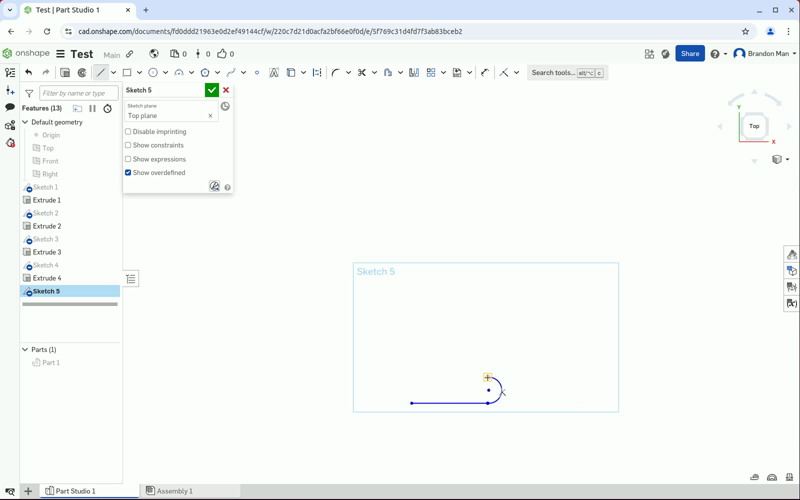
scroll(6)
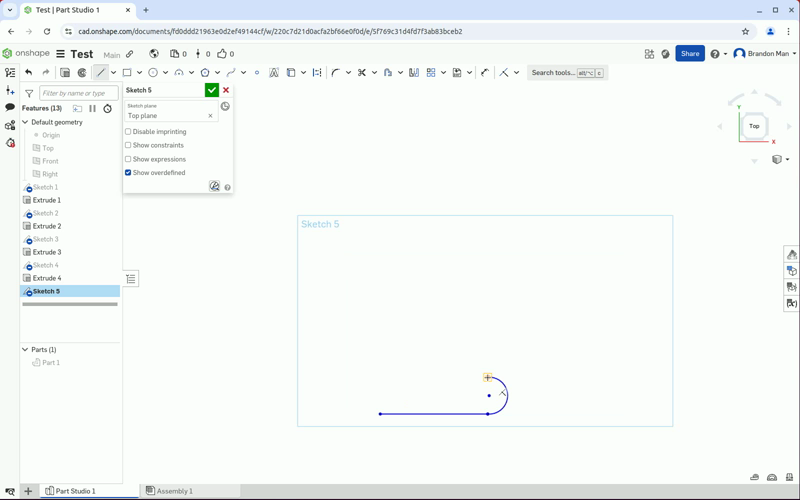
scroll(6)
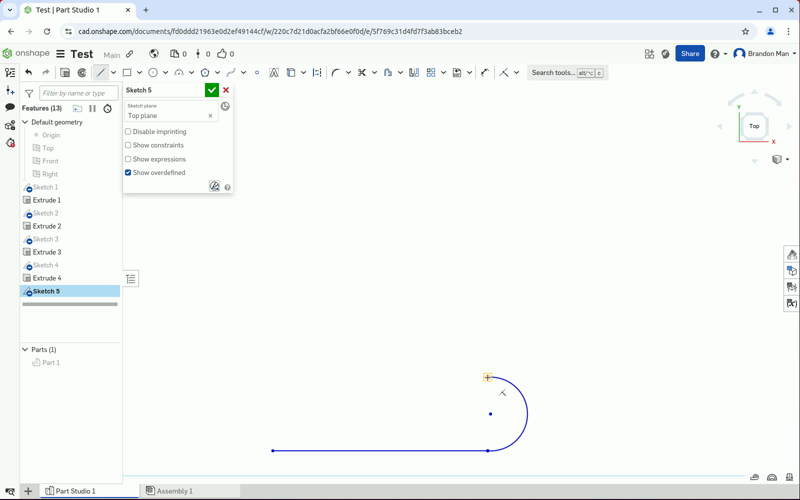
click(487, 377)
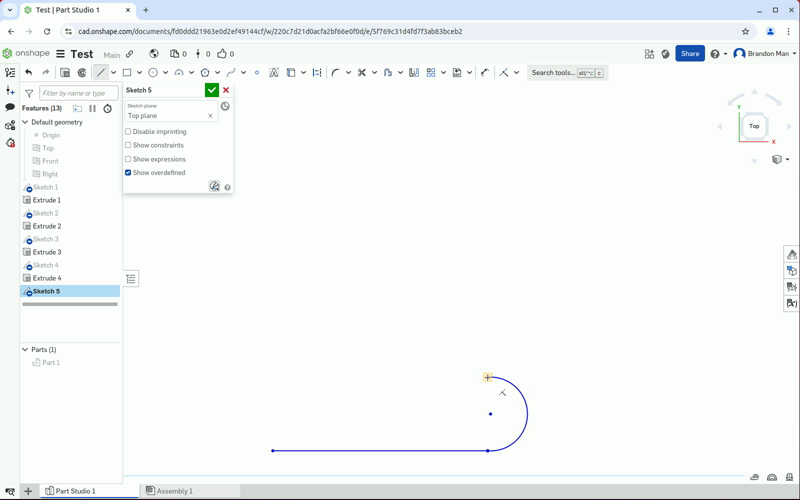
scroll(-6)
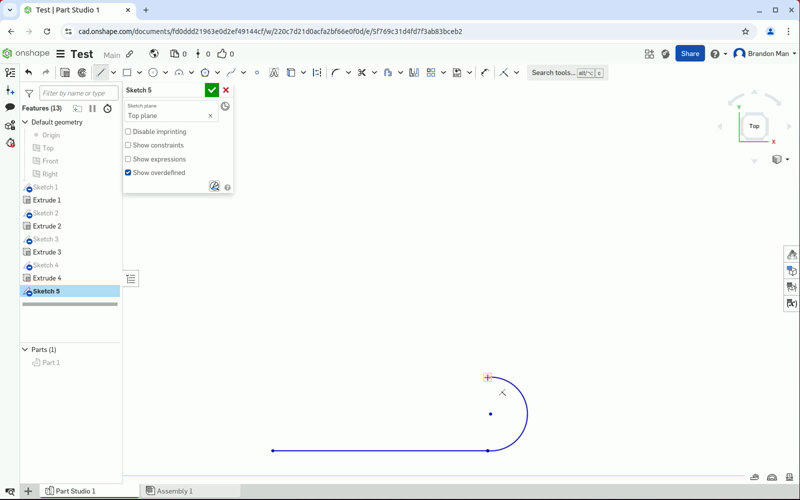
scroll(-6)
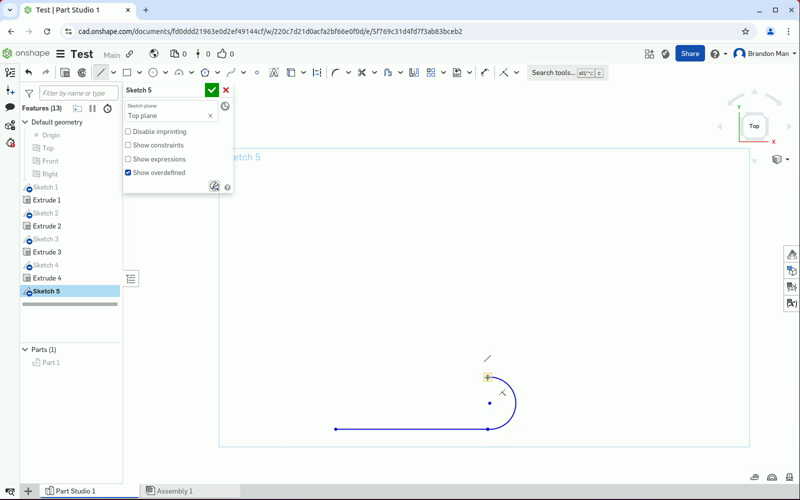
scroll(-6)
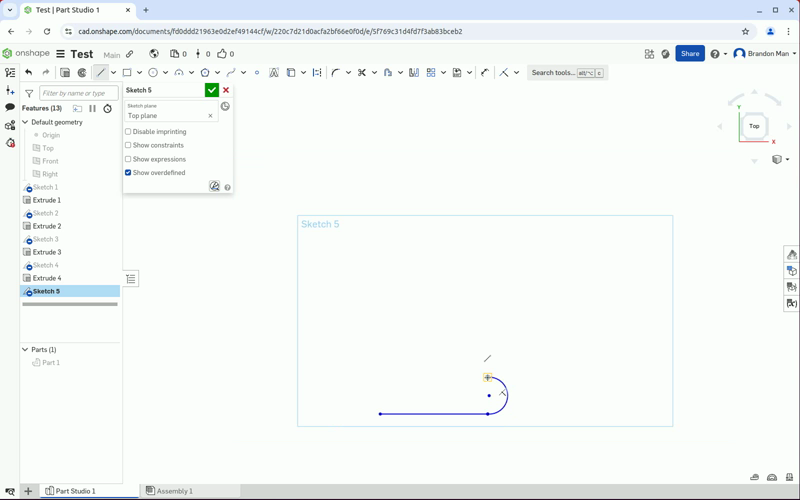
scroll(-6)
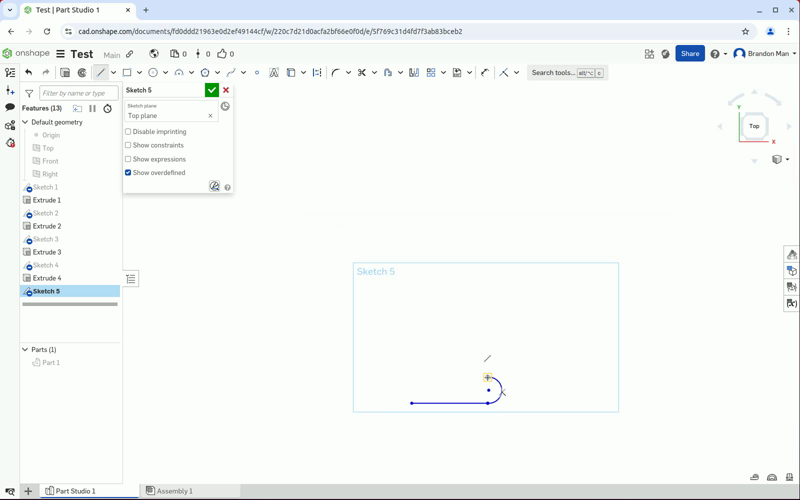
scroll(-6)
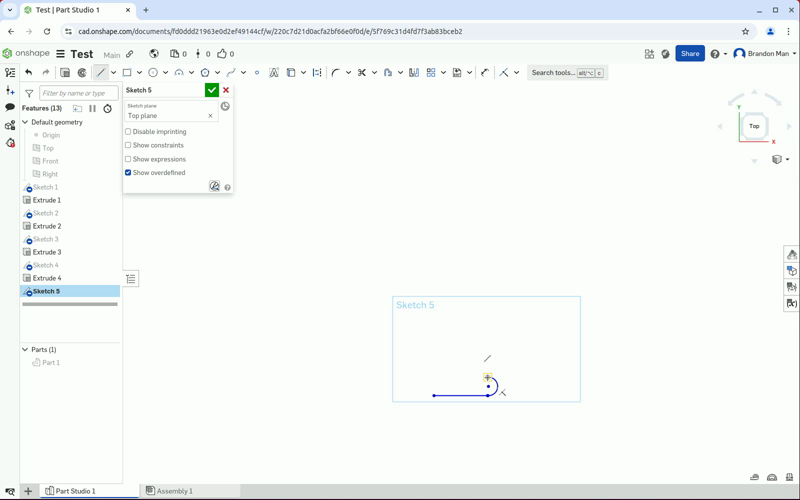
scroll(-6)
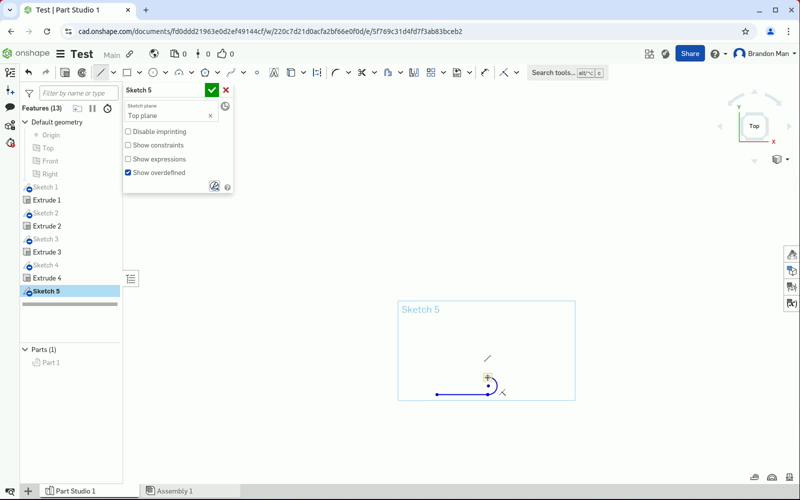
scroll(-6)
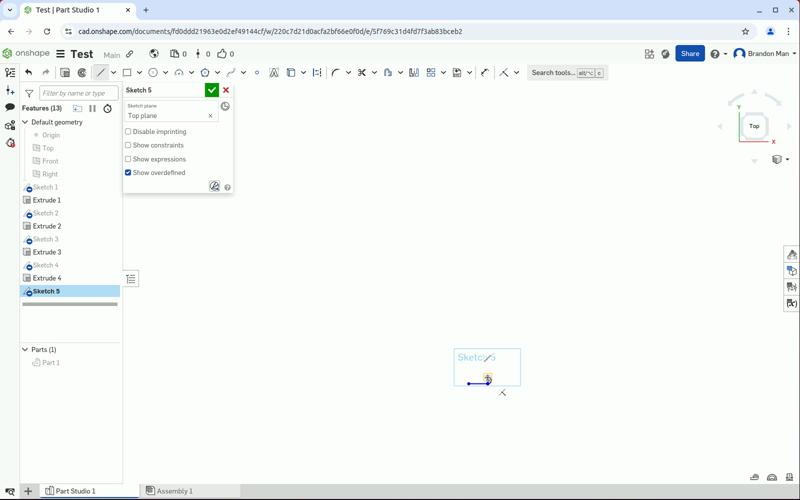
key_down(shift)
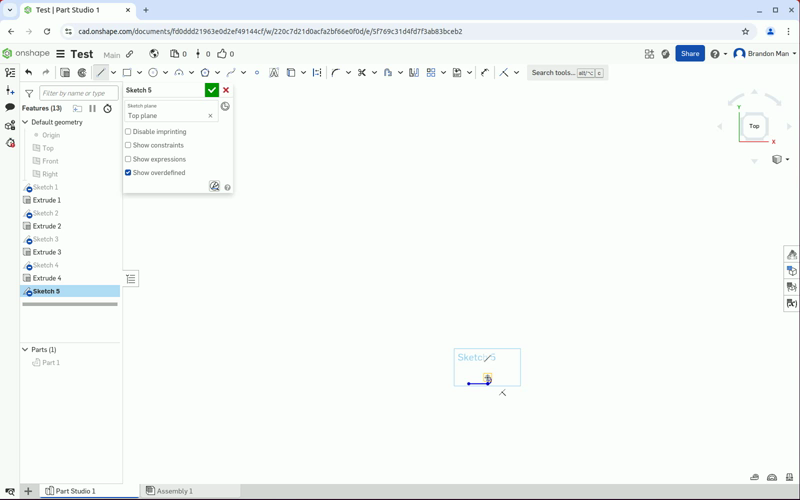
mouse_move(517, 377)
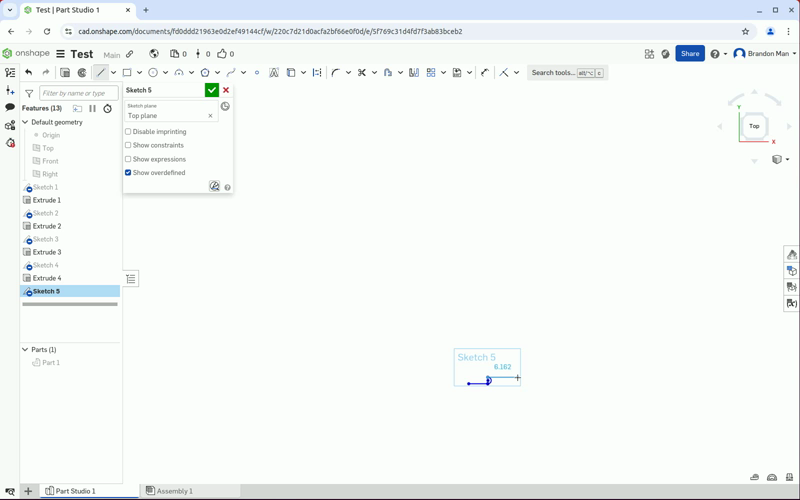
mouse_move(468, 377)
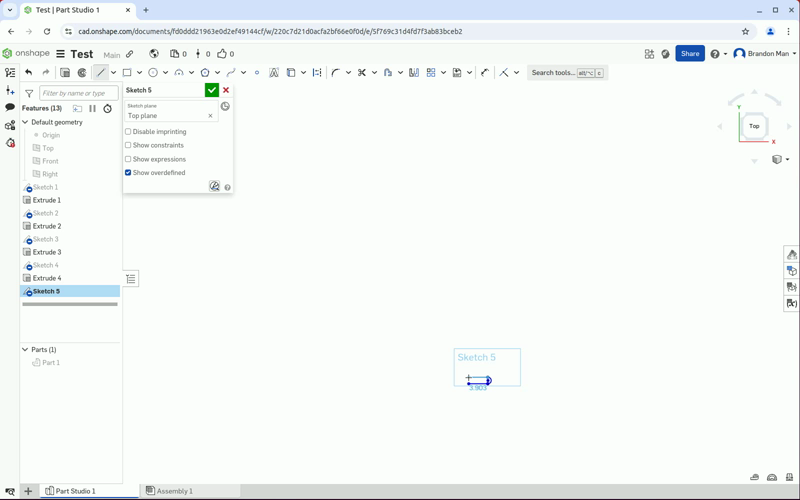
click(468, 377)
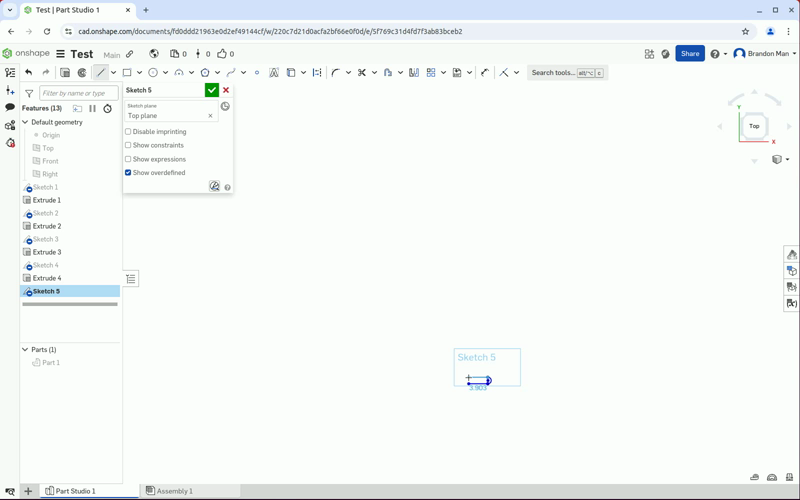
key_up(shift)
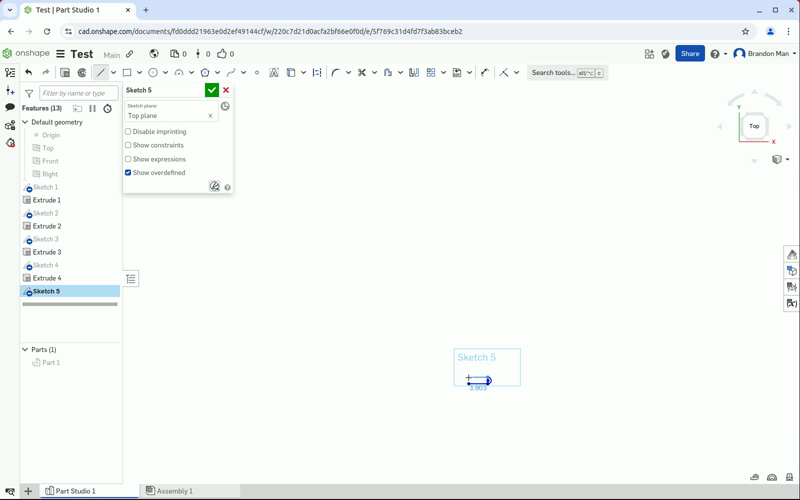
key(esc)
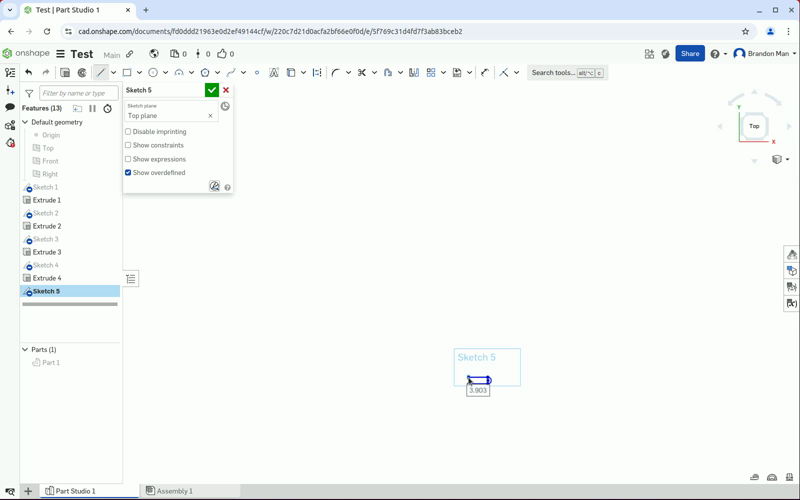
key(a)
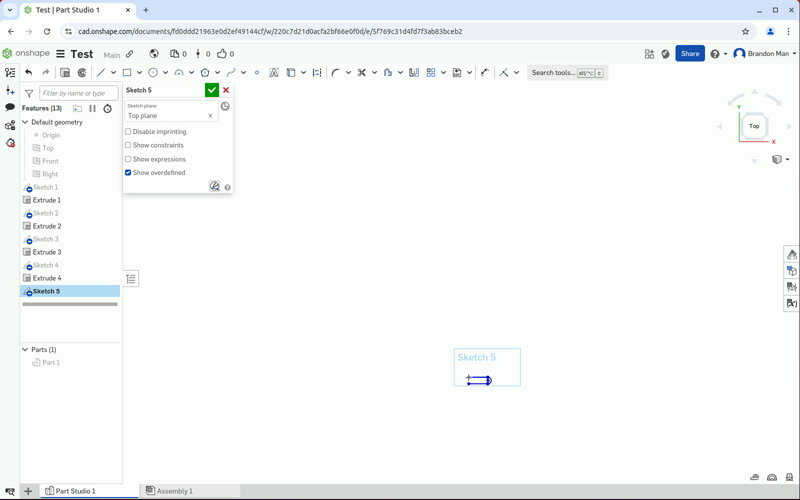
mouse_move(468, 377)
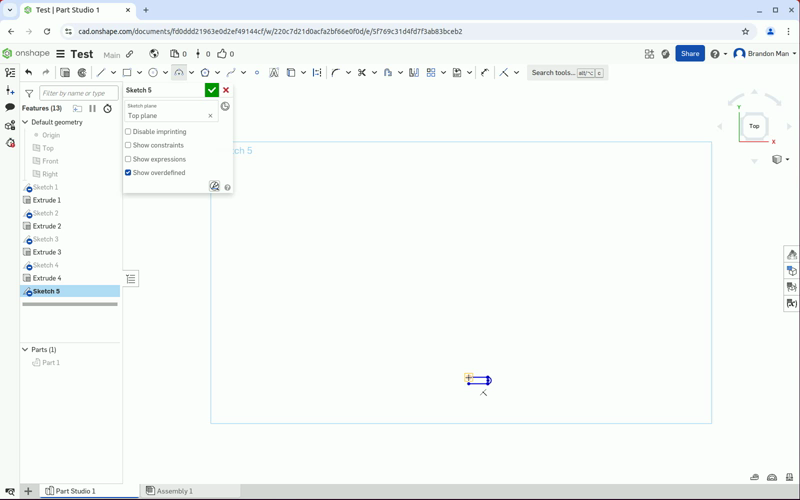
click(468, 377)
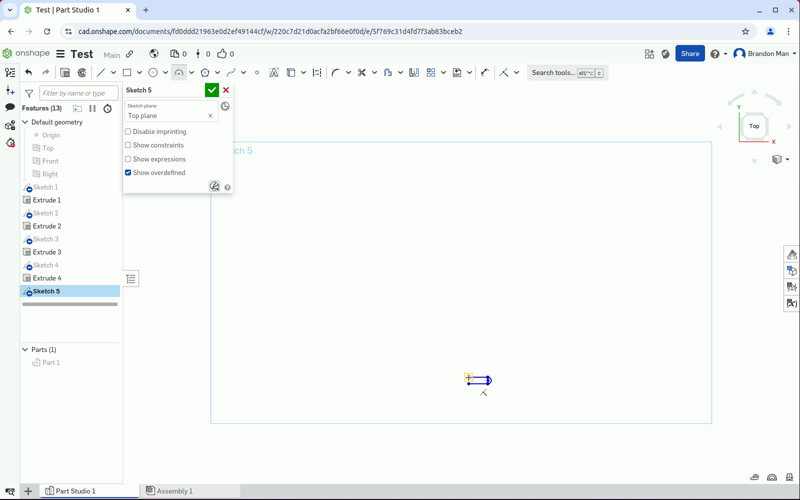
mouse_move(468, 383)
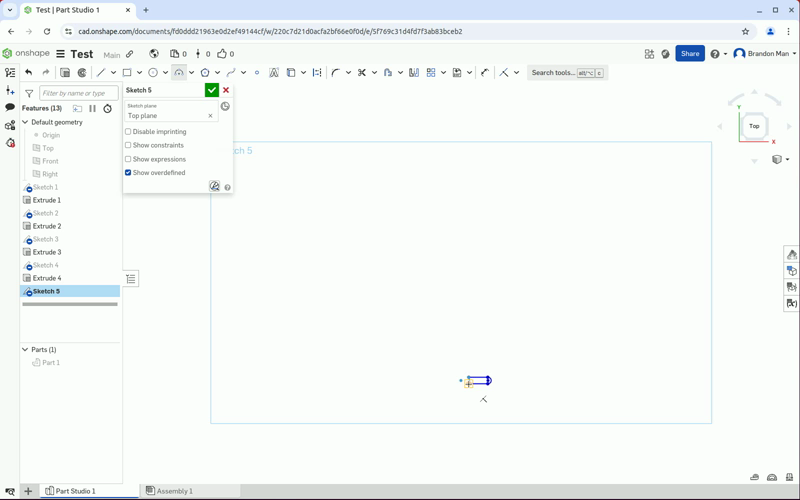
scroll(6)
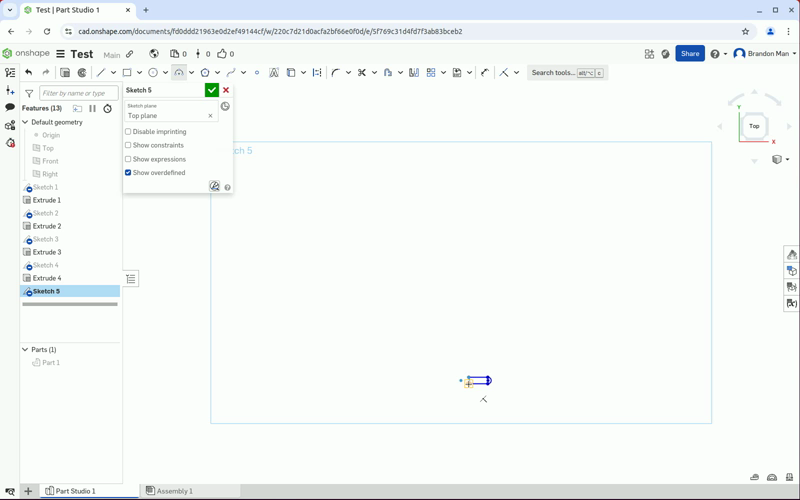
scroll(6)
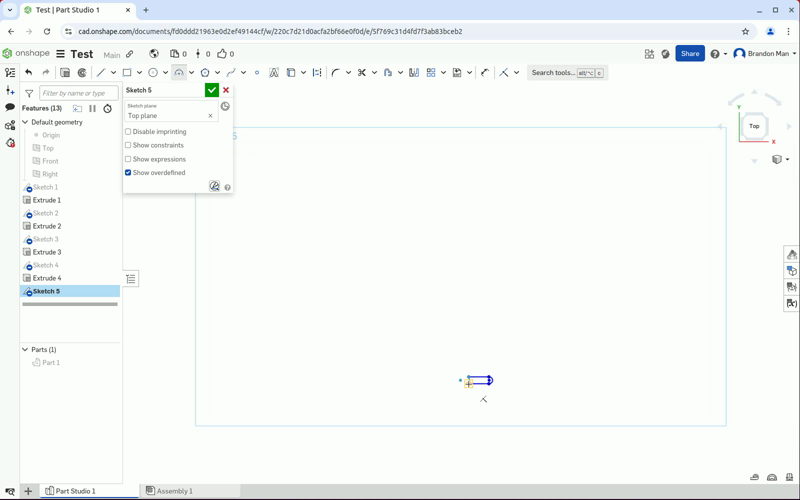
scroll(6)
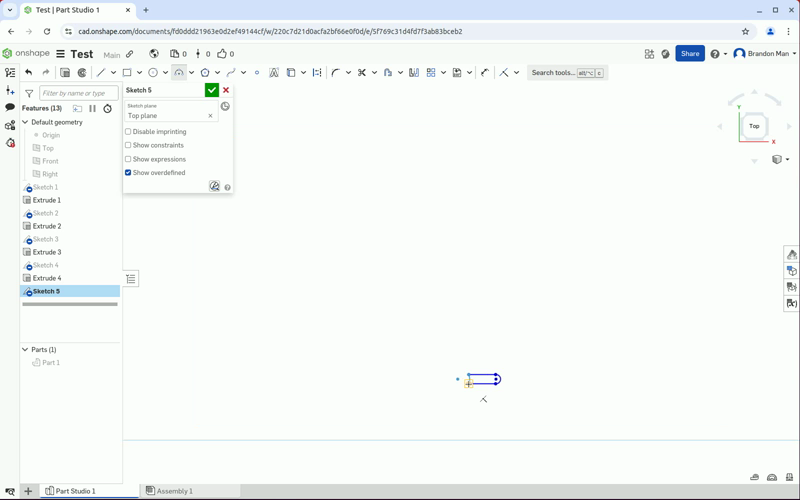
scroll(6)
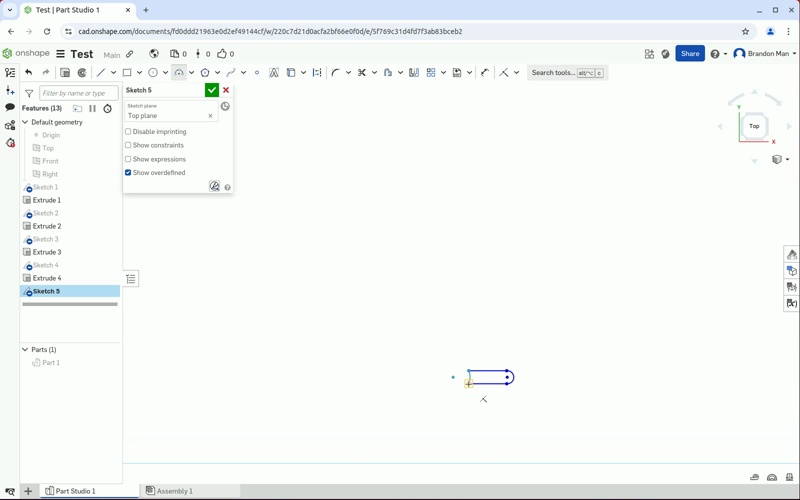
scroll(6)
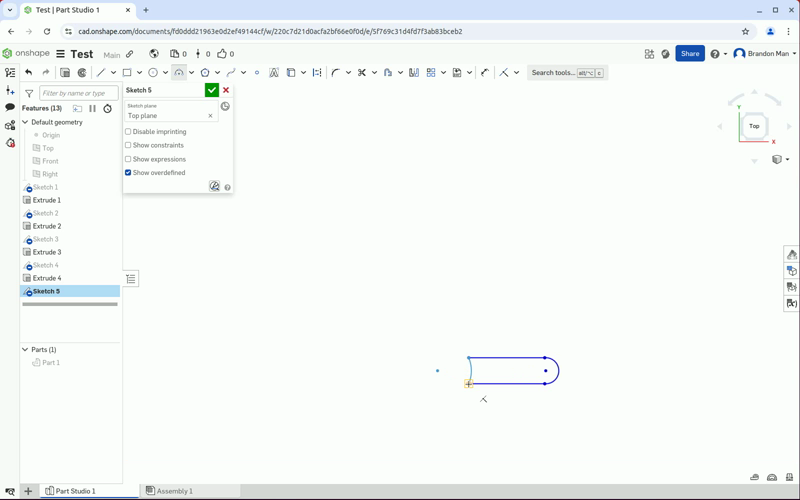
scroll(6)
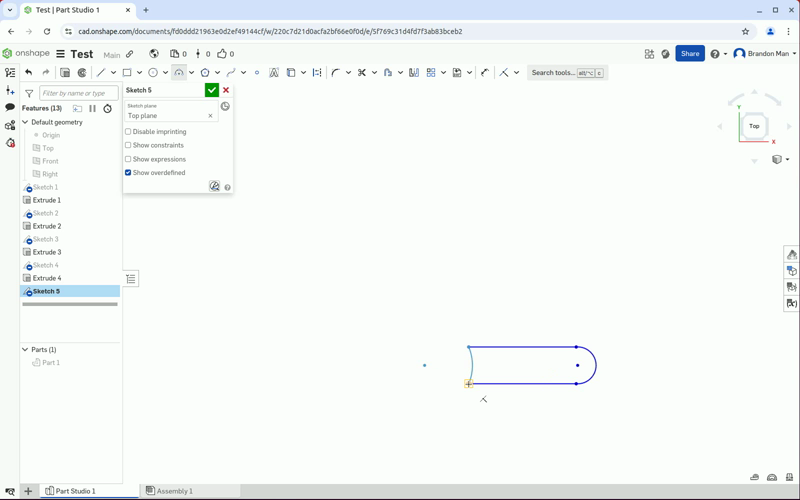
scroll(6)
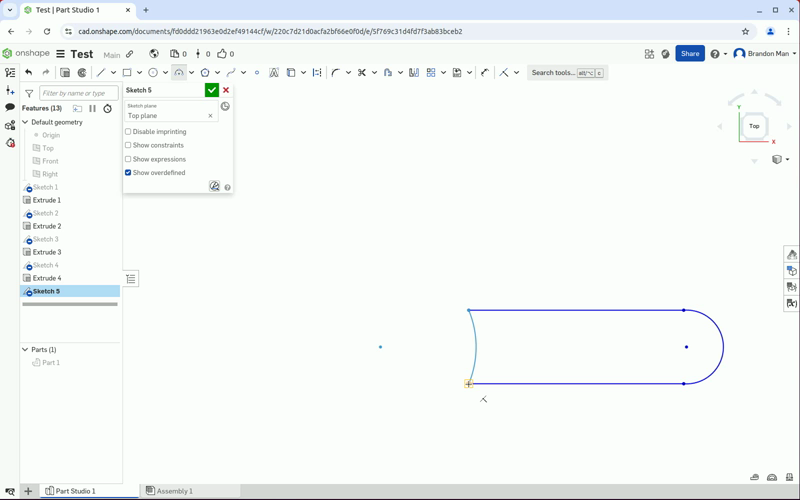
click(468, 383)
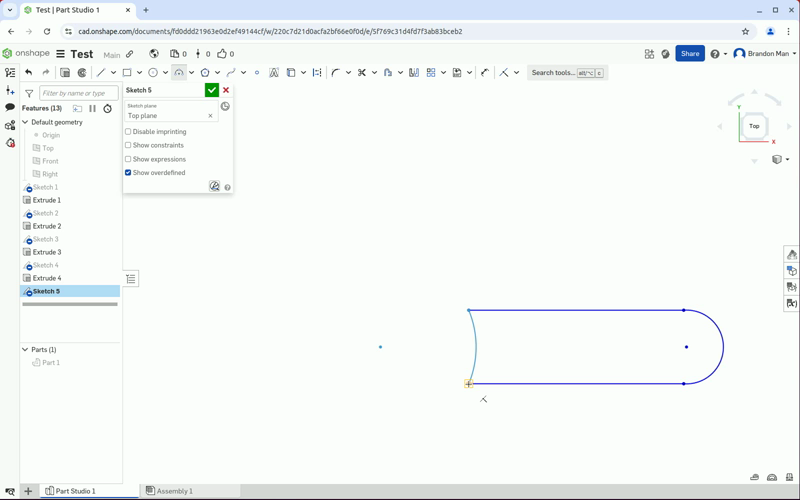
scroll(-6)
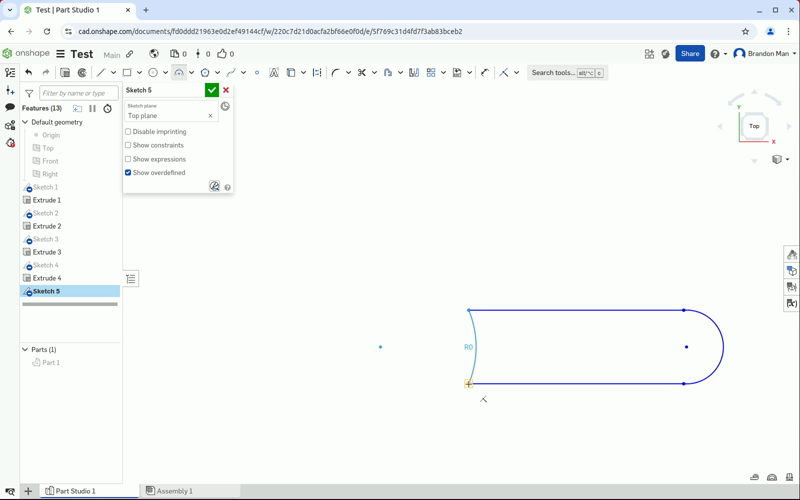
scroll(-6)
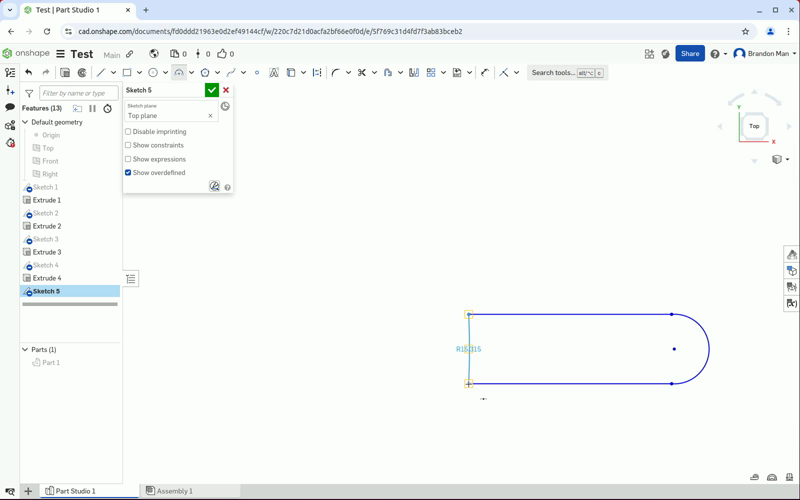
scroll(-6)
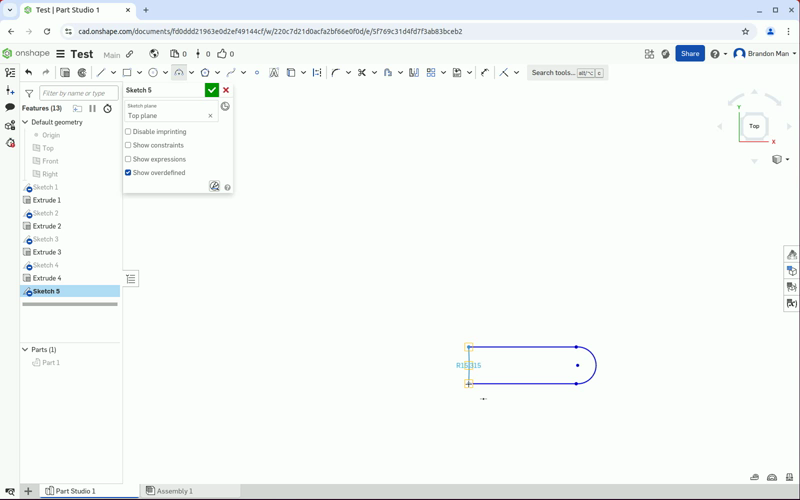
scroll(-6)
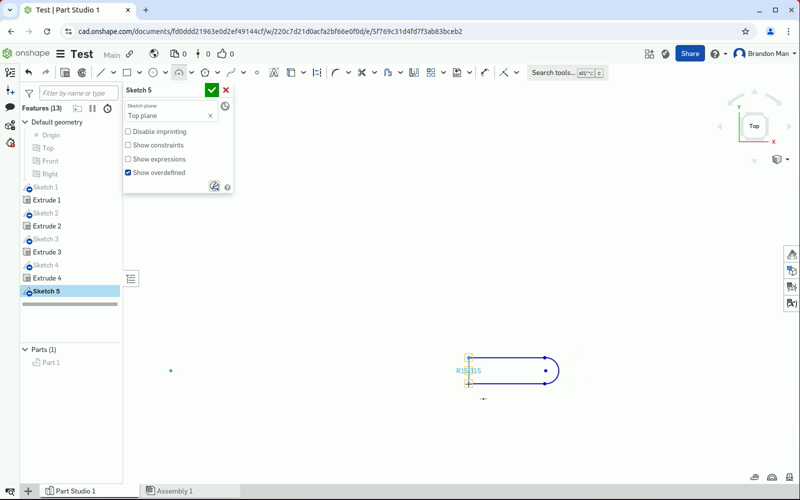
scroll(-6)
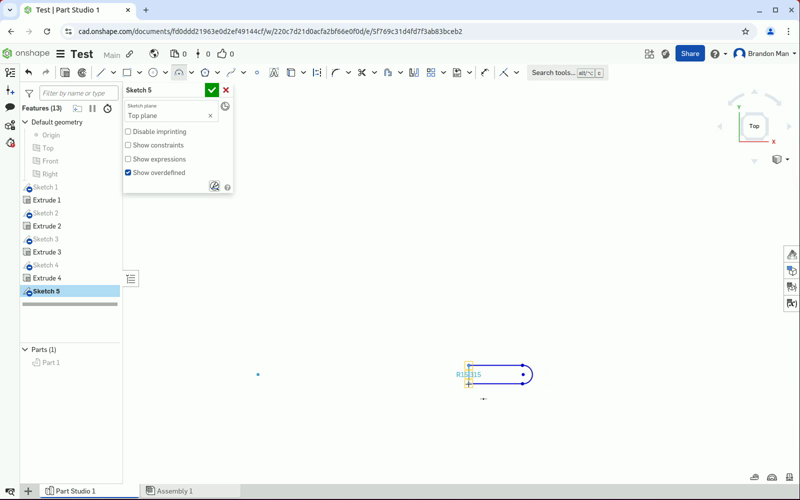
scroll(-6)
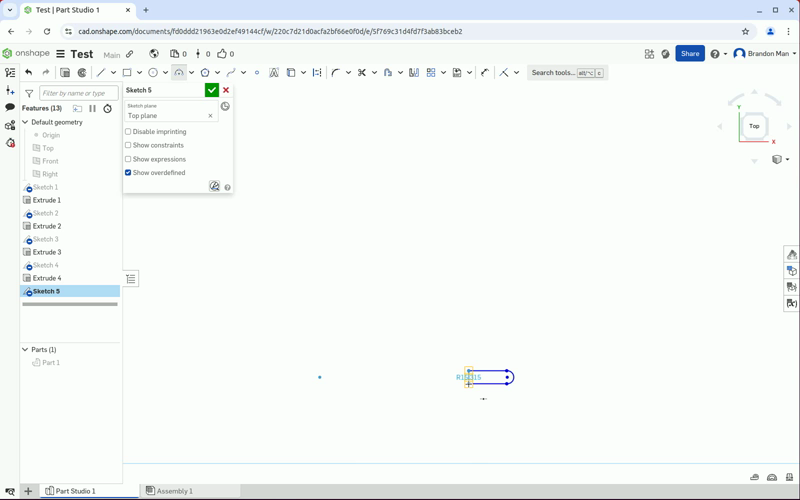
scroll(-6)
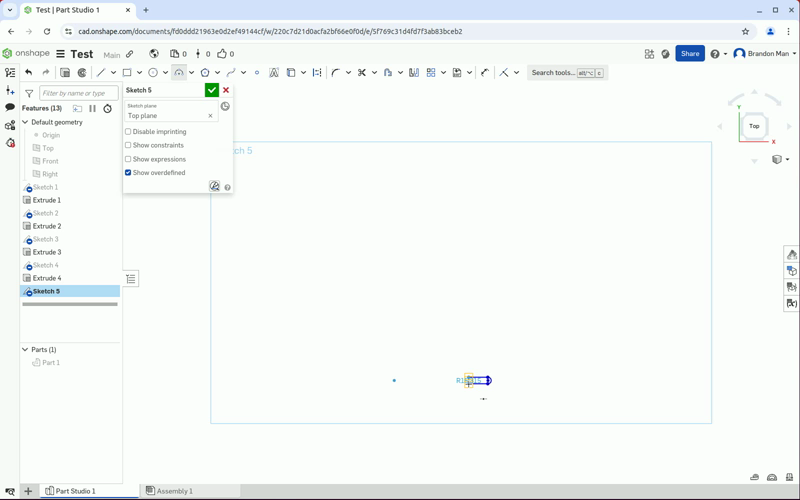
key_down(shift)
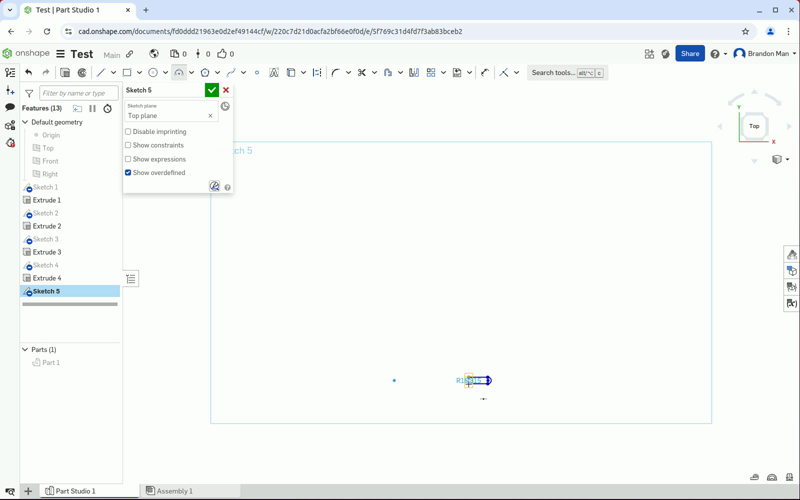
mouse_move(465, 380)
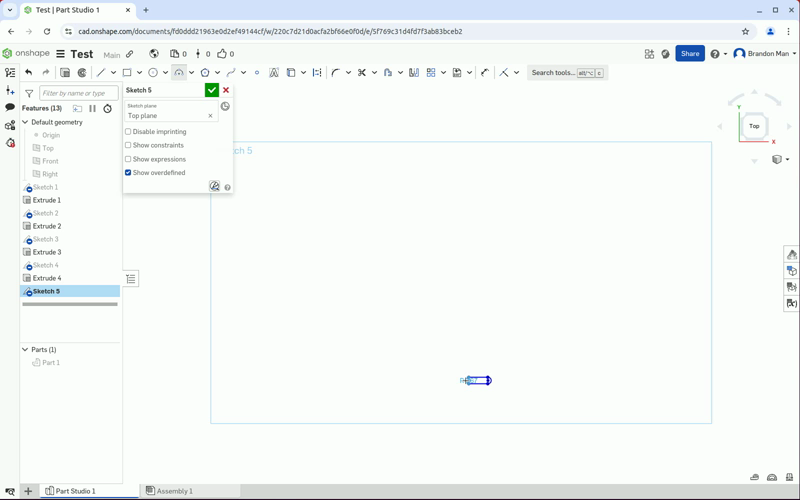
scroll(6)
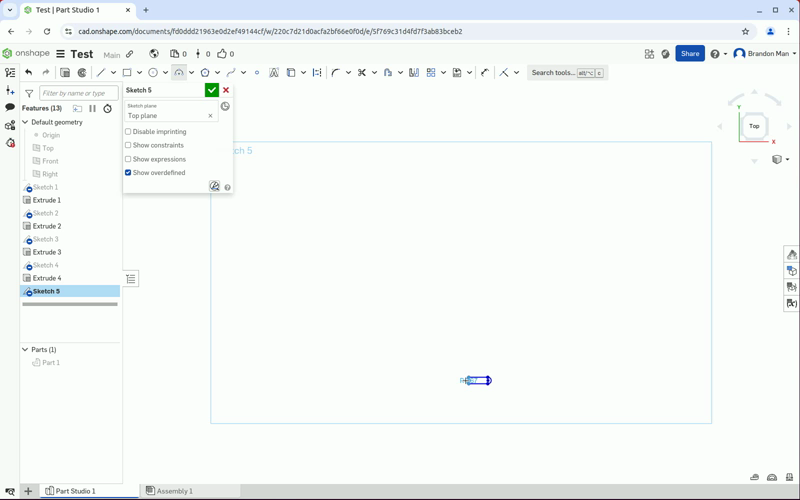
scroll(6)
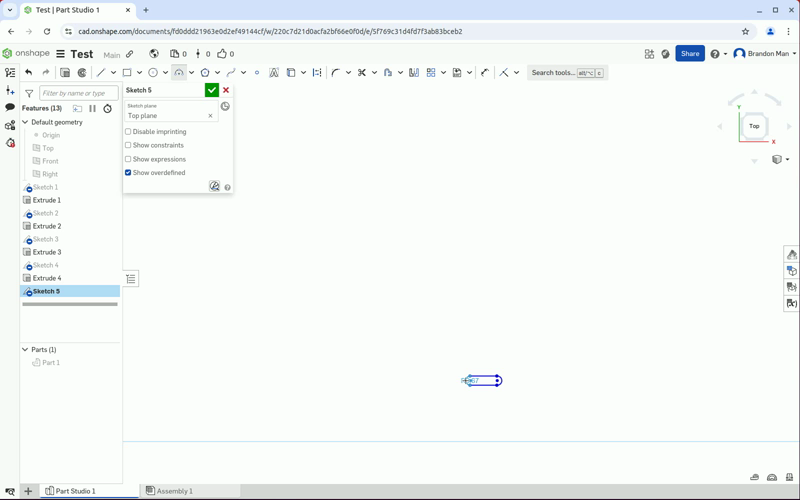
scroll(6)
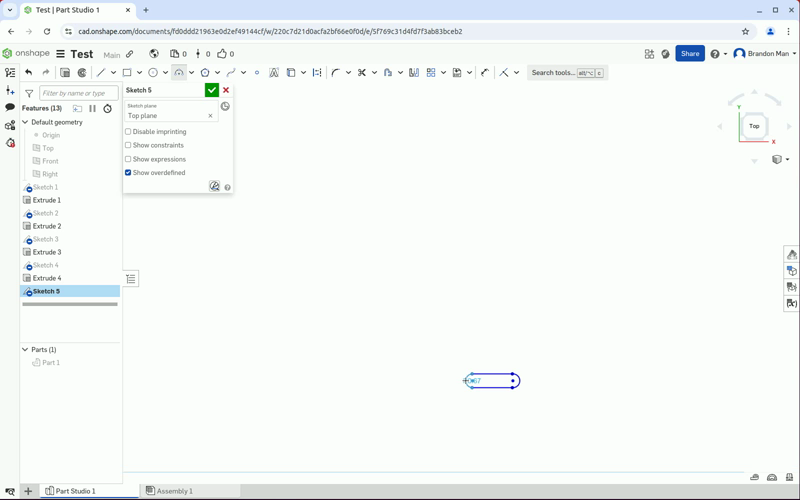
scroll(6)
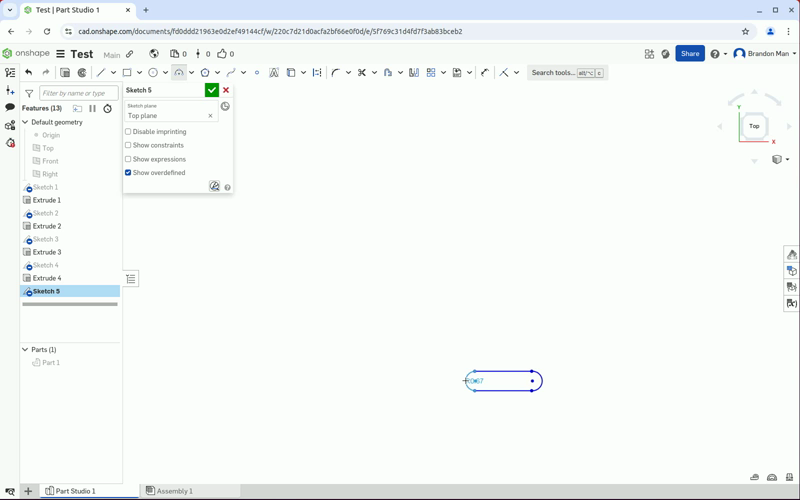
scroll(6)
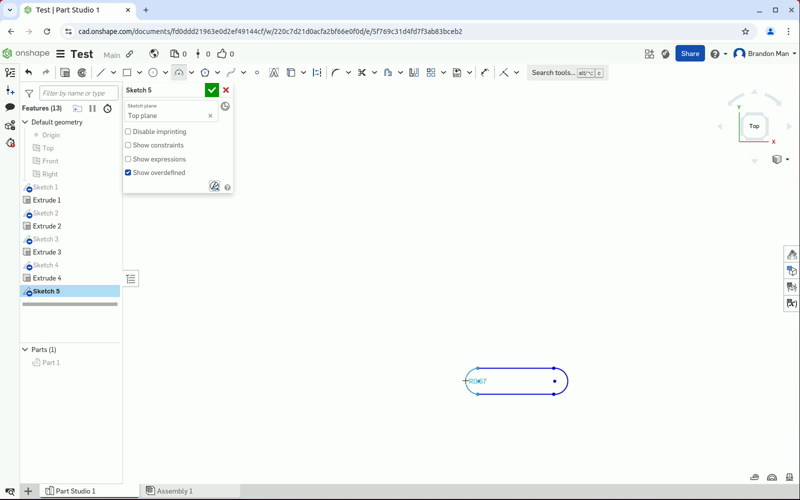
scroll(6)
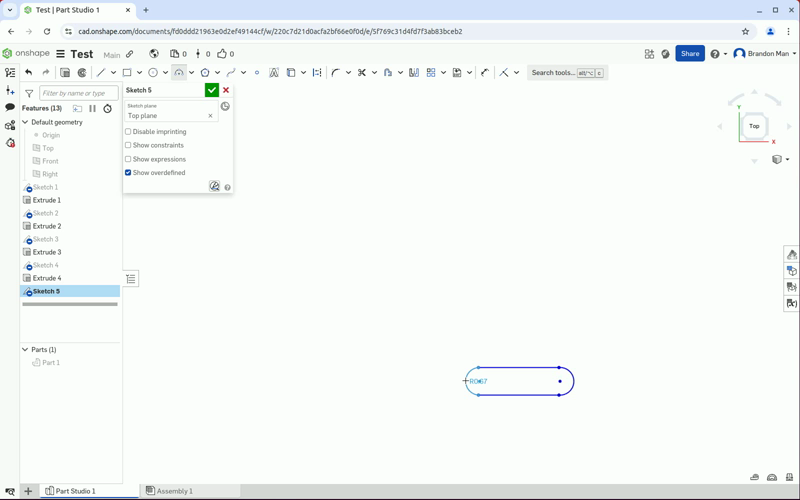
scroll(6)
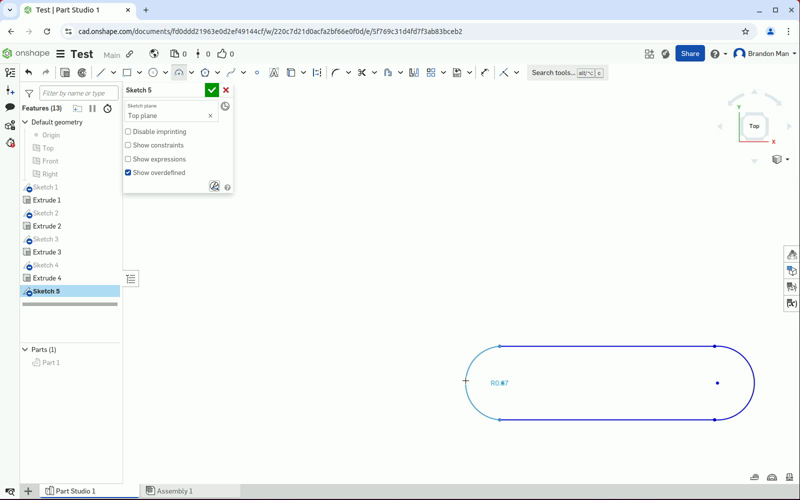
click(465, 380)
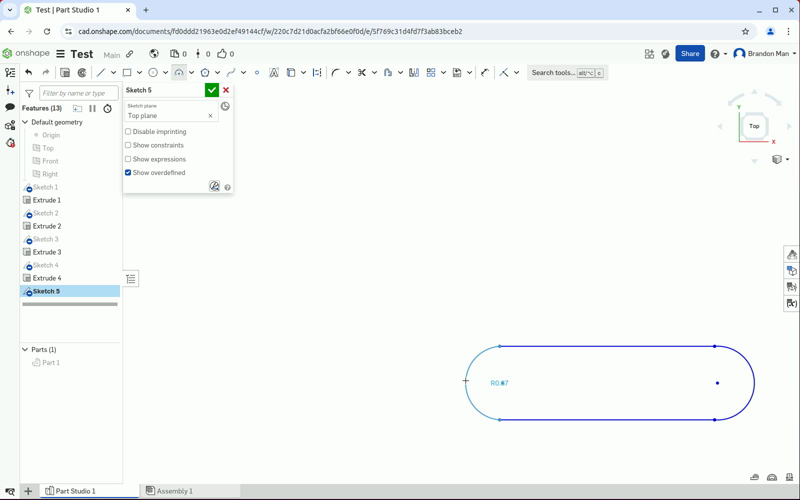
scroll(-6)
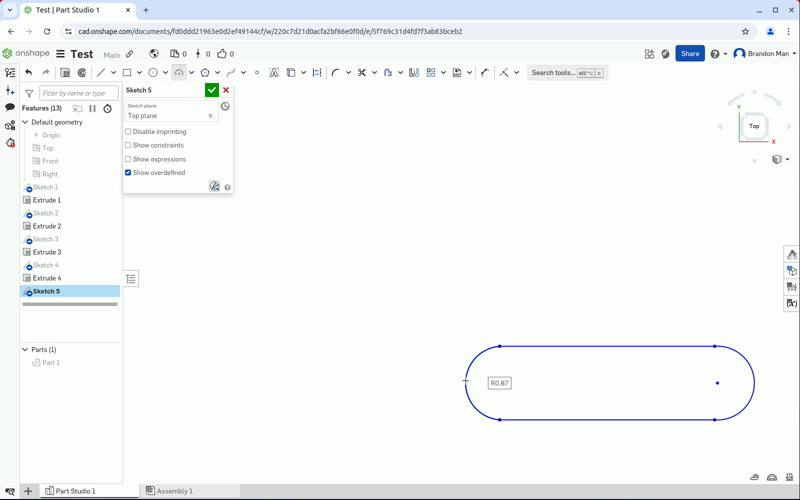
scroll(-6)
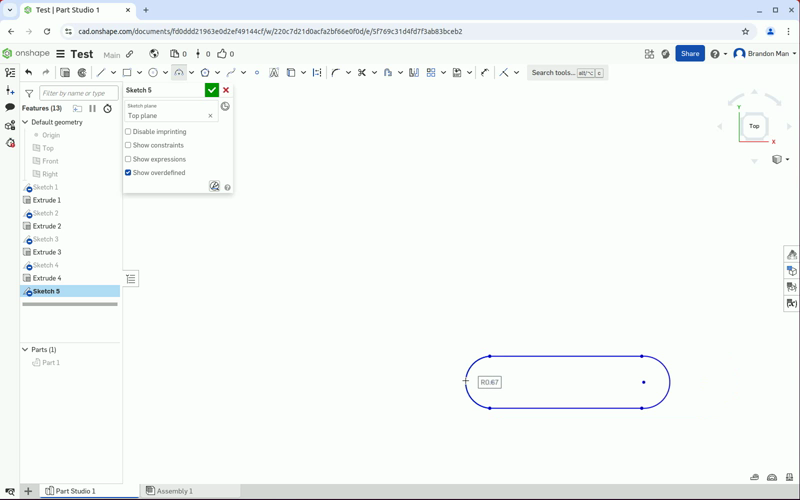
scroll(-6)
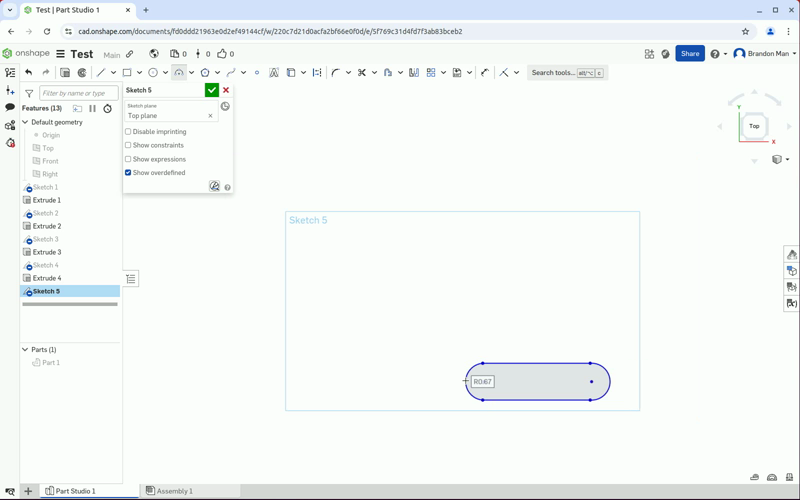
scroll(-6)
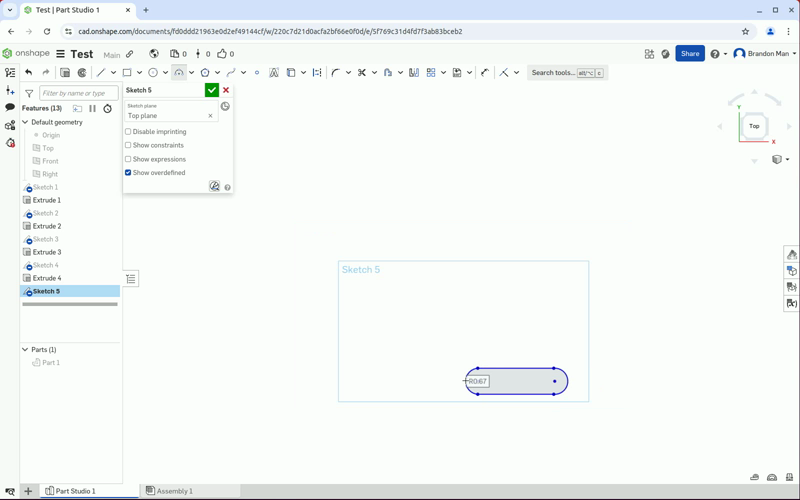
scroll(-6)
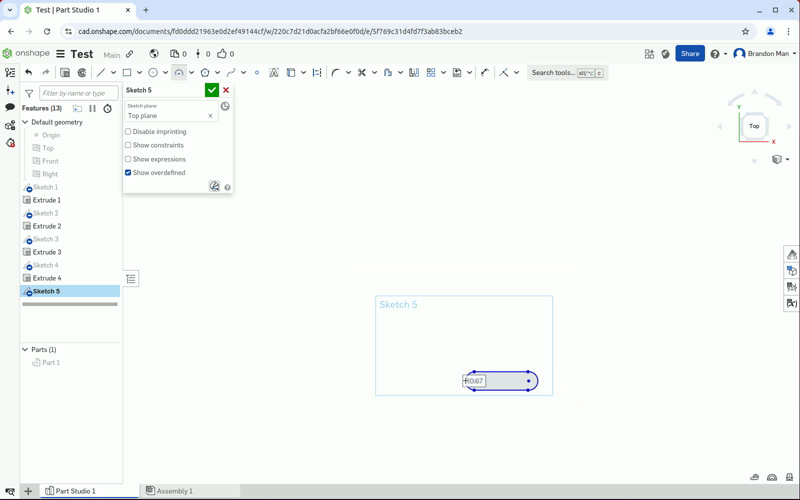
scroll(-6)
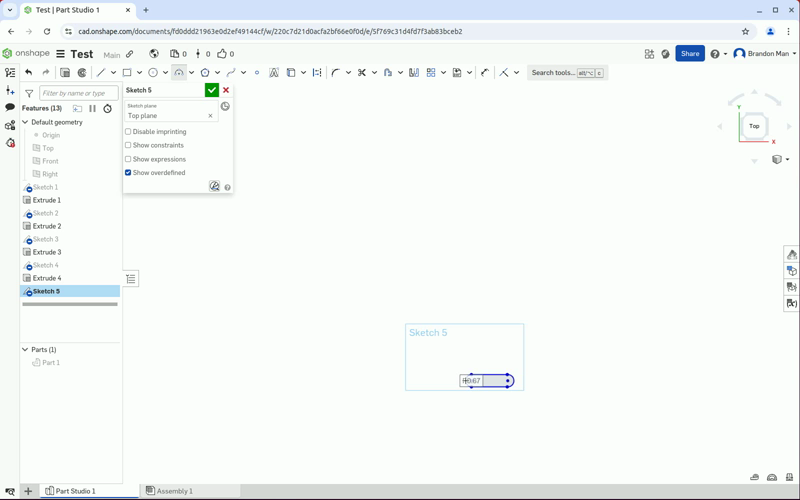
scroll(-6)
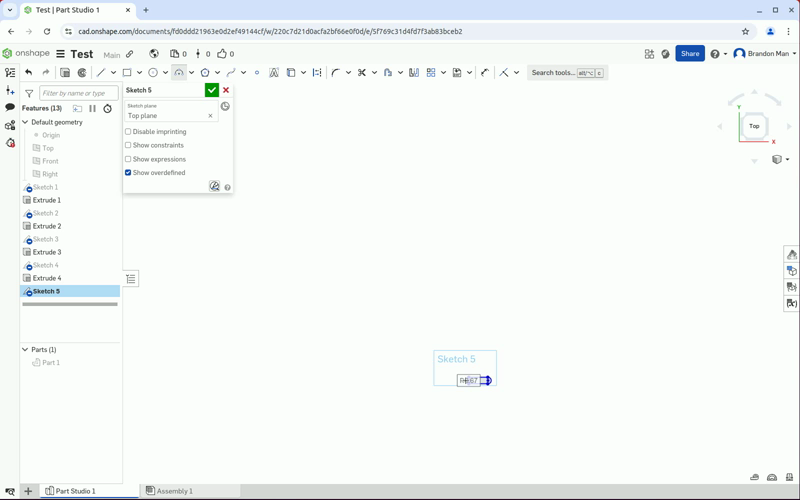
key_up(shift)
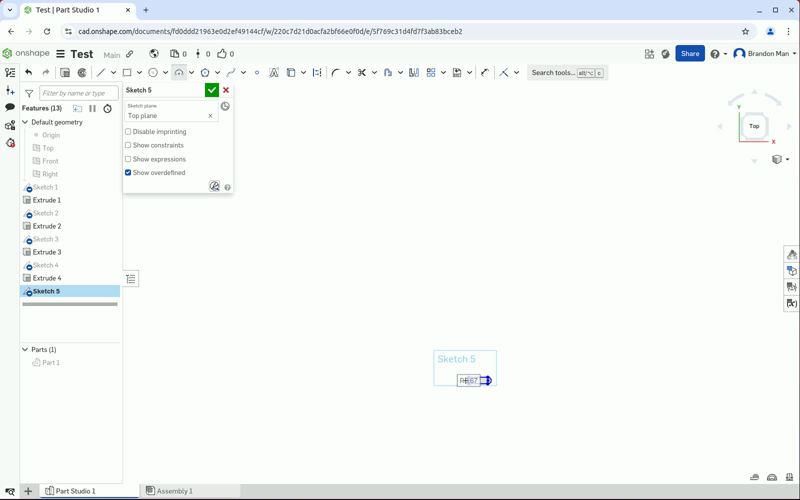
key(esc)
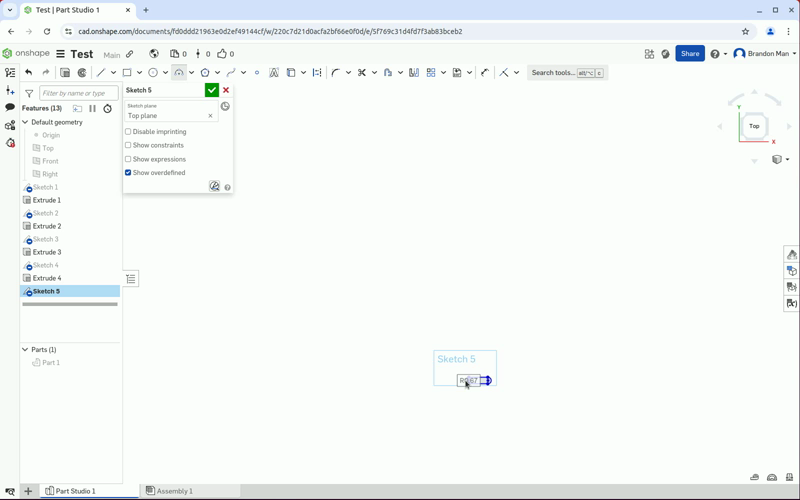
mouse_move(474, 381)
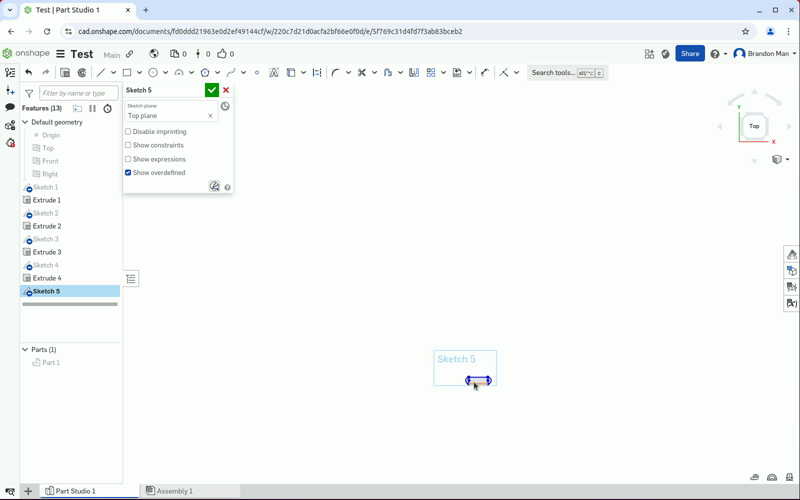
scroll(6)
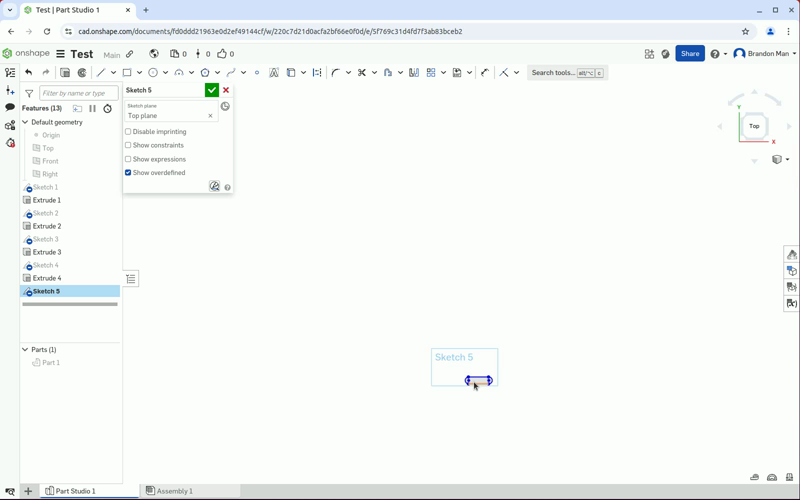
scroll(6)
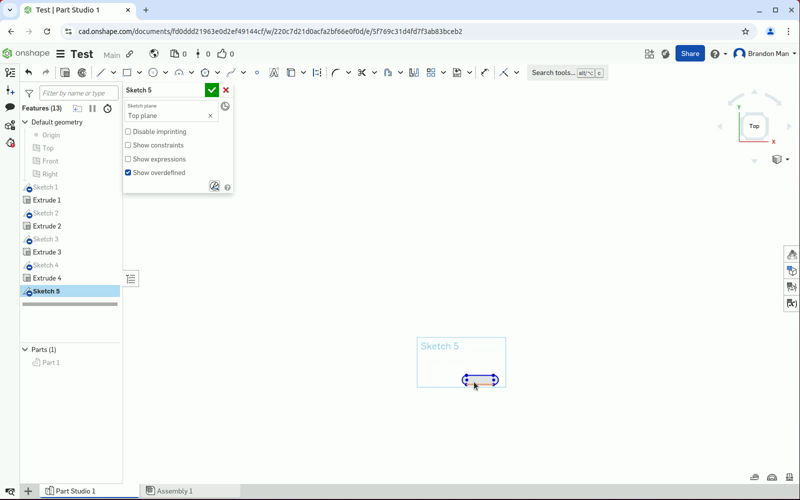
scroll(6)
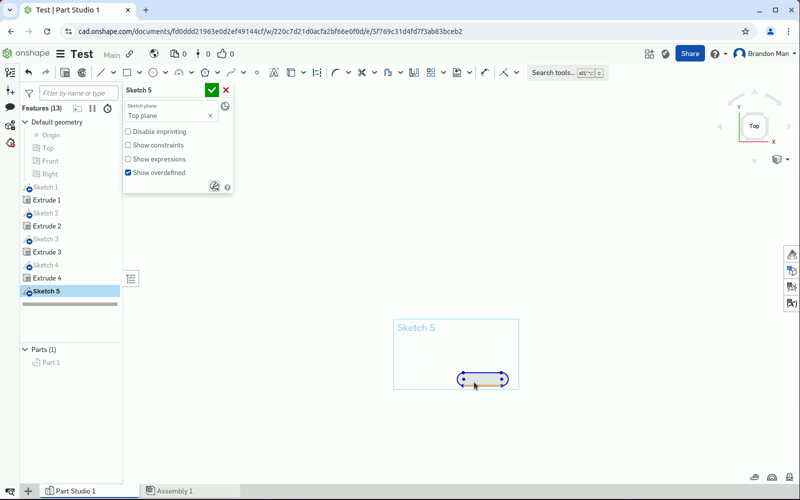
scroll(6)
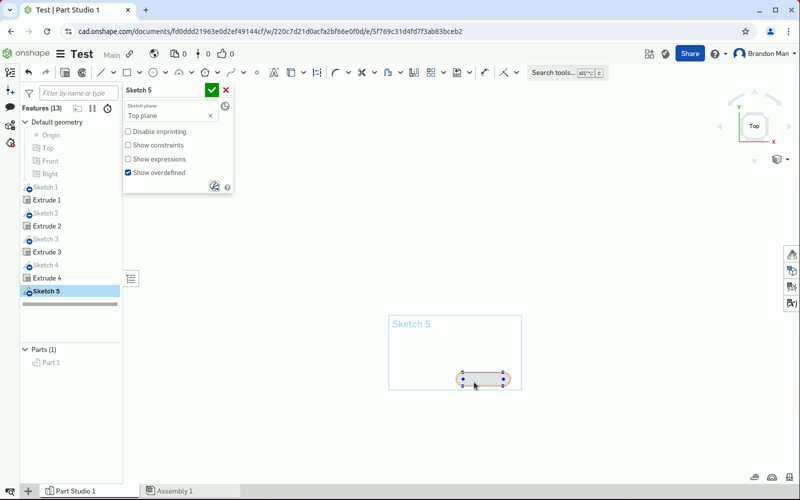
scroll(6)
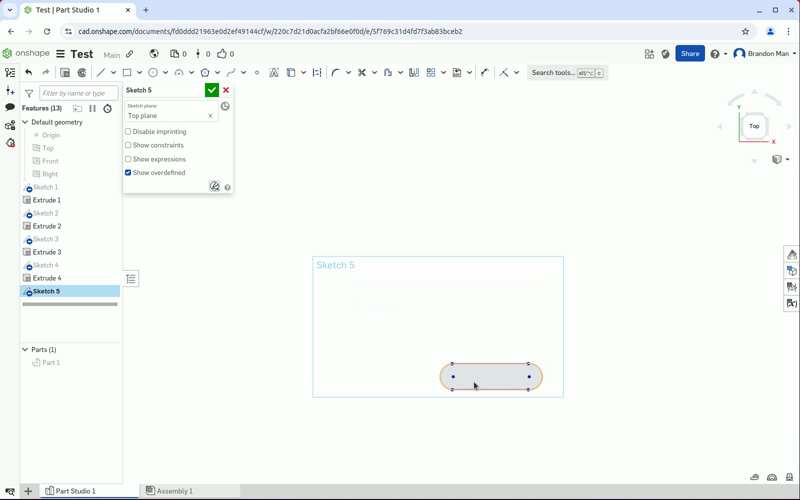
scroll(6)
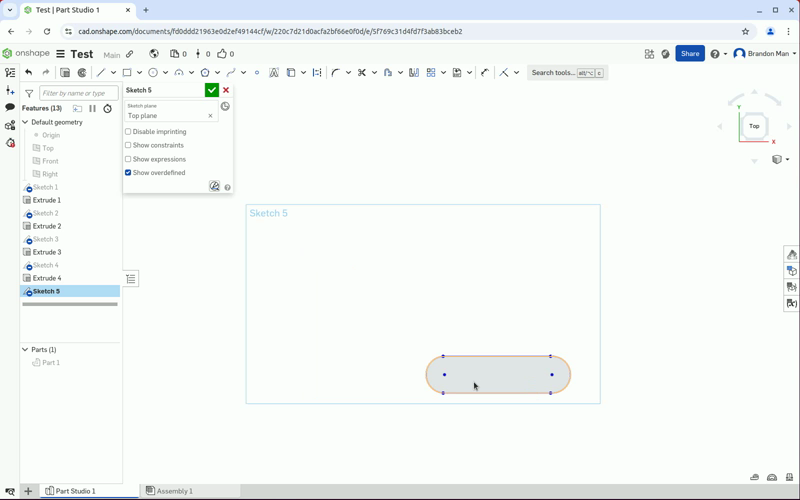
scroll(6)
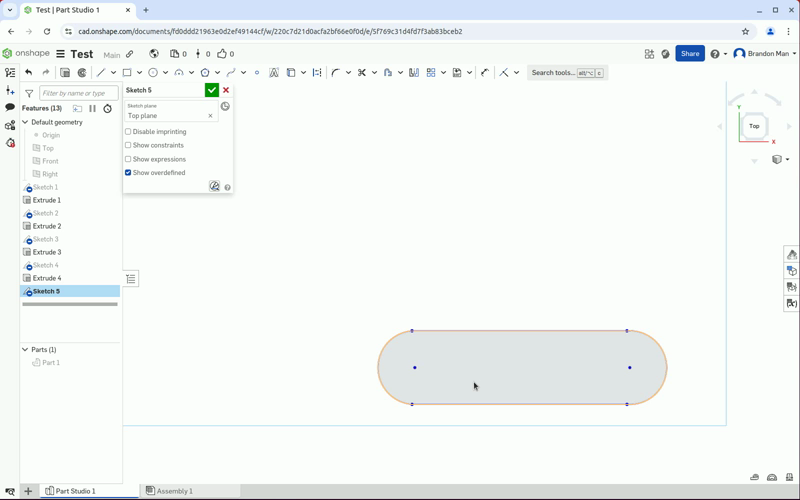
click(474, 381)
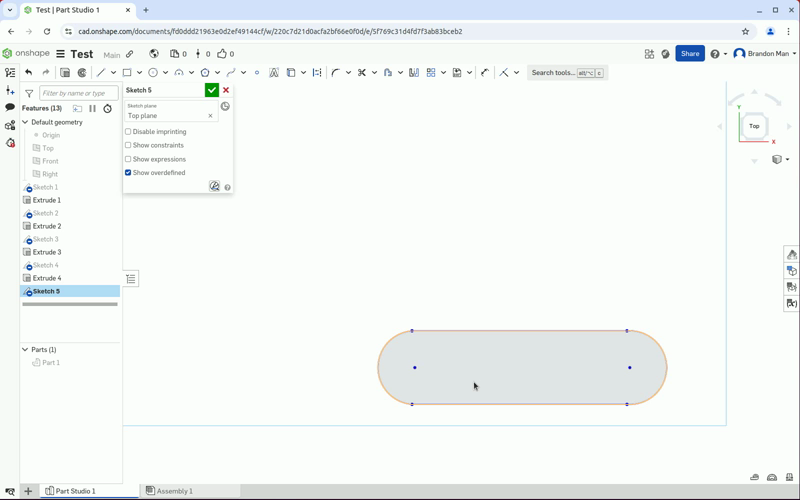
scroll(-6)
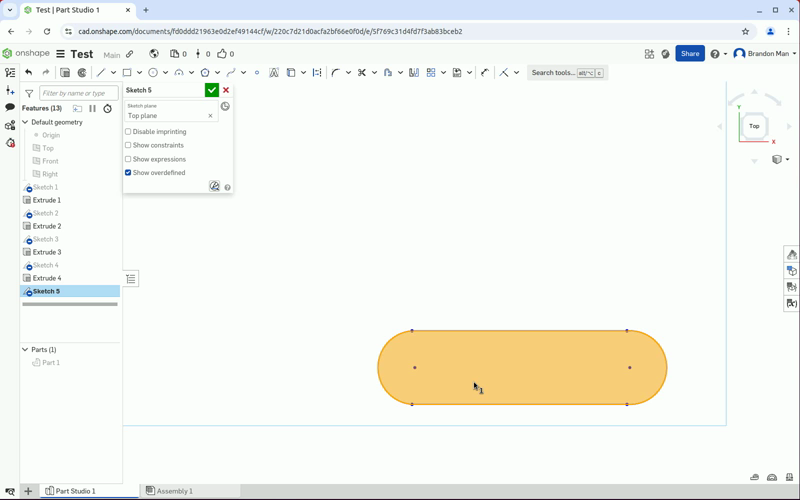
scroll(-6)
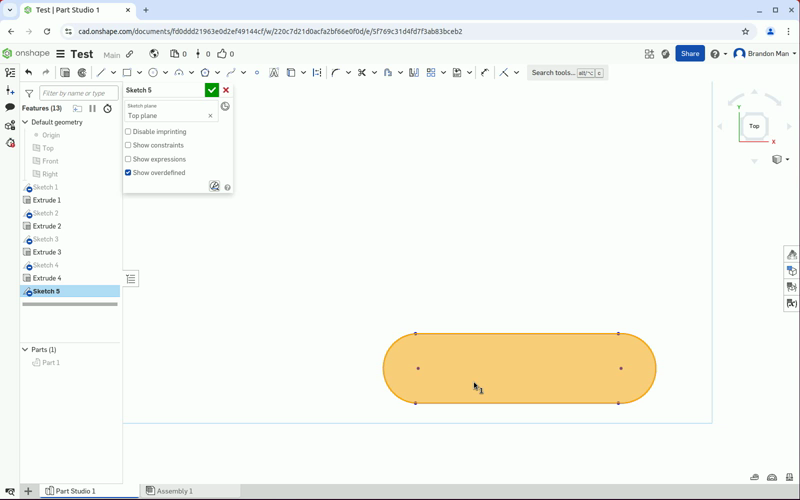
scroll(-6)
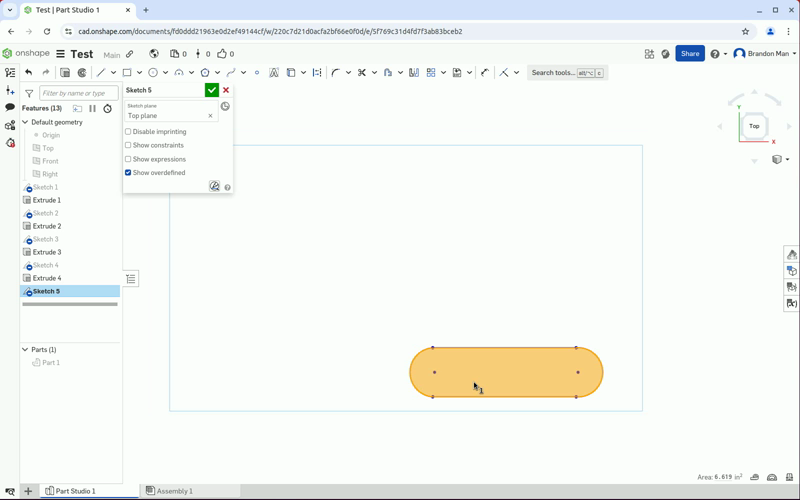
scroll(-6)
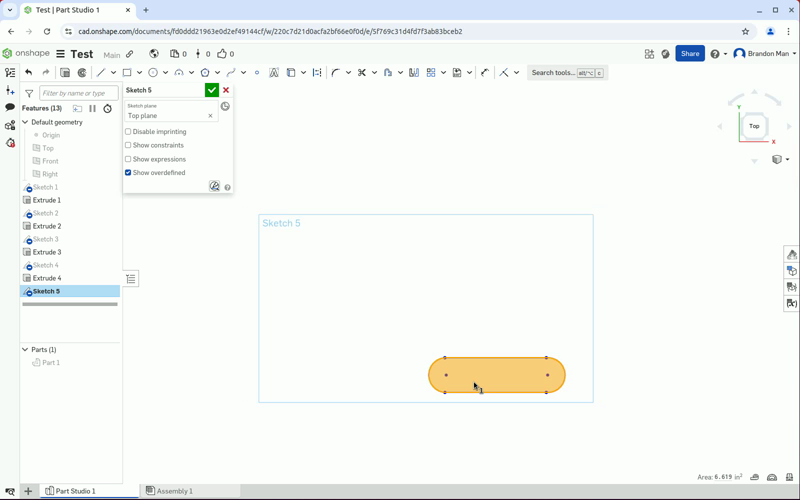
scroll(-6)
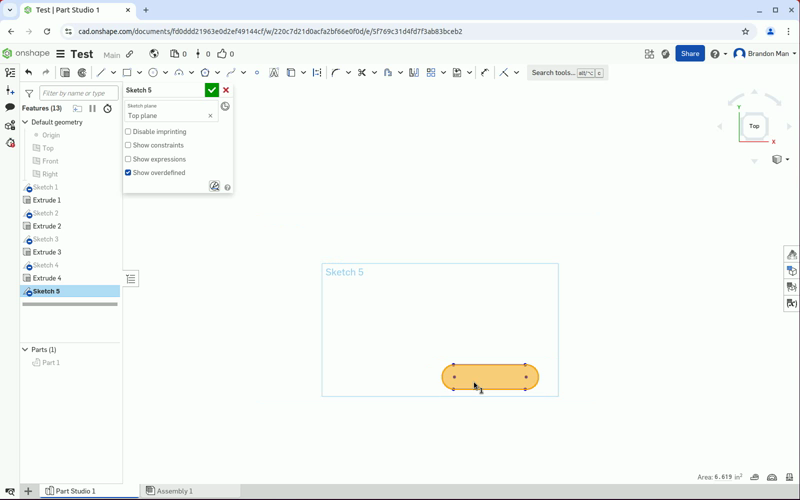
scroll(-6)
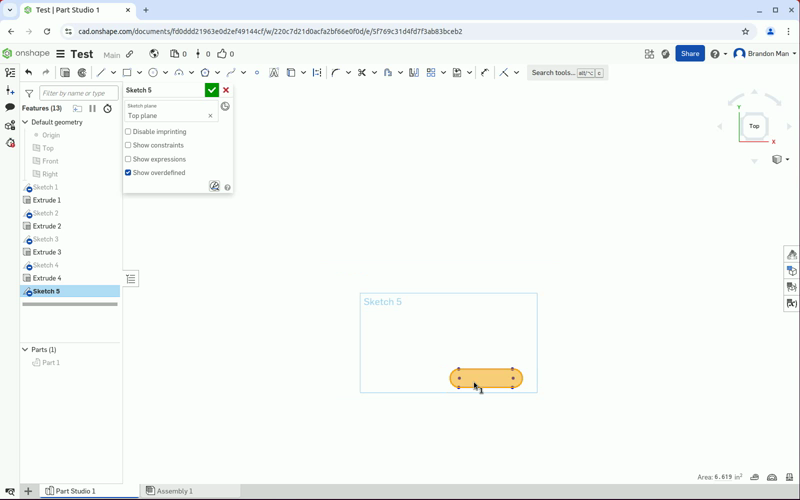
scroll(-6)
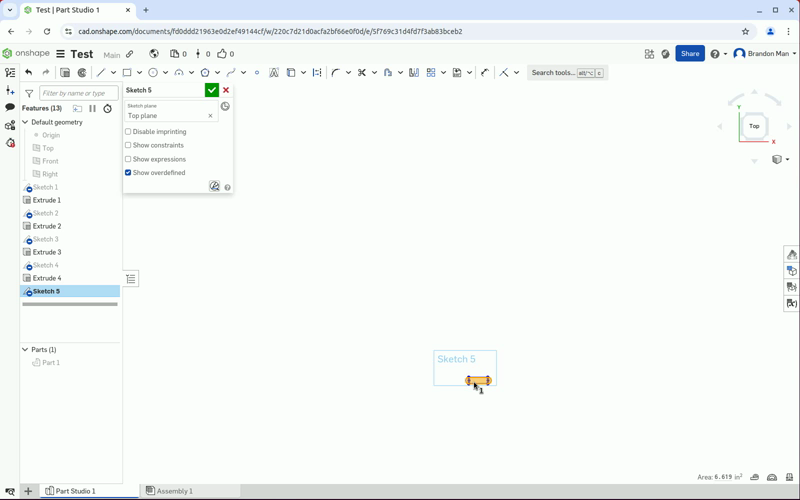
mouse_move(73, 352)
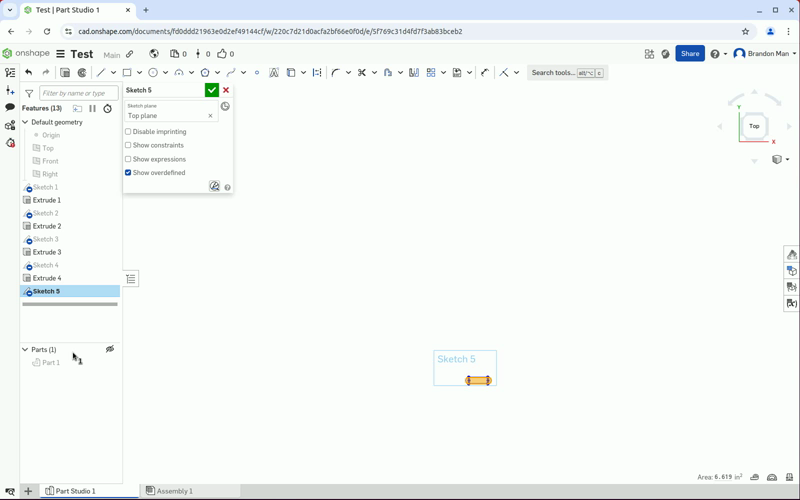
key(shift+y)
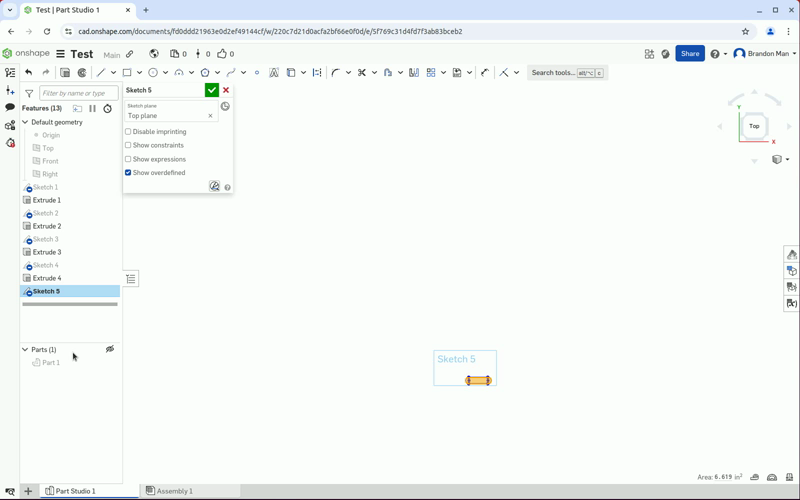
key(shift+e)
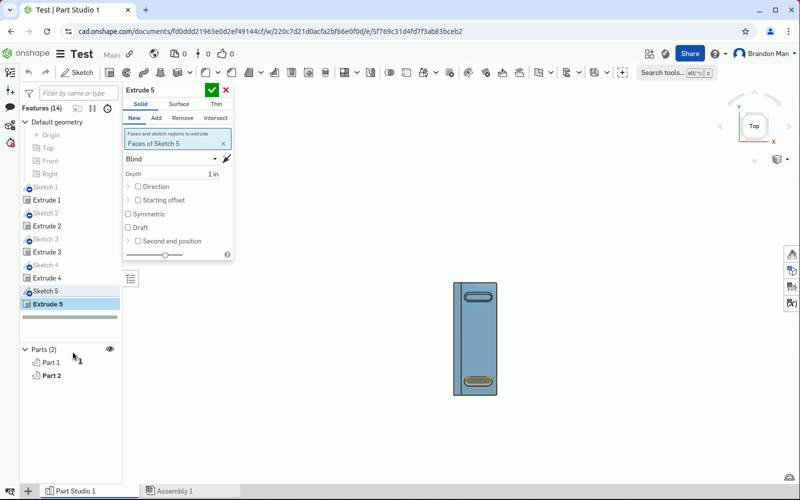
mouse_move(143, 106)
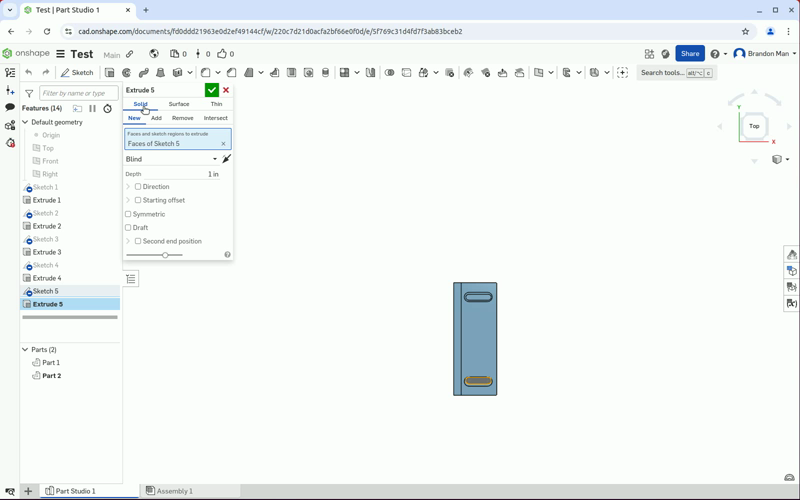
click(143, 106)
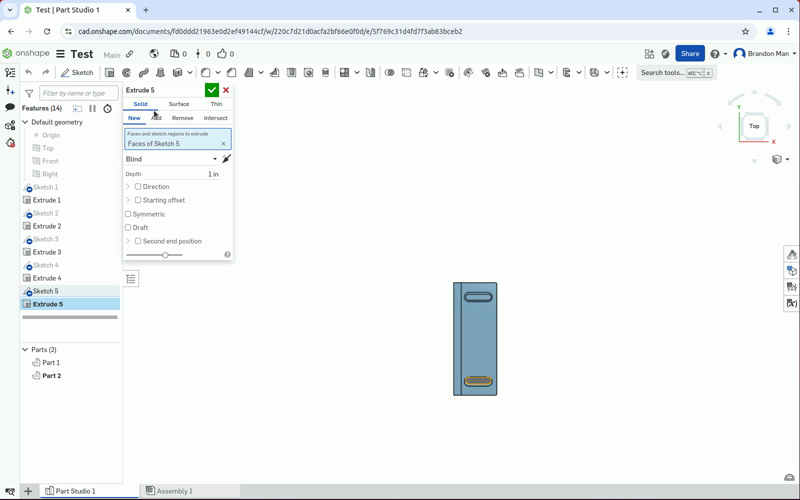
mouse_move(186, 120)
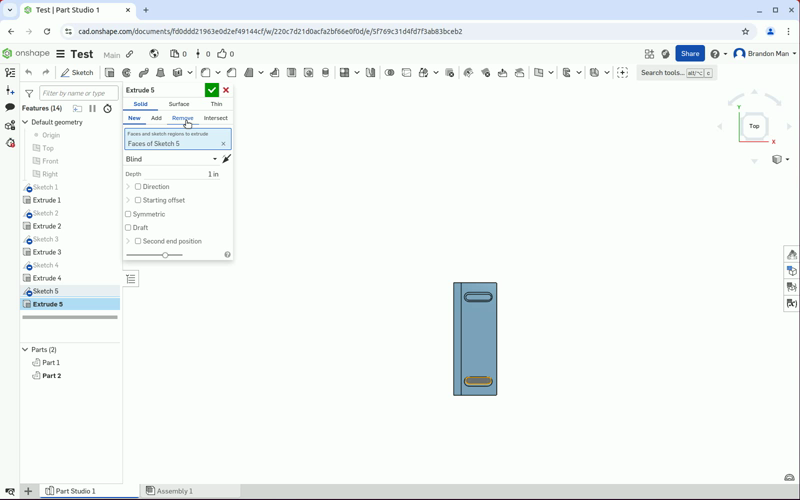
click(186, 120)
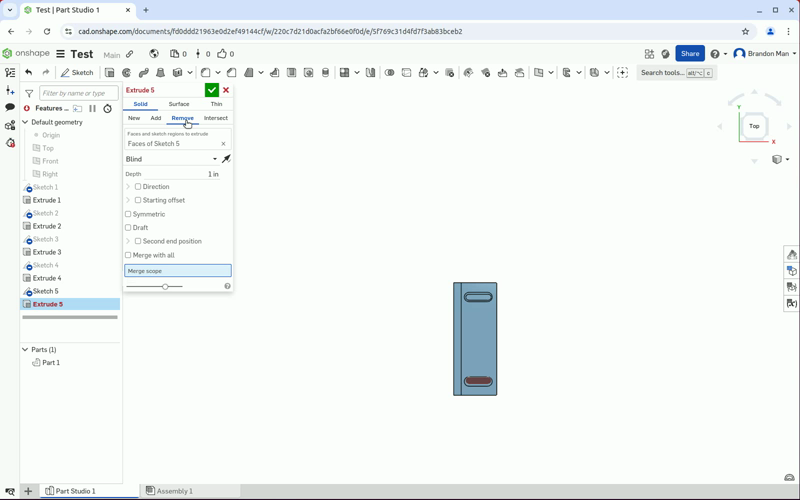
key(tab, 4)
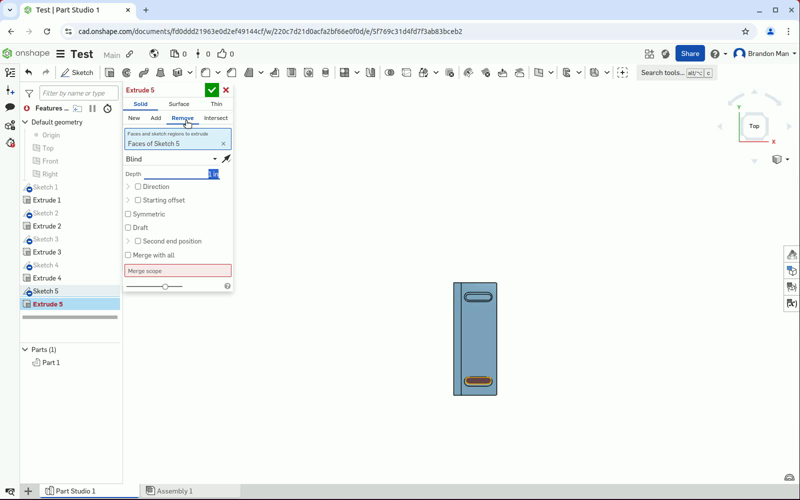
text(3.129)
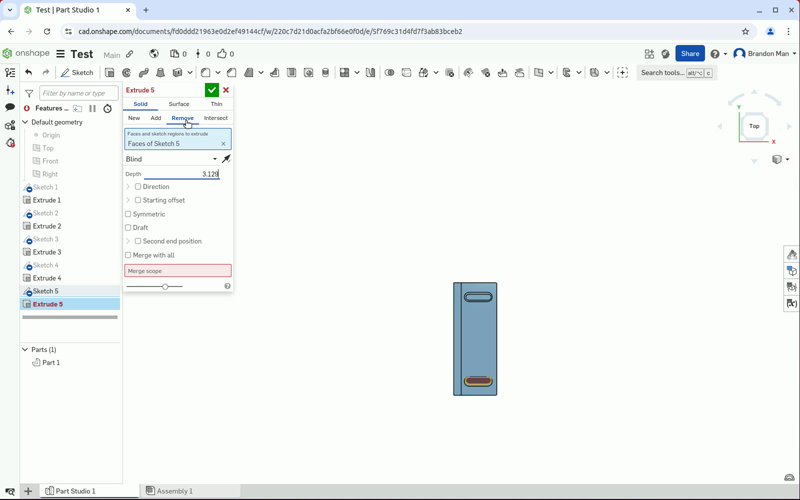
key(tab, 6)
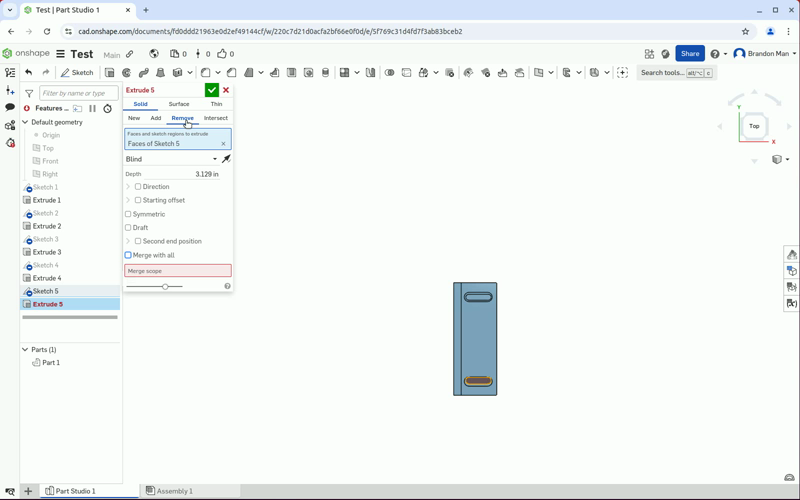
key(space)
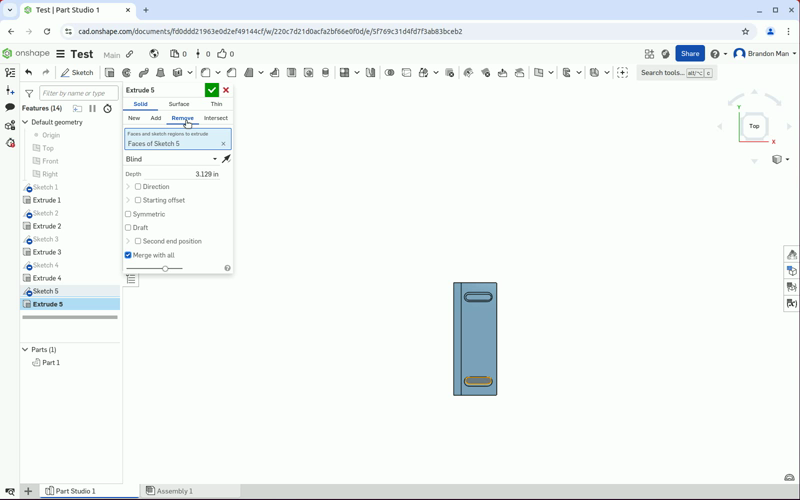
key(enter)
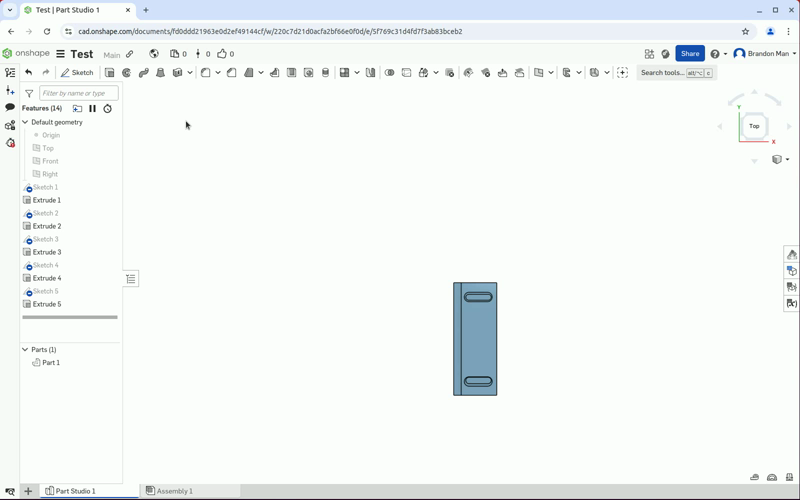
key(shift+h)
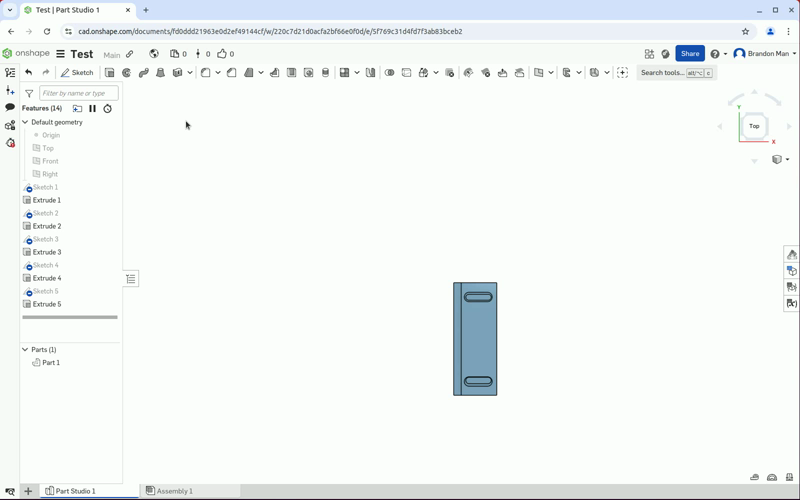
key(shift+h)
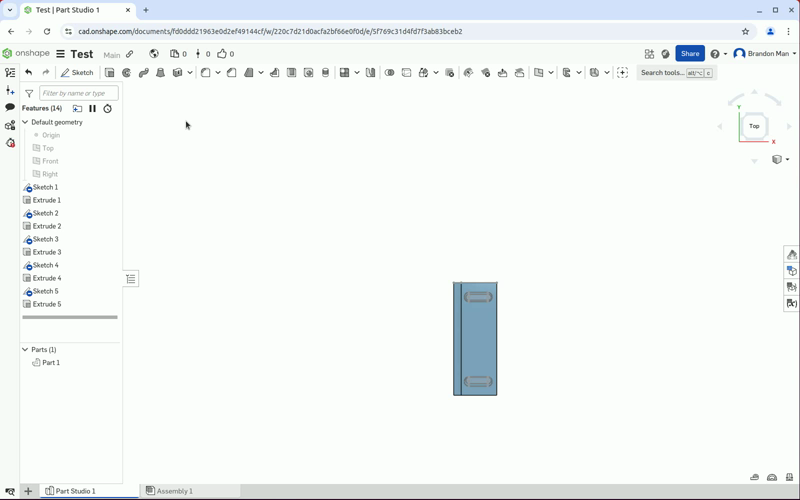
key(shift+7)
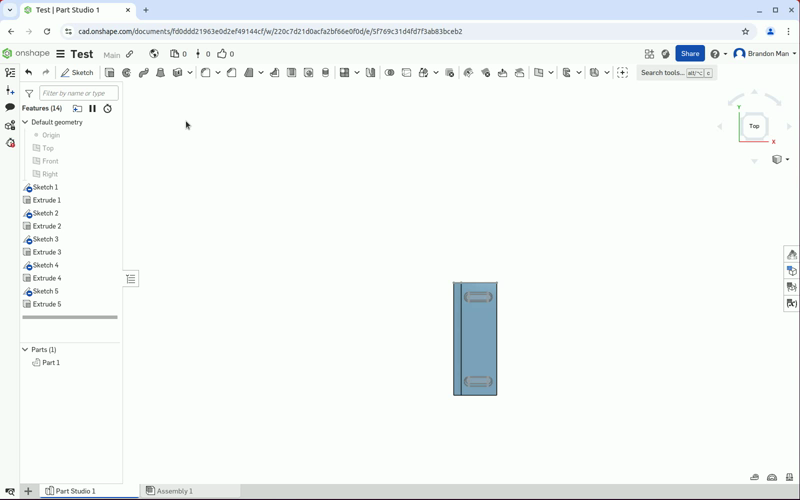
key(up, 3)
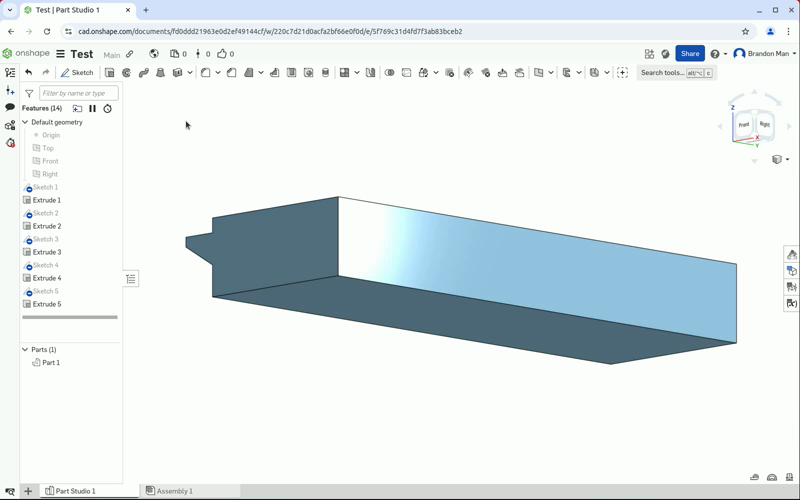
key(left, 3)
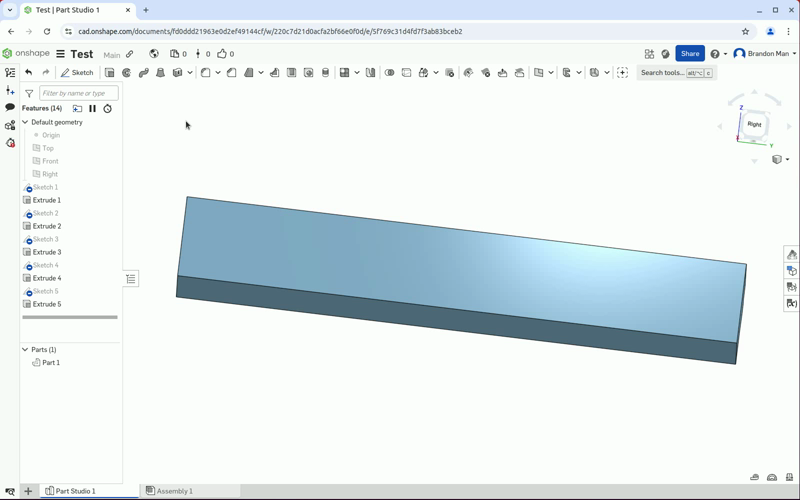
key(right, 3)
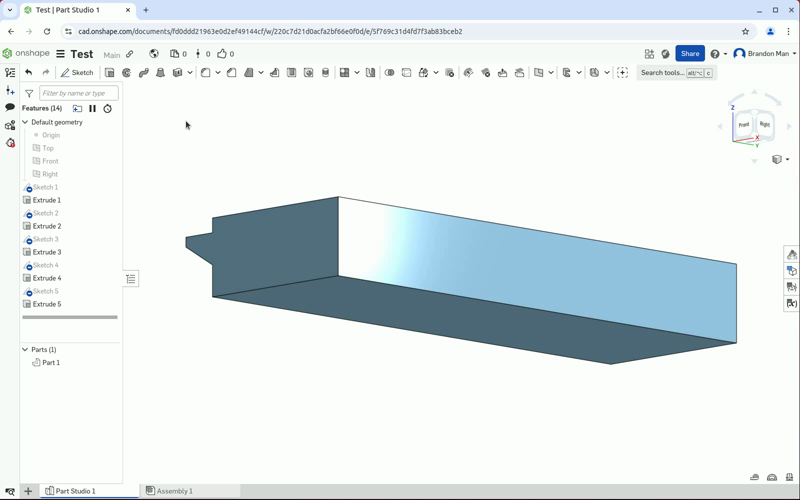
key(down, 3)
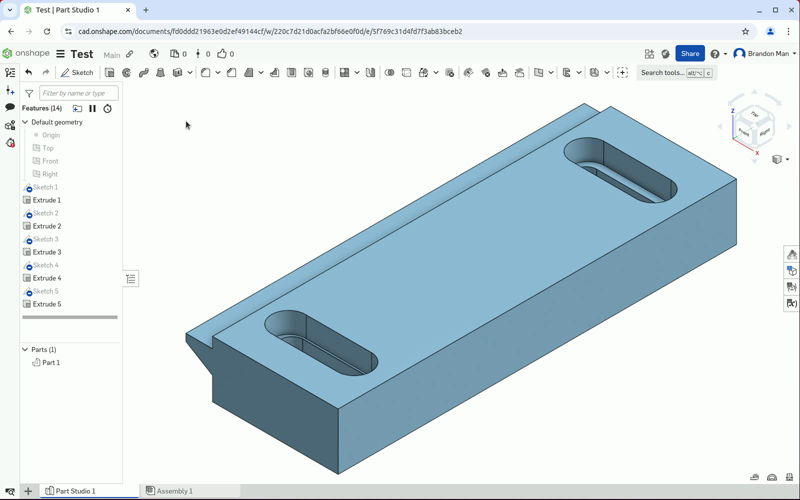
mouse_move(73, 189)
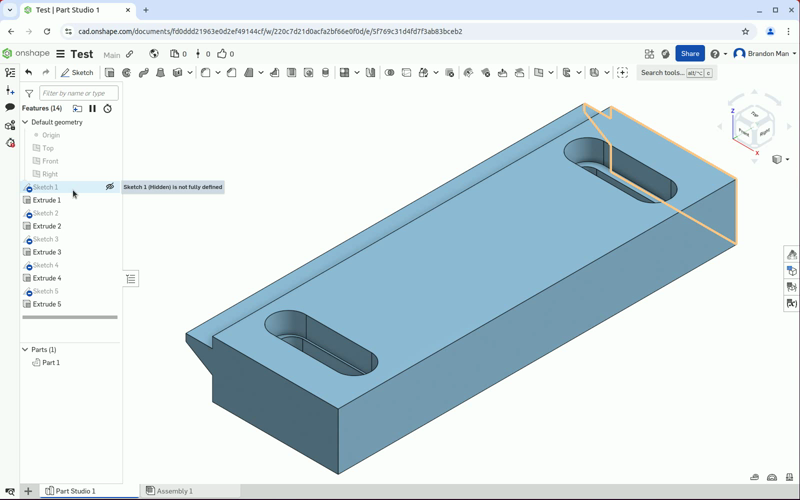
click(73, 189)